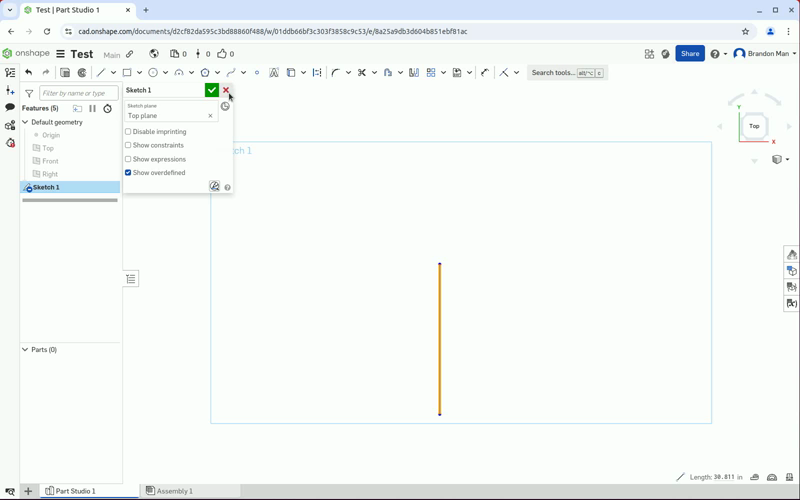
key(shift+h)
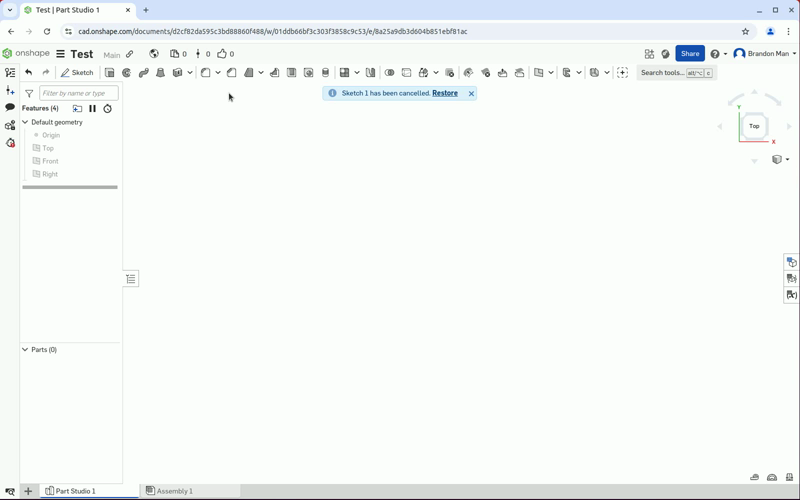
mouse_move(73, 352)
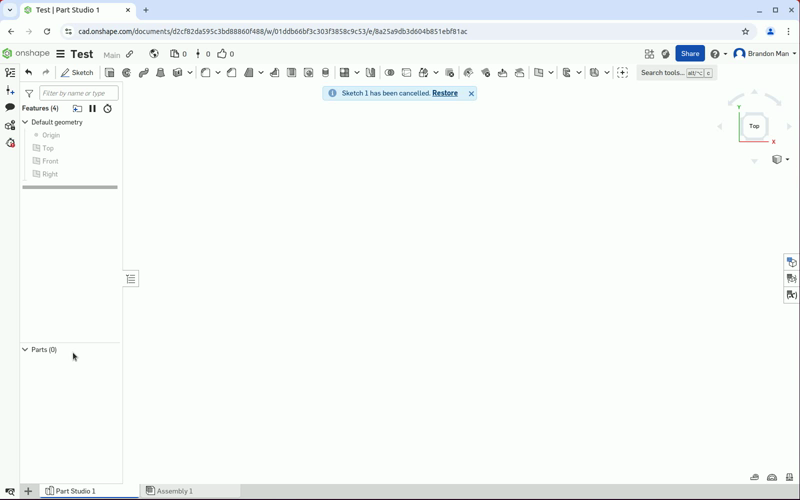
key(y)
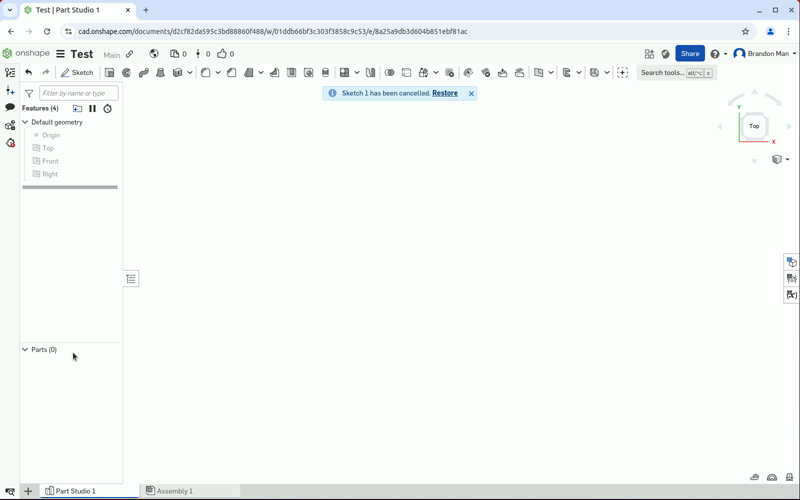
key(shift+p)
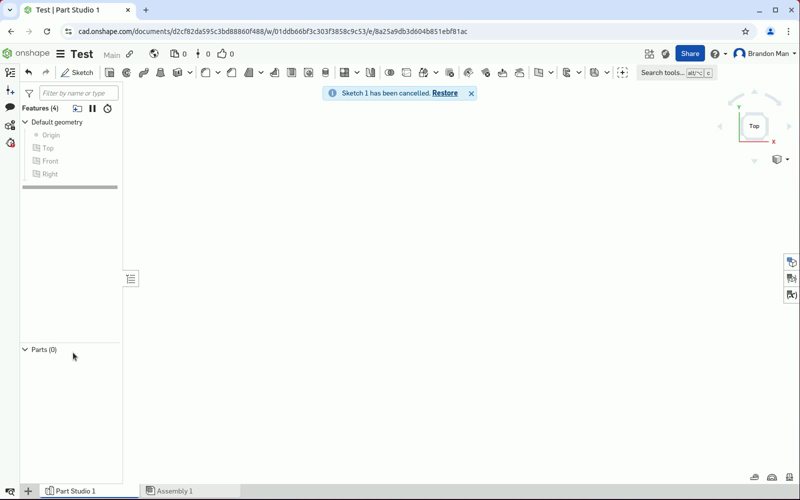
key(space)
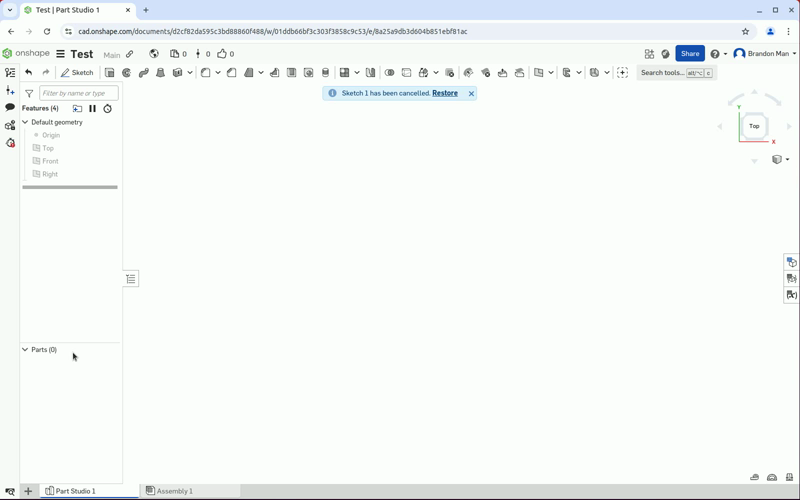
key_down(shift)
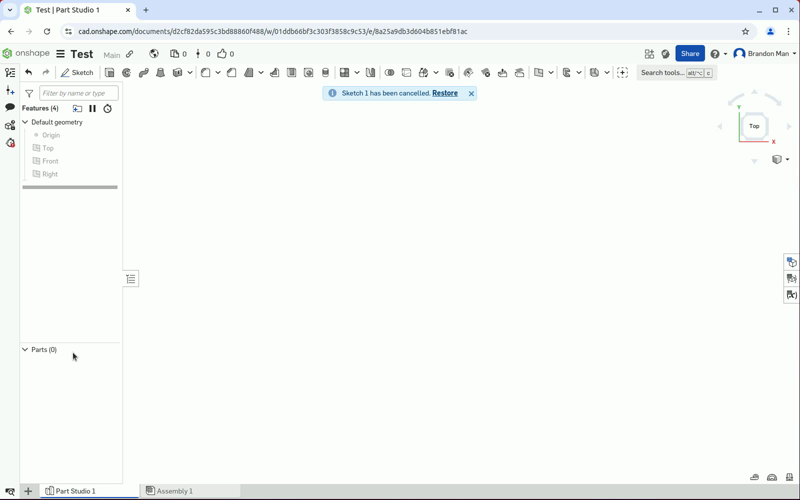
key(up)
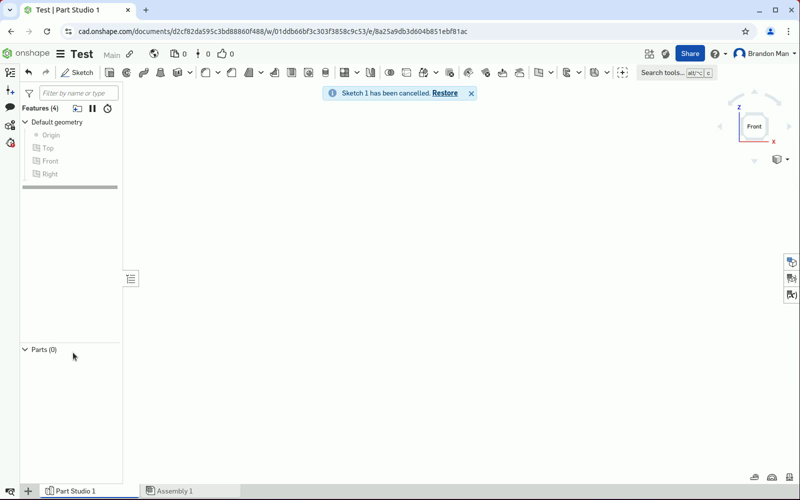
key_up(shift)
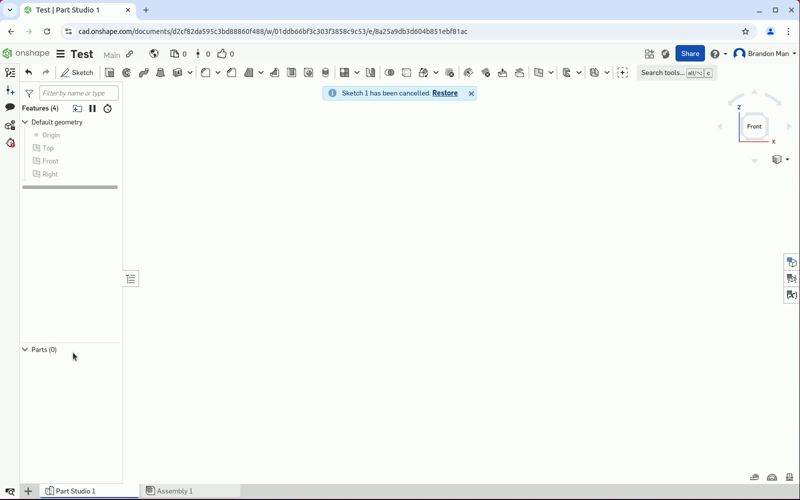
mouse_move(73, 352)
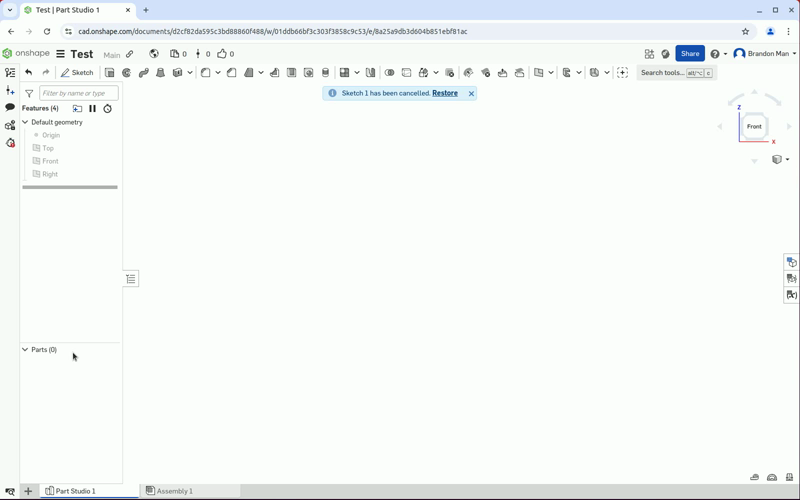
key(shift+y)
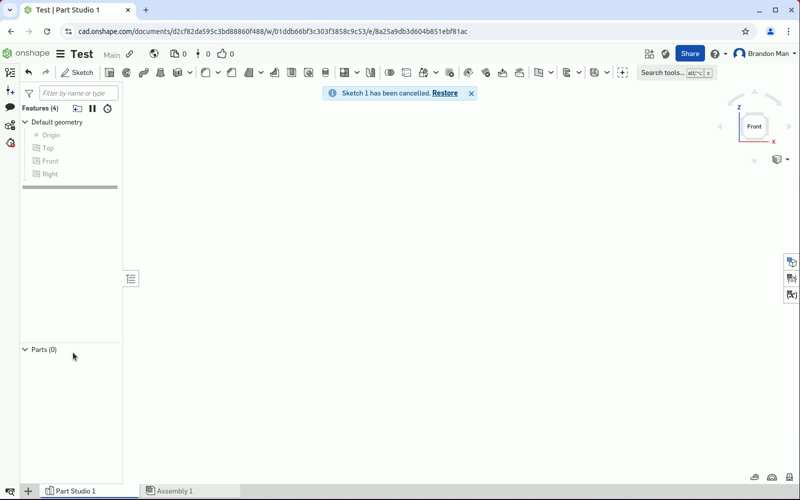
key(shift+s)
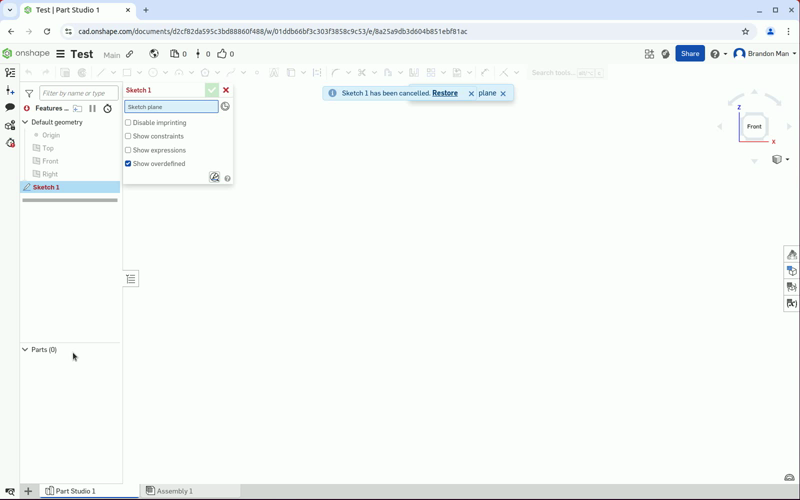
mouse_move(73, 163)
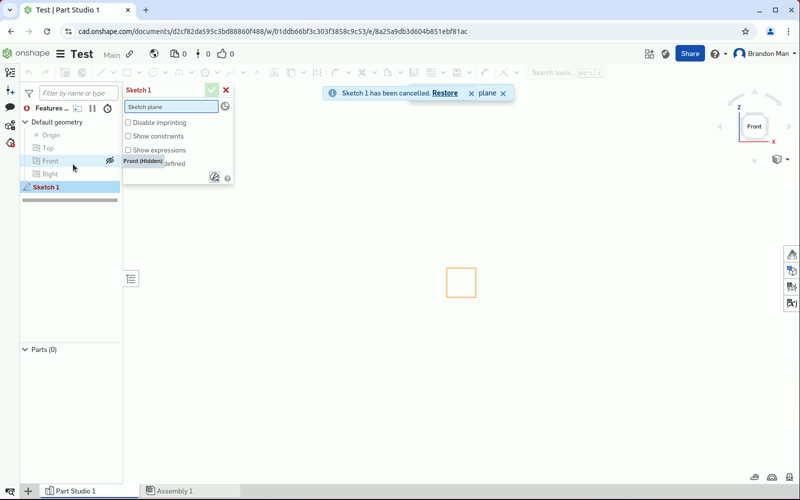
click(73, 163)
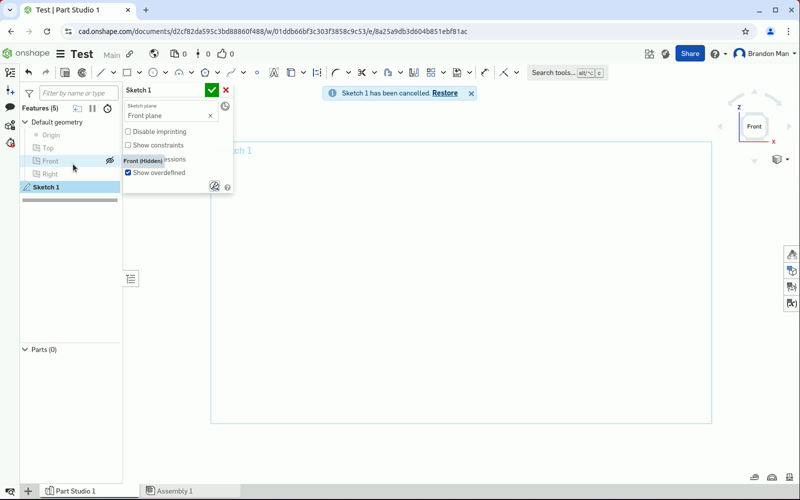
mouse_move(73, 352)
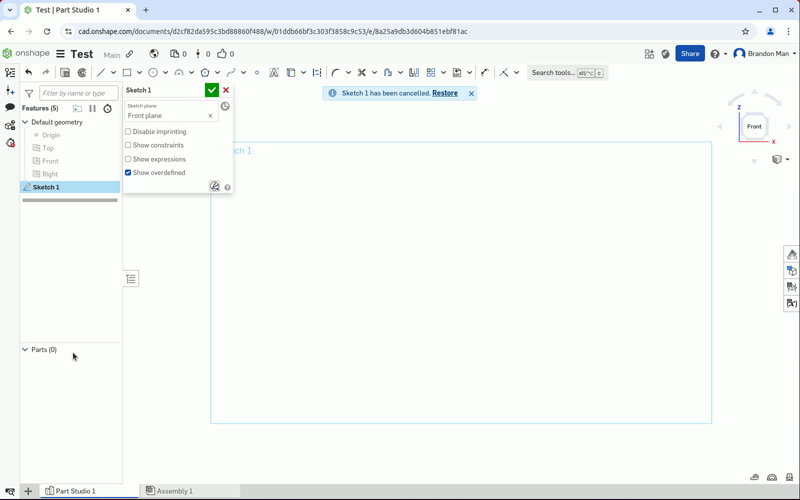
key(y)
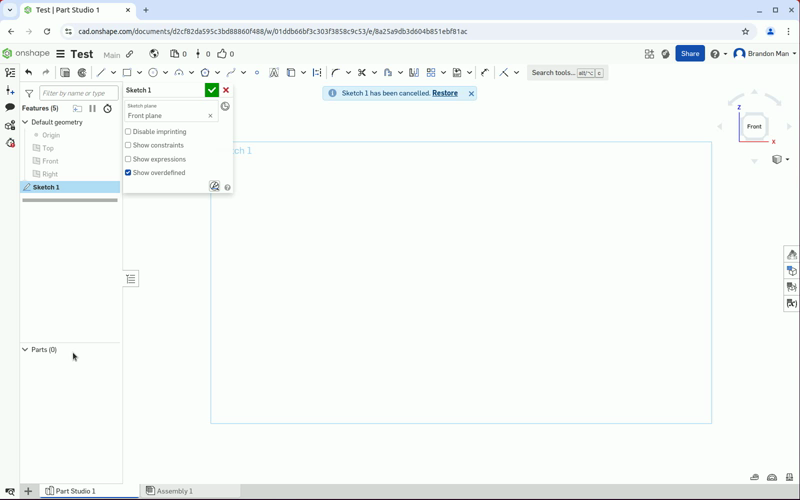
key(l)
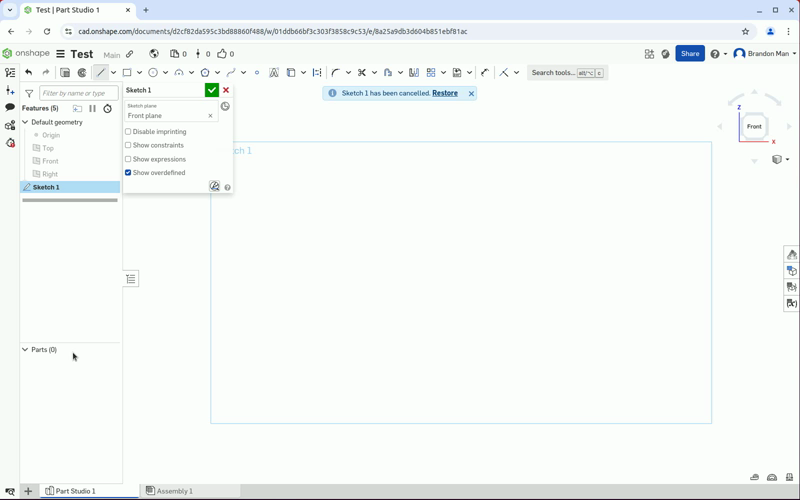
key_down(shift)
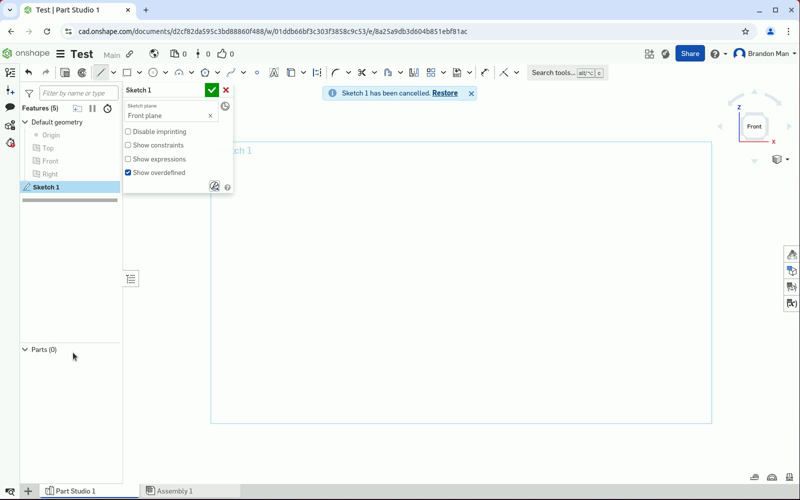
mouse_move(396, 308)
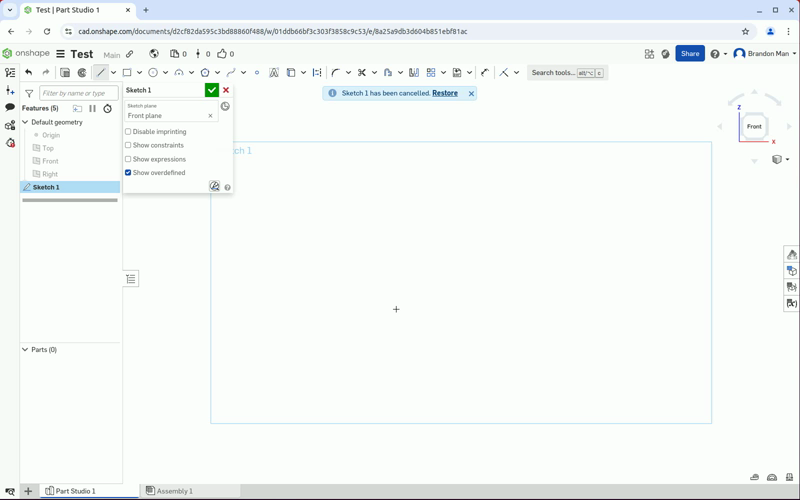
click(396, 308)
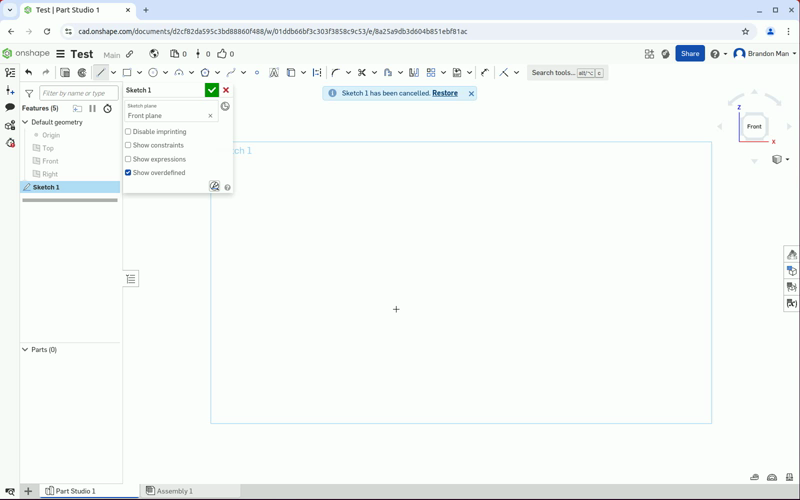
key_up(shift)
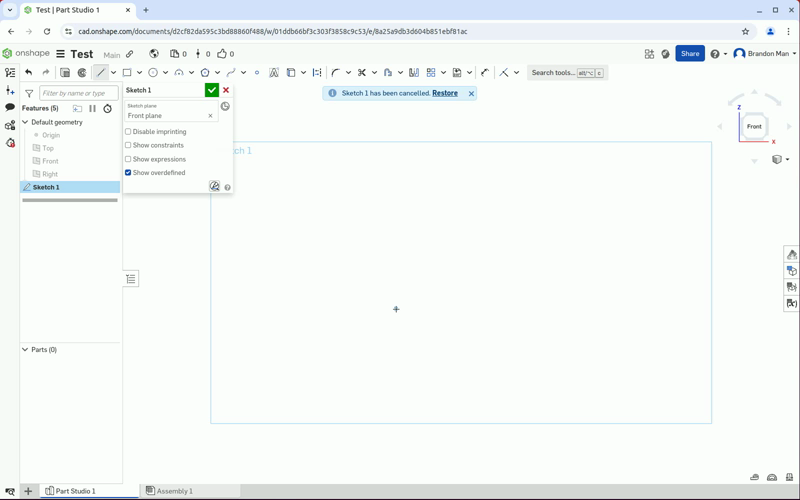
key_down(shift)
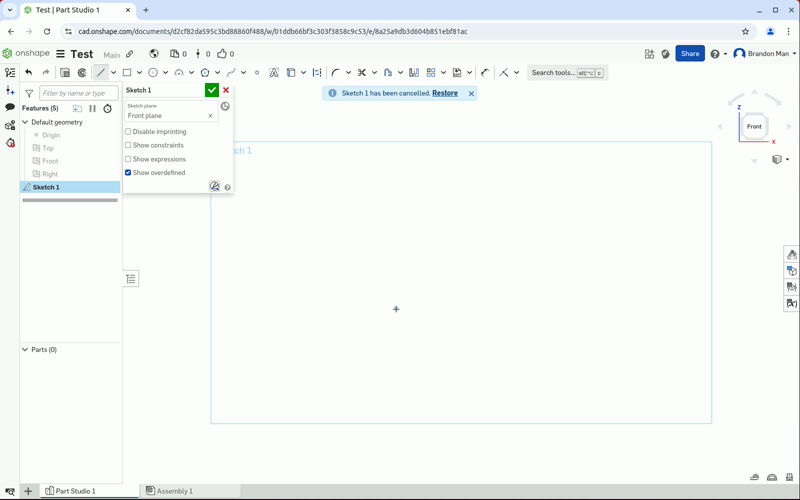
mouse_move(426, 308)
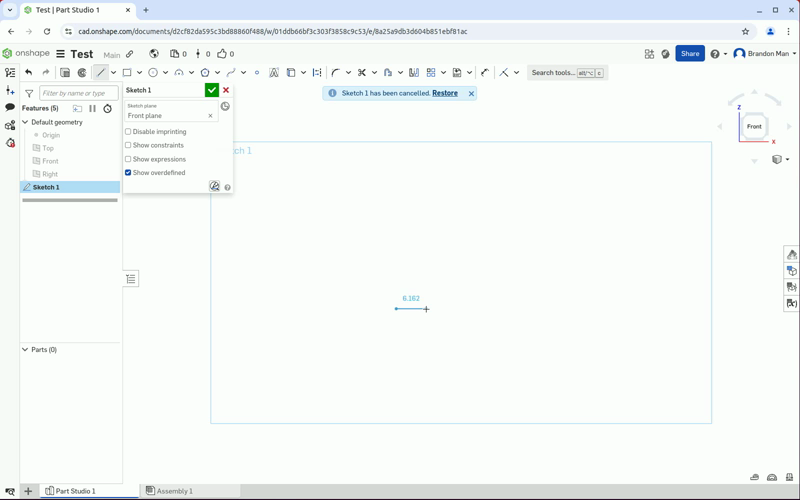
mouse_move(443, 308)
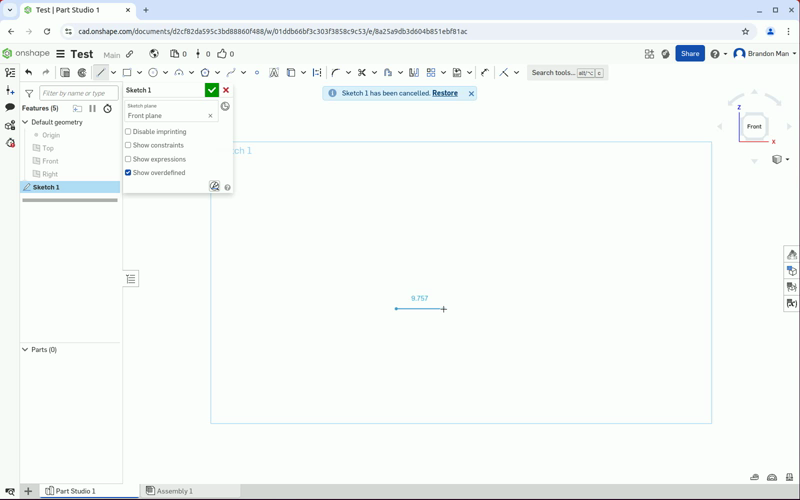
click(443, 308)
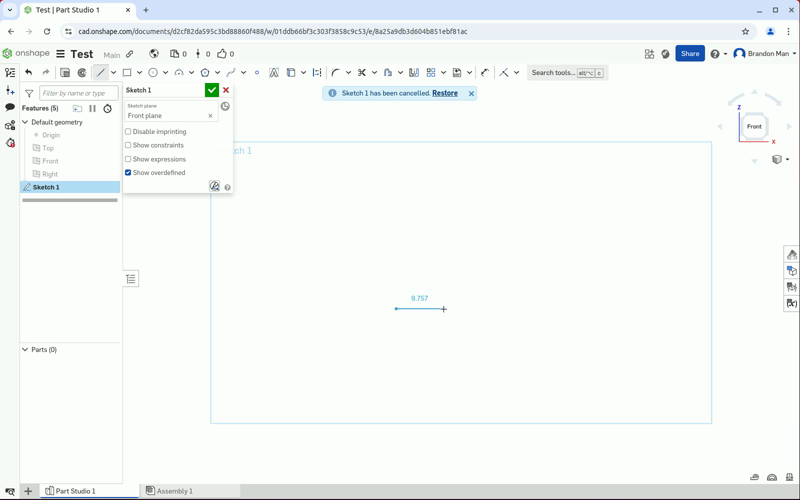
key_up(shift)
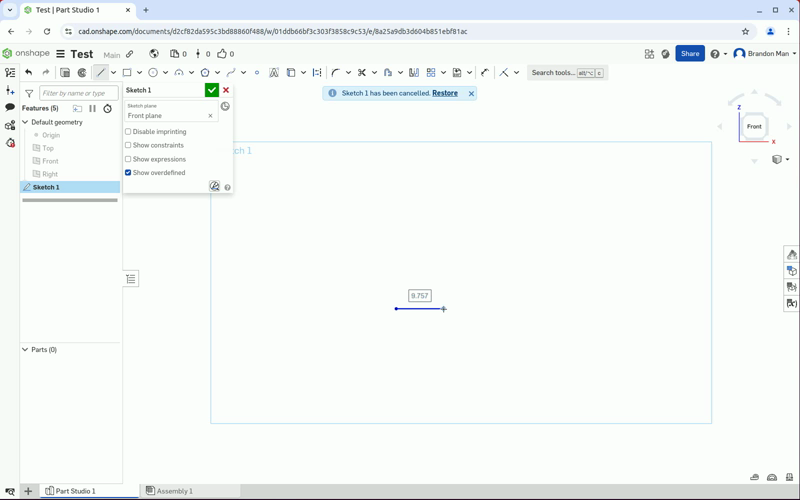
key_down(shift)
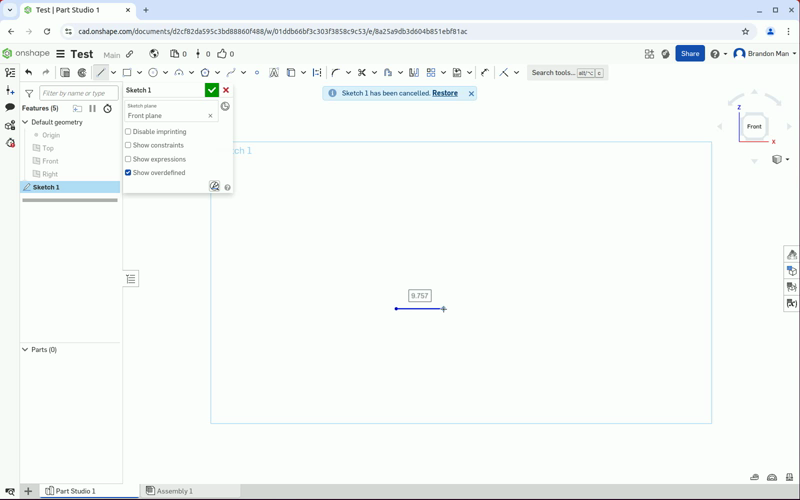
mouse_move(473, 308)
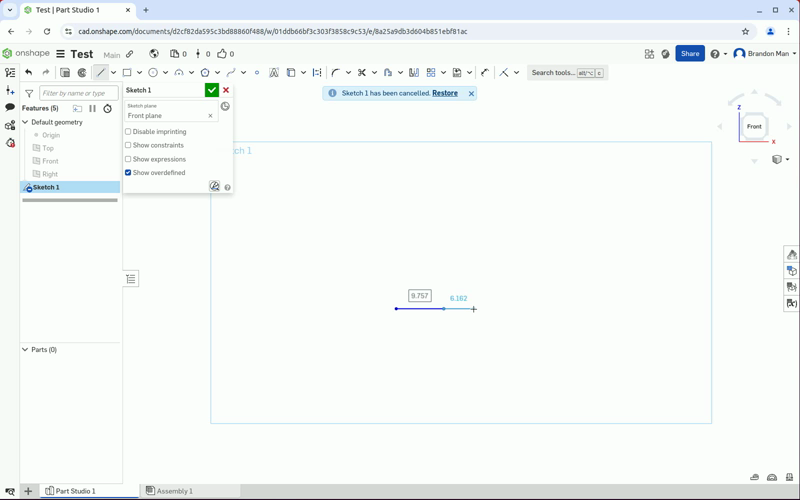
mouse_move(443, 294)
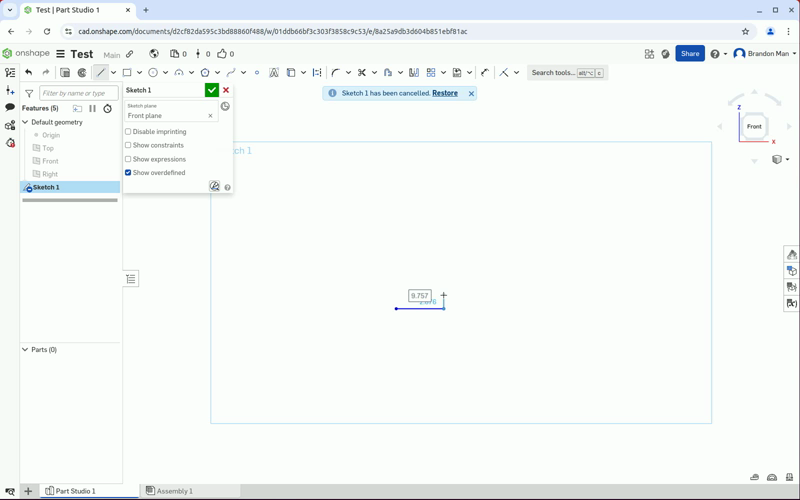
click(443, 294)
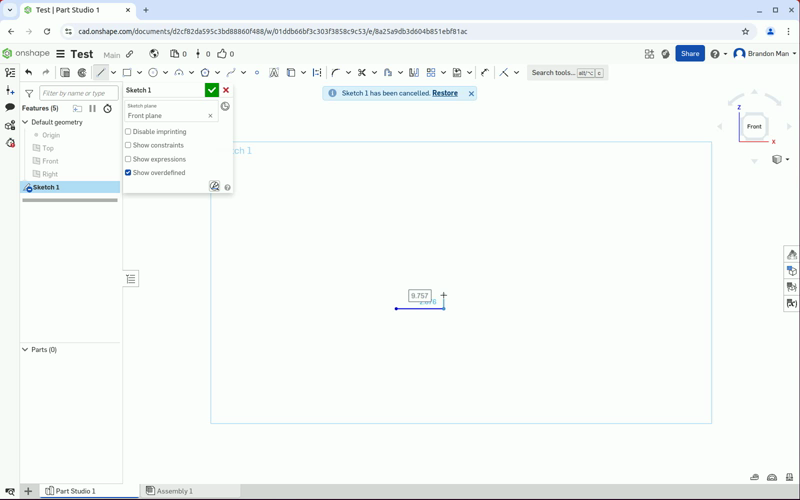
key_up(shift)
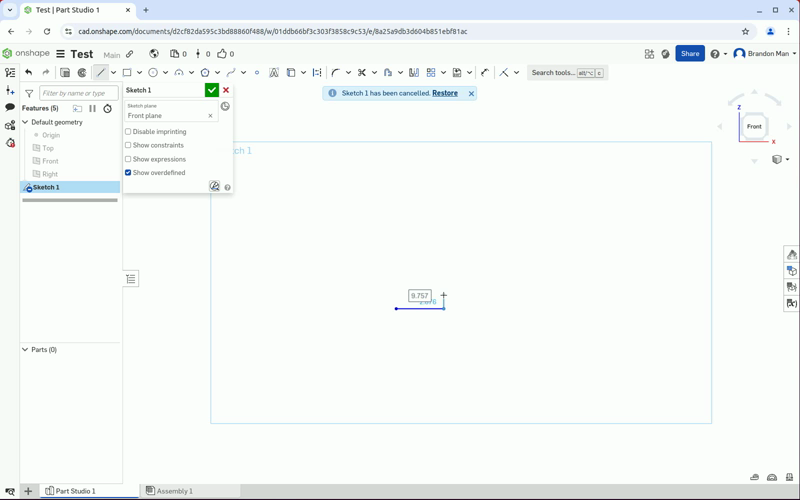
key_down(shift)
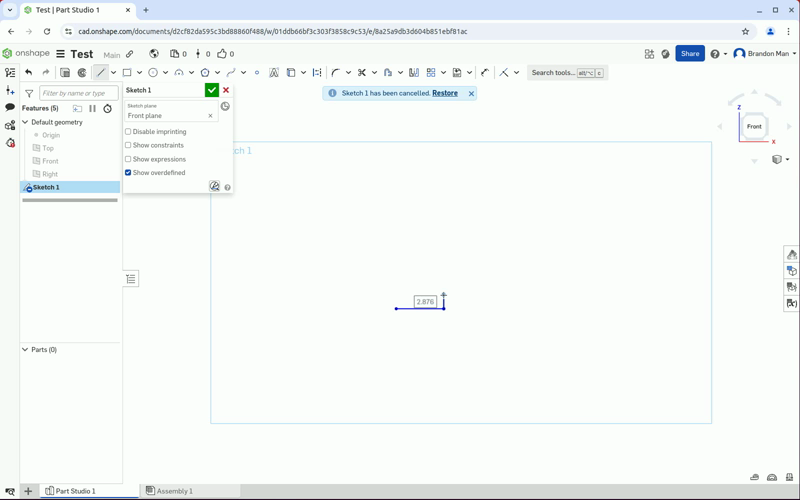
mouse_move(473, 294)
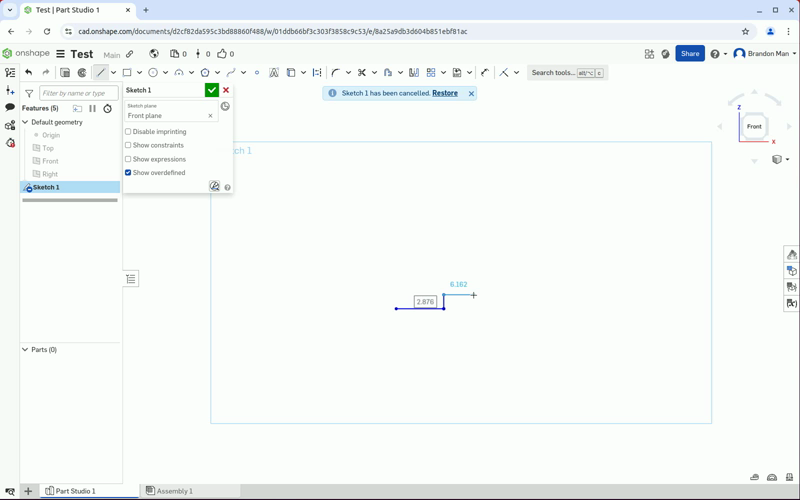
mouse_move(396, 294)
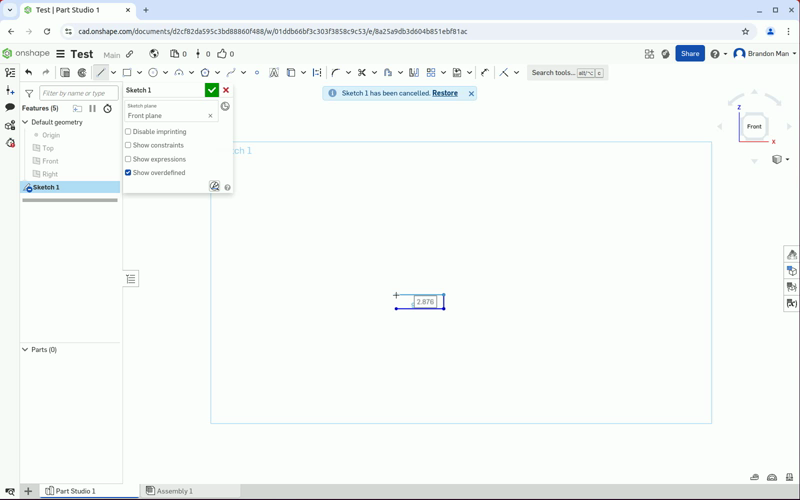
click(396, 294)
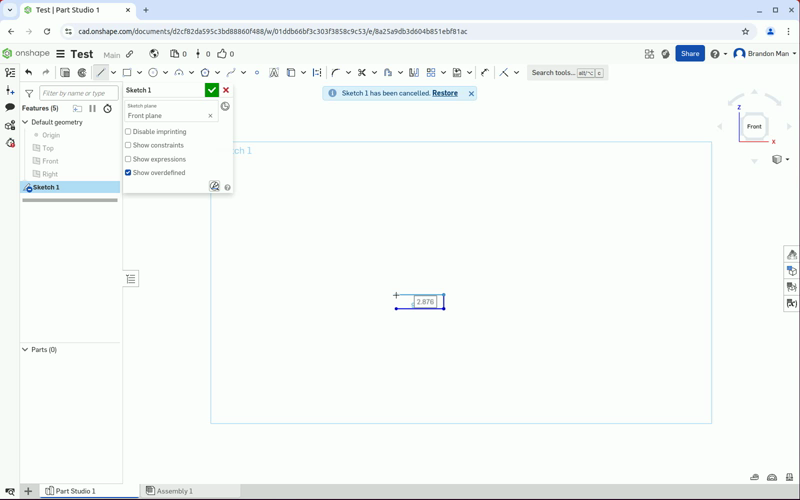
key_up(shift)
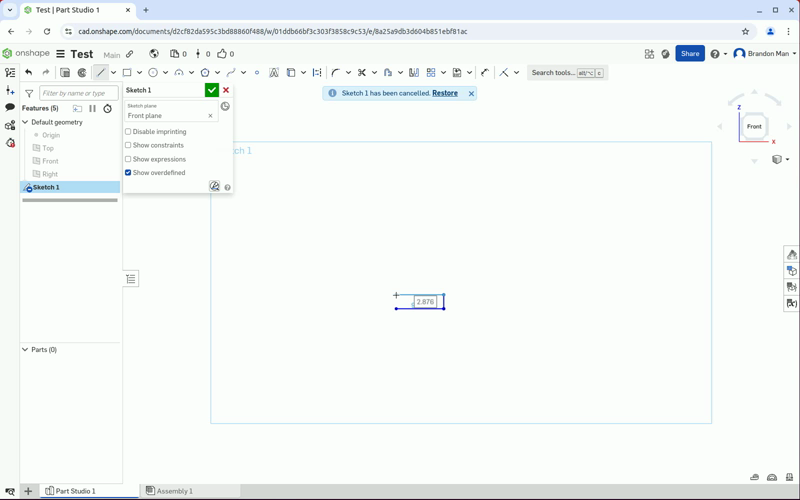
mouse_move(426, 294)
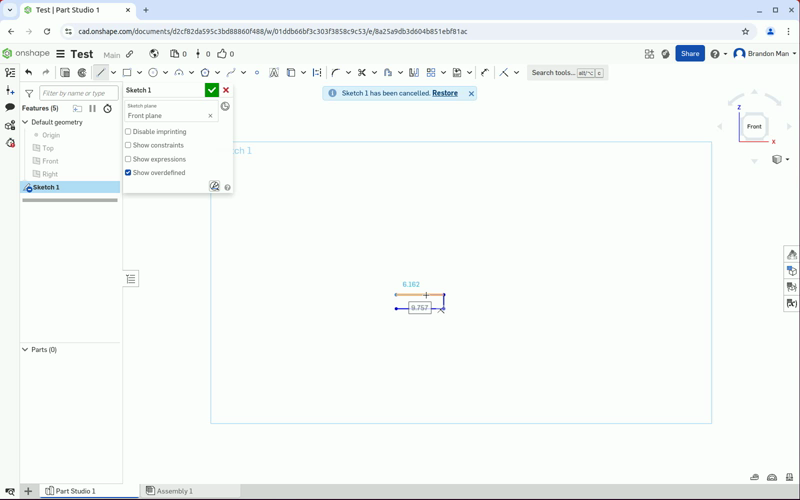
key_down(shift)
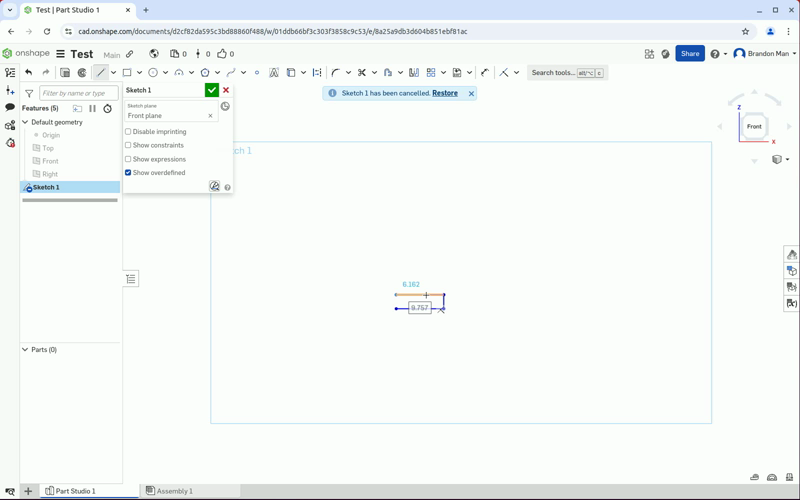
mouse_move(396, 308)
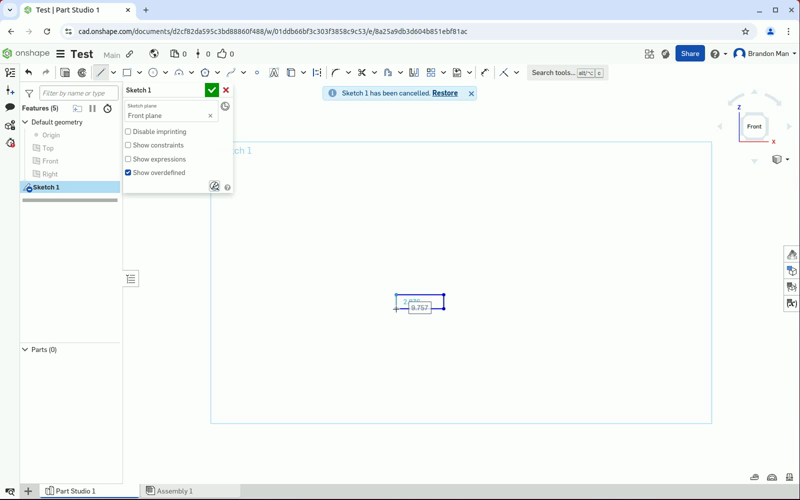
key_up(shift)
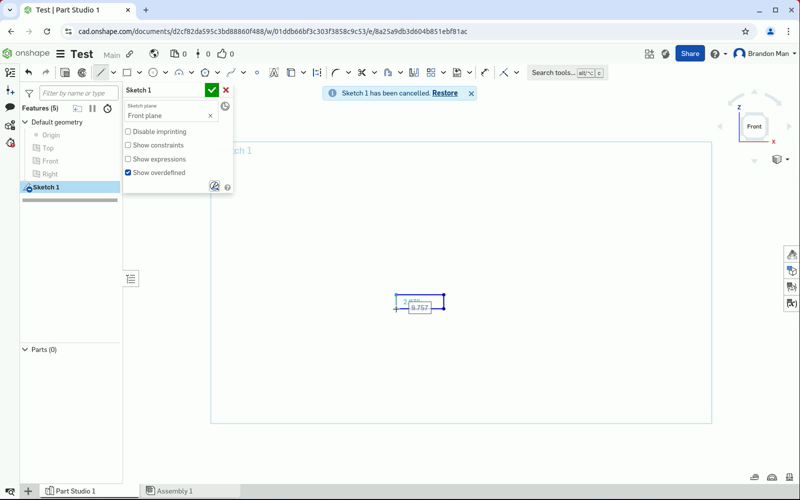
click(396, 308)
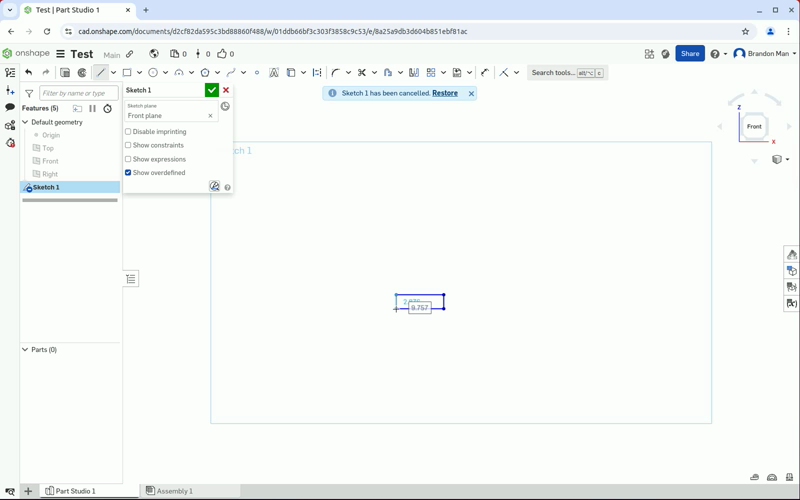
key(esc)
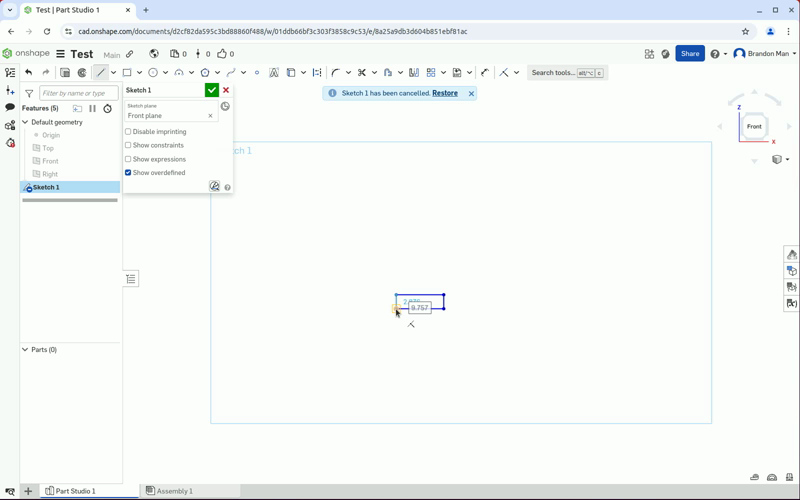
mouse_move(423, 299)
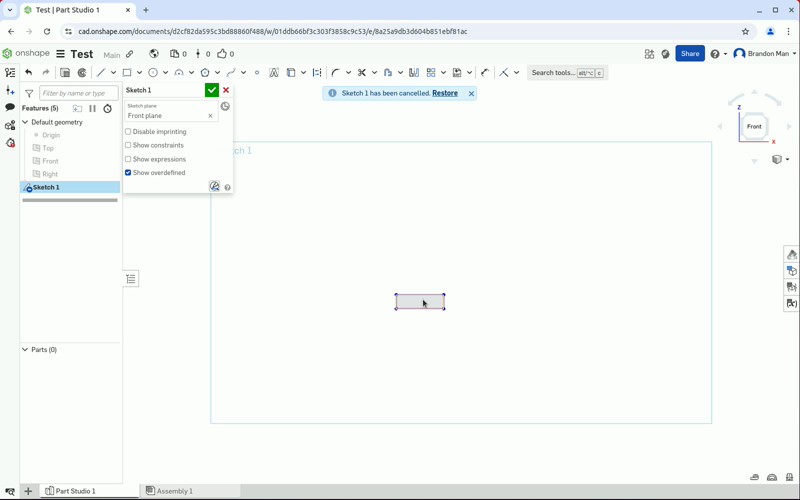
scroll(6)
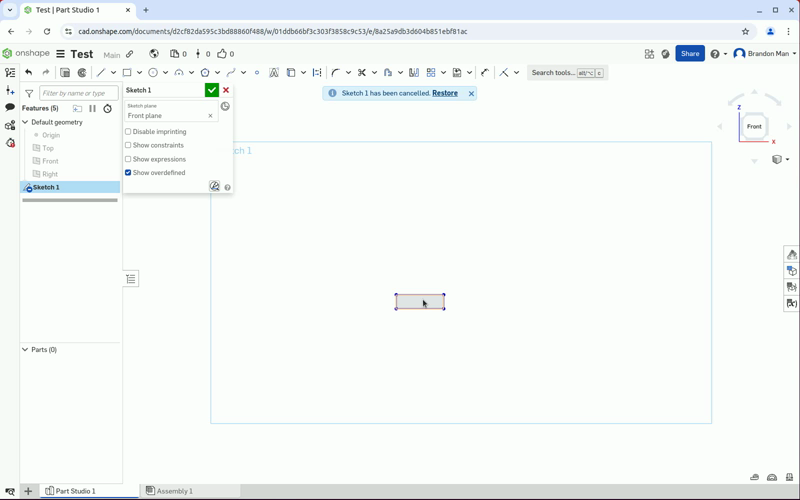
scroll(6)
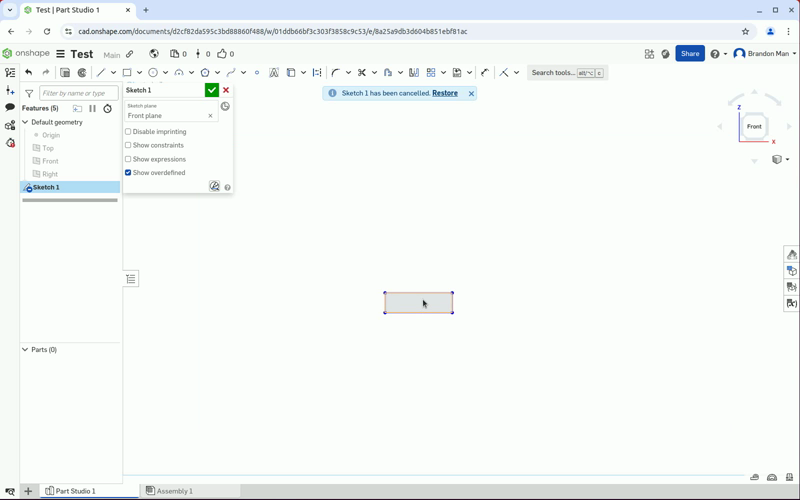
scroll(6)
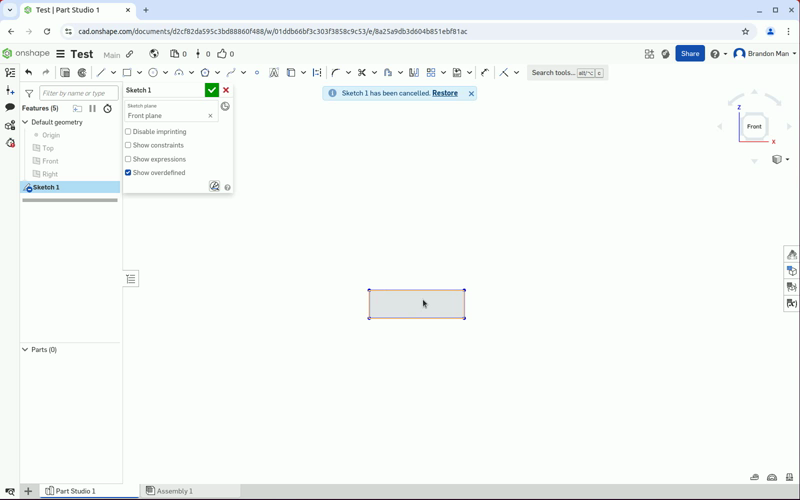
scroll(6)
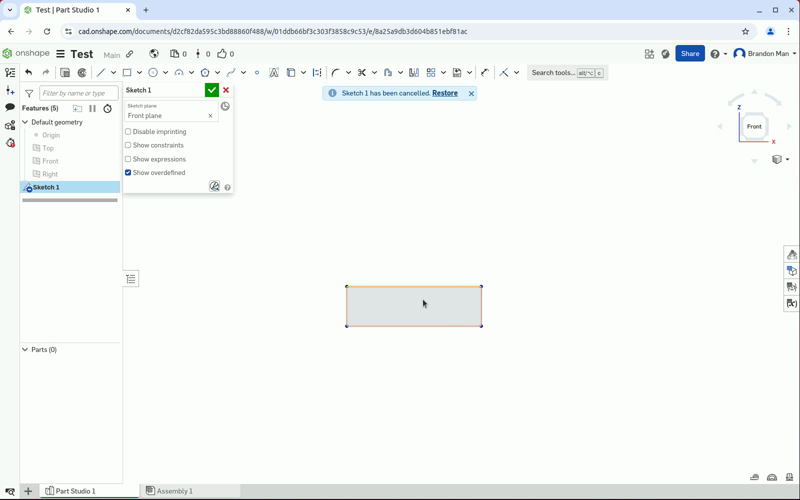
scroll(6)
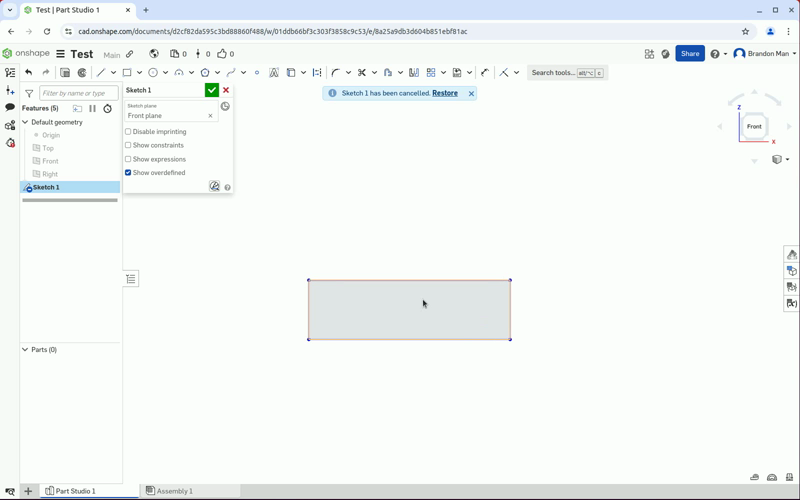
scroll(6)
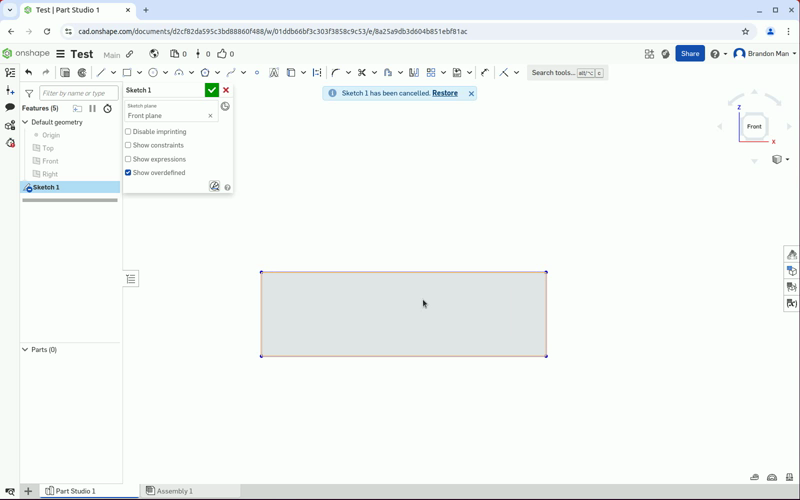
scroll(6)
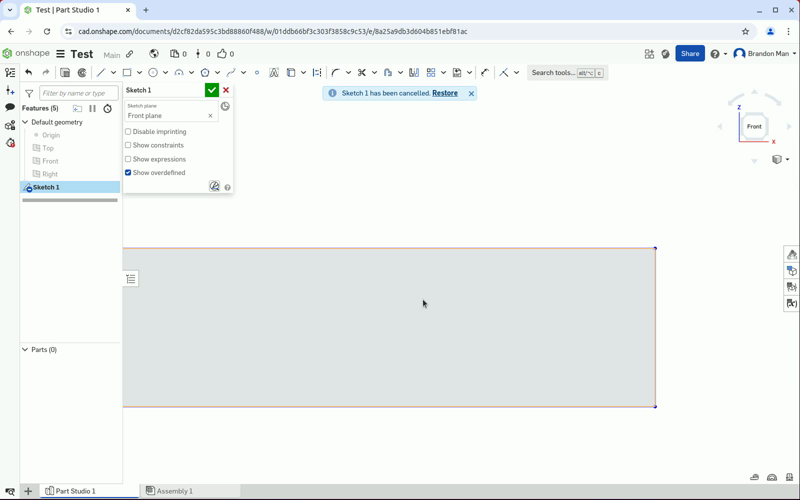
click(423, 299)
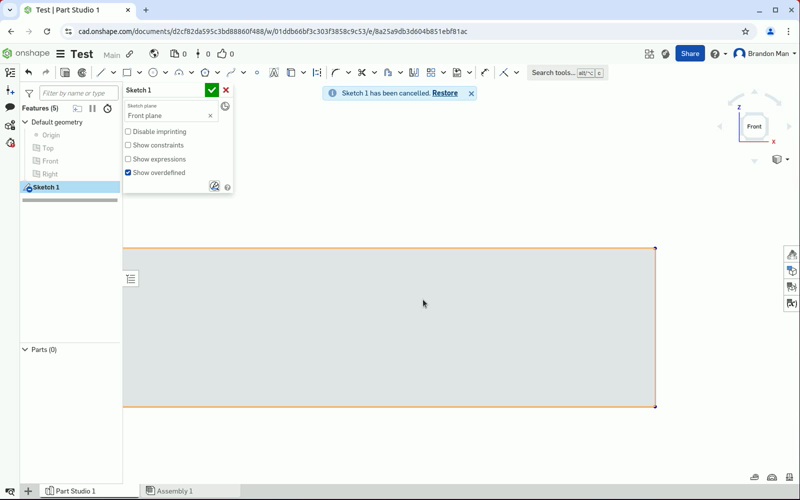
scroll(-6)
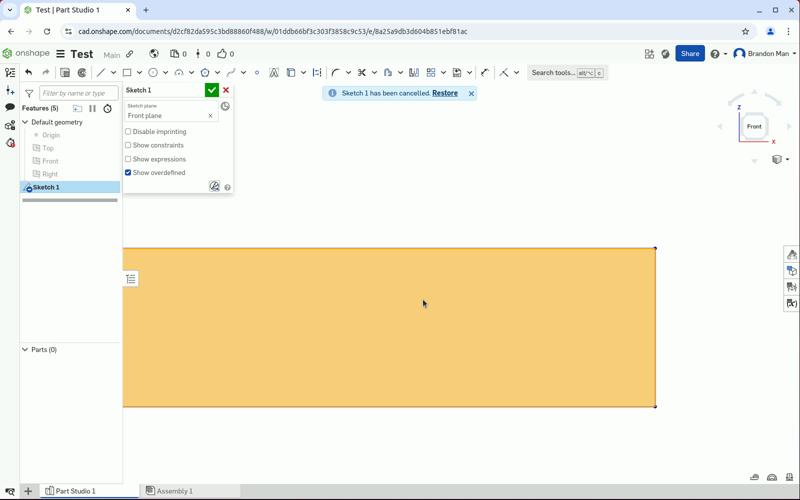
scroll(-6)
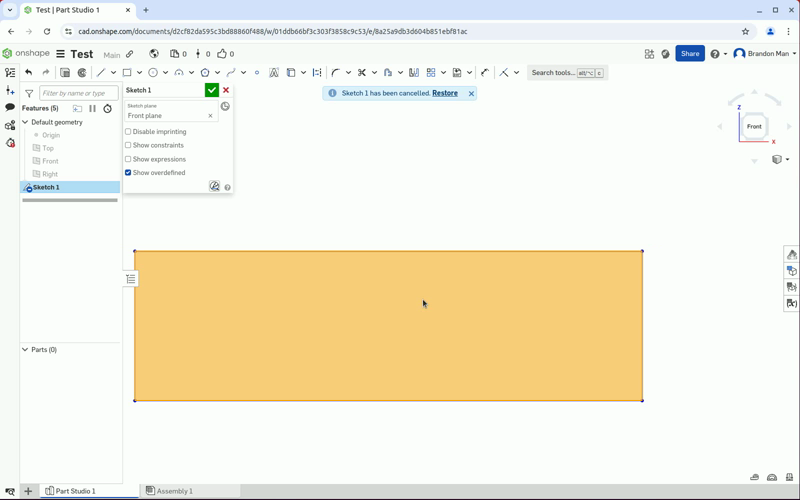
scroll(-6)
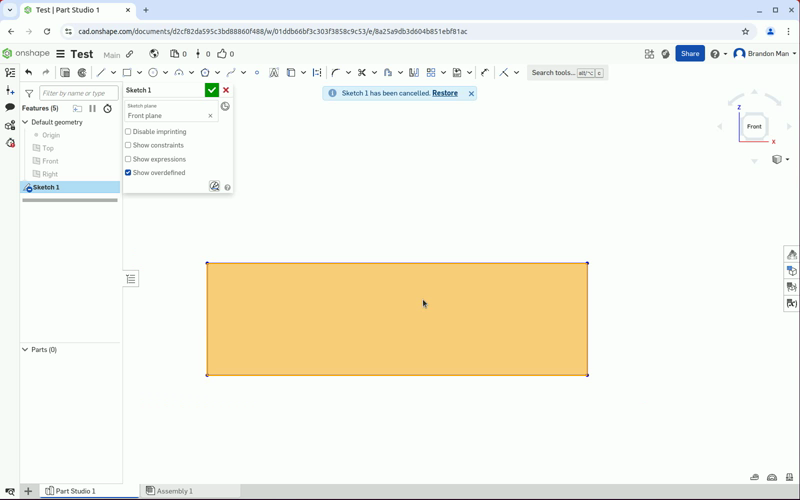
scroll(-6)
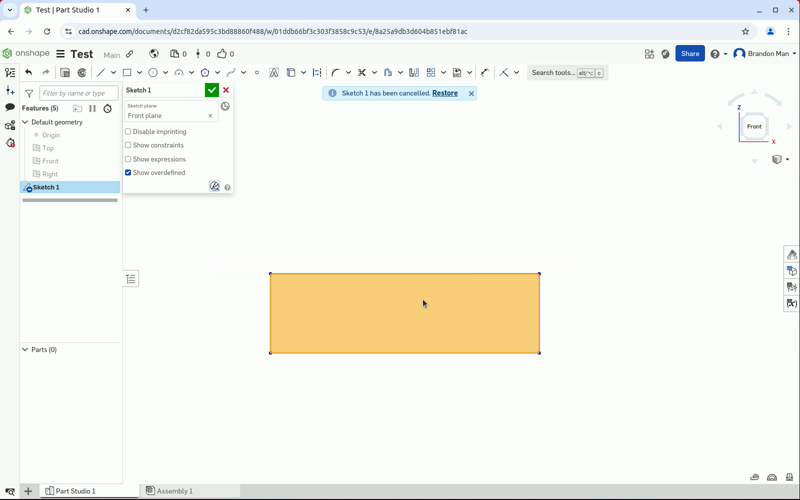
scroll(-6)
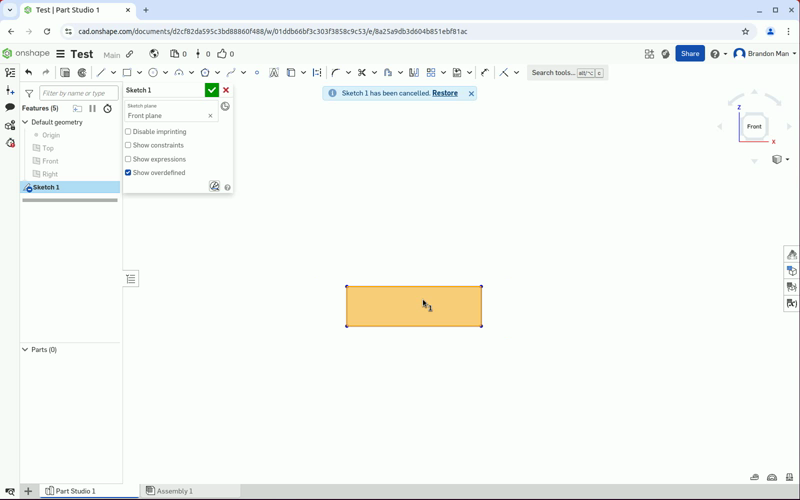
scroll(-6)
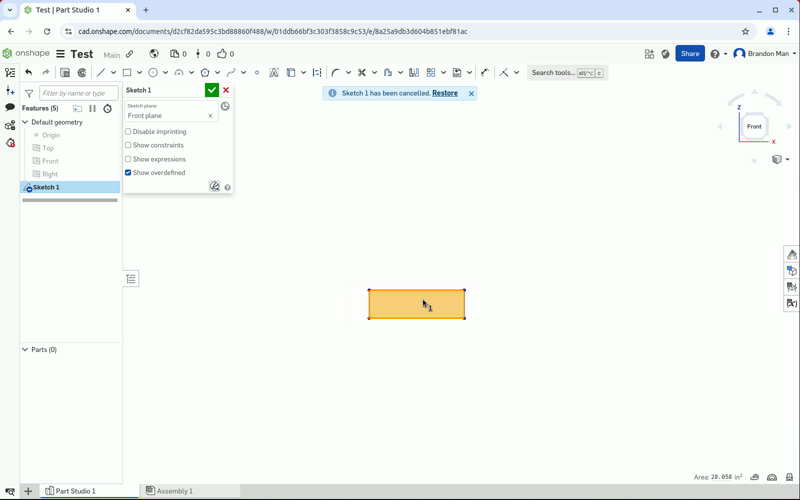
scroll(-6)
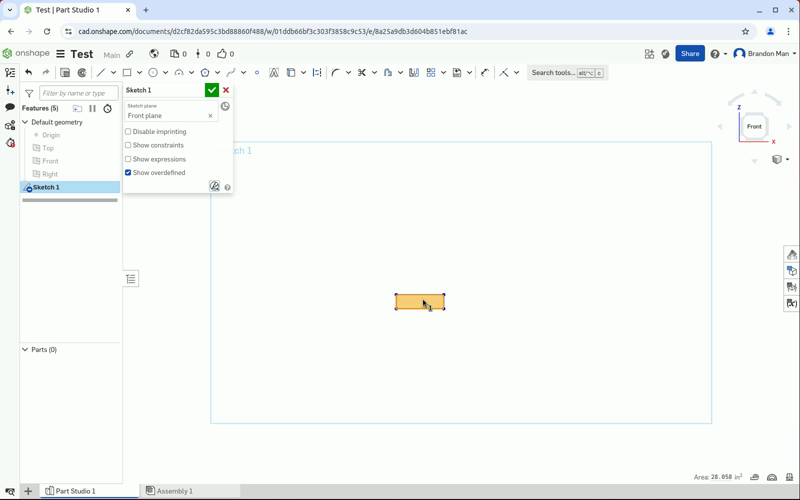
mouse_move(73, 352)
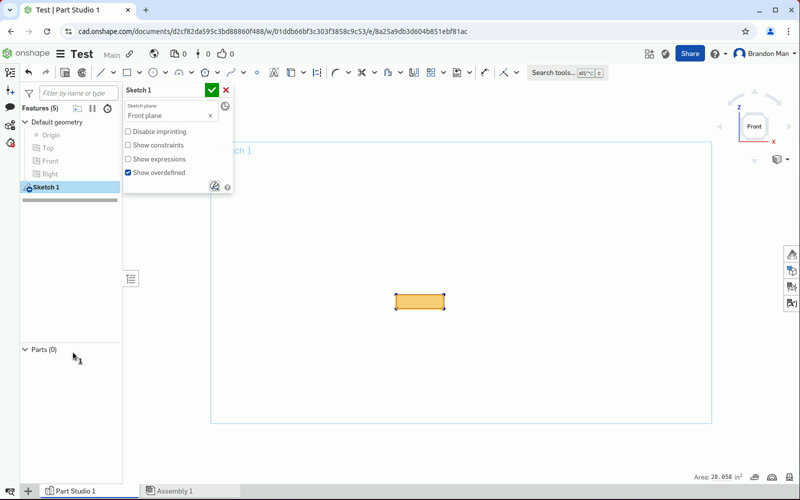
key(shift+y)
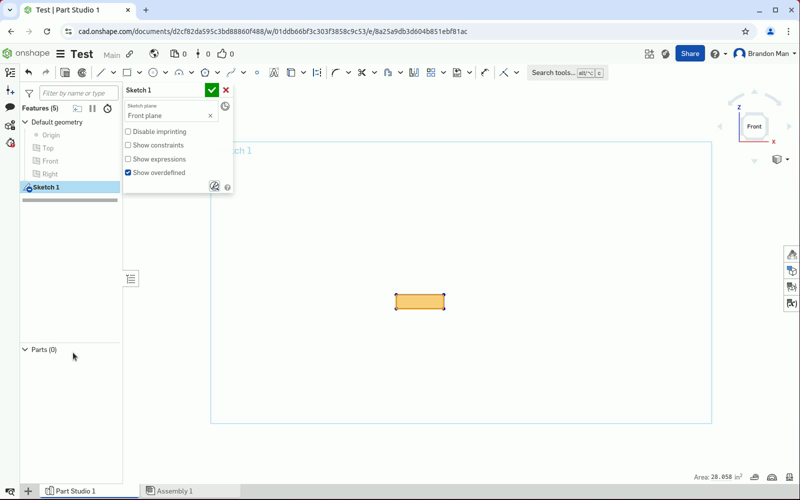
key(shift+e)
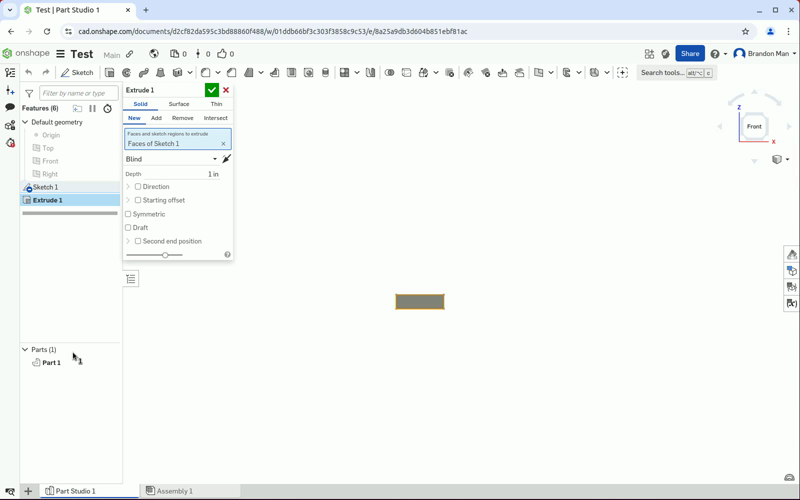
mouse_move(143, 106)
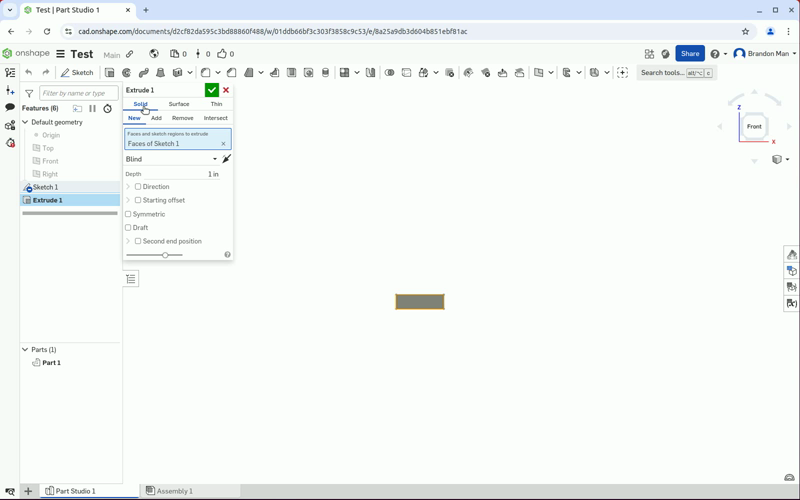
click(143, 106)
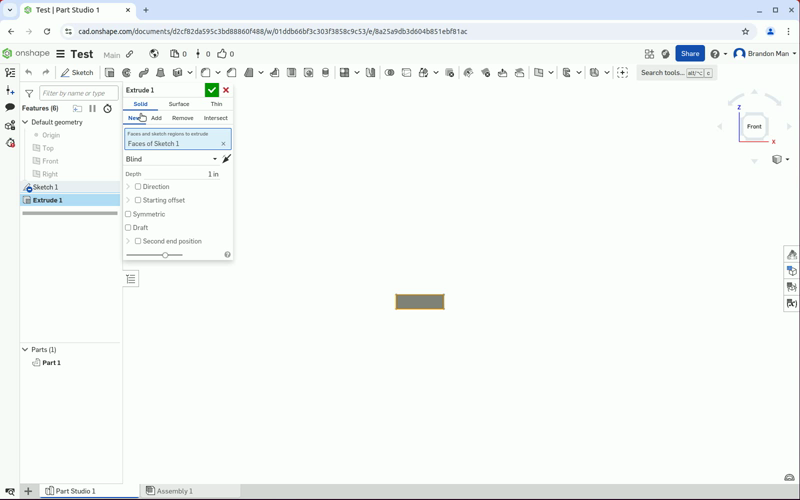
mouse_move(137, 120)
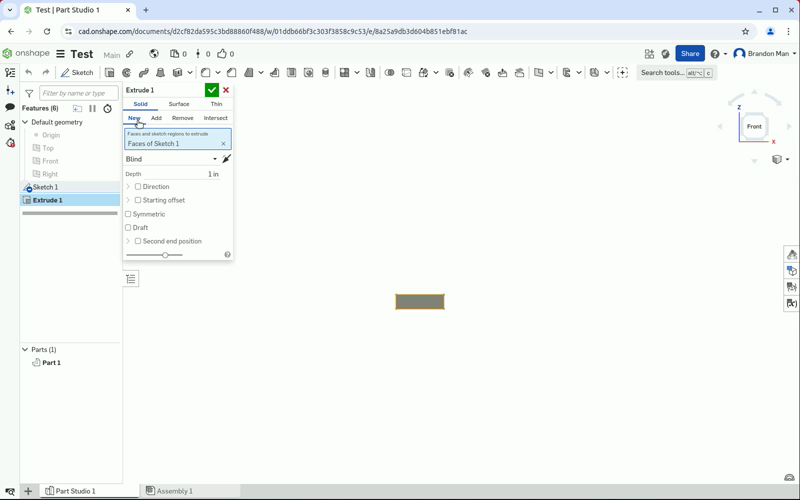
click(137, 120)
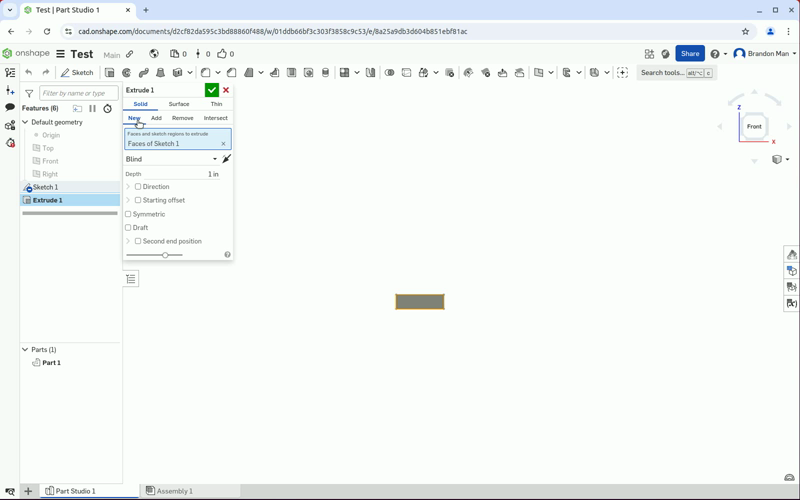
key(tab, 4)
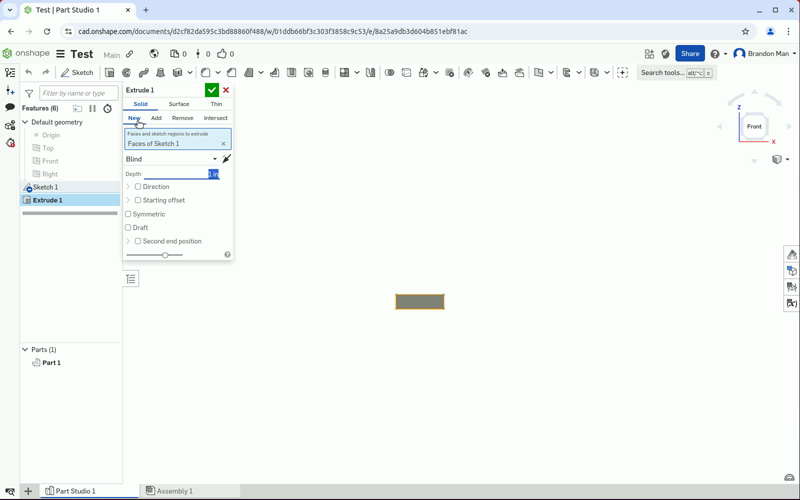
text(13.962)
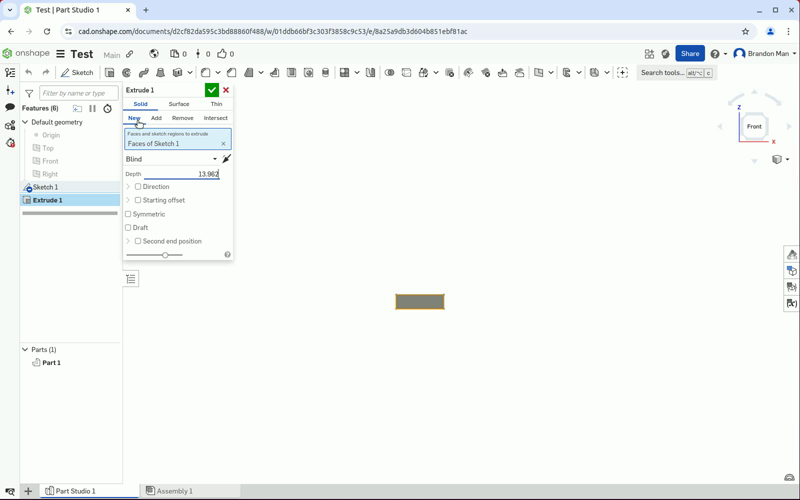
key(tab, 3)
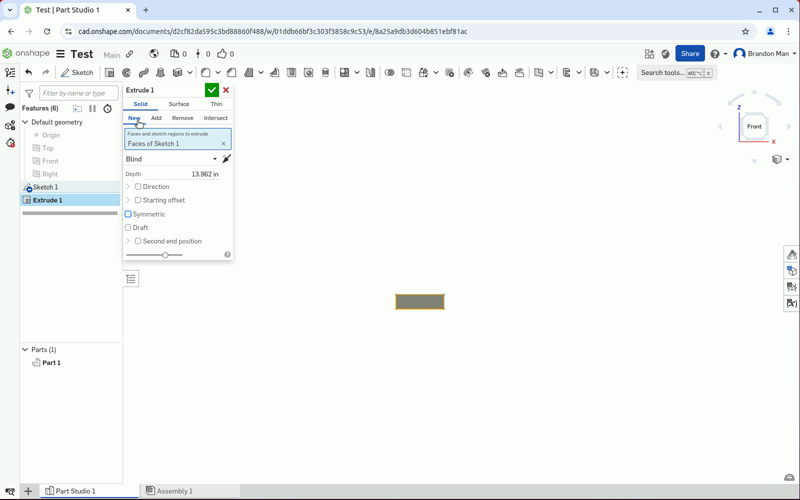
key(space)
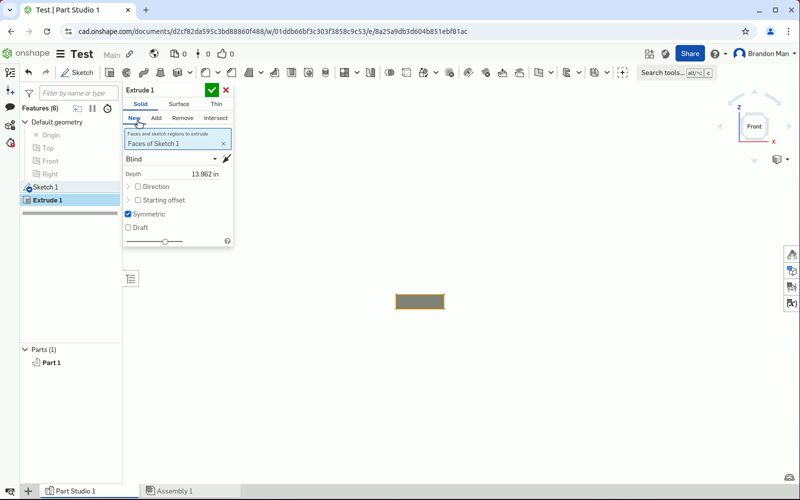
key(enter)
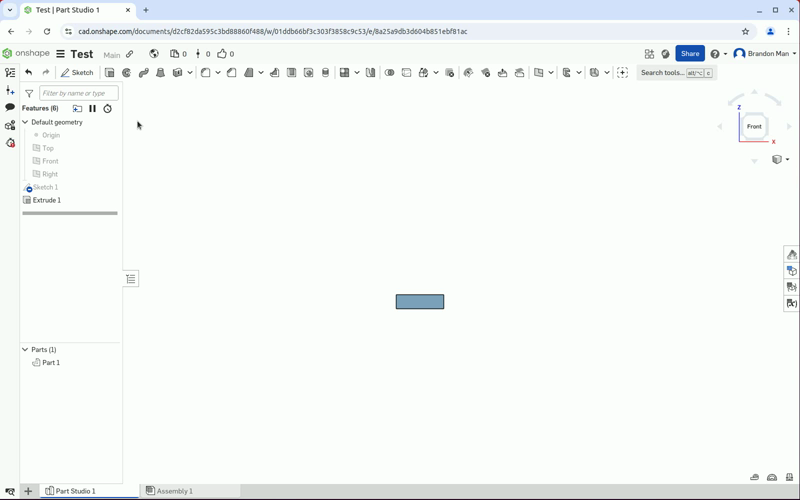
key(shift+h)
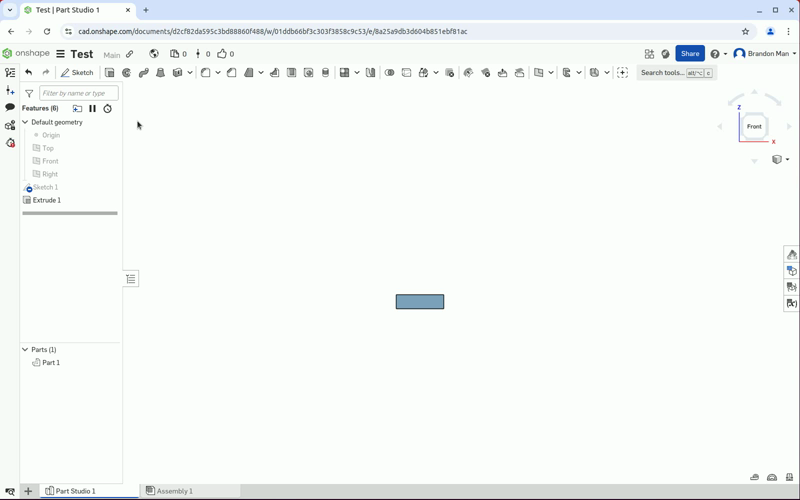
key(shift+h)
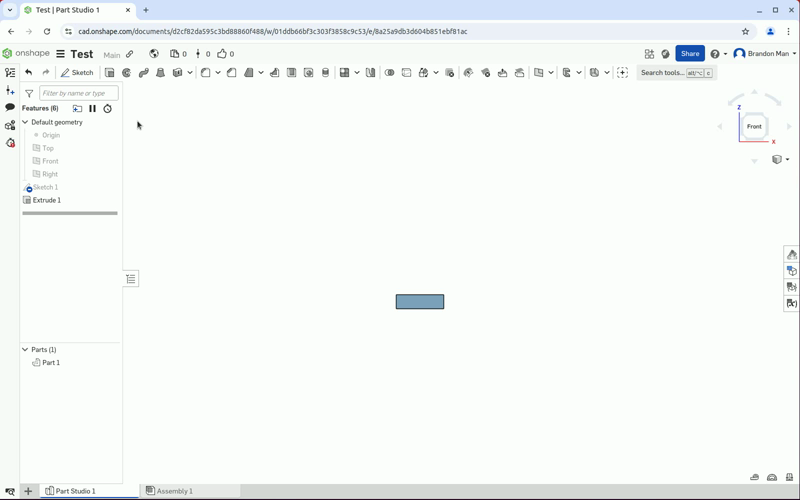
mouse_move(73, 189)
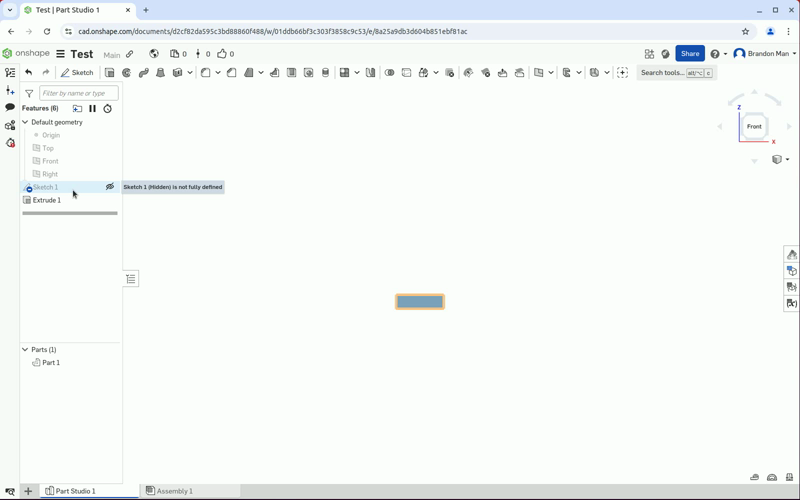
click(73, 189)
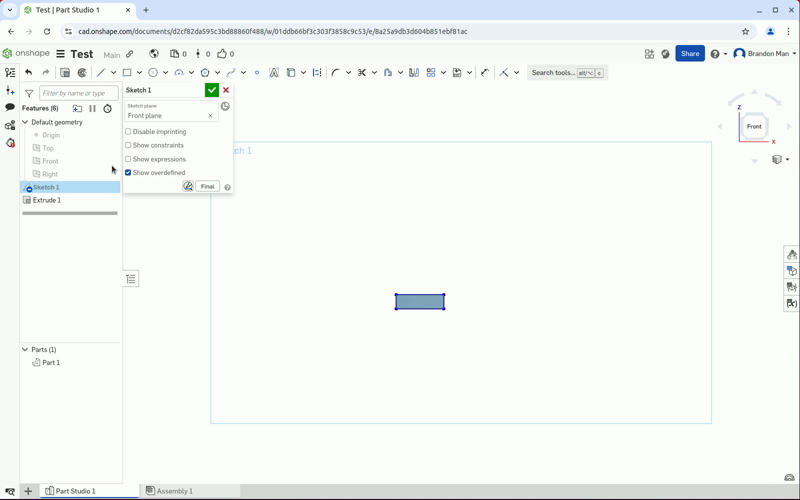
mouse_move(229, 92)
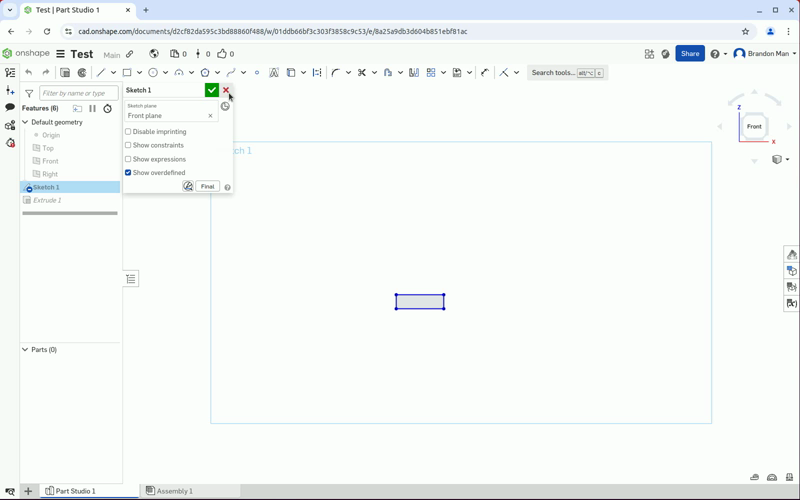
click(229, 92)
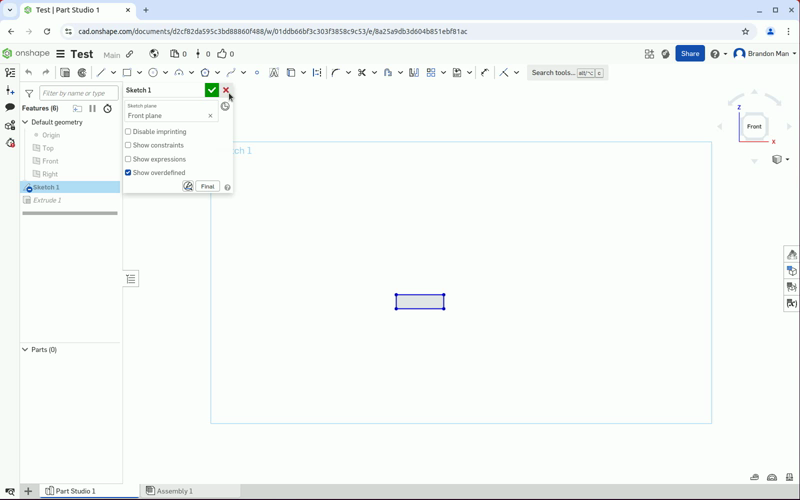
key(shift+s)
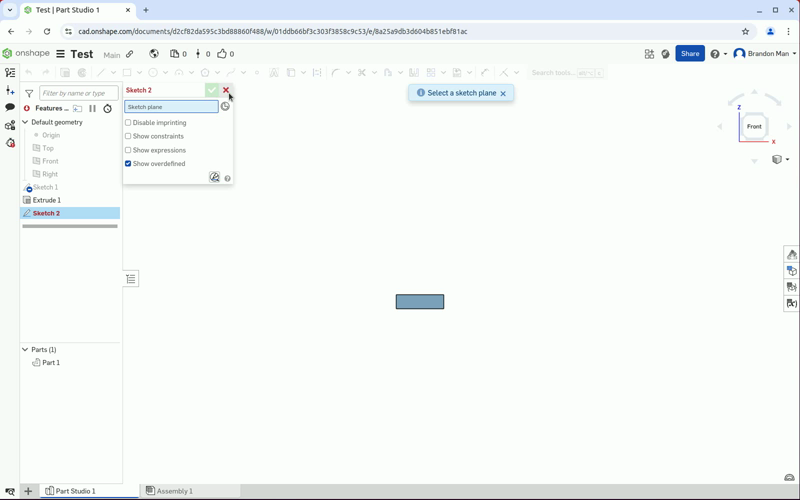
mouse_move(73, 163)
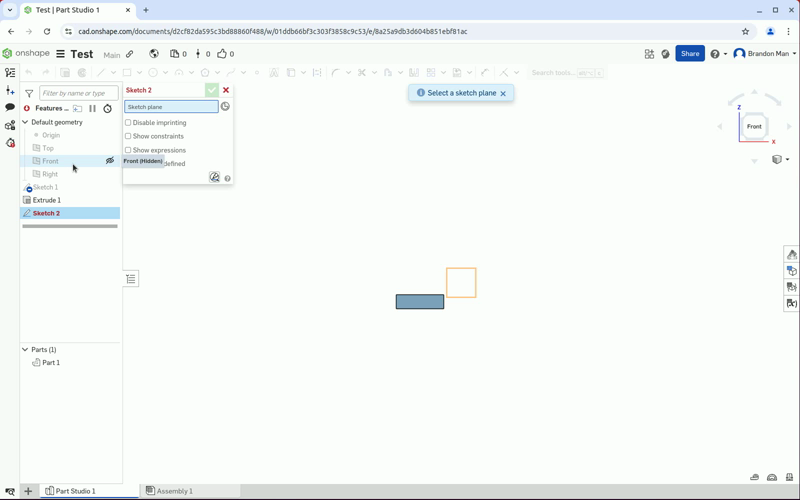
click(73, 163)
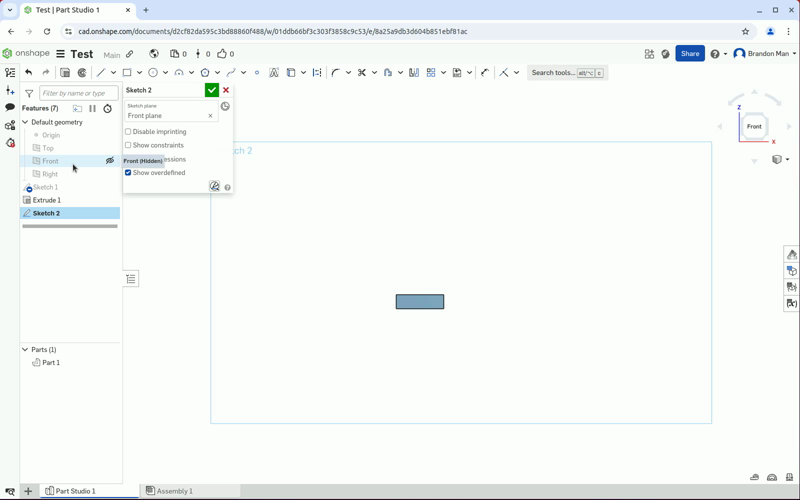
mouse_move(73, 352)
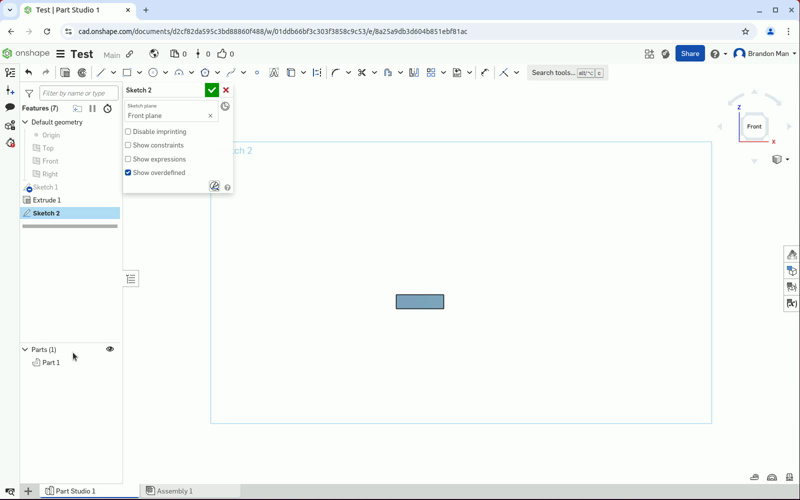
key(y)
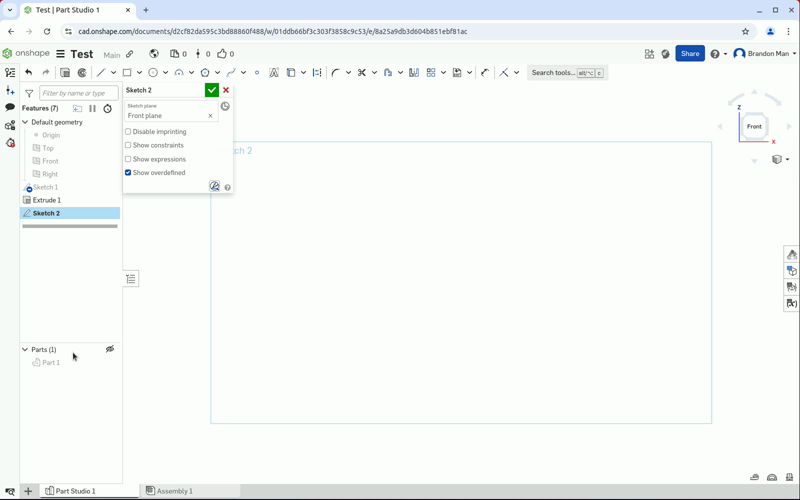
key(l)
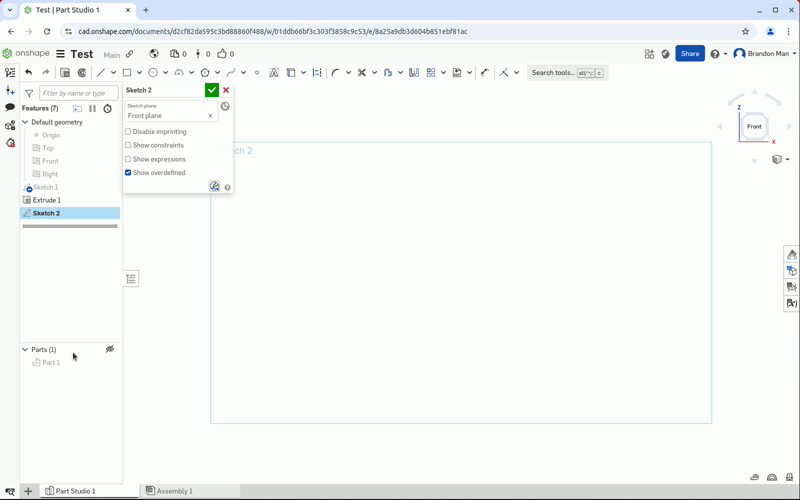
key_down(shift)
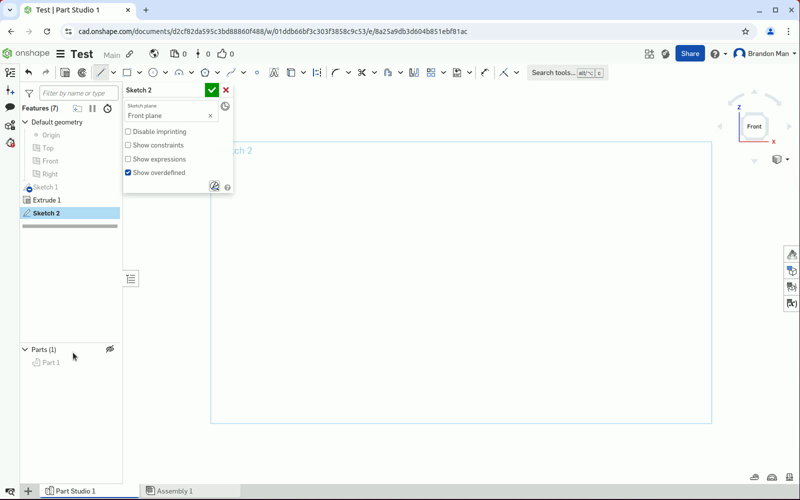
mouse_move(449, 290)
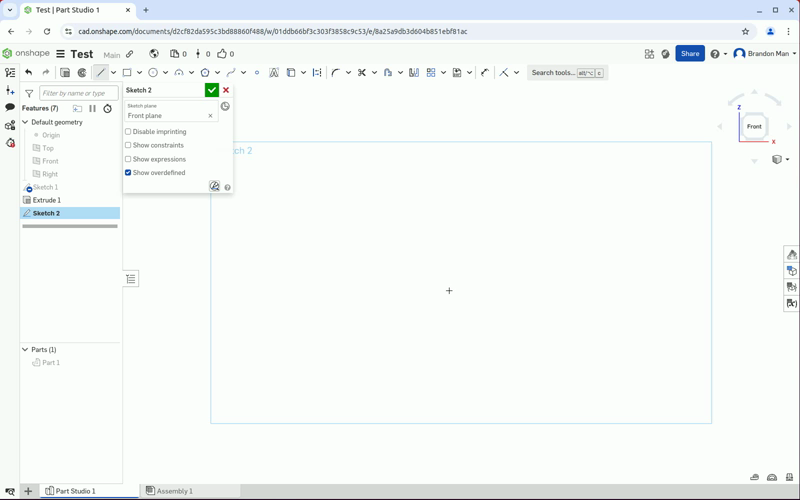
click(449, 290)
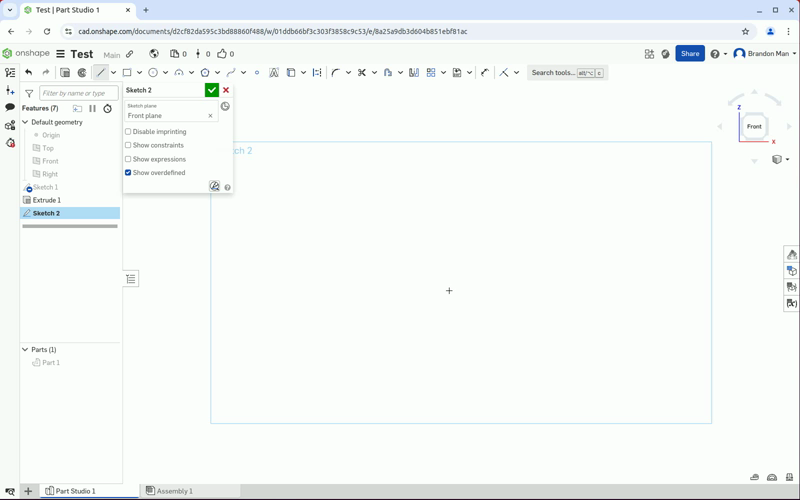
key_up(shift)
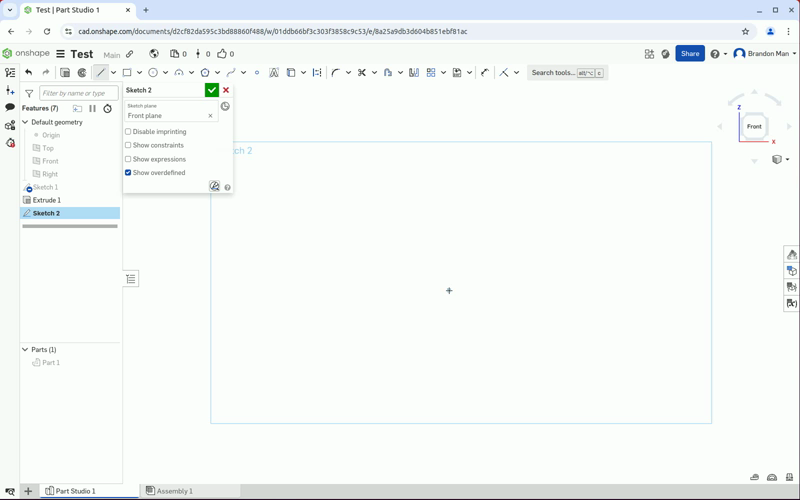
key_down(shift)
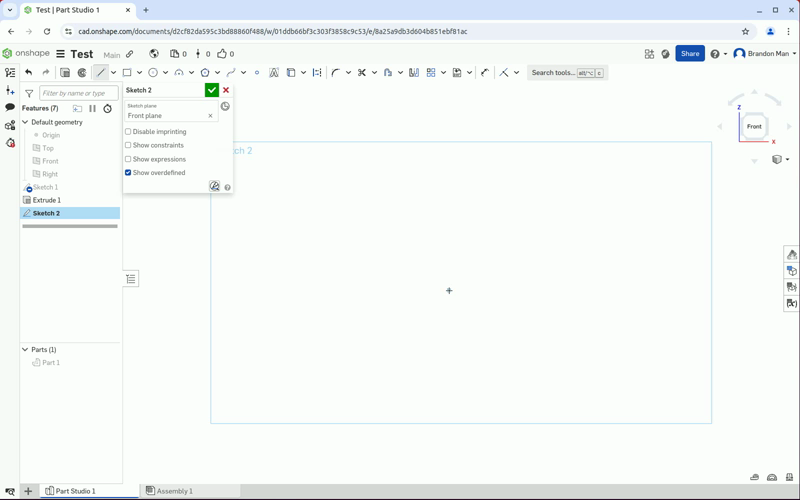
mouse_move(479, 290)
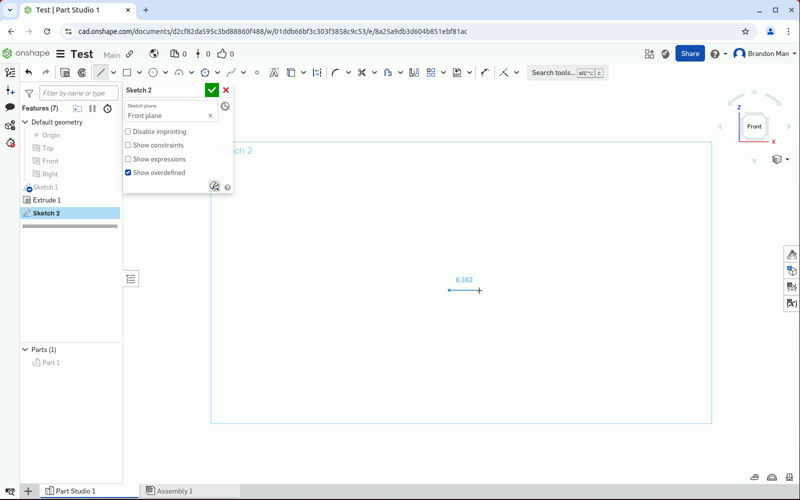
mouse_move(474, 290)
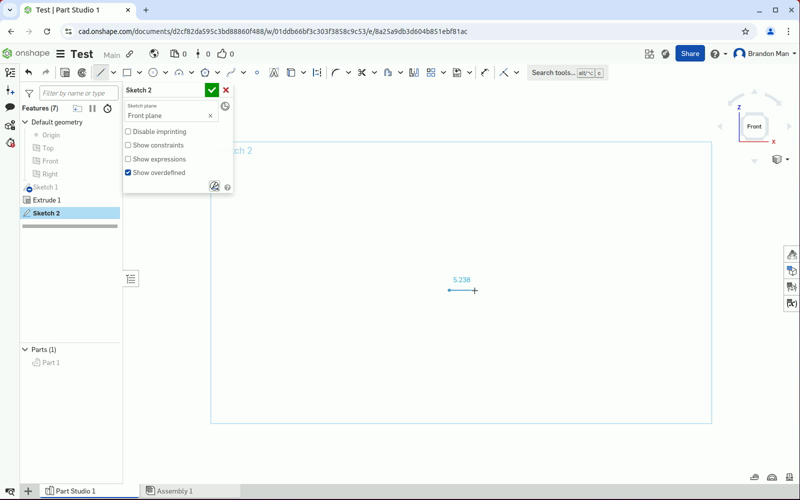
click(474, 290)
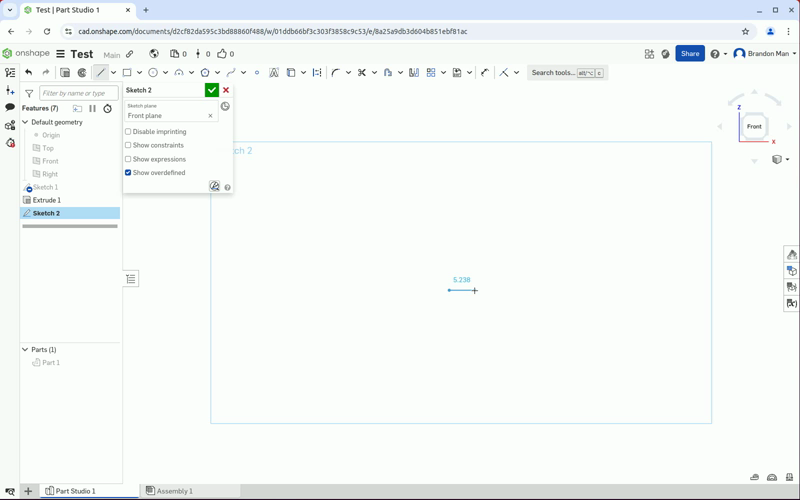
key_up(shift)
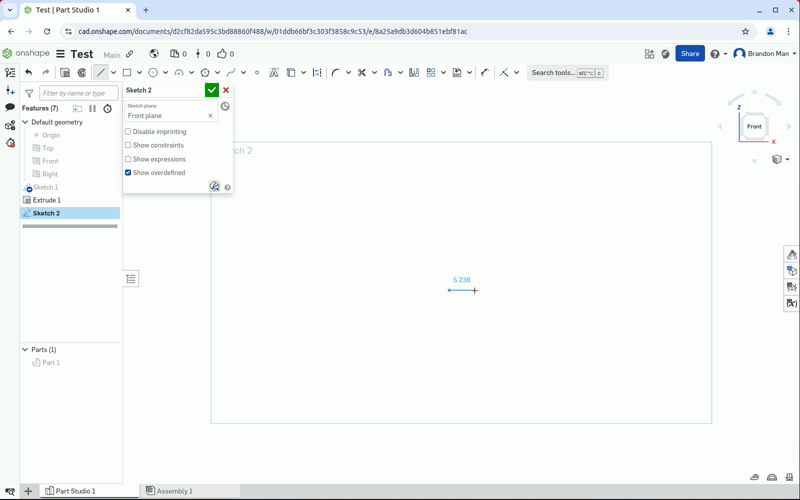
key_down(shift)
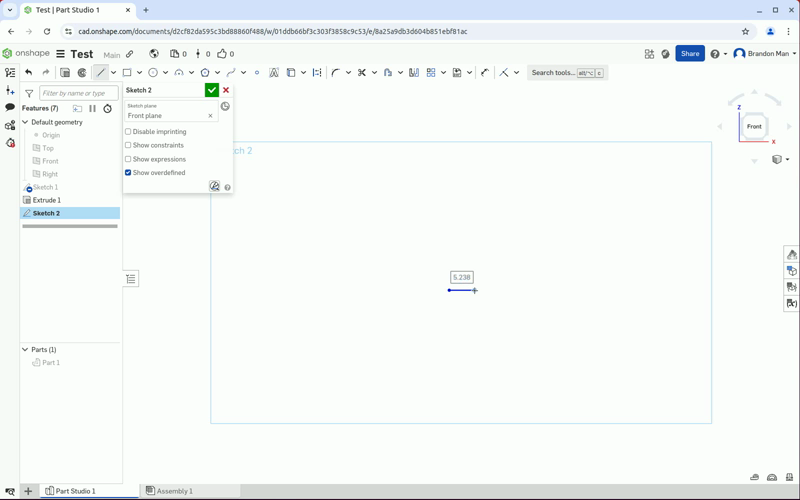
mouse_move(504, 290)
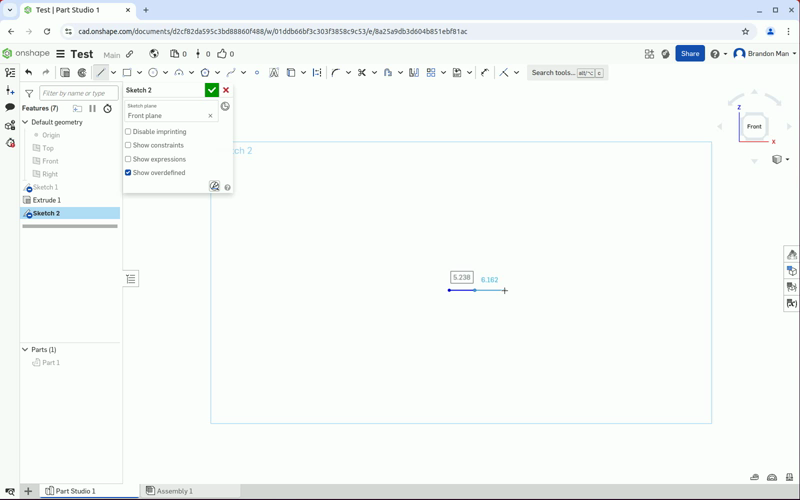
mouse_move(474, 275)
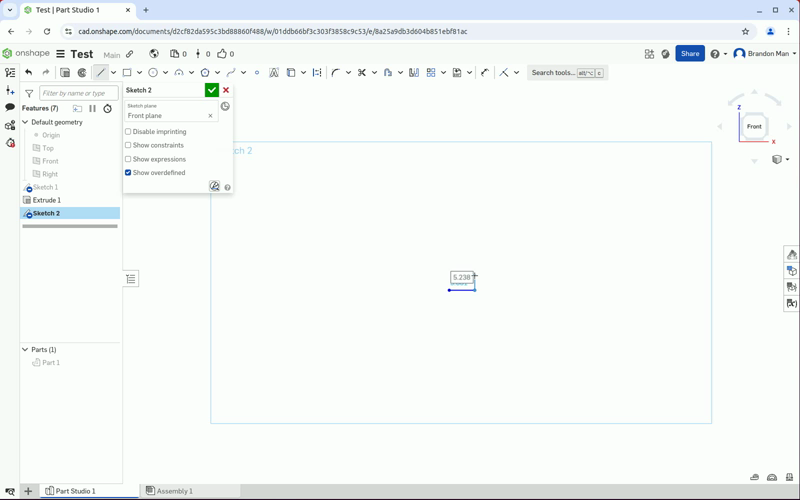
click(474, 275)
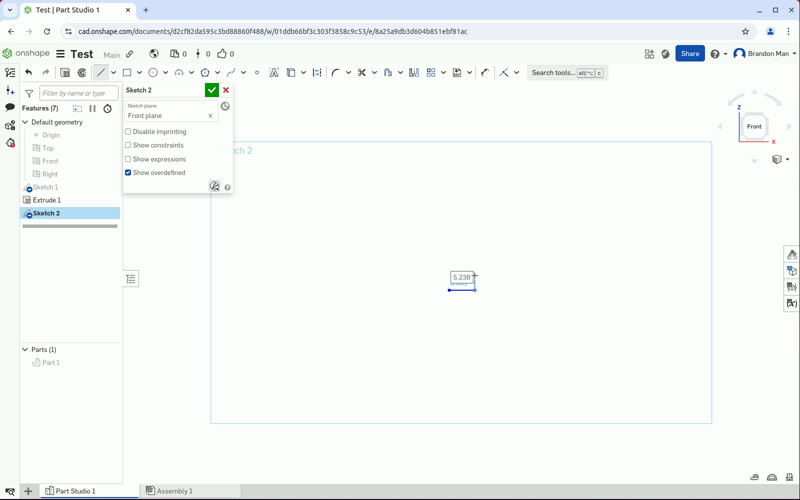
key_up(shift)
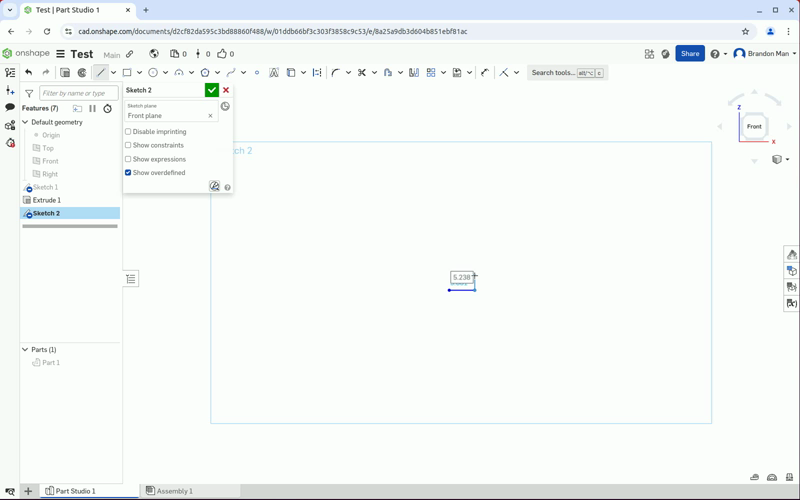
key_down(shift)
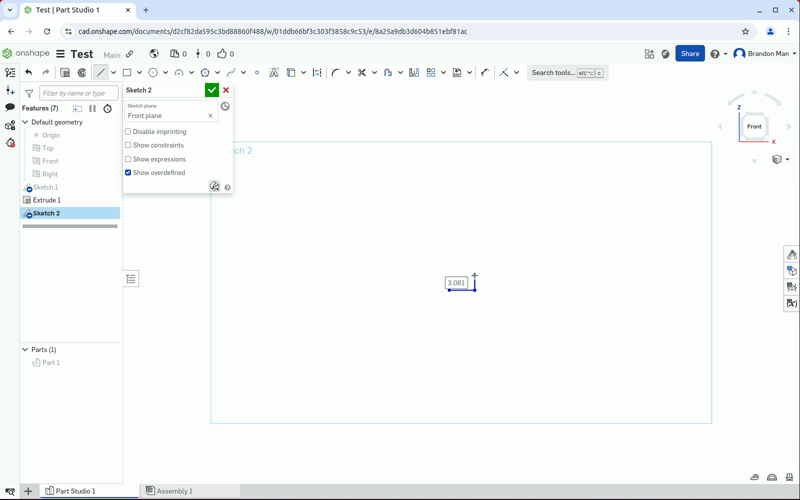
mouse_move(504, 275)
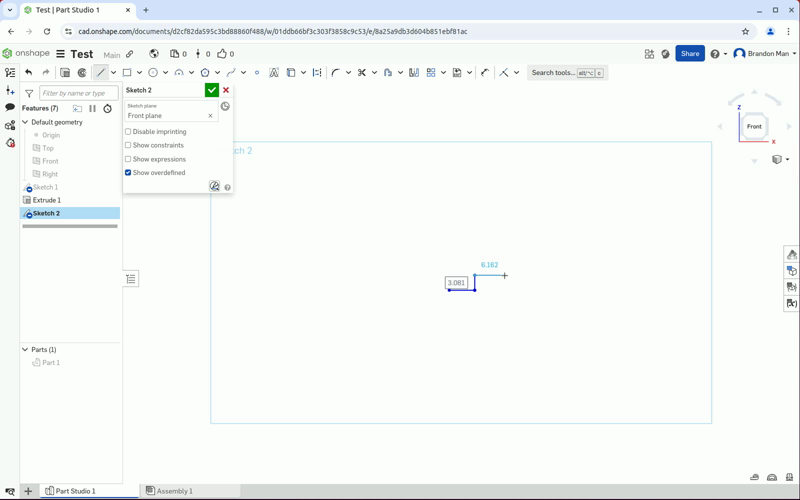
mouse_move(449, 275)
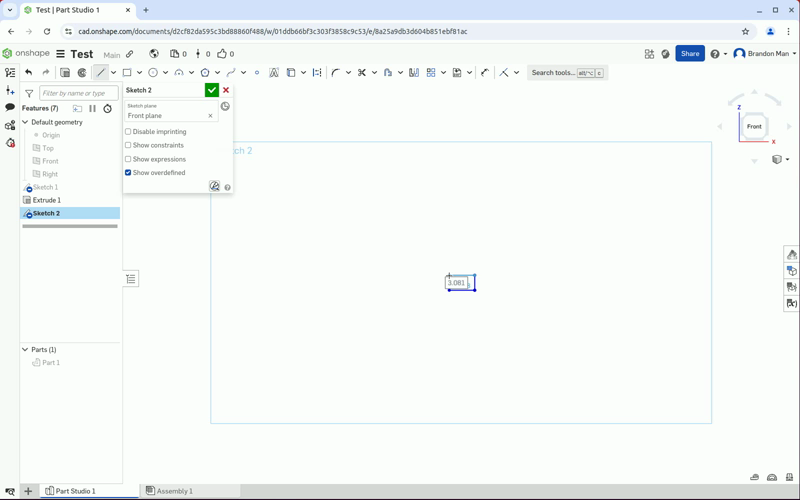
click(449, 275)
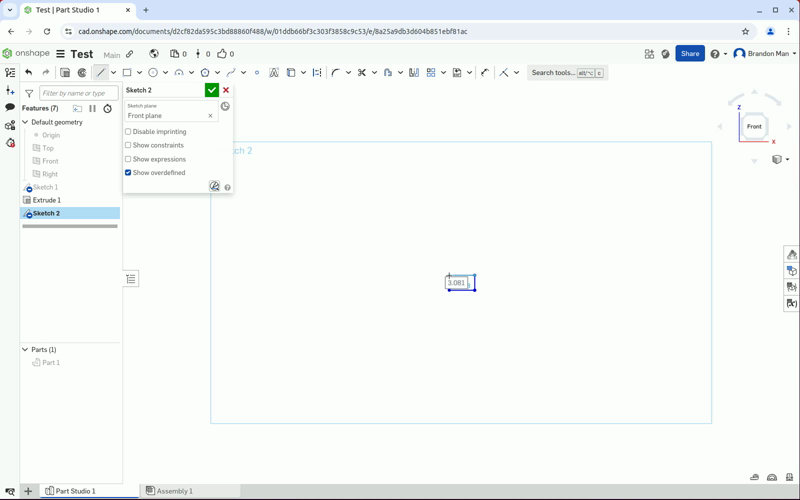
key_up(shift)
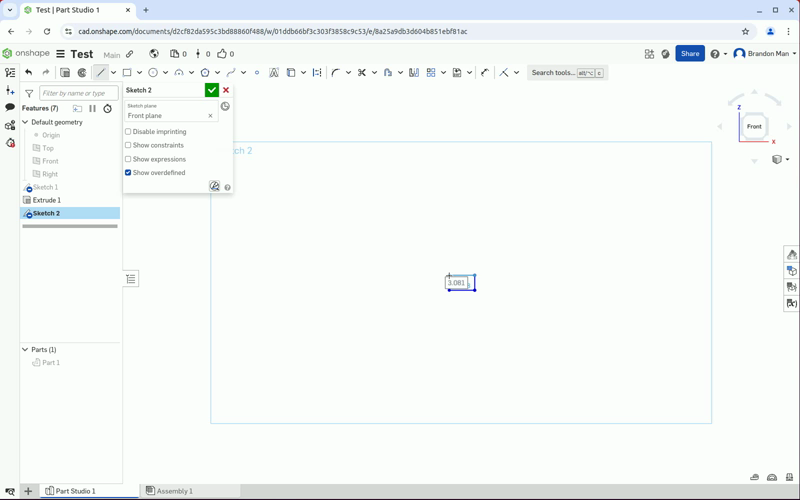
mouse_move(479, 275)
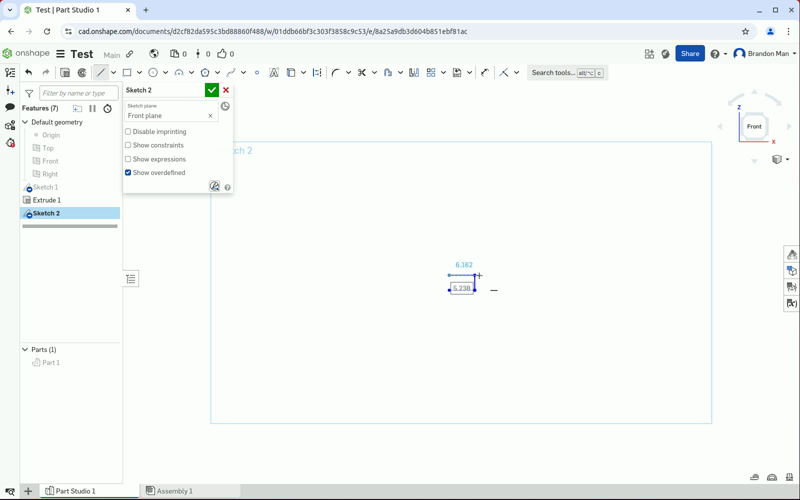
key_down(shift)
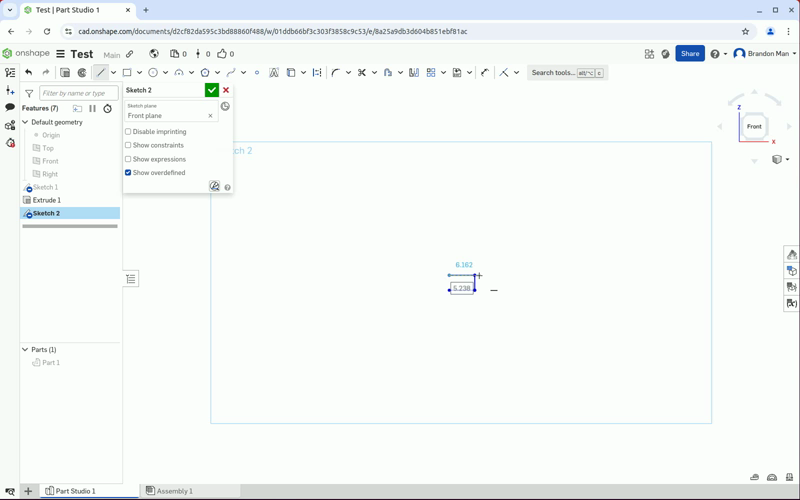
mouse_move(449, 290)
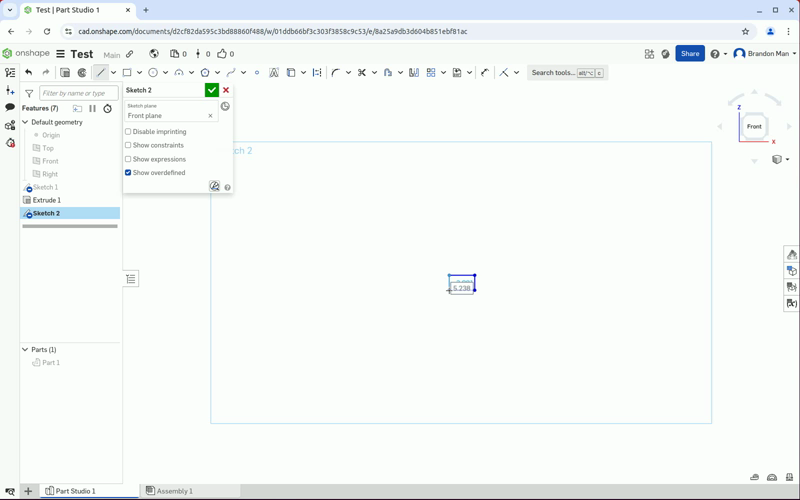
key_up(shift)
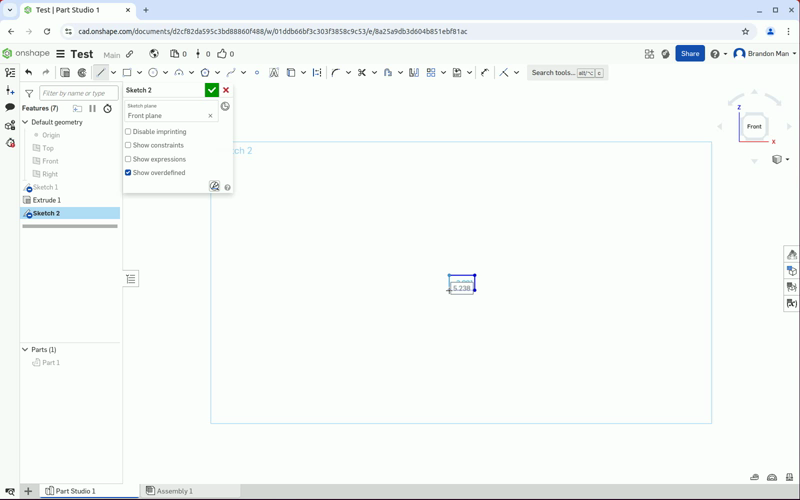
click(449, 290)
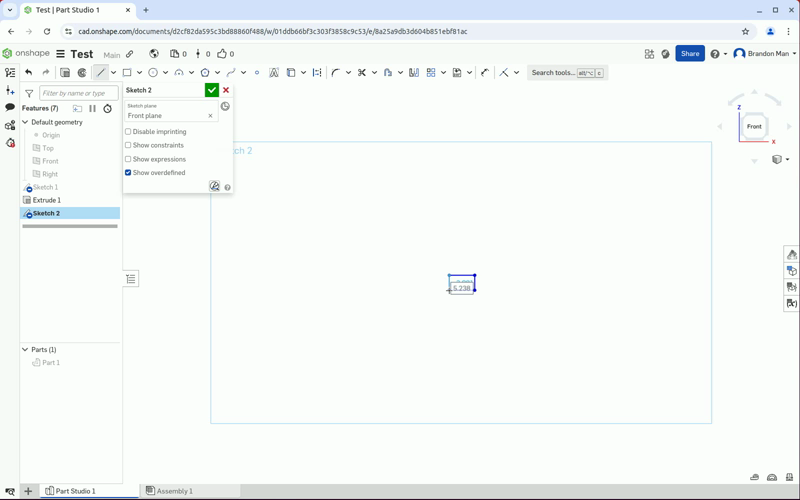
key(esc)
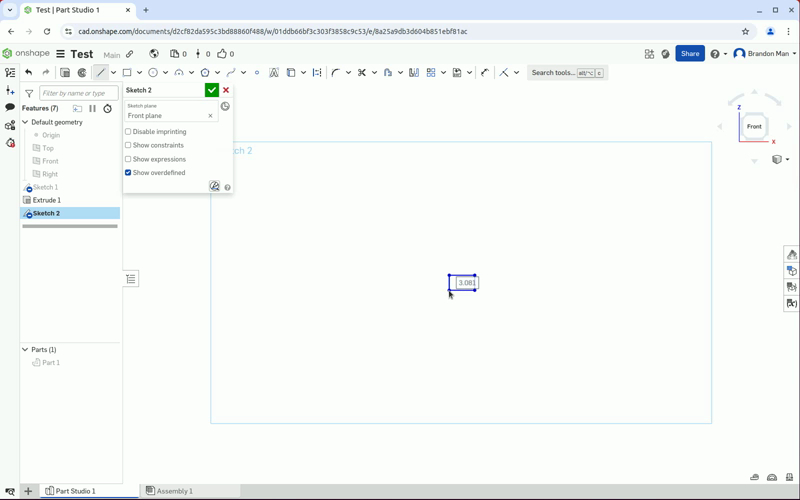
mouse_move(451, 277)
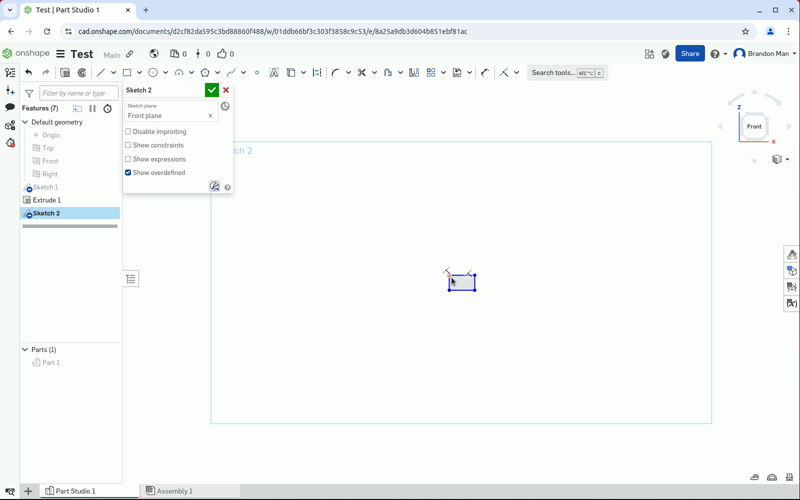
scroll(6)
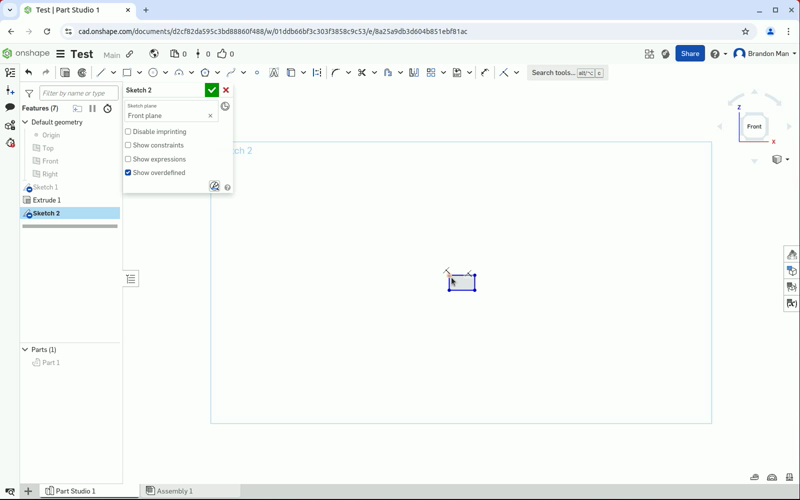
scroll(6)
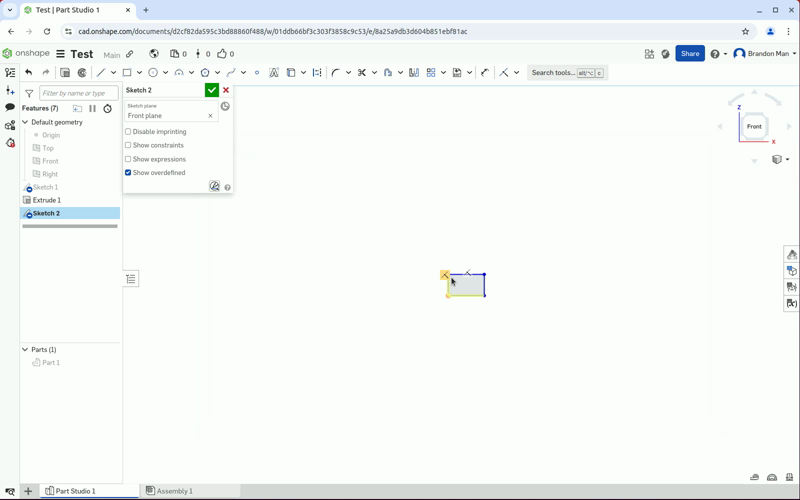
scroll(6)
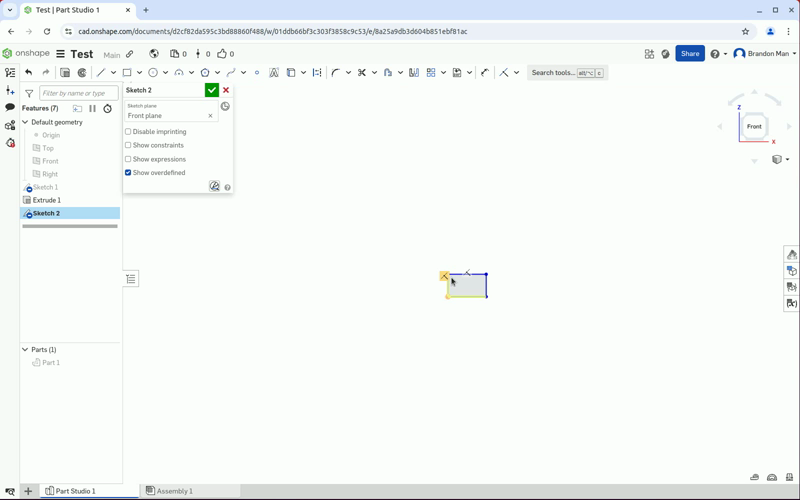
scroll(6)
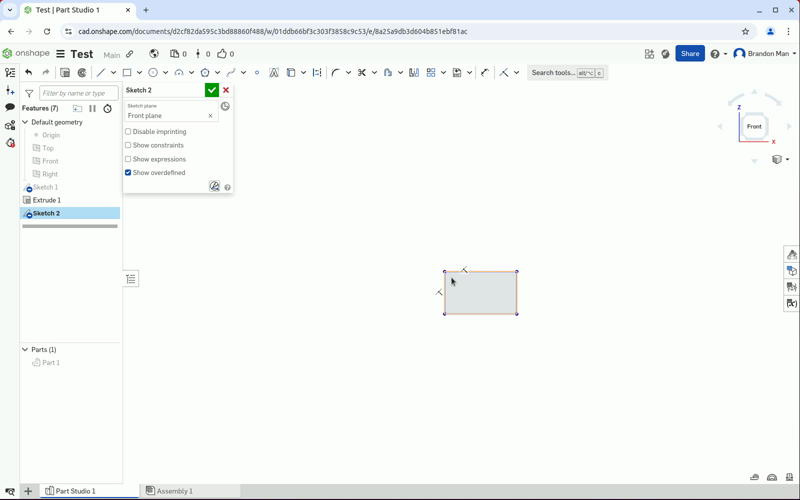
scroll(6)
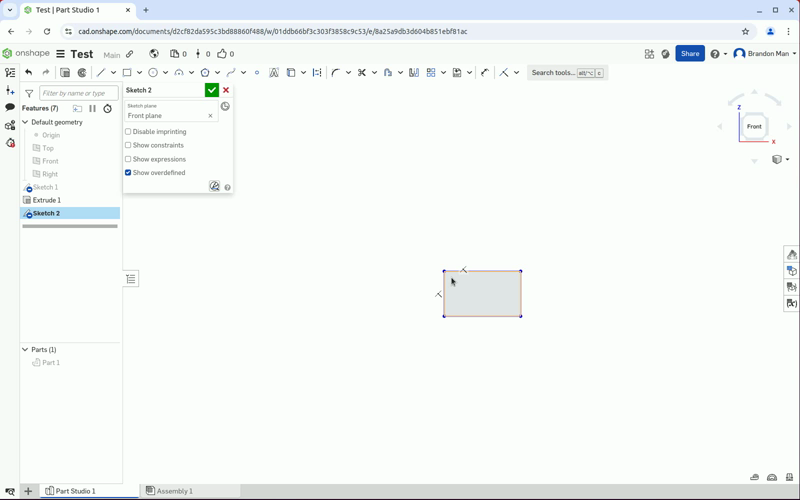
scroll(6)
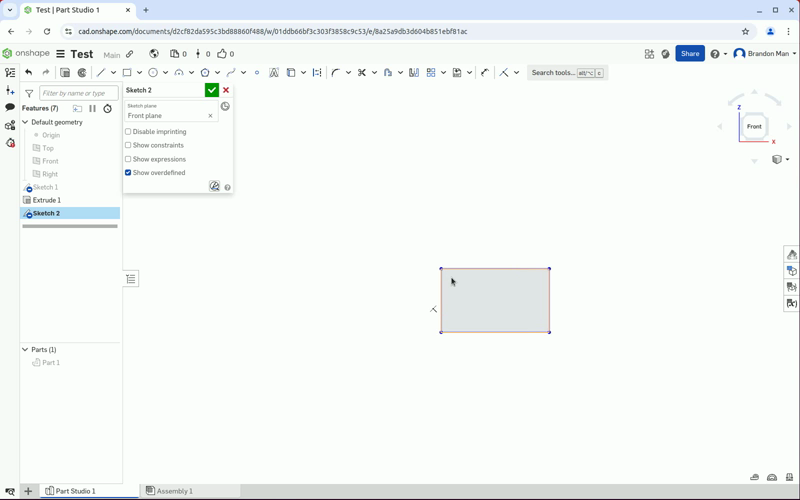
scroll(6)
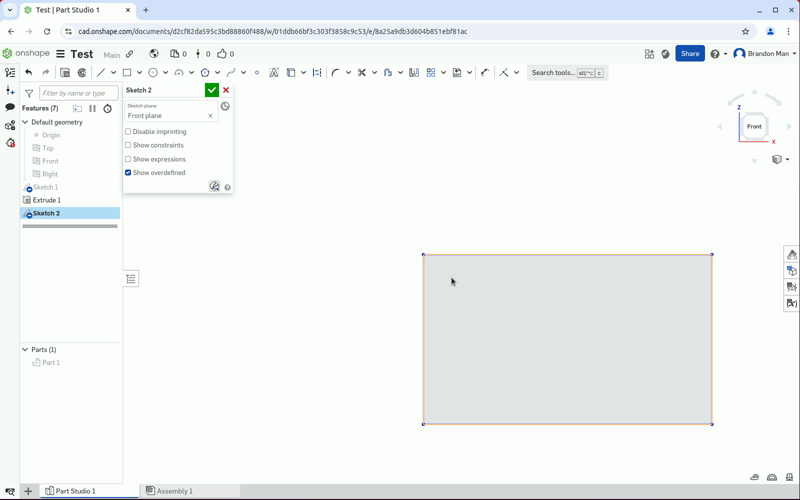
click(451, 277)
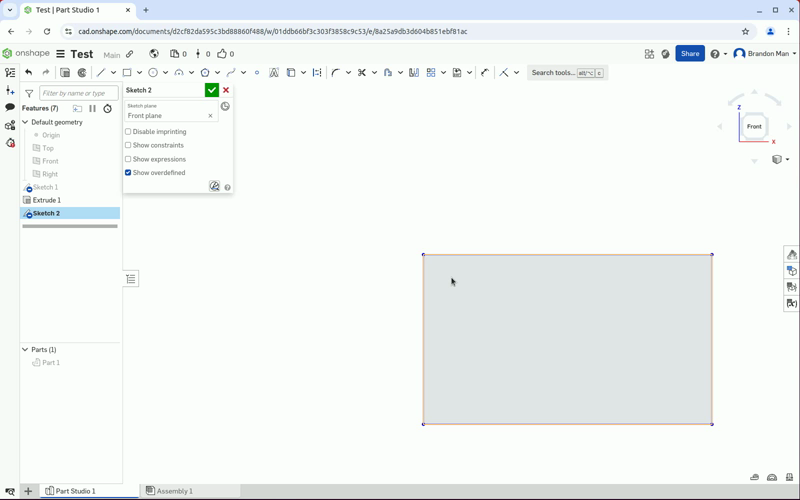
scroll(-6)
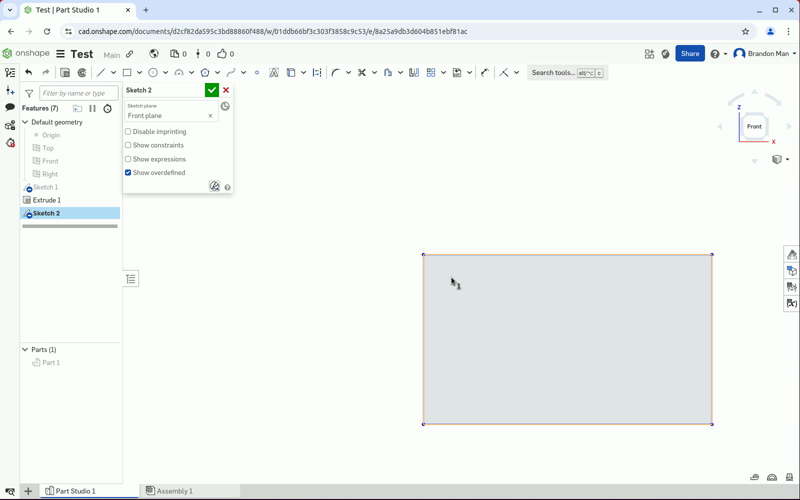
scroll(-6)
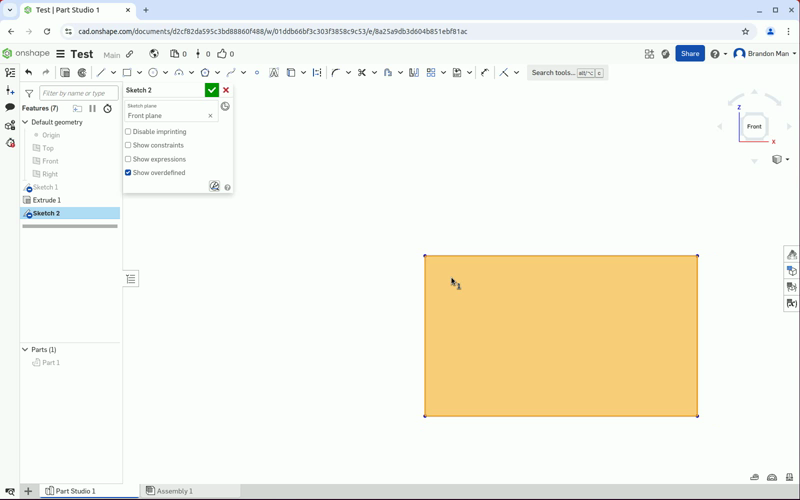
scroll(-6)
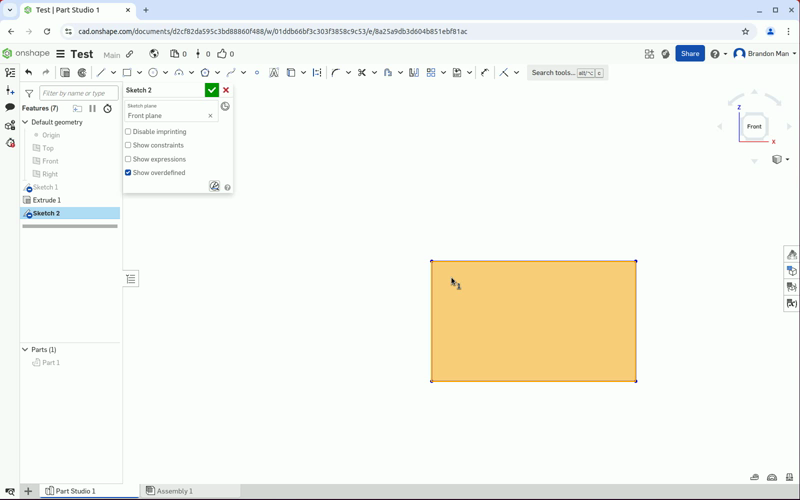
scroll(-6)
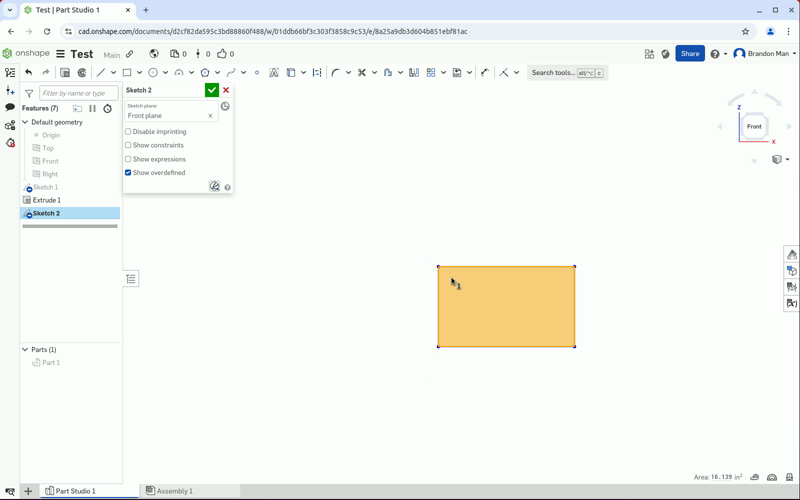
scroll(-6)
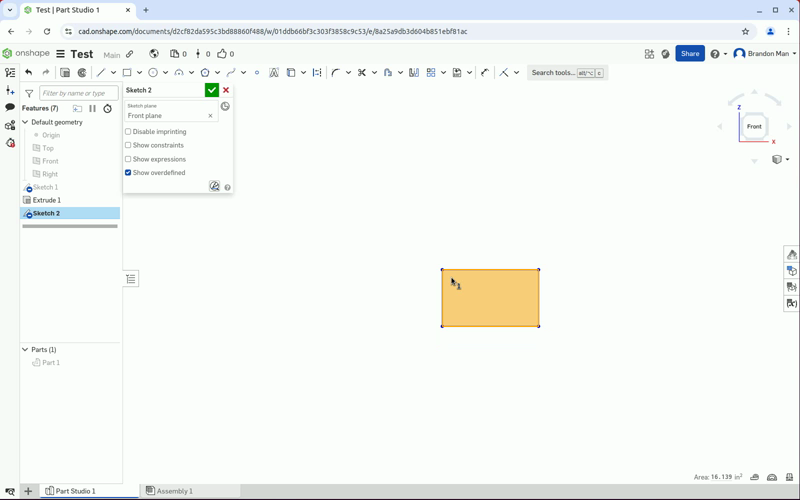
scroll(-6)
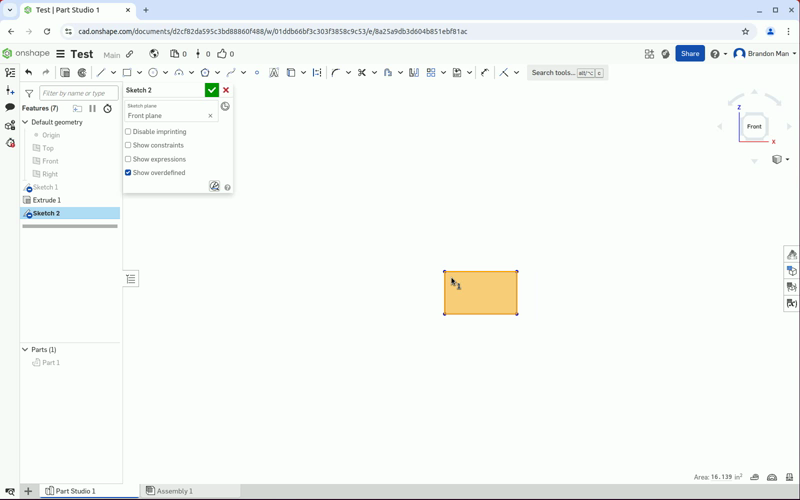
scroll(-6)
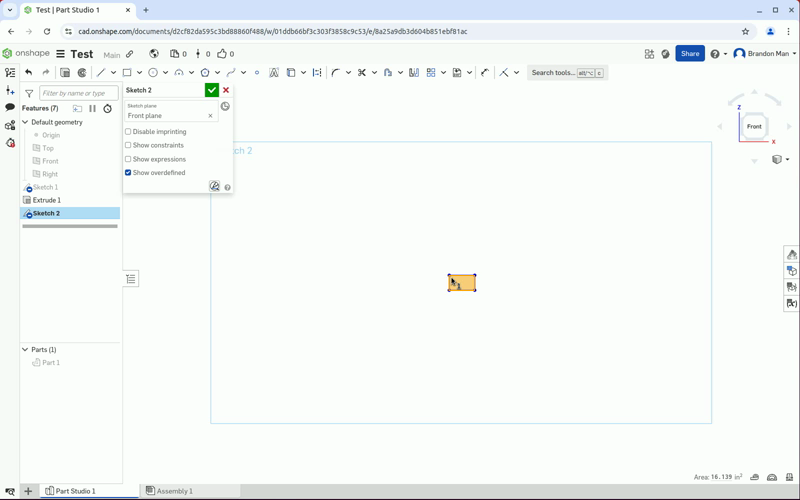
mouse_move(73, 352)
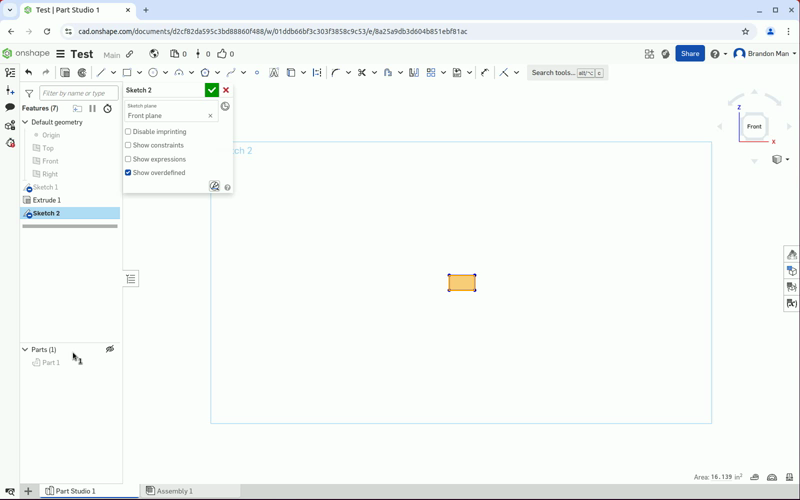
key(shift+y)
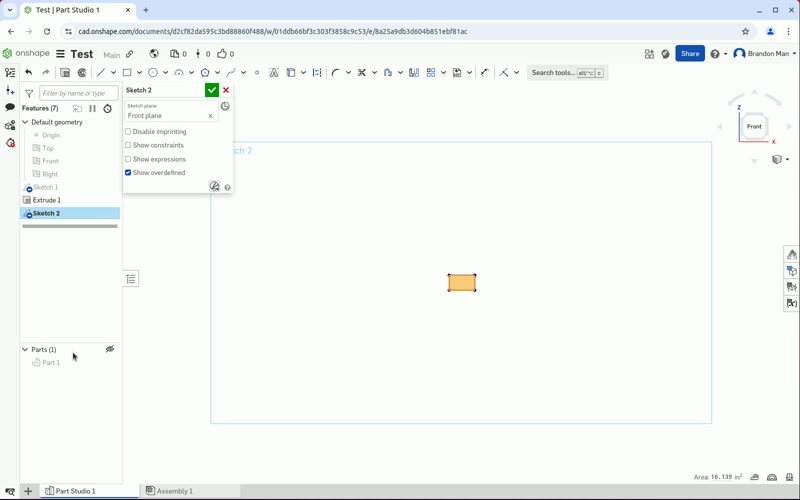
key(shift+e)
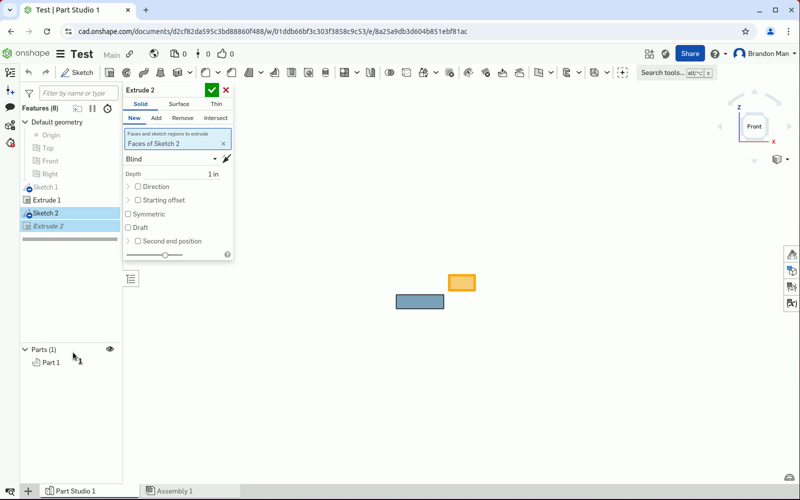
mouse_move(143, 106)
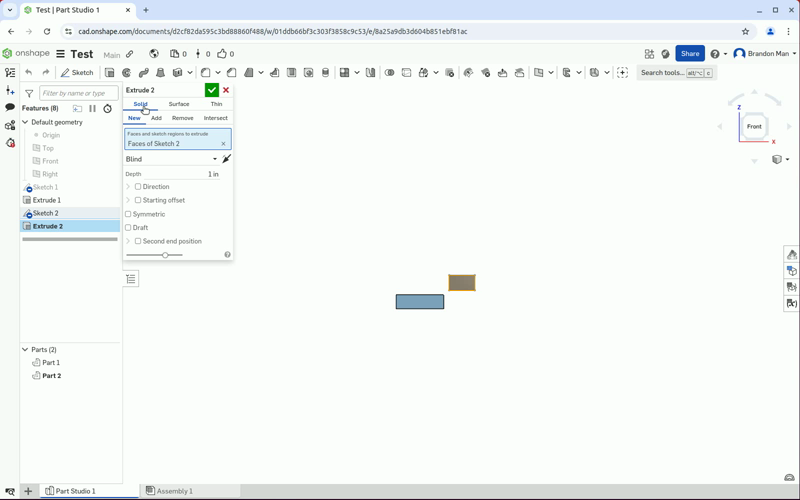
click(143, 106)
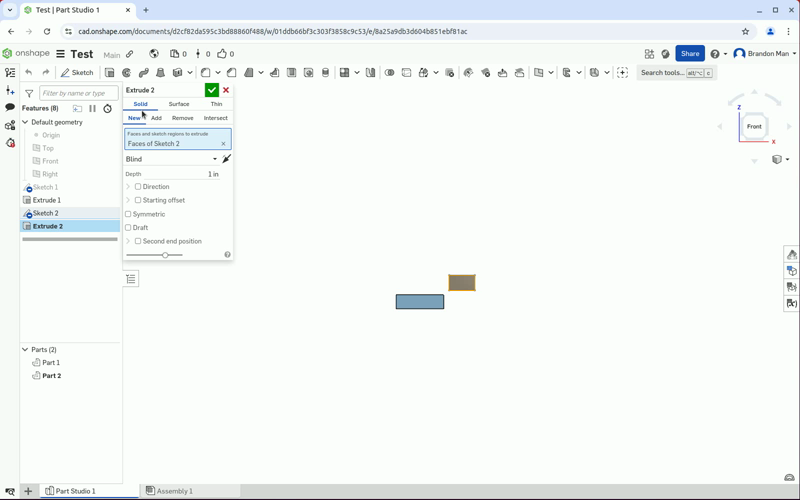
mouse_move(137, 120)
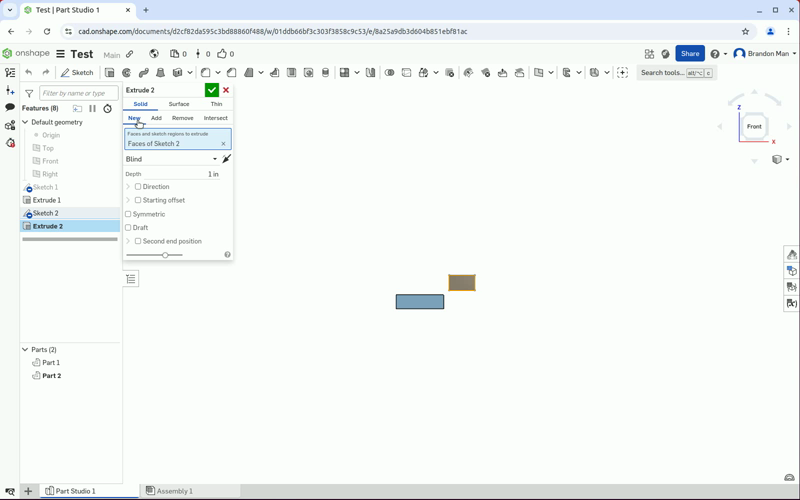
click(137, 120)
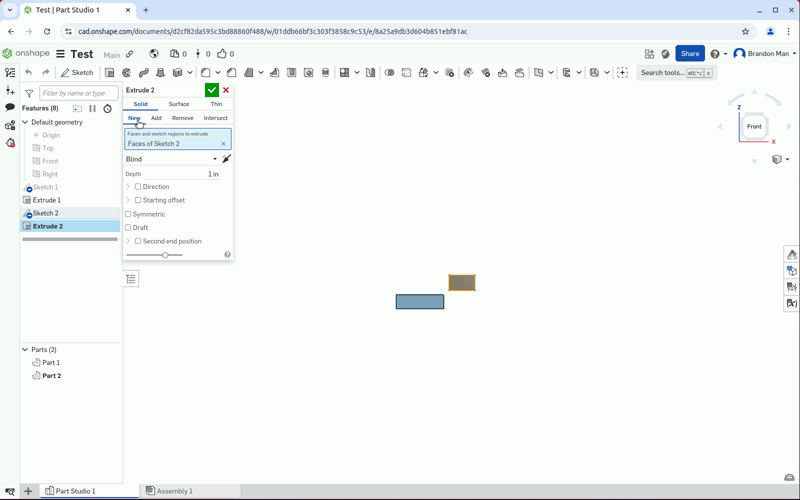
key(tab, 4)
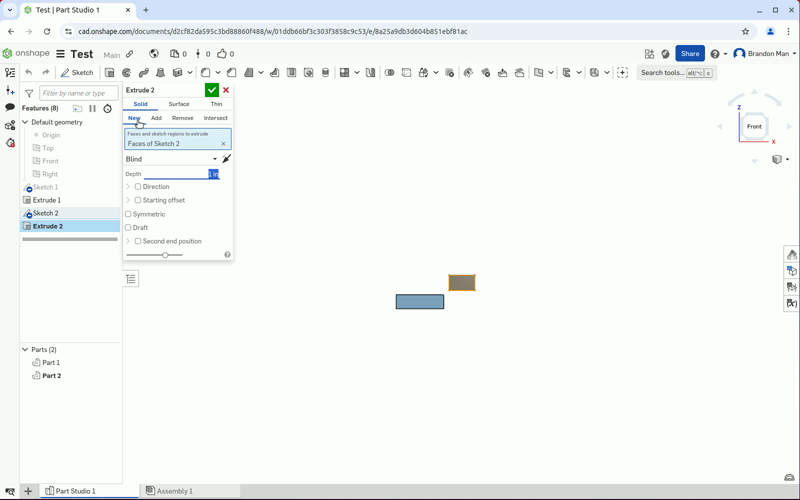
text(13.962)
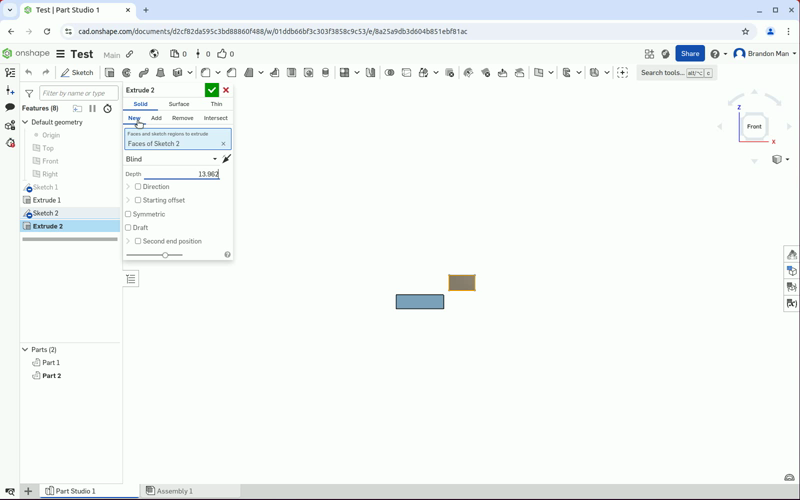
key(tab, 3)
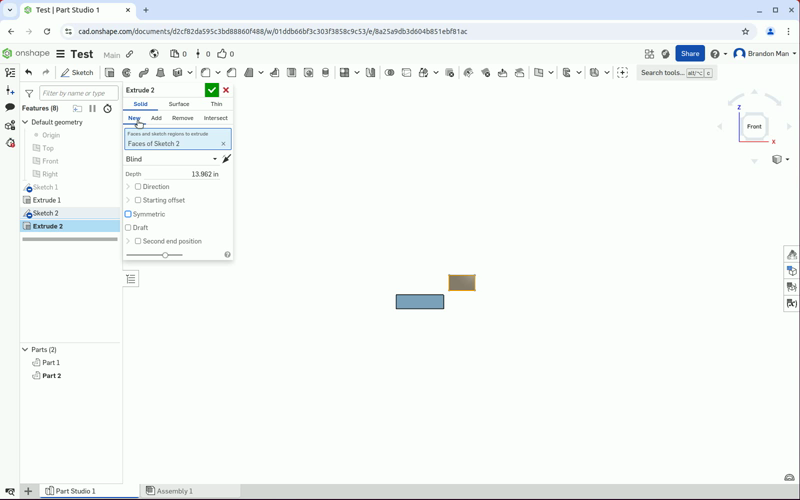
key(space)
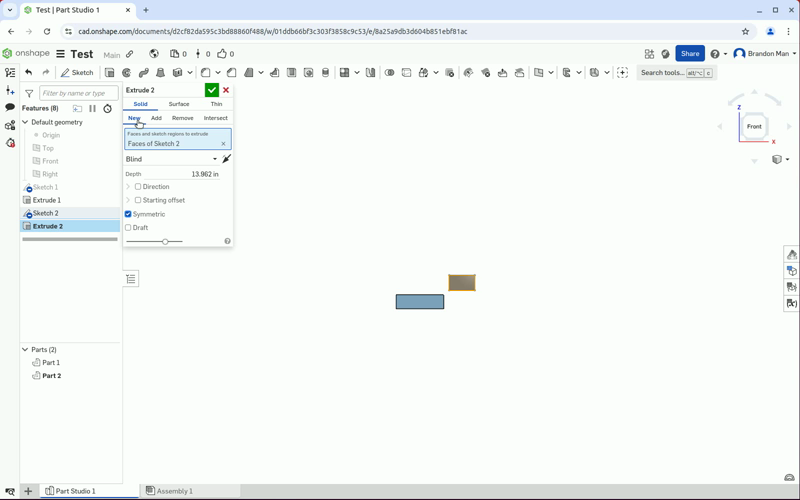
key(enter)
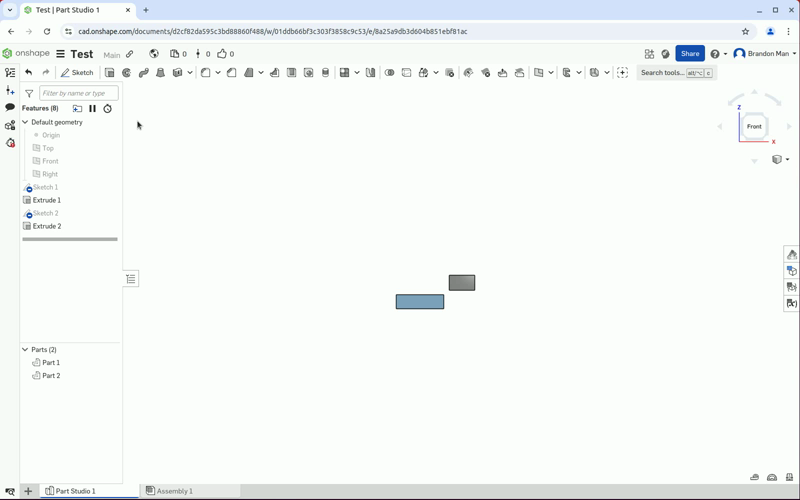
key(shift+h)
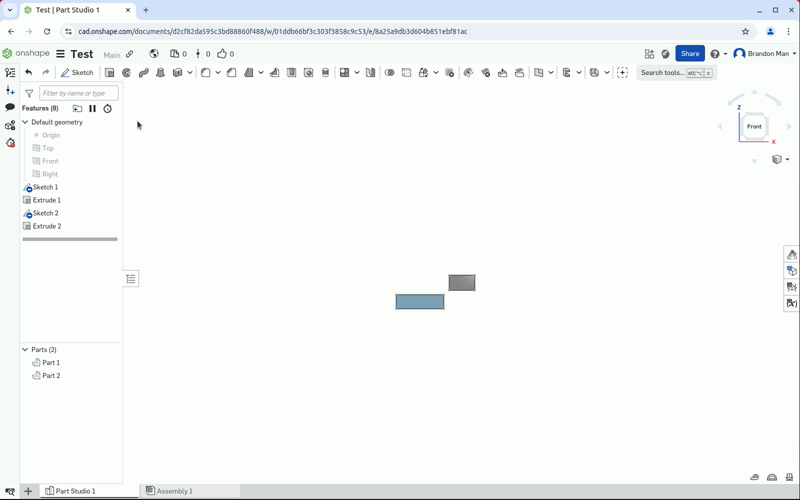
key(shift+h)
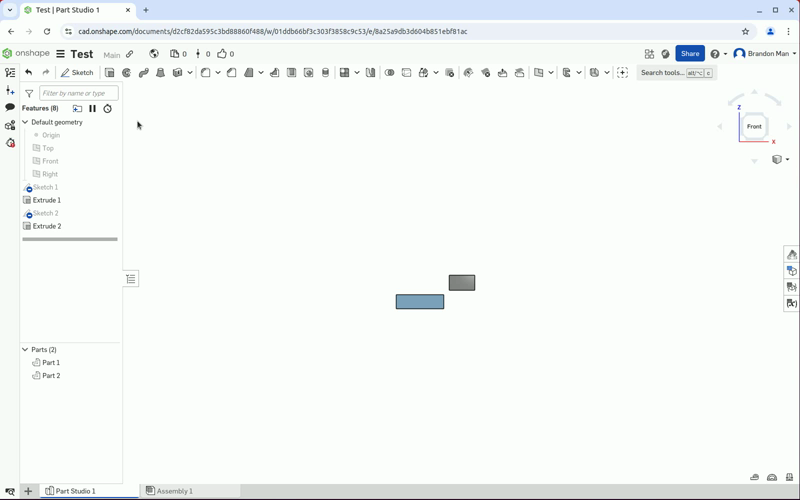
mouse_move(73, 189)
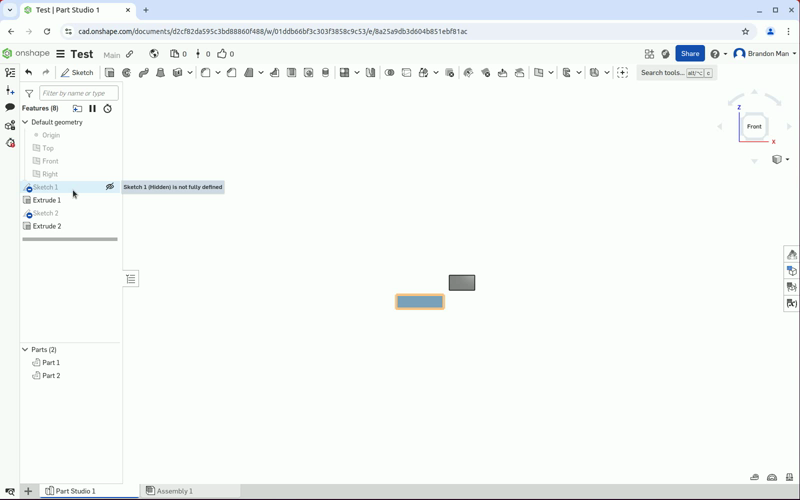
click(73, 189)
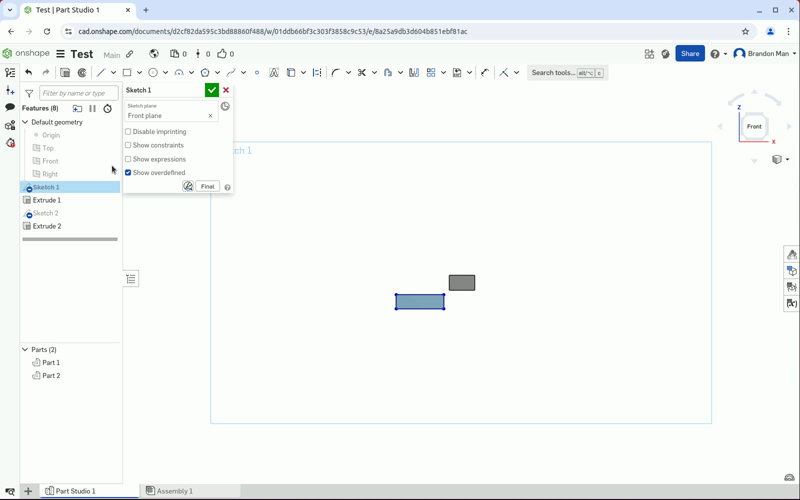
mouse_move(229, 92)
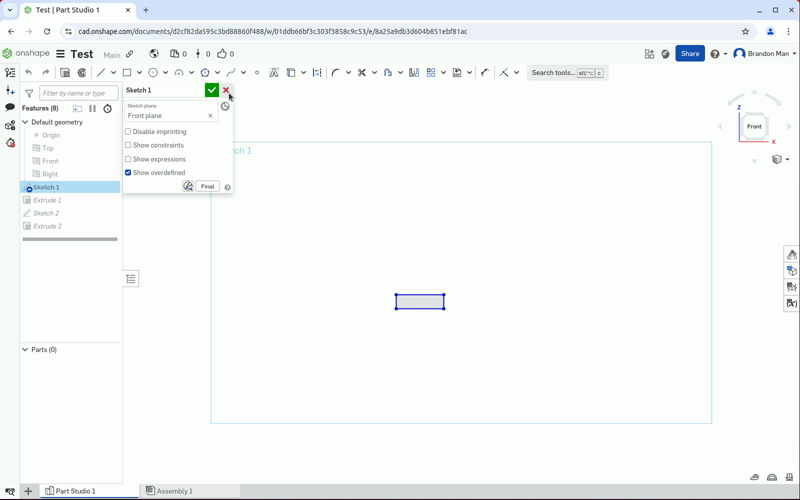
click(229, 92)
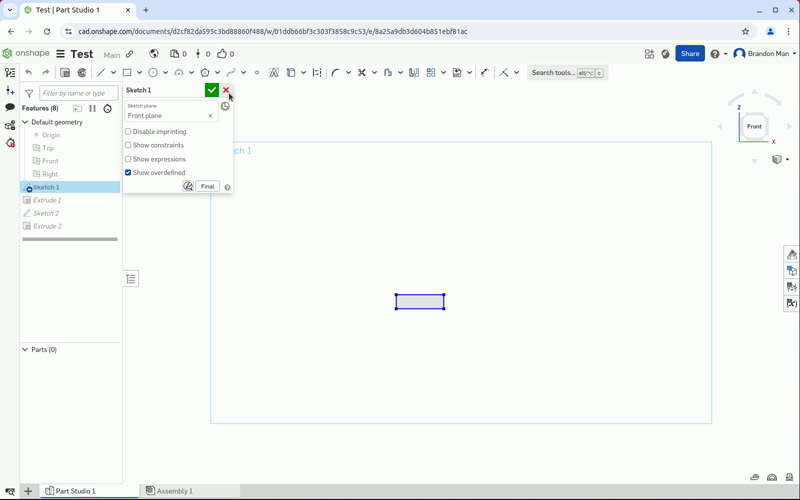
key(shift+s)
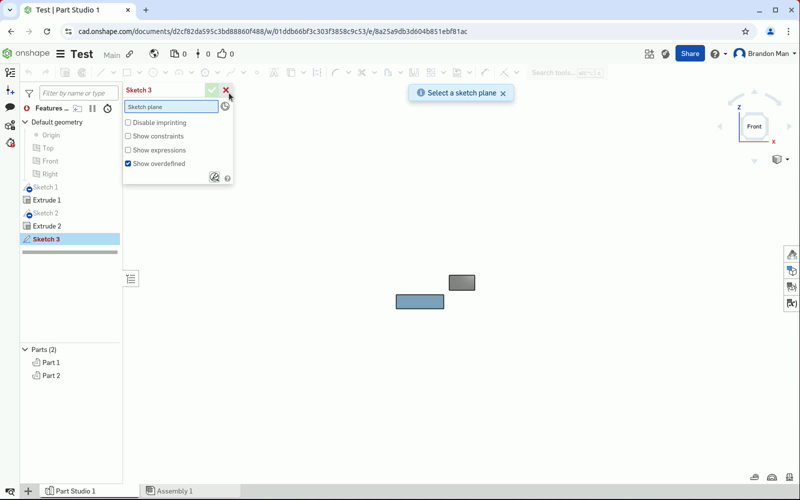
mouse_move(73, 163)
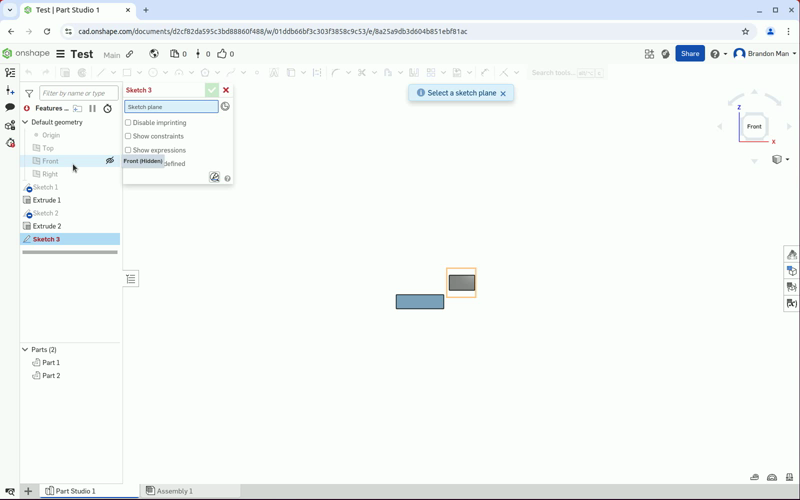
click(73, 163)
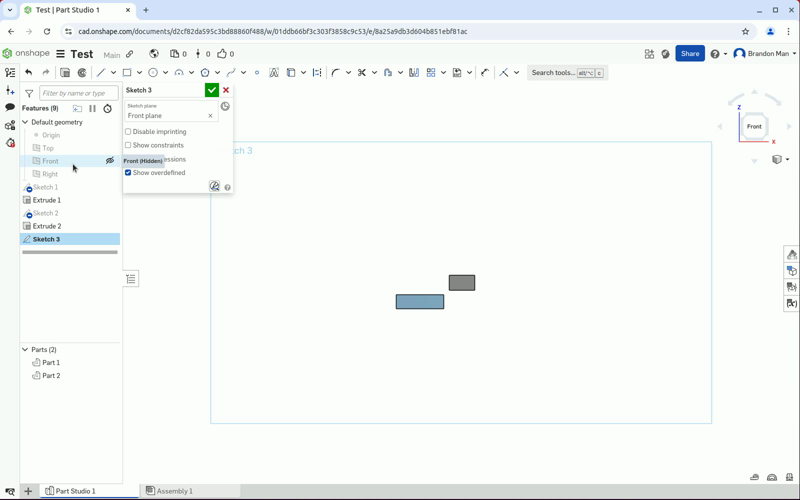
mouse_move(73, 352)
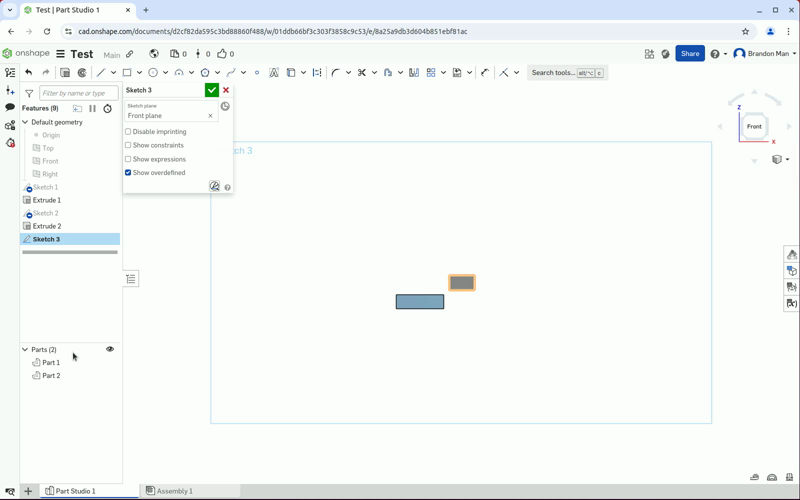
key(y)
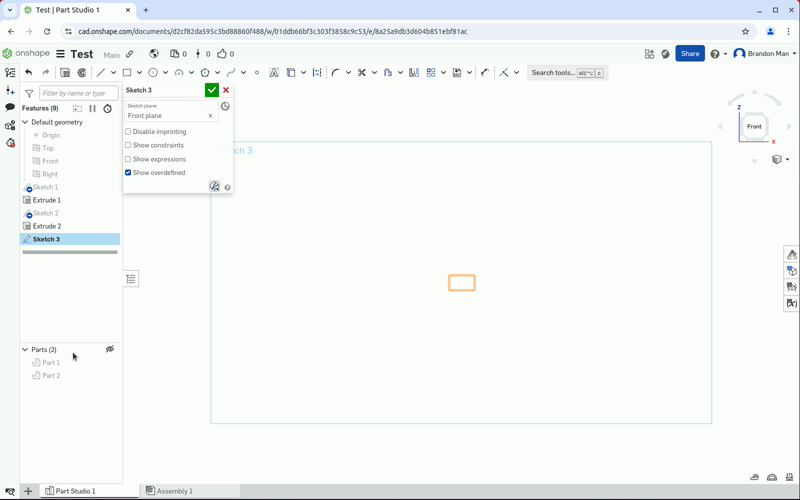
key(l)
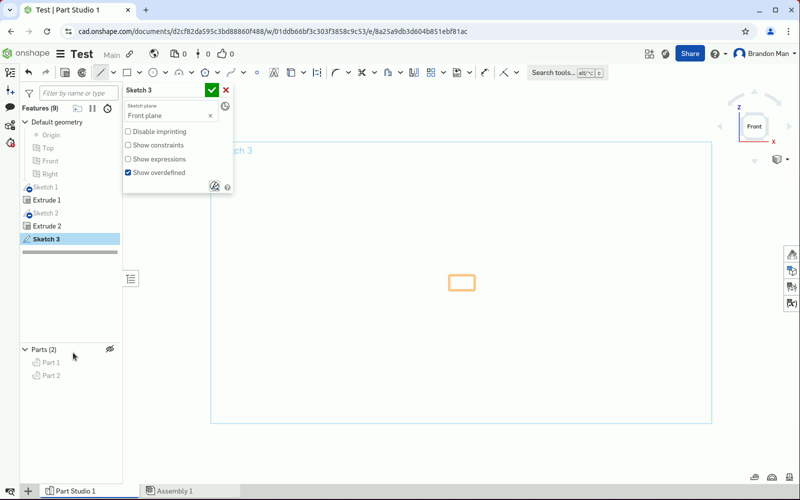
key_down(shift)
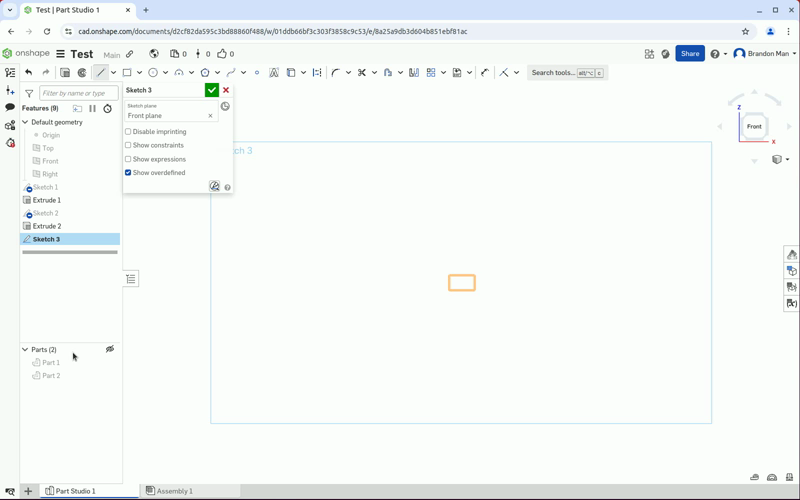
mouse_move(473, 290)
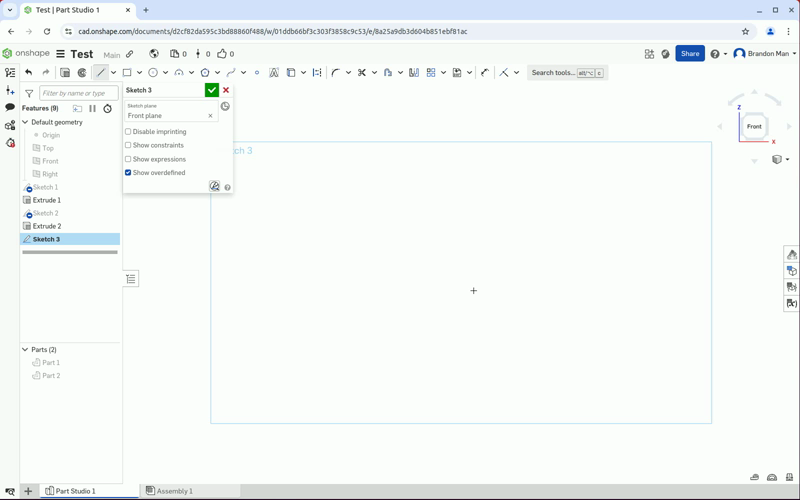
click(473, 290)
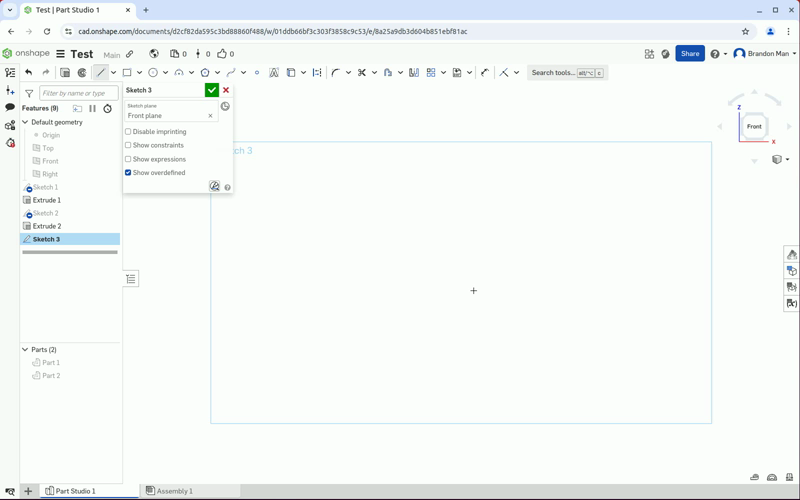
key_up(shift)
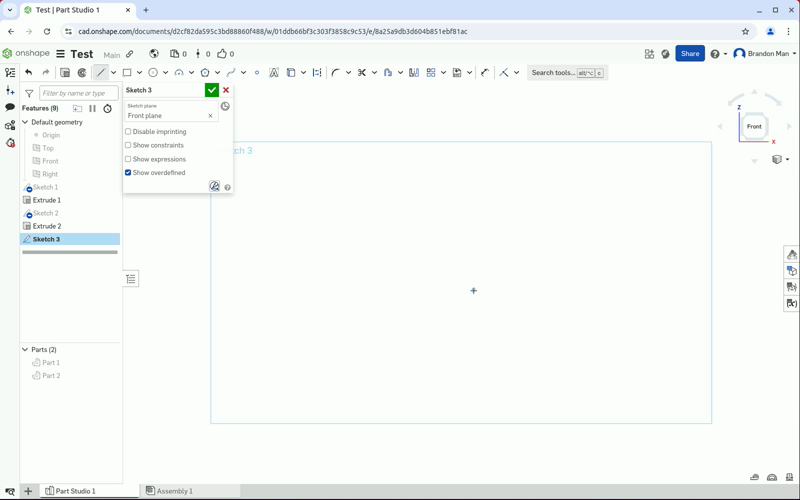
key_down(shift)
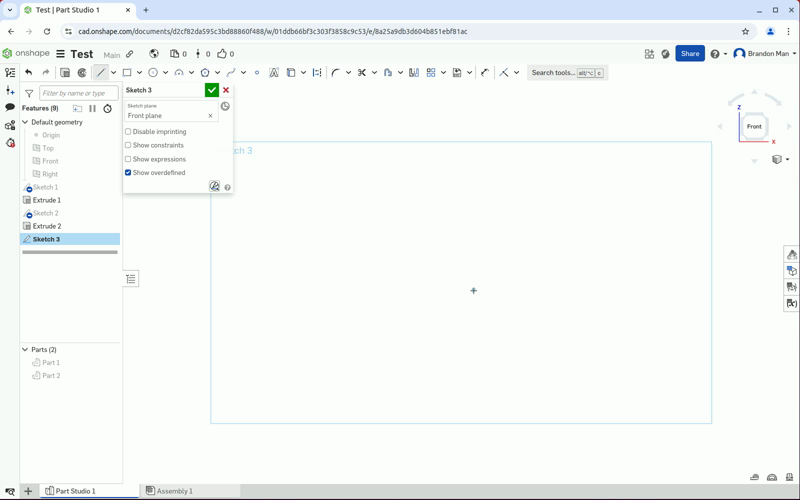
mouse_move(539, 290)
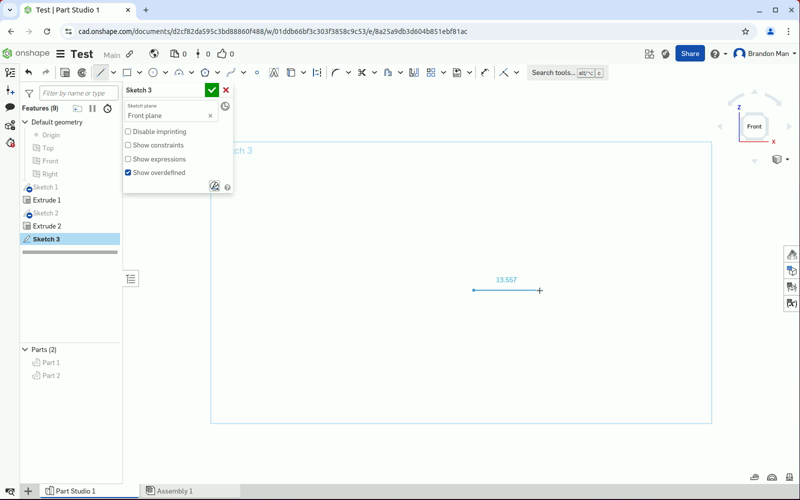
click(539, 290)
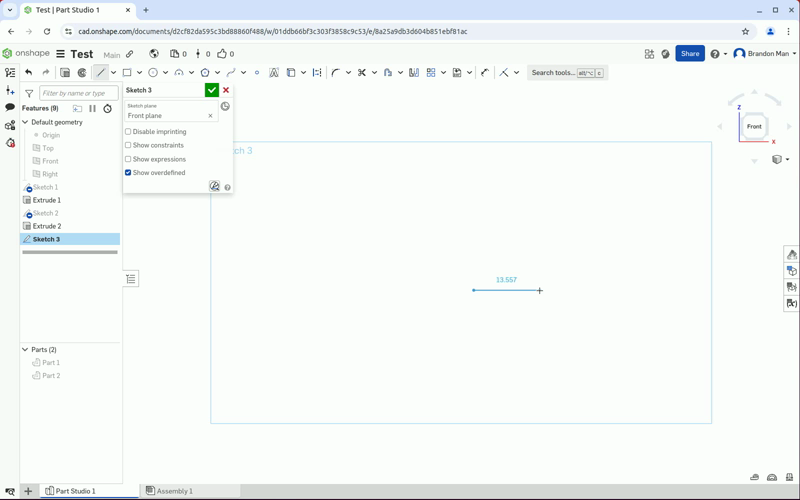
key_up(shift)
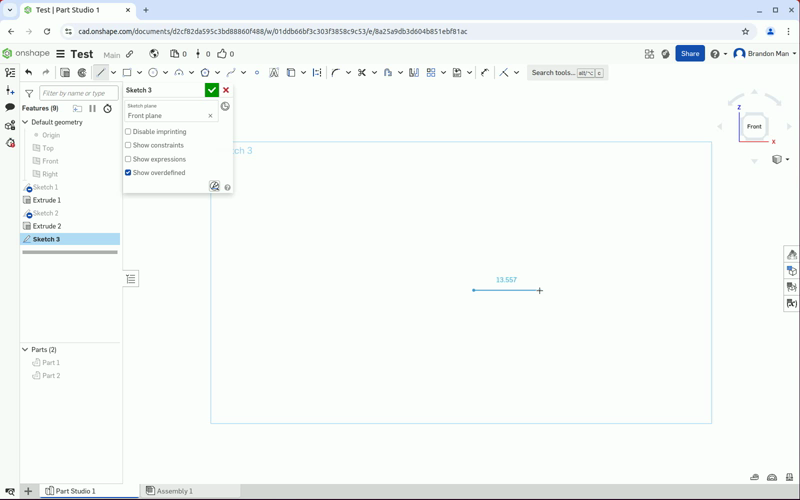
key_down(shift)
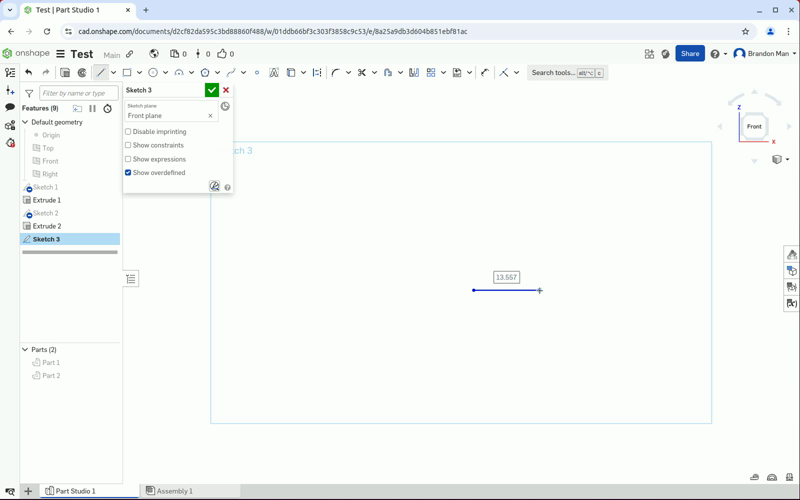
mouse_move(569, 290)
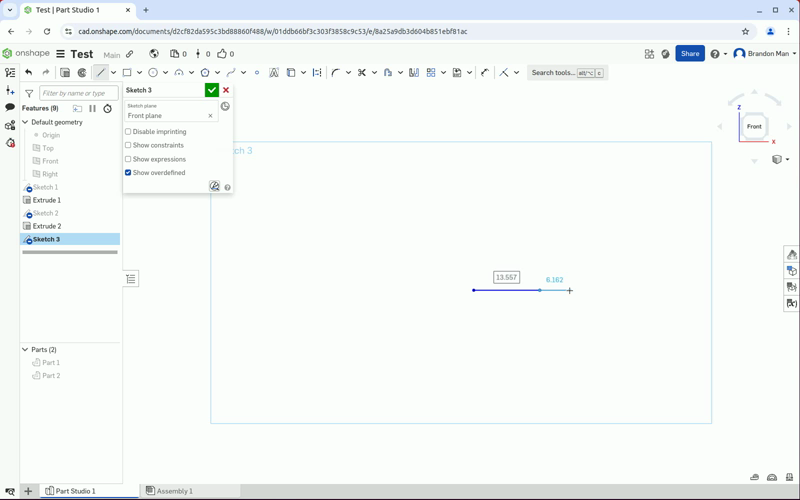
mouse_move(539, 275)
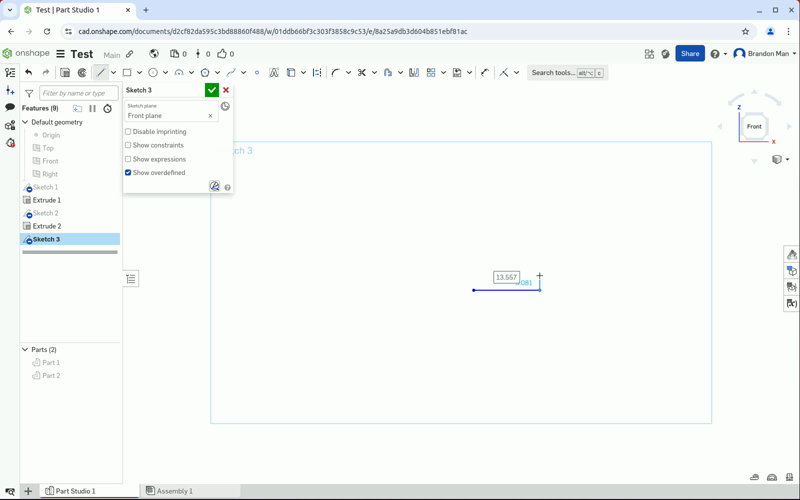
click(539, 275)
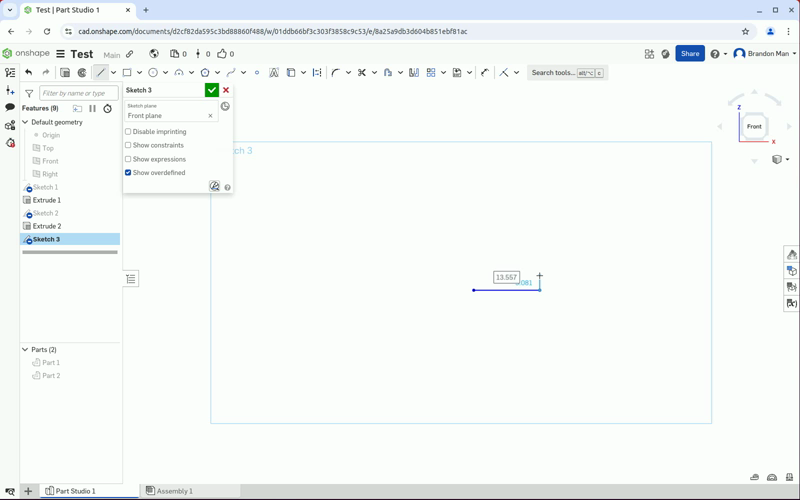
key_up(shift)
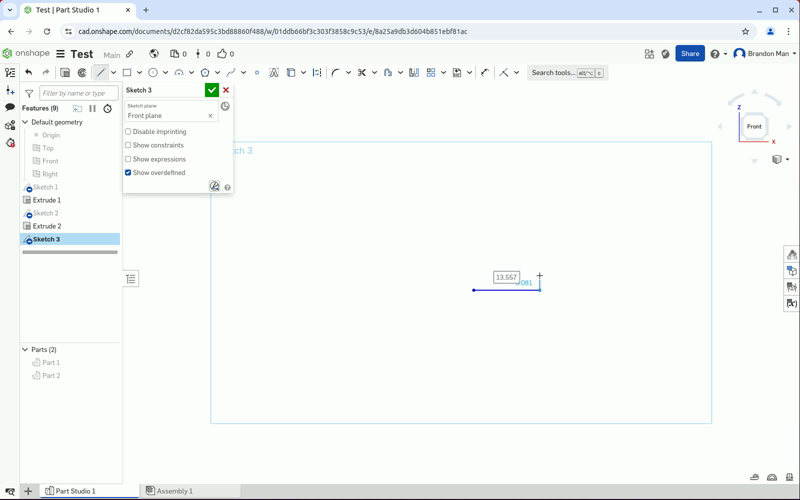
key_down(shift)
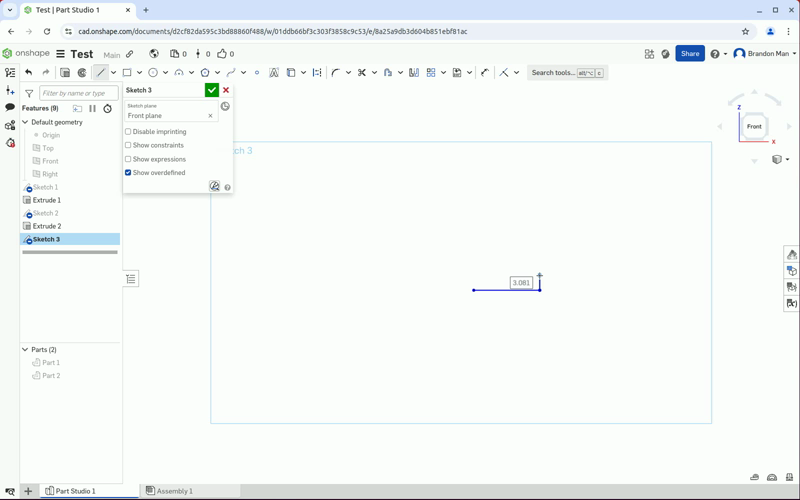
mouse_move(473, 275)
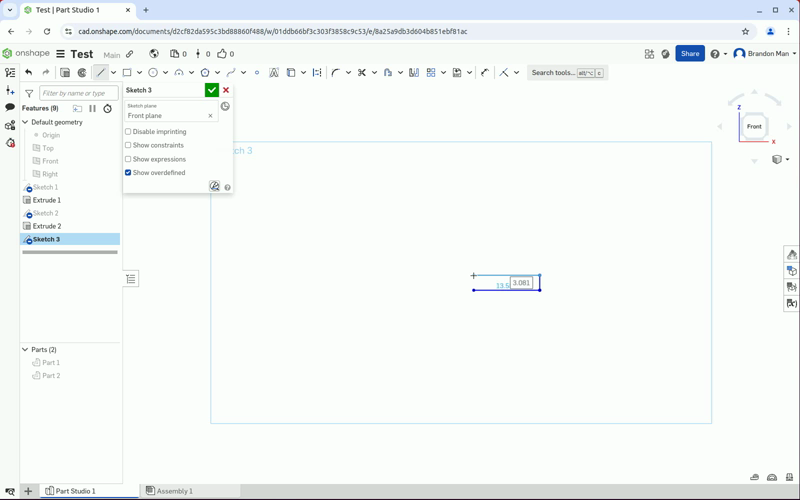
click(473, 275)
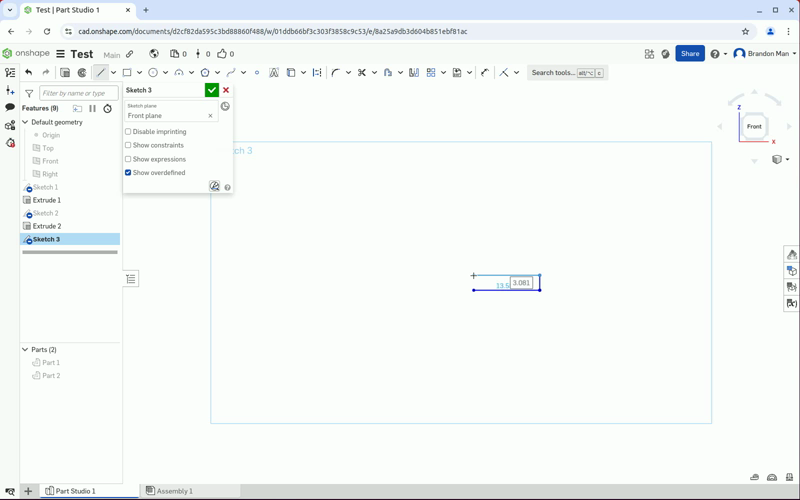
key_up(shift)
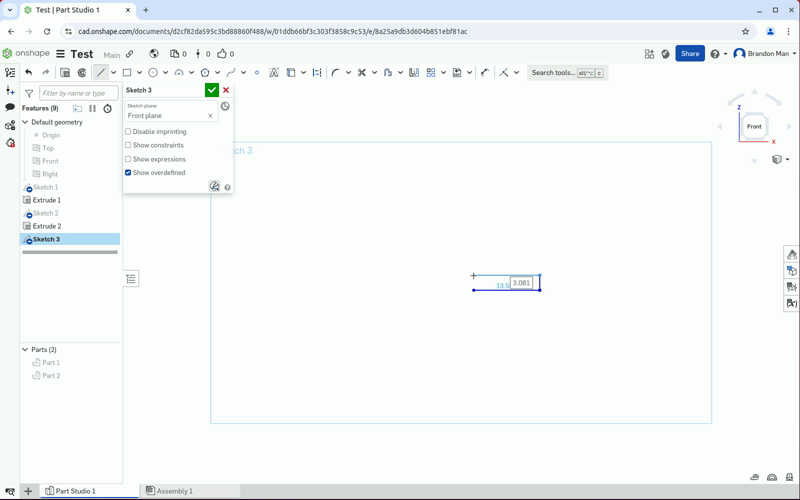
mouse_move(503, 275)
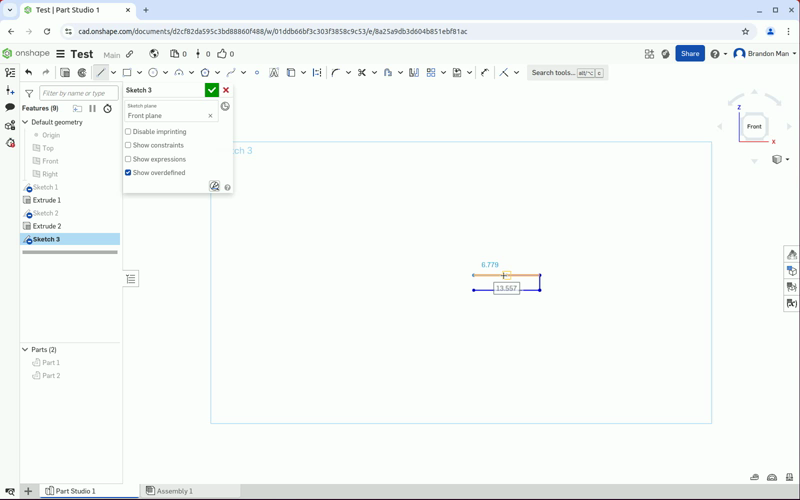
key_down(shift)
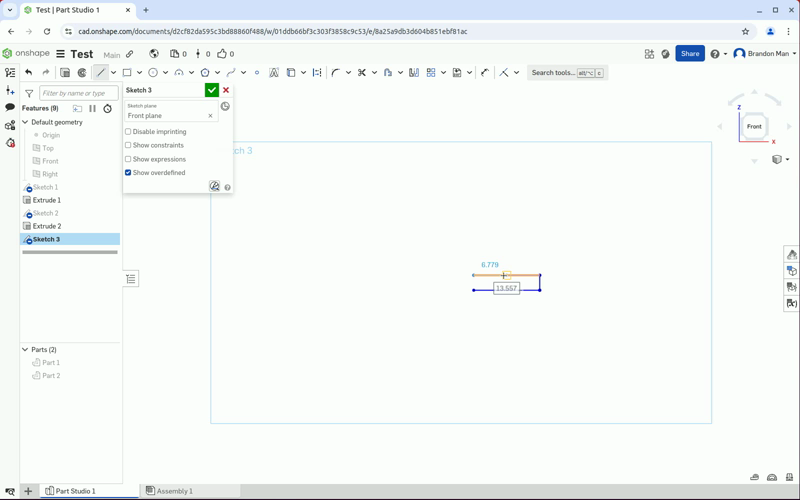
mouse_move(473, 290)
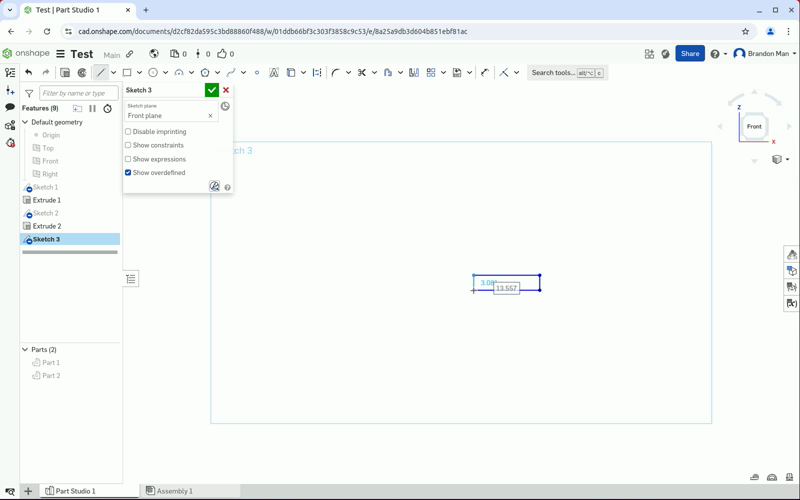
key_up(shift)
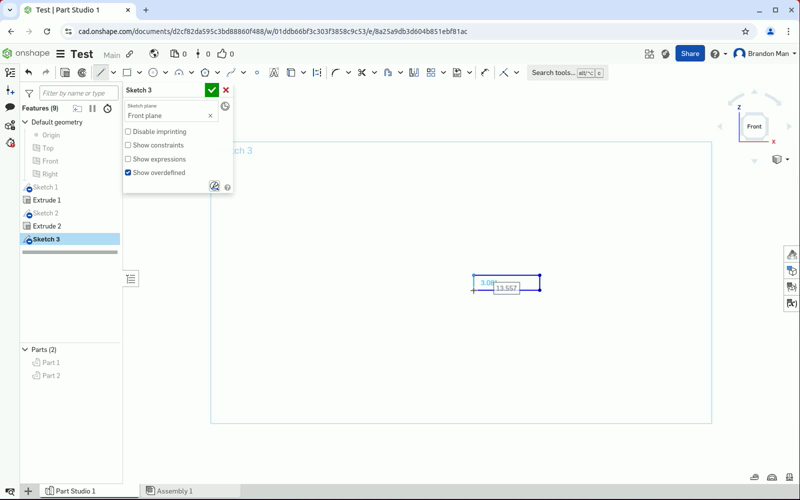
click(473, 290)
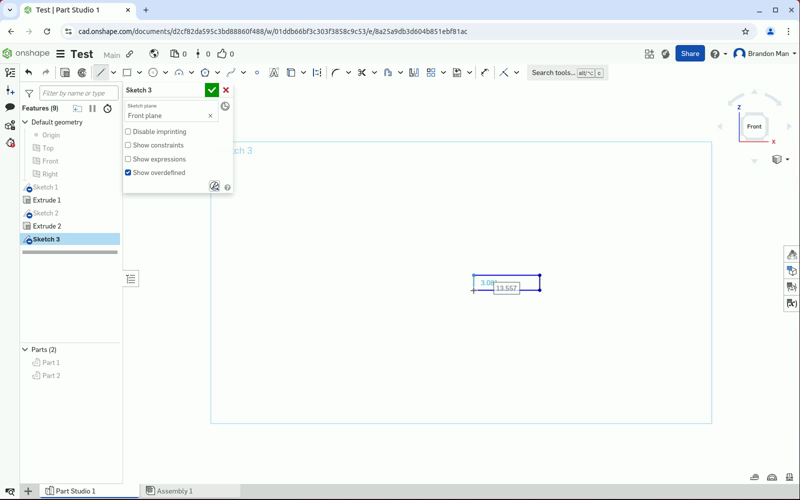
key(esc)
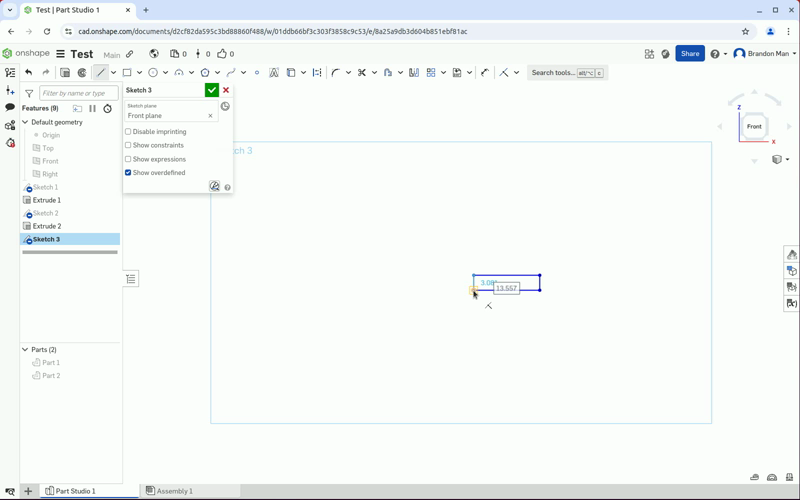
mouse_move(534, 287)
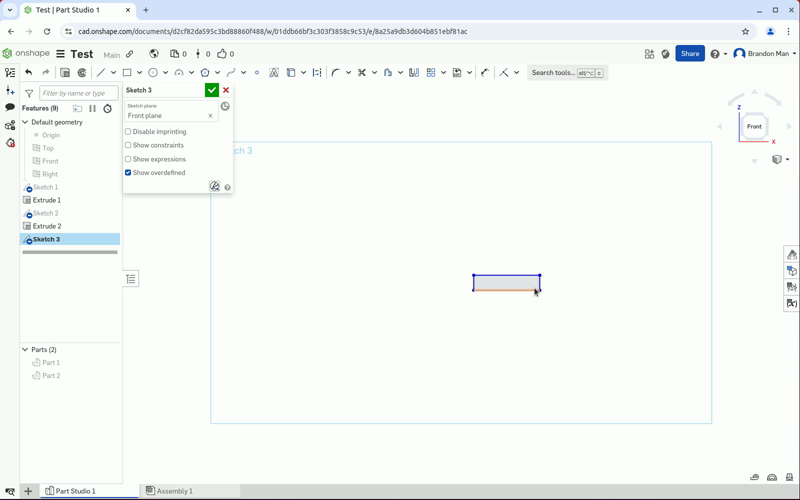
scroll(6)
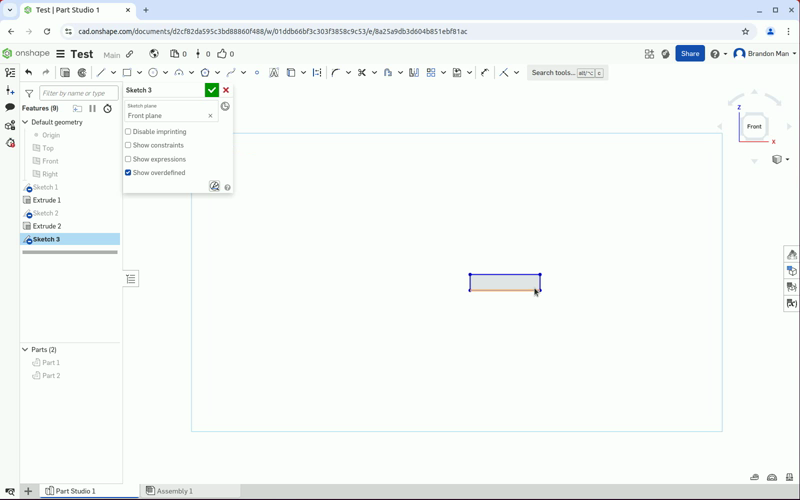
scroll(6)
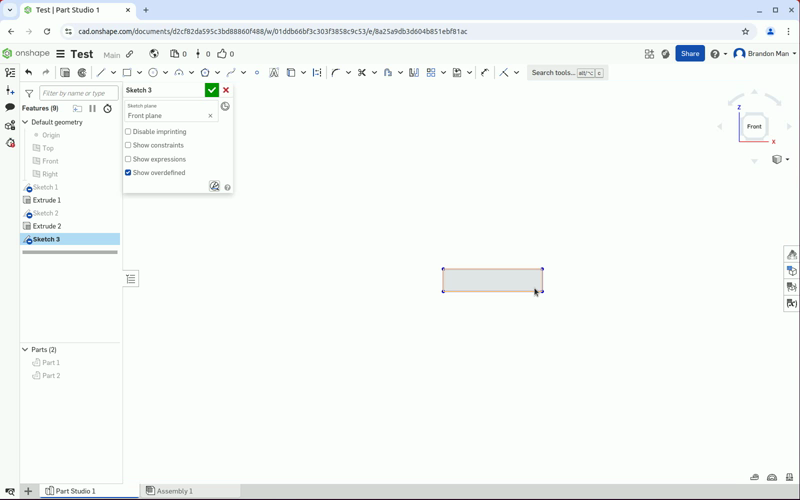
scroll(6)
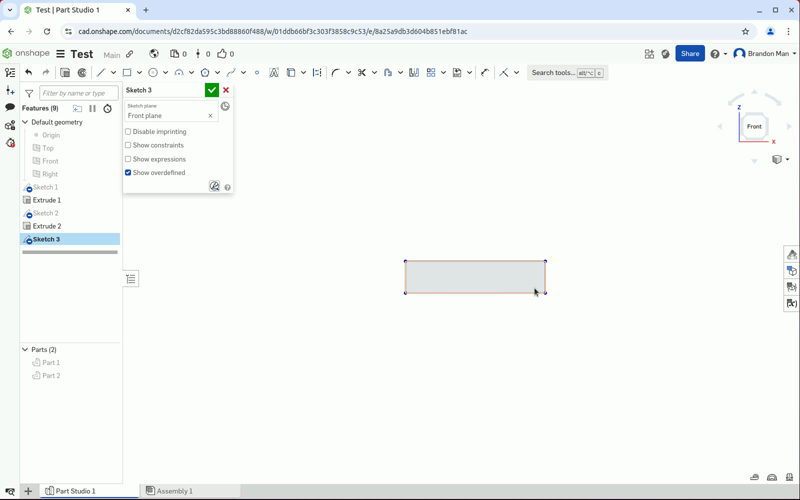
scroll(6)
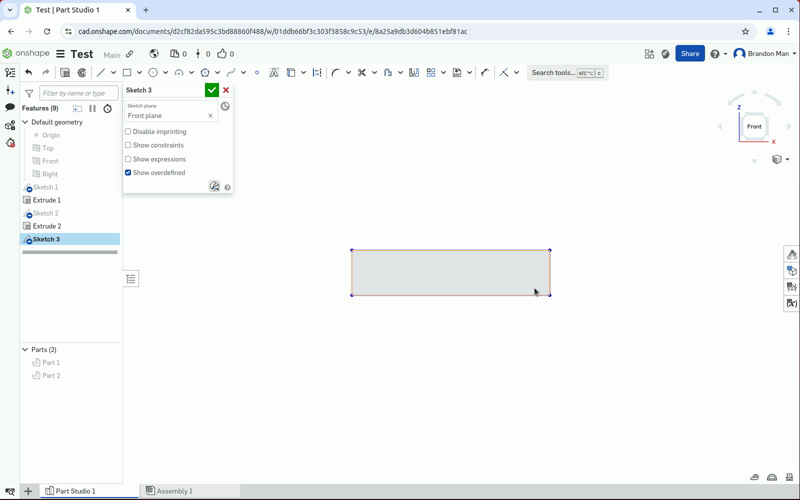
scroll(6)
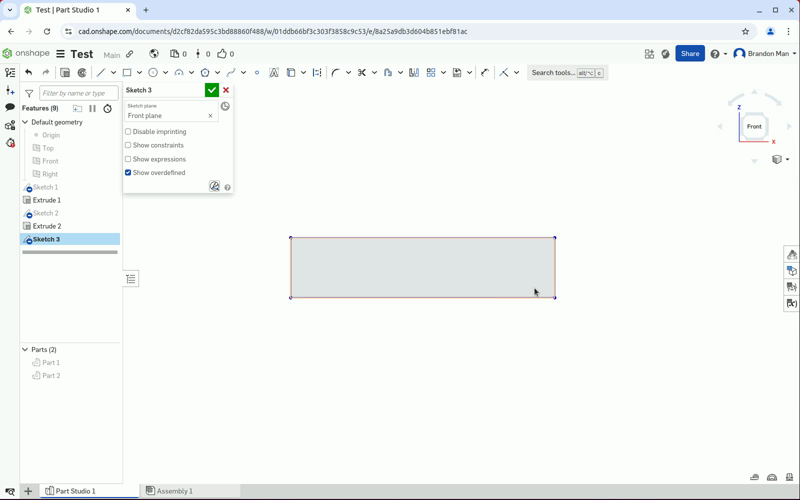
scroll(6)
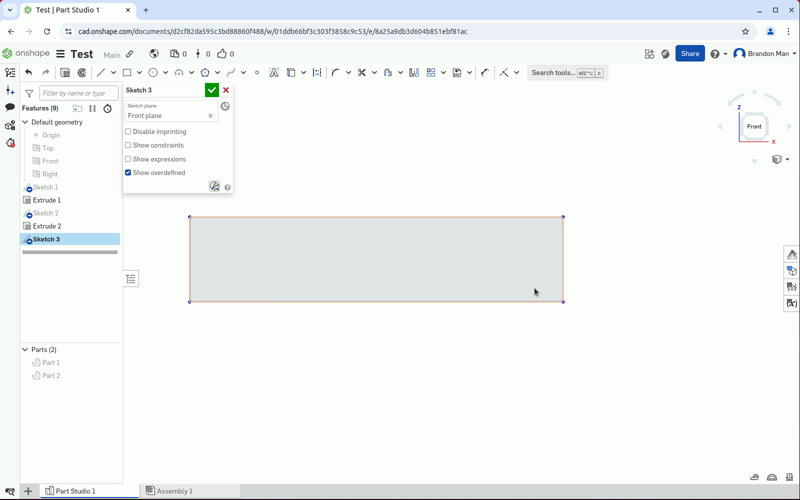
scroll(6)
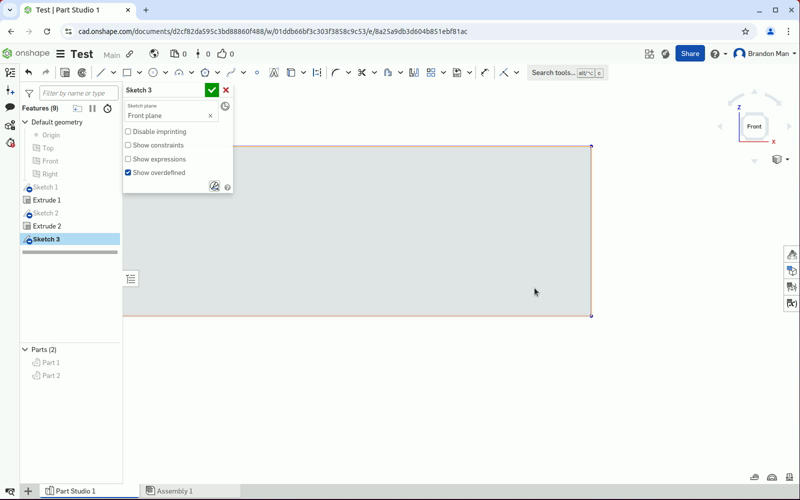
click(534, 287)
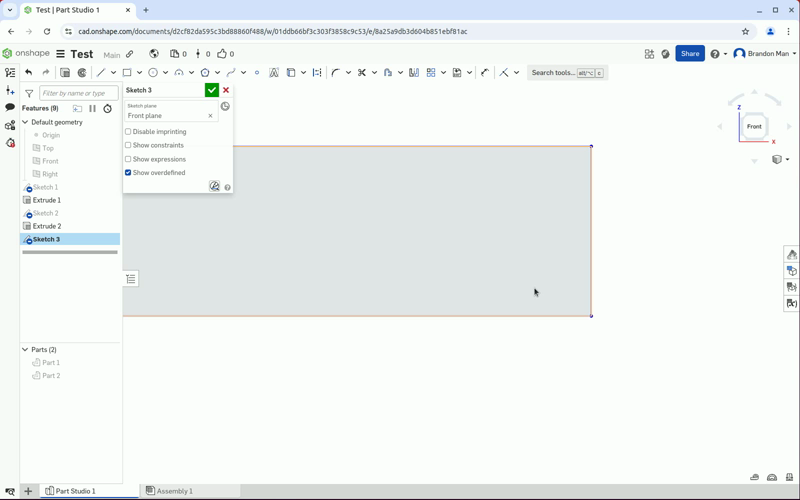
scroll(-6)
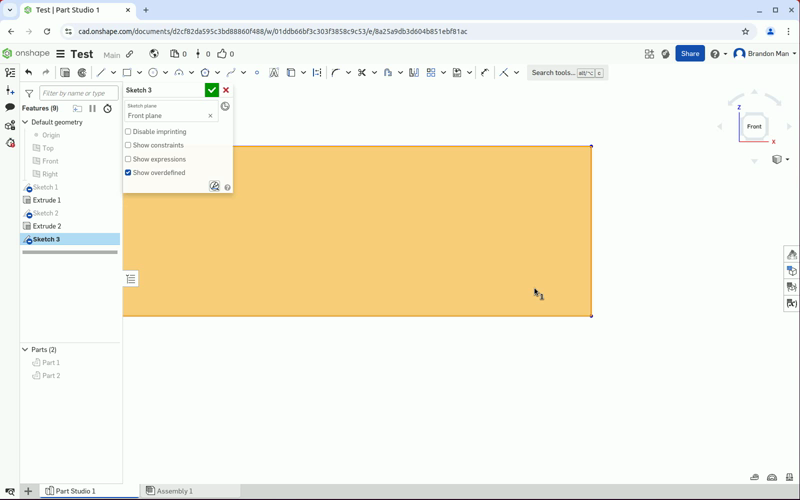
scroll(-6)
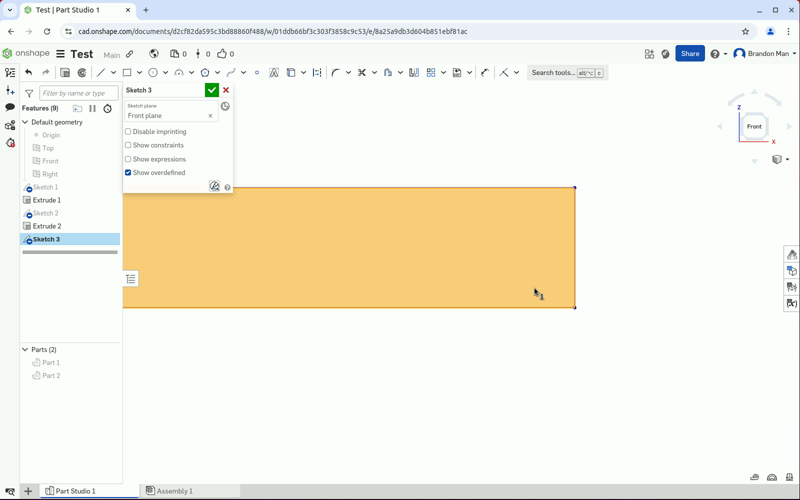
scroll(-6)
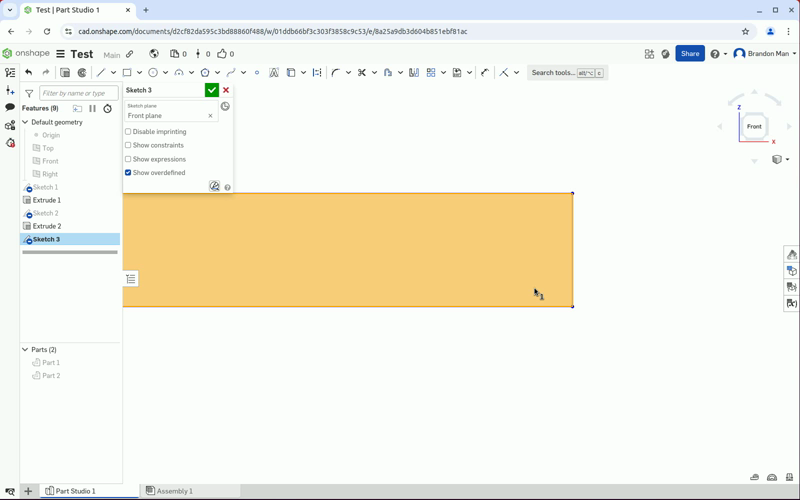
scroll(-6)
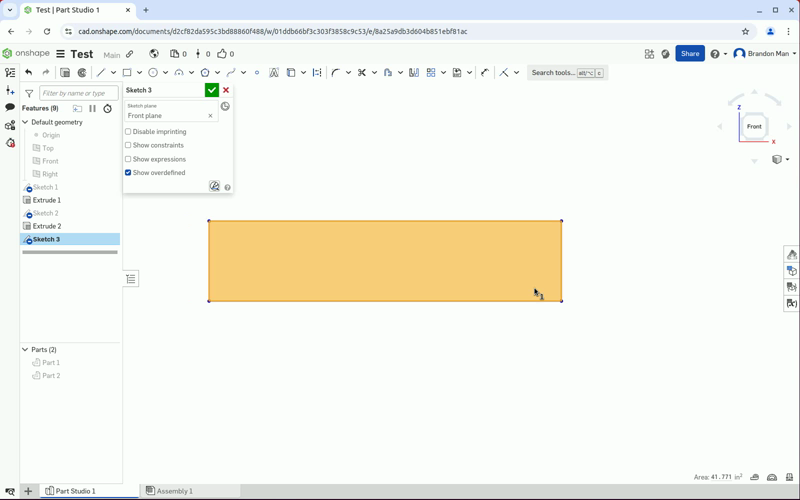
scroll(-6)
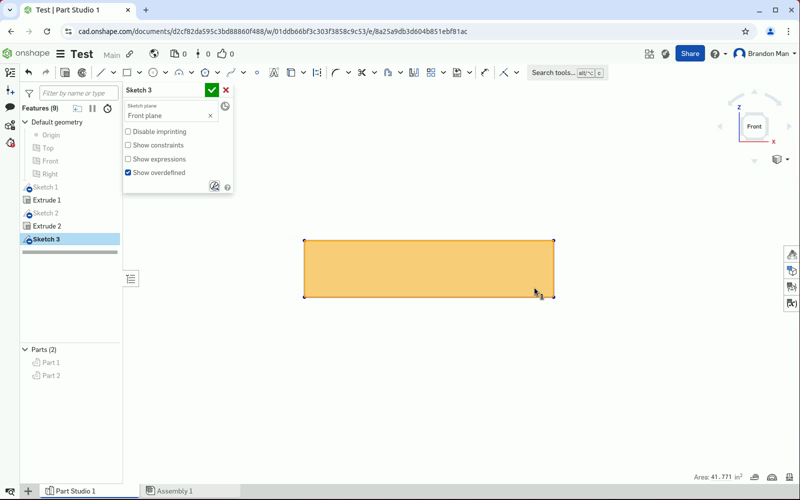
scroll(-6)
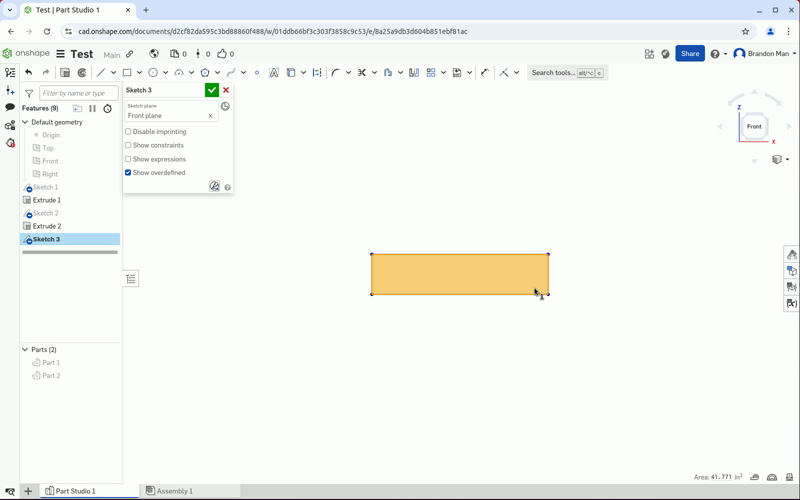
scroll(-6)
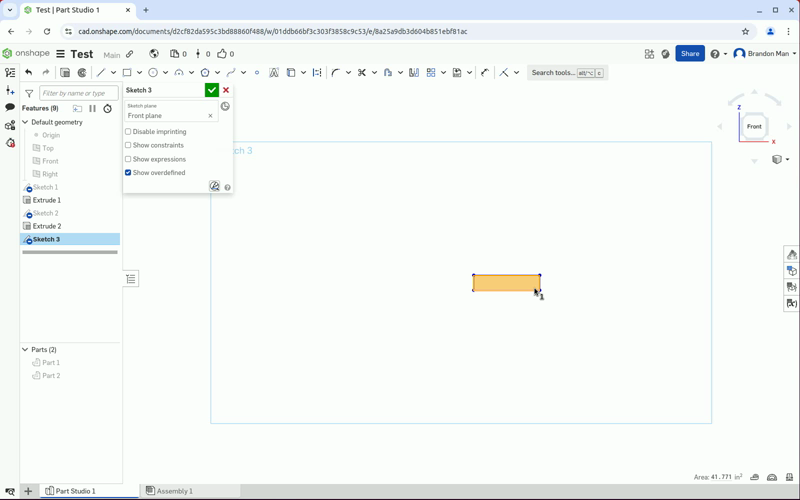
mouse_move(73, 352)
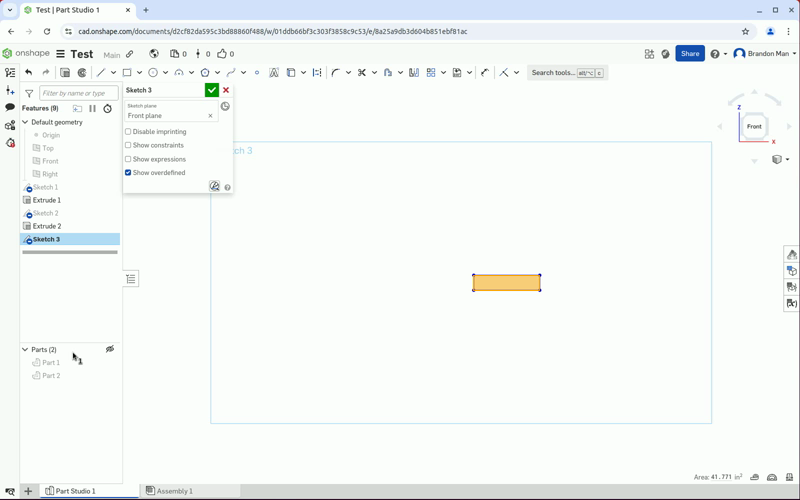
key(shift+y)
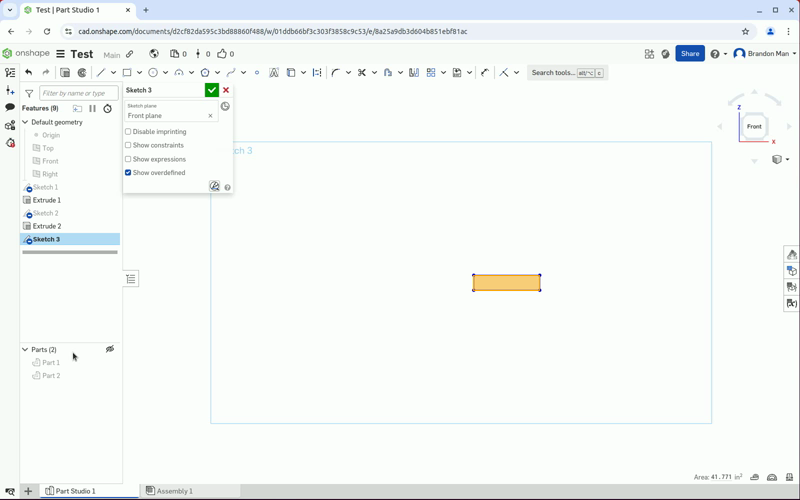
key(shift+e)
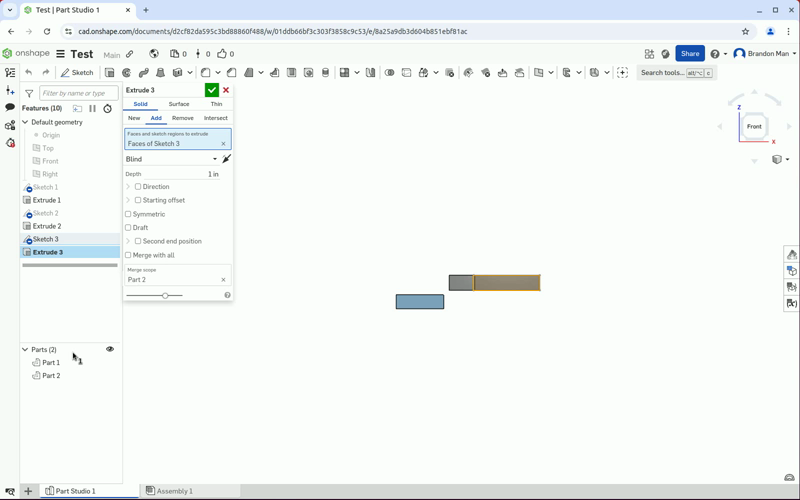
mouse_move(143, 106)
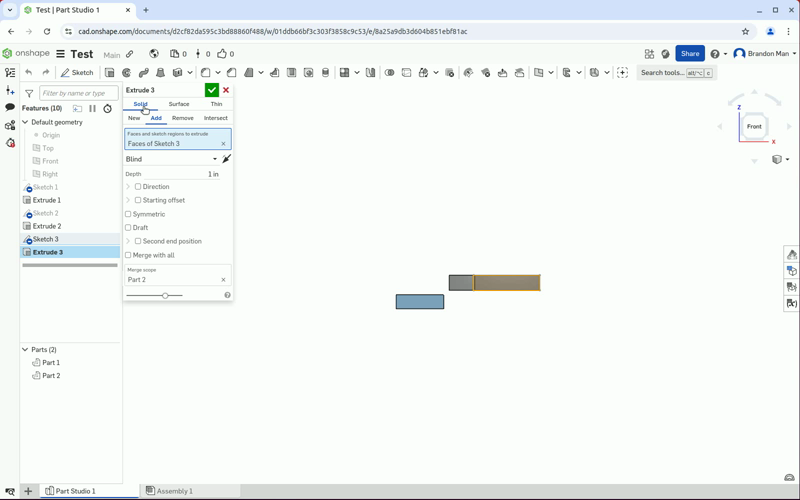
click(143, 106)
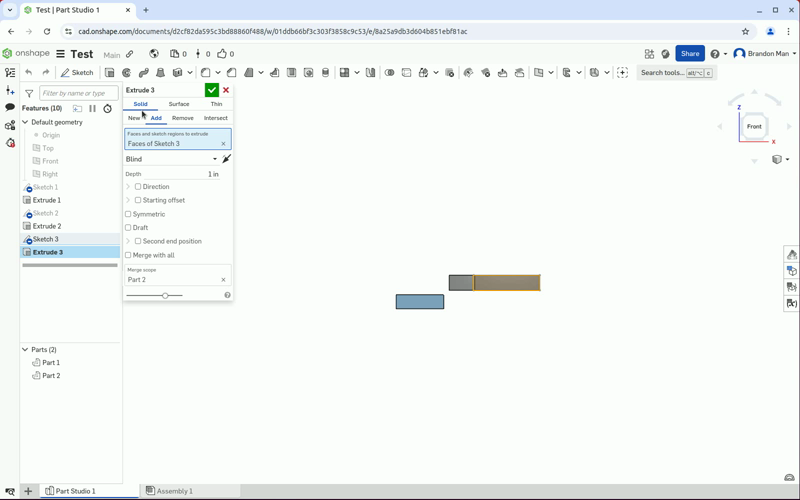
mouse_move(137, 120)
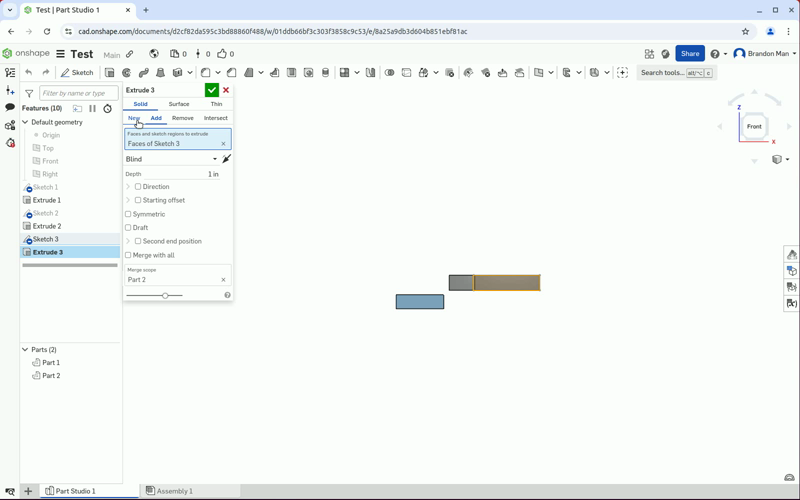
click(137, 120)
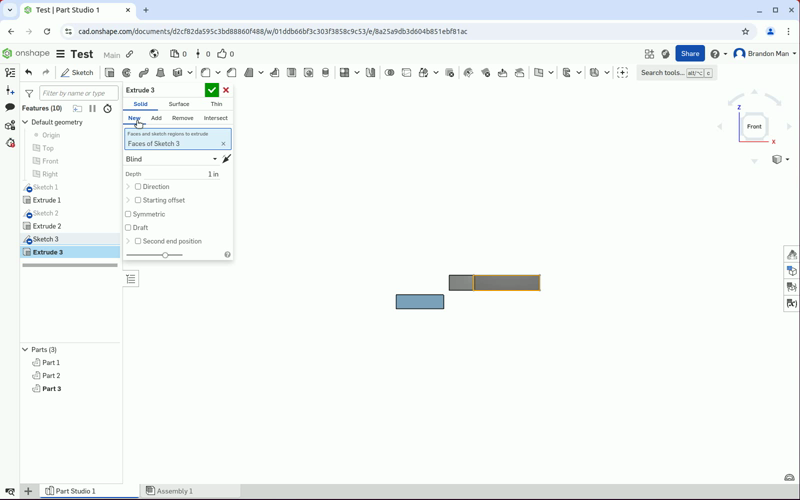
key(tab, 4)
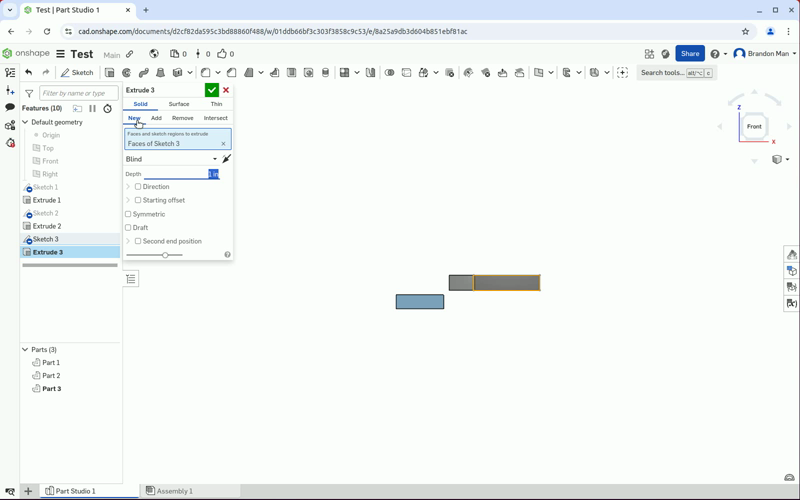
text(13.962)
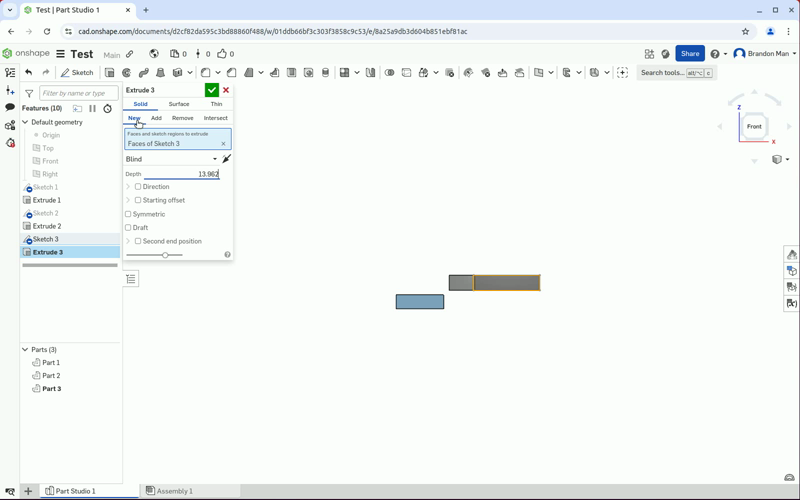
key(tab, 3)
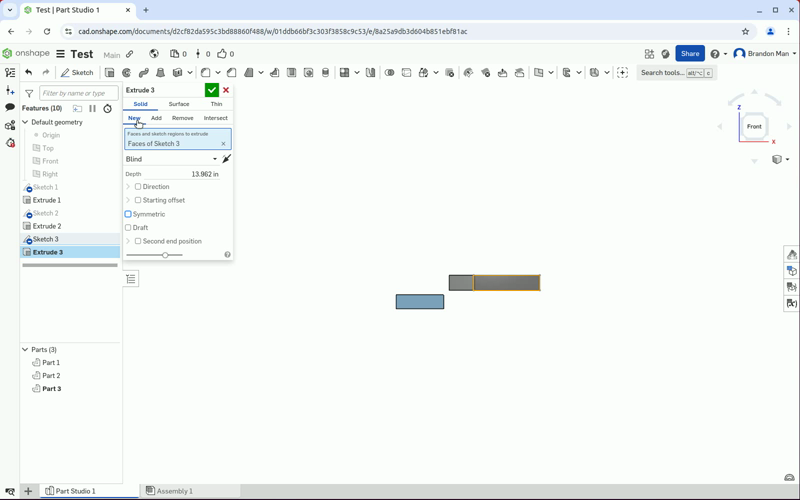
key(space)
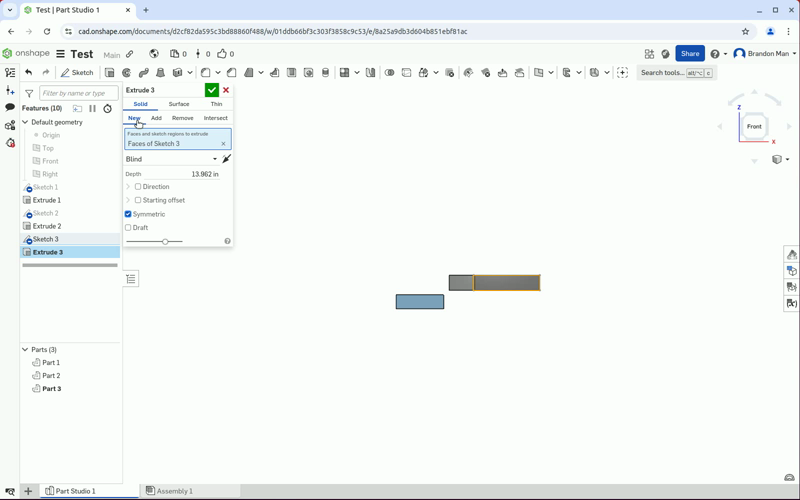
key(enter)
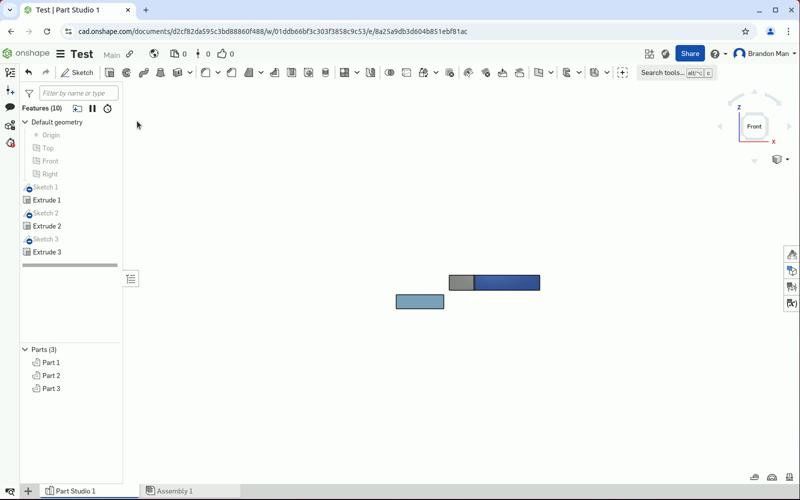
key(shift+h)
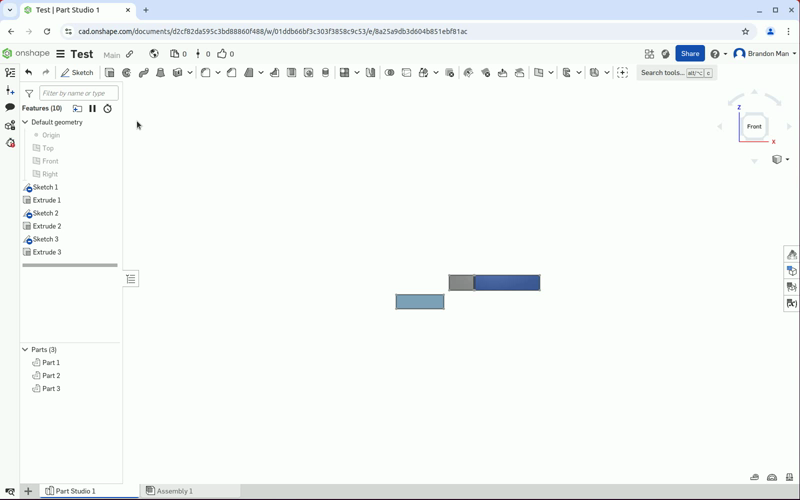
key(shift+h)
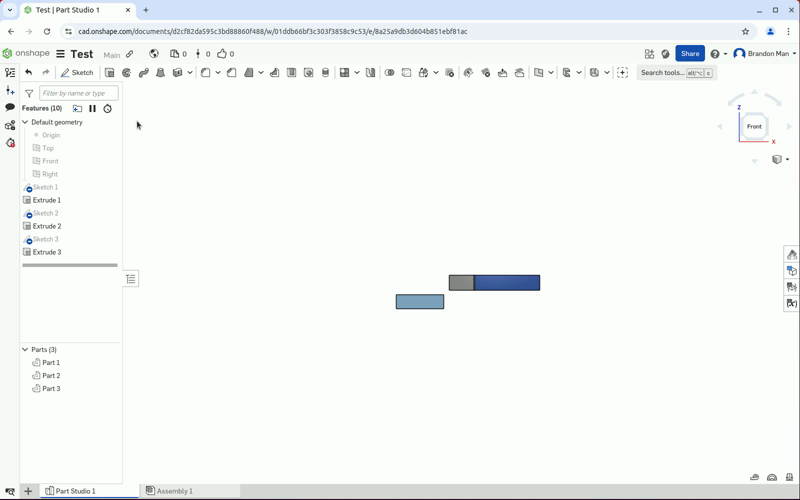
mouse_move(73, 189)
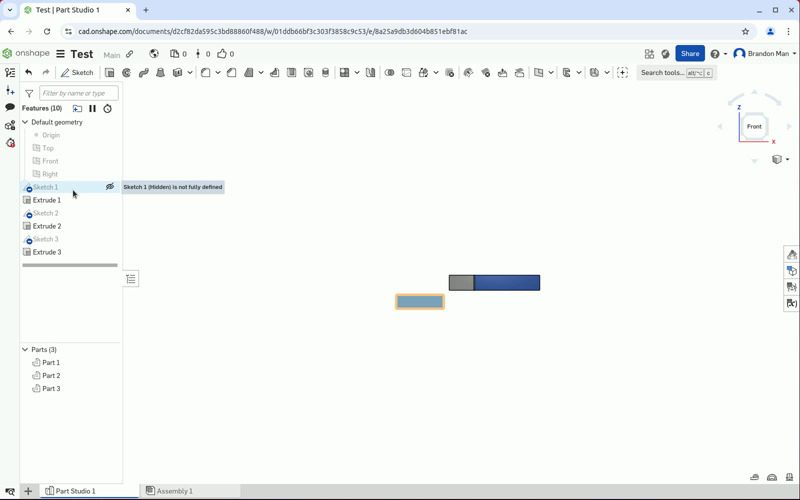
click(73, 189)
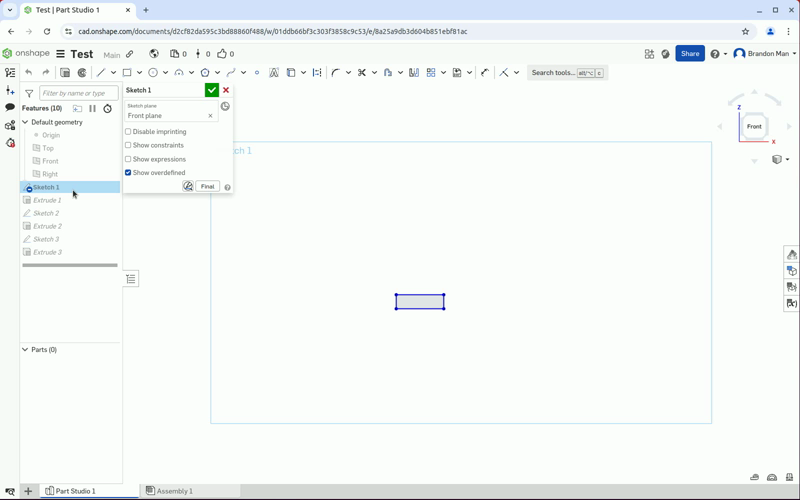
mouse_move(229, 92)
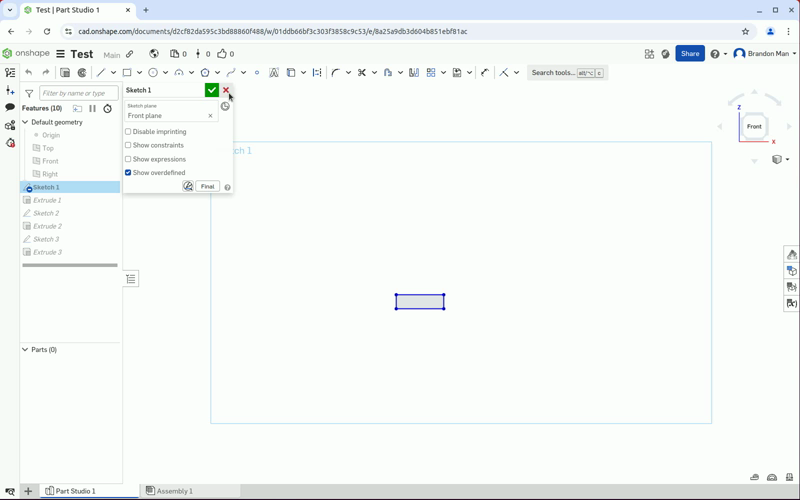
click(229, 92)
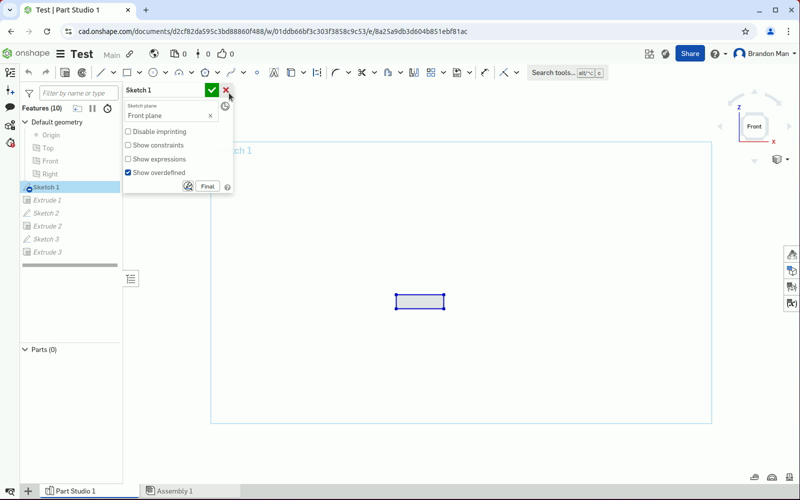
key(shift+s)
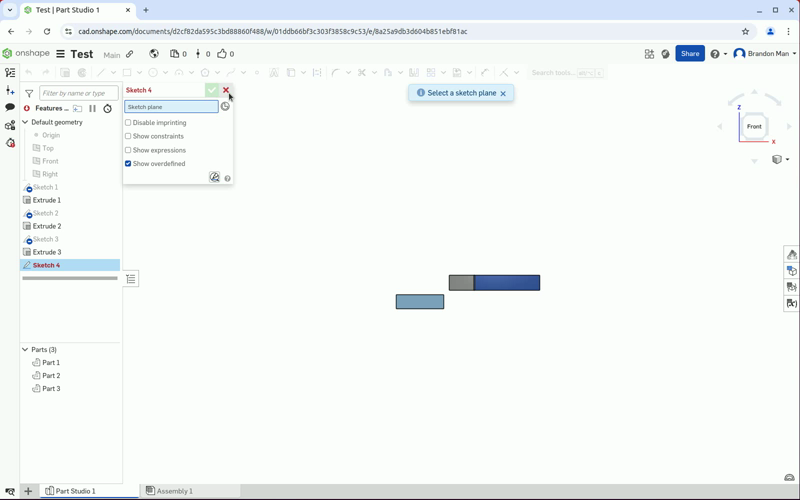
mouse_move(73, 163)
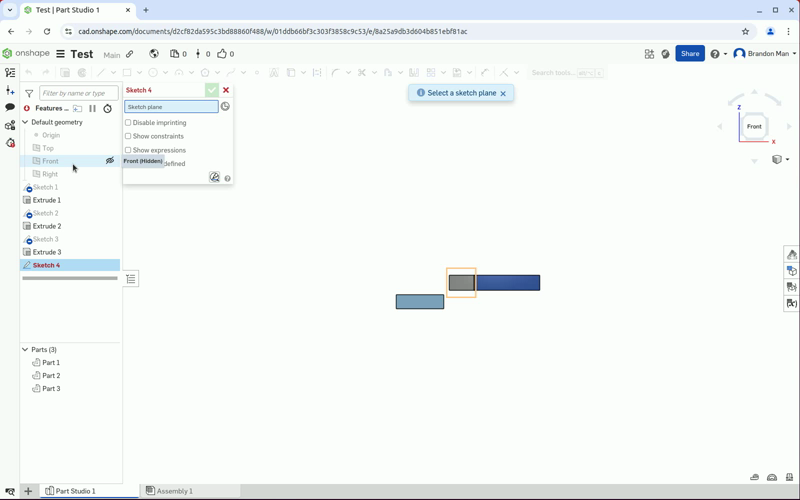
click(73, 163)
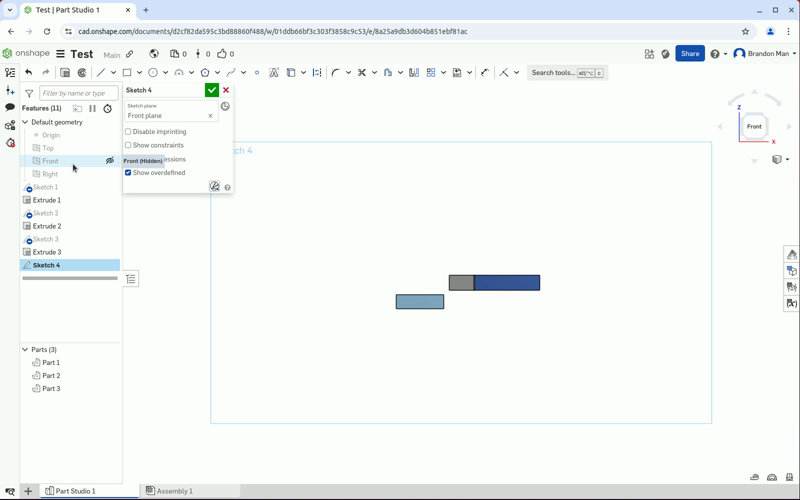
mouse_move(73, 352)
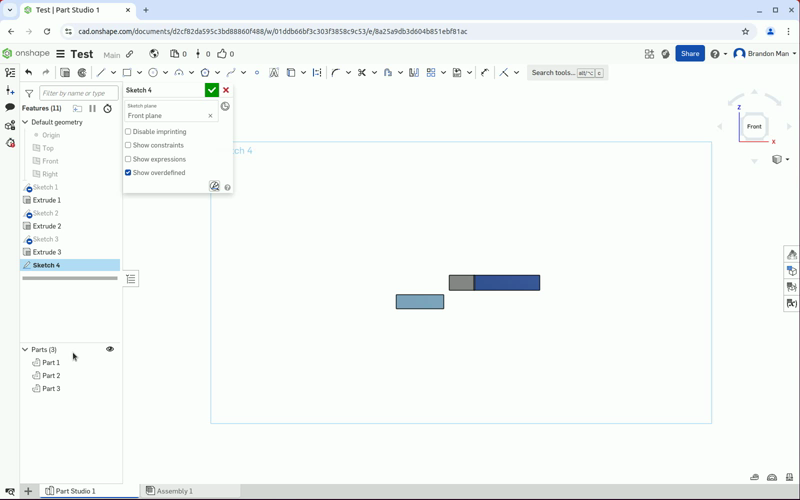
key(y)
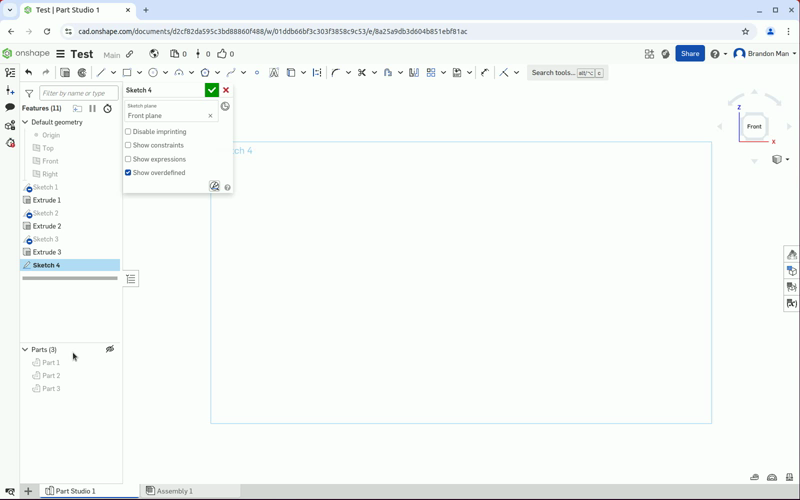
key(l)
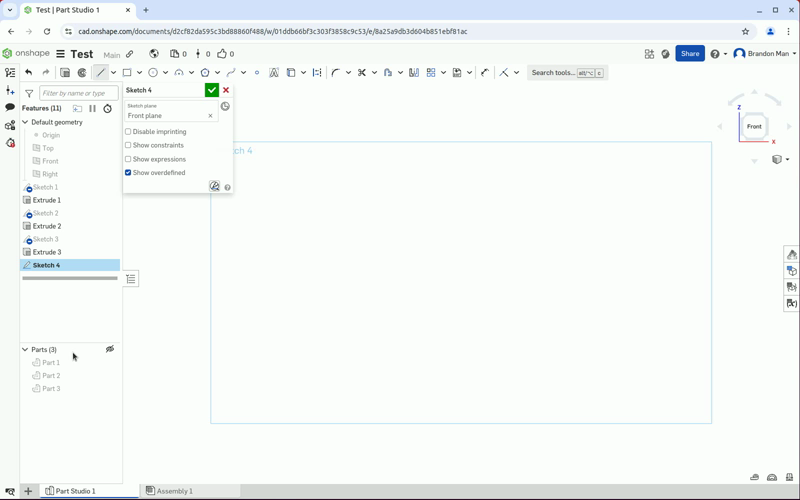
key_down(shift)
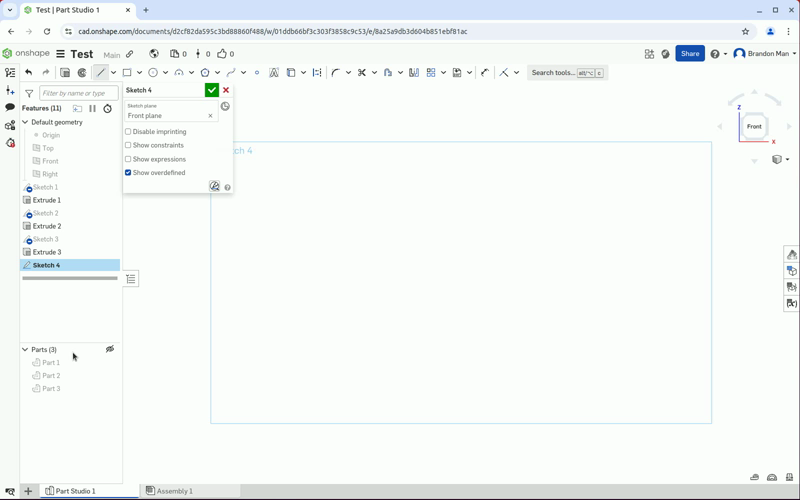
mouse_move(473, 290)
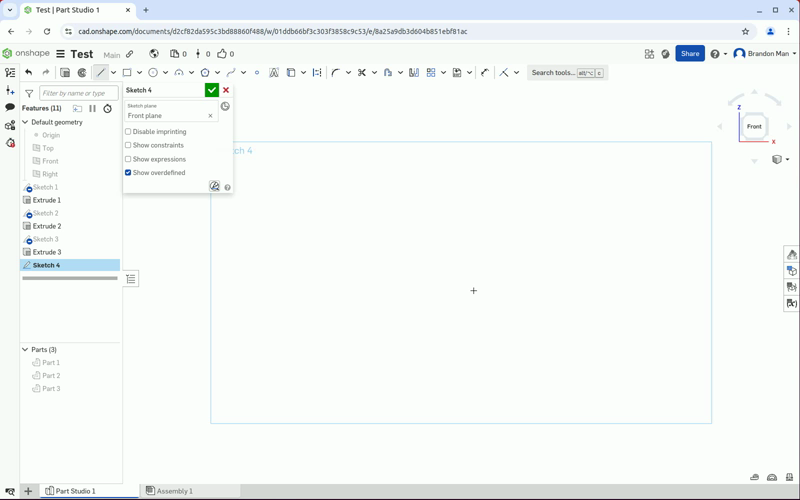
click(473, 290)
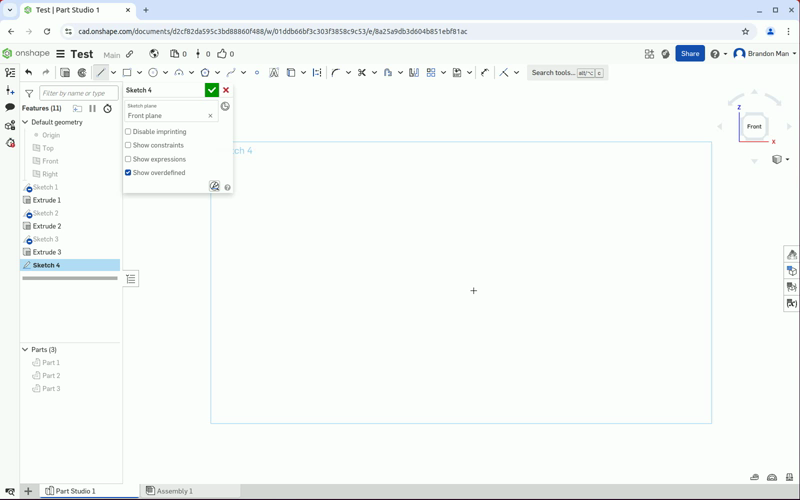
key_up(shift)
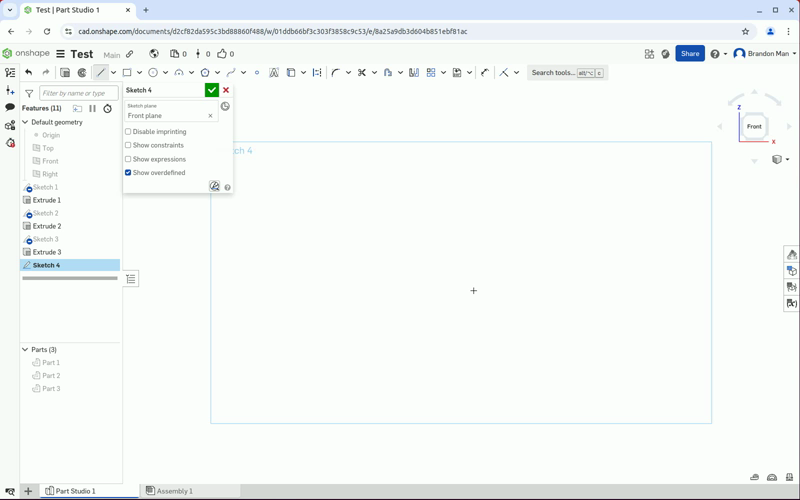
key_down(shift)
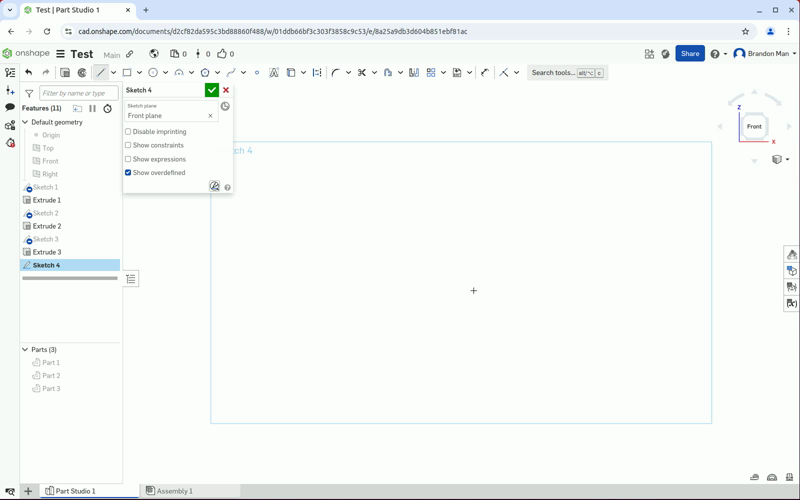
mouse_move(539, 290)
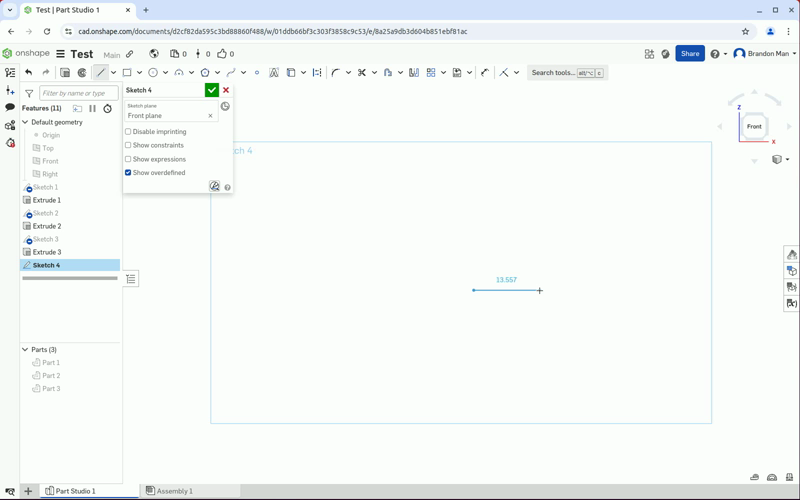
click(539, 290)
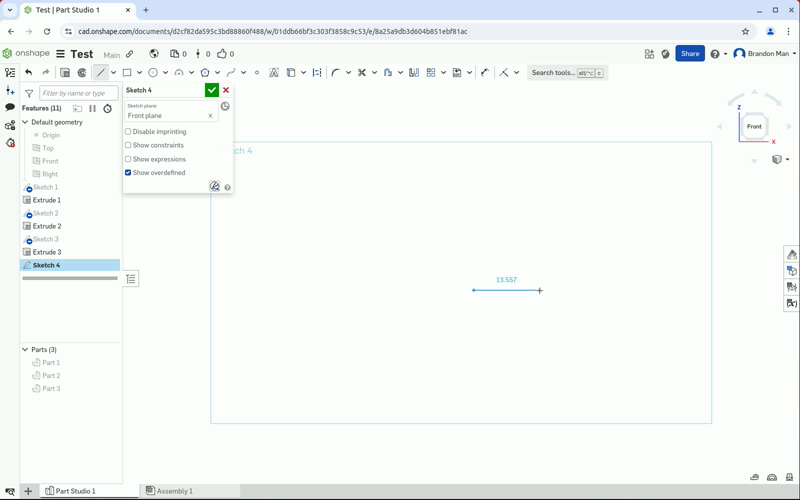
key_up(shift)
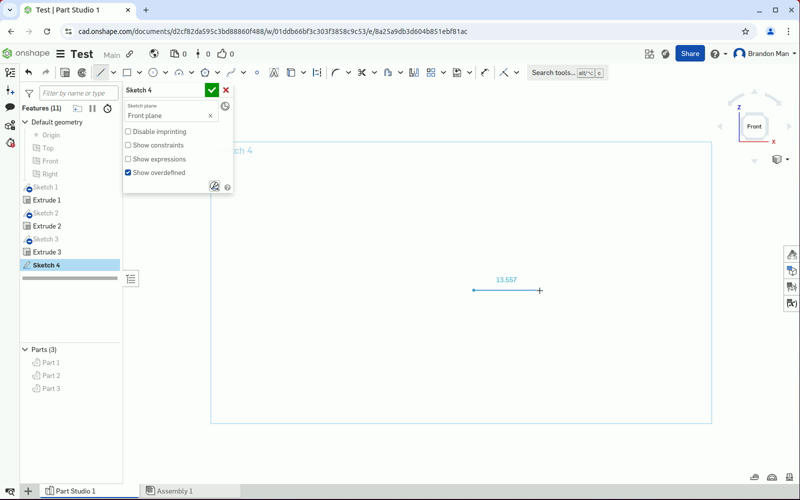
key_down(shift)
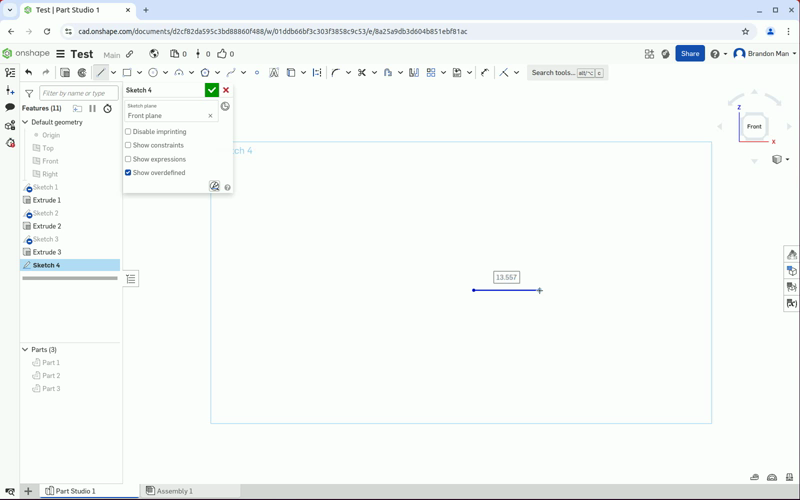
mouse_move(569, 290)
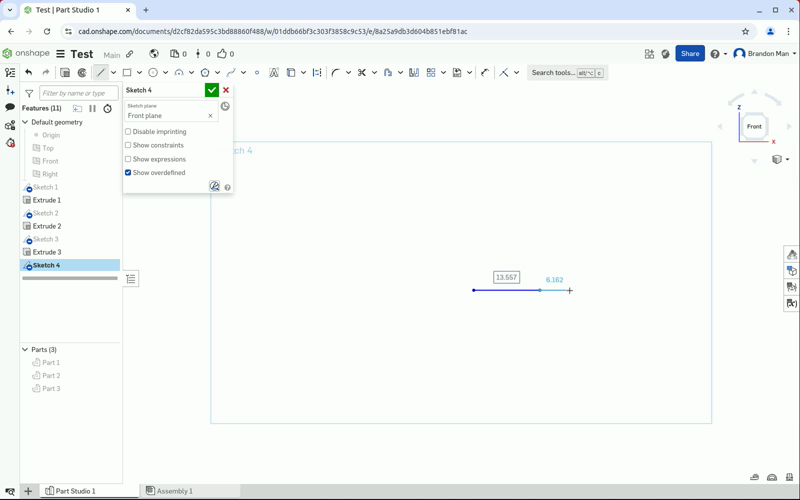
mouse_move(539, 275)
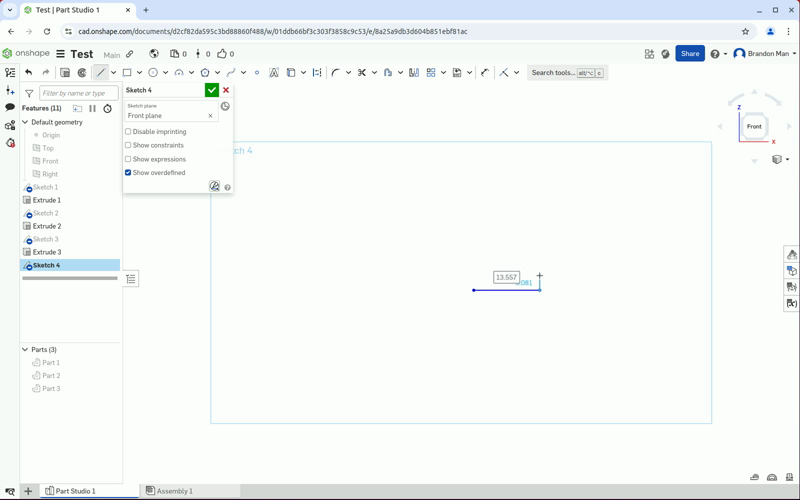
click(539, 275)
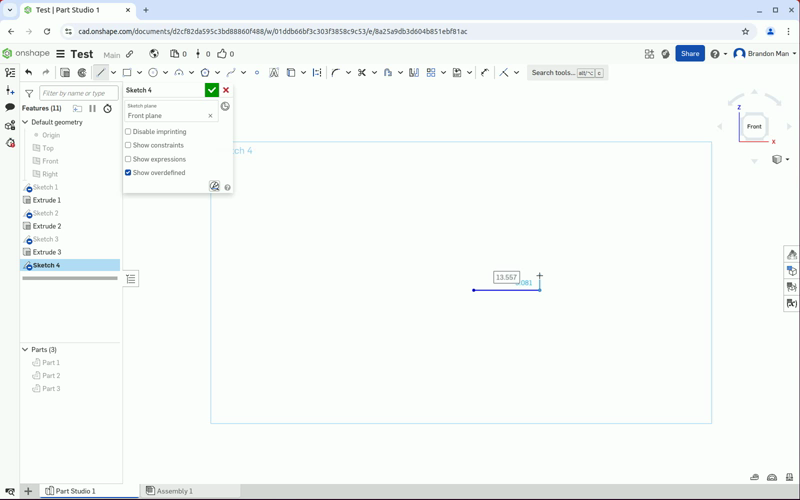
key_up(shift)
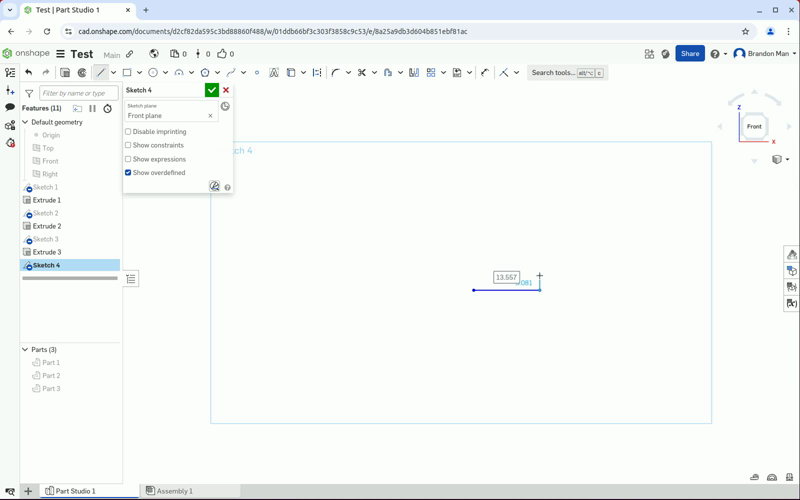
key_down(shift)
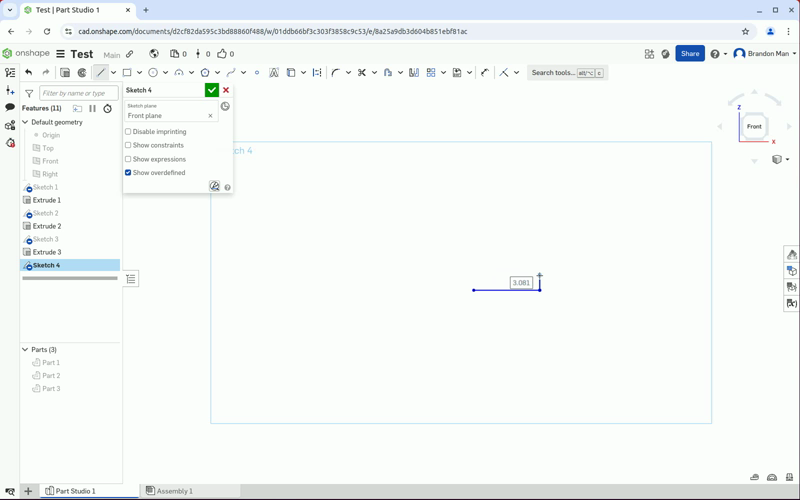
mouse_move(473, 275)
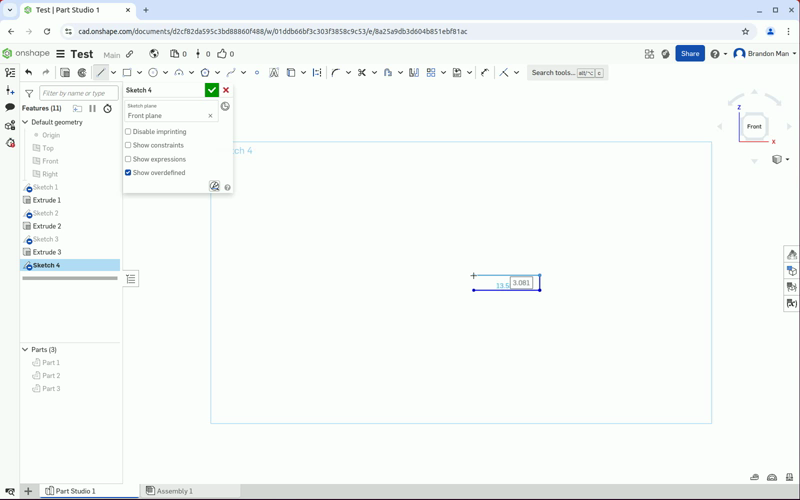
click(473, 275)
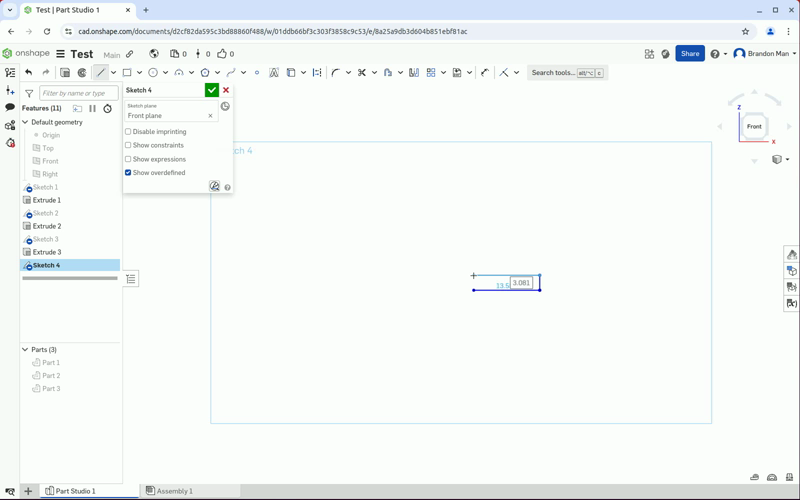
key_up(shift)
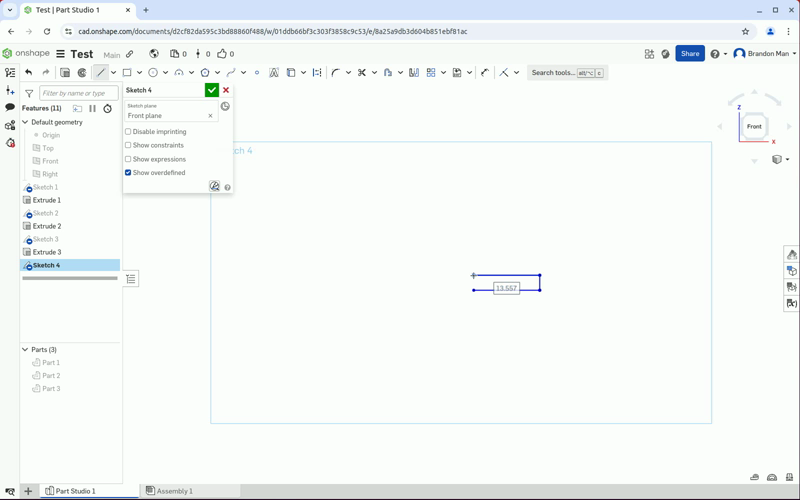
mouse_move(503, 275)
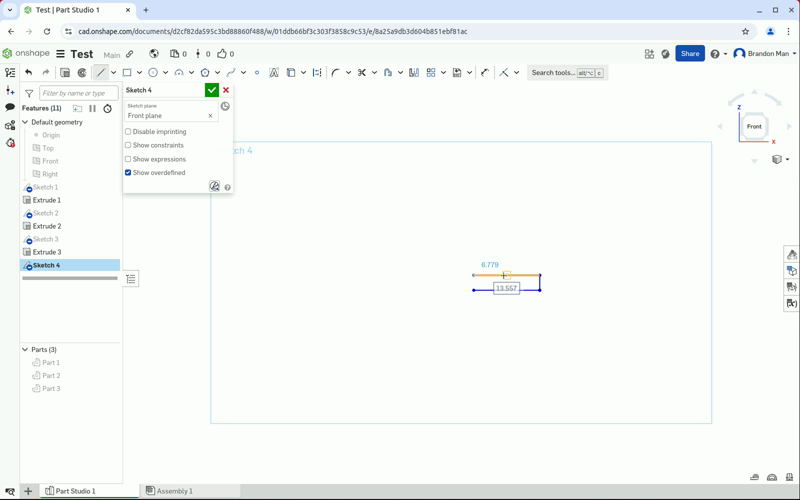
key_down(shift)
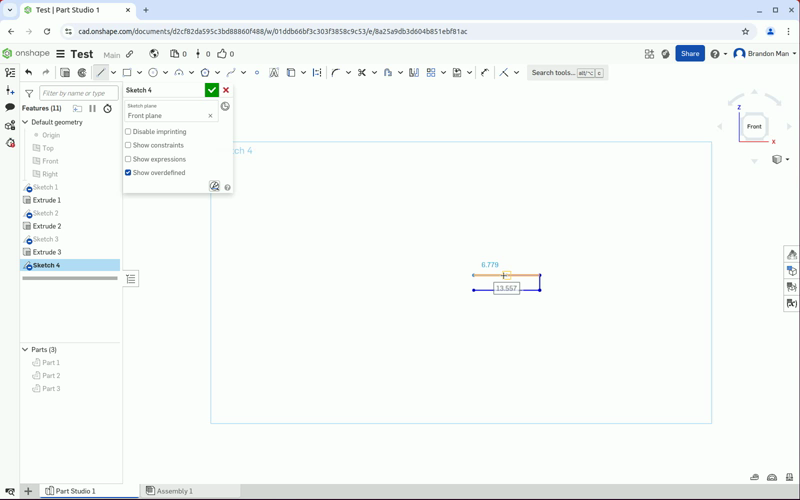
mouse_move(473, 290)
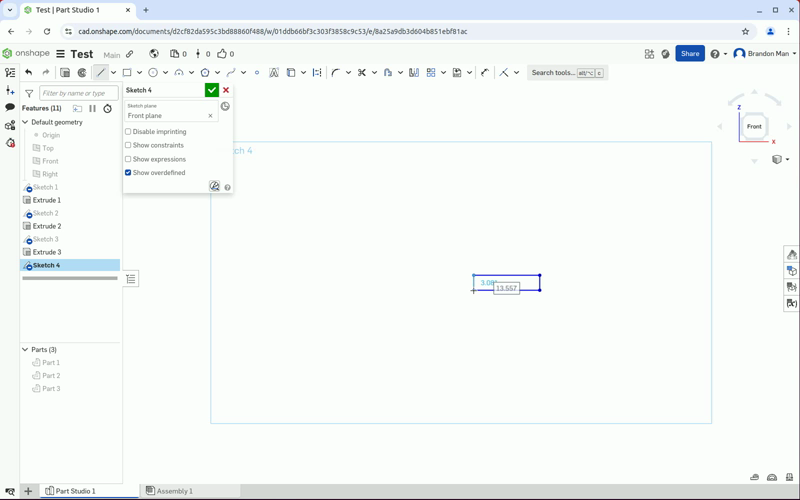
key_up(shift)
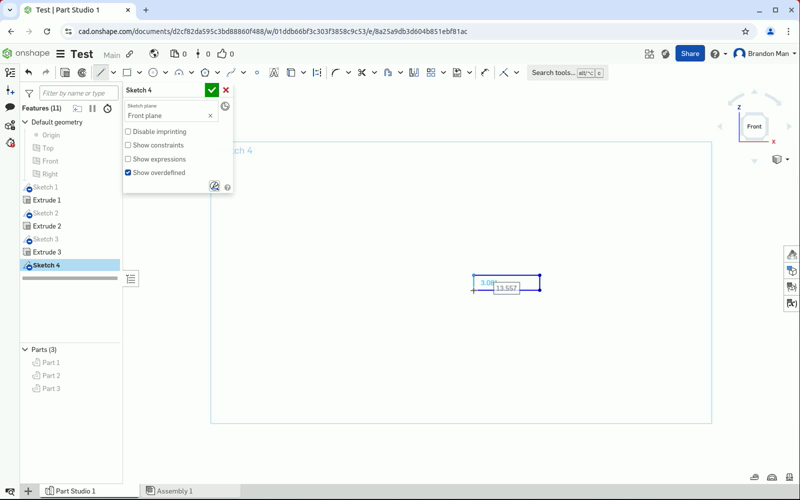
click(473, 290)
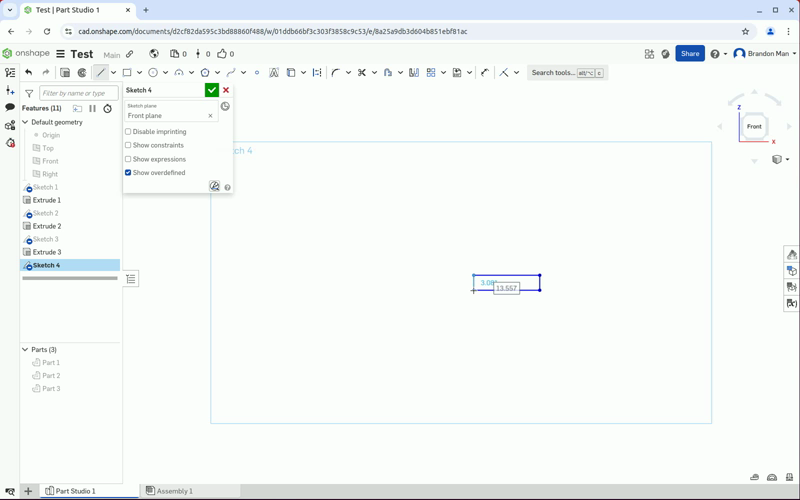
key(esc)
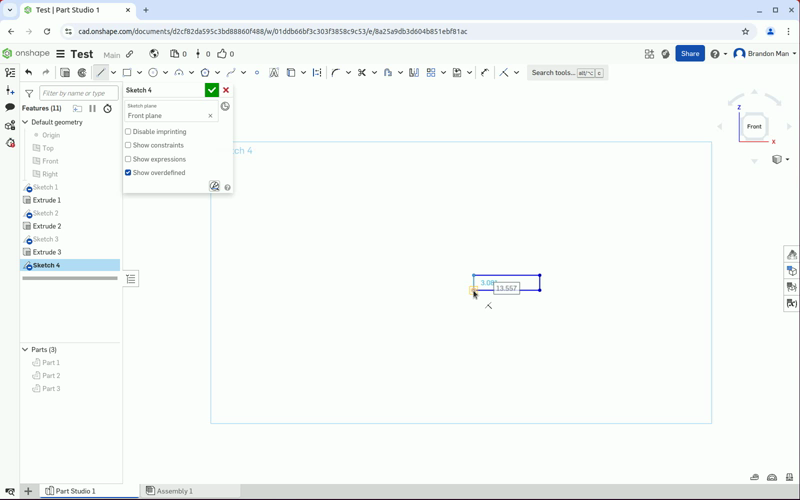
mouse_move(517, 276)
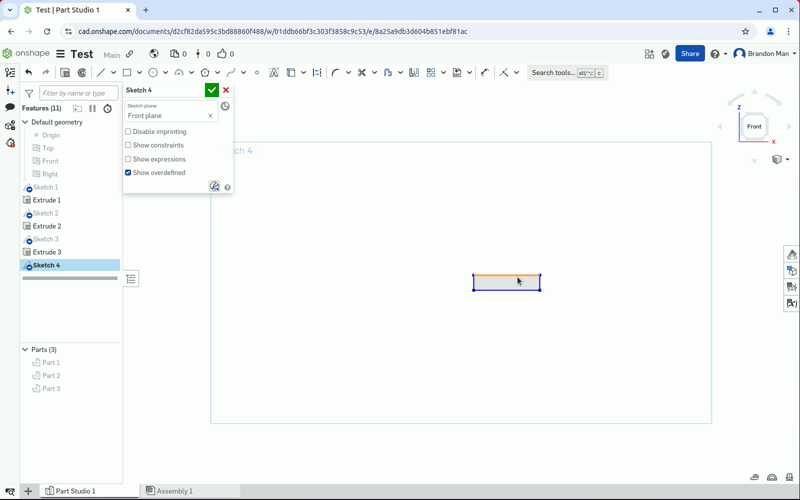
scroll(6)
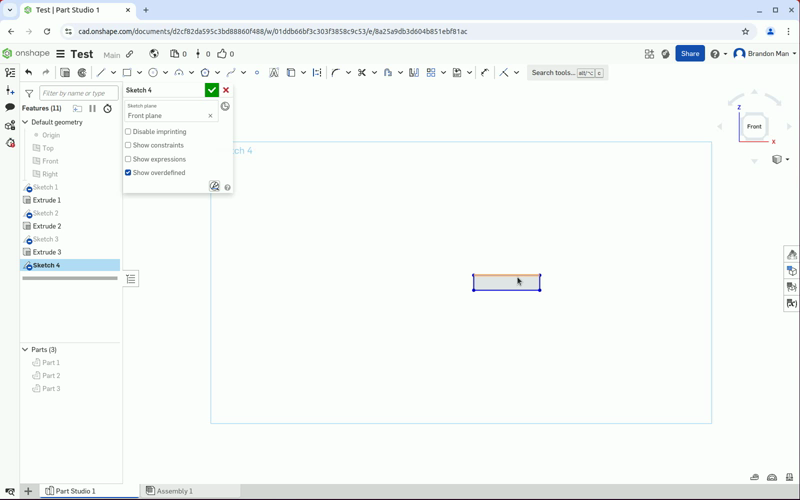
scroll(6)
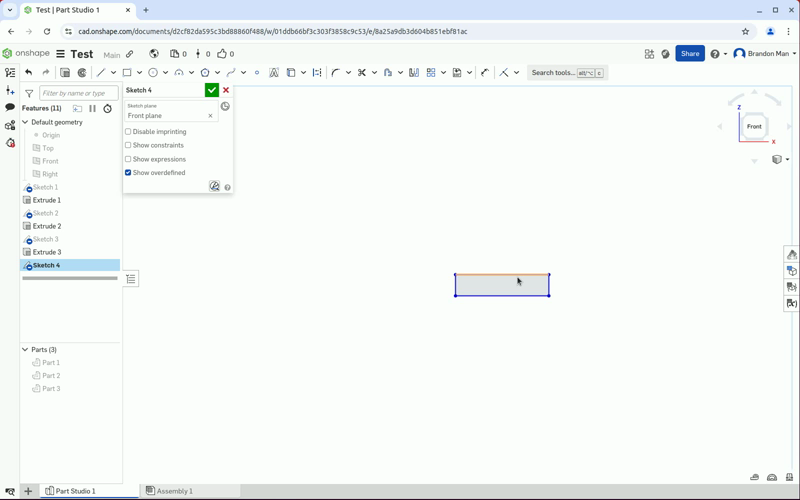
scroll(6)
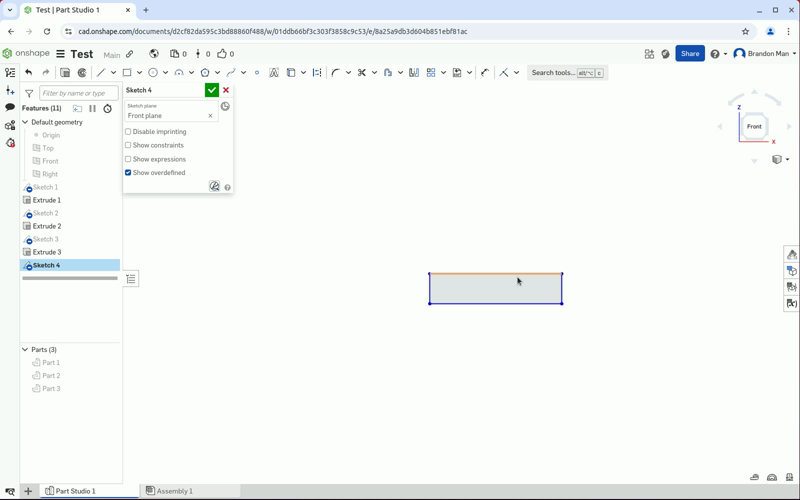
scroll(6)
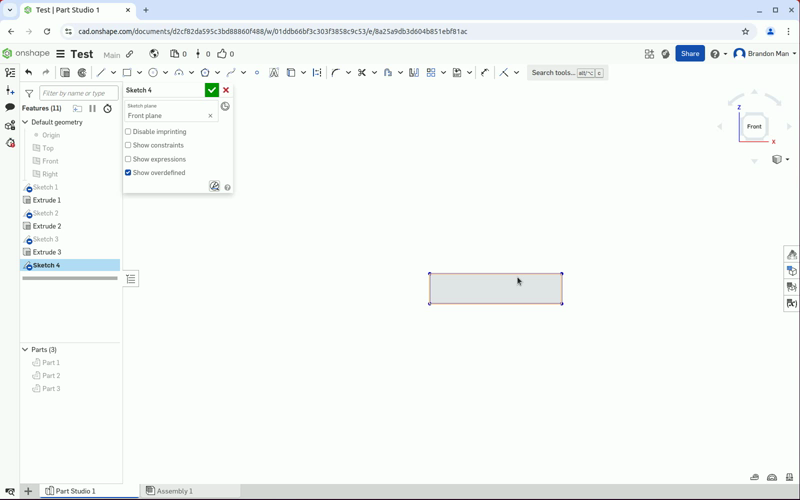
scroll(6)
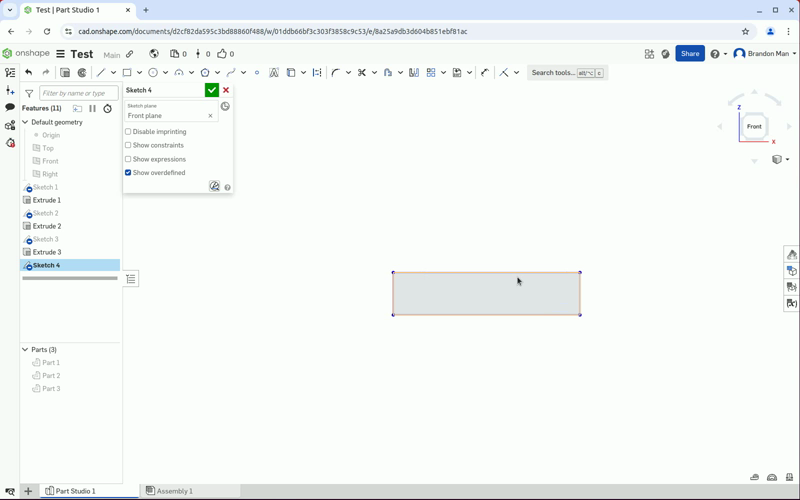
scroll(6)
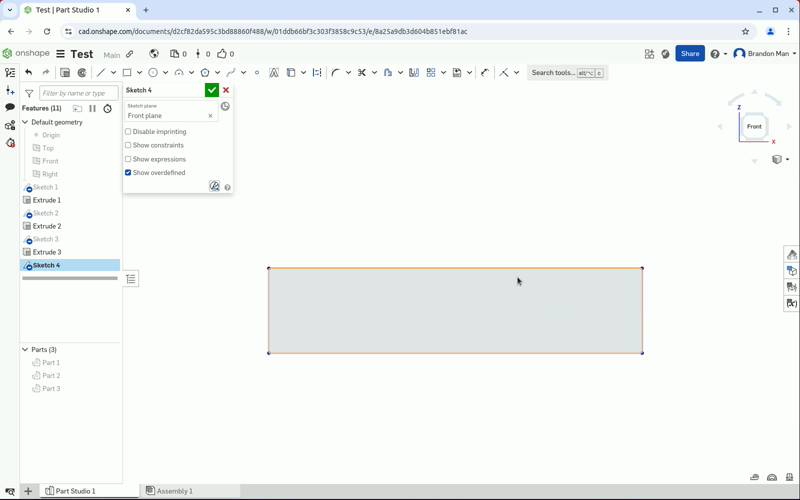
scroll(6)
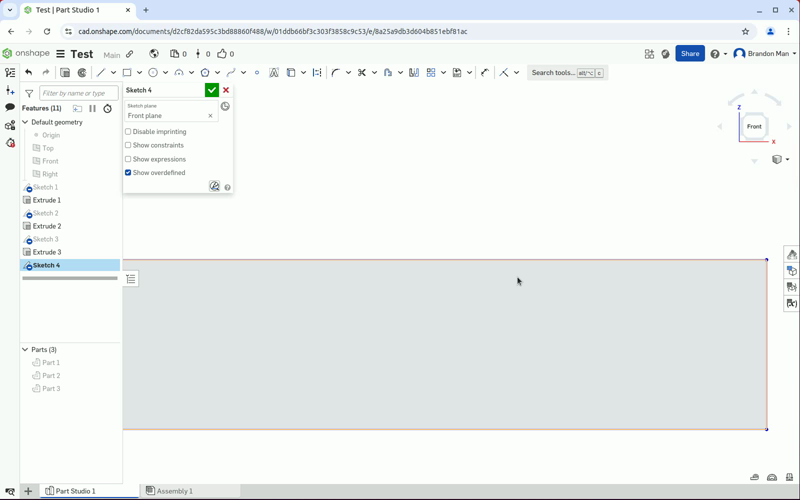
click(517, 276)
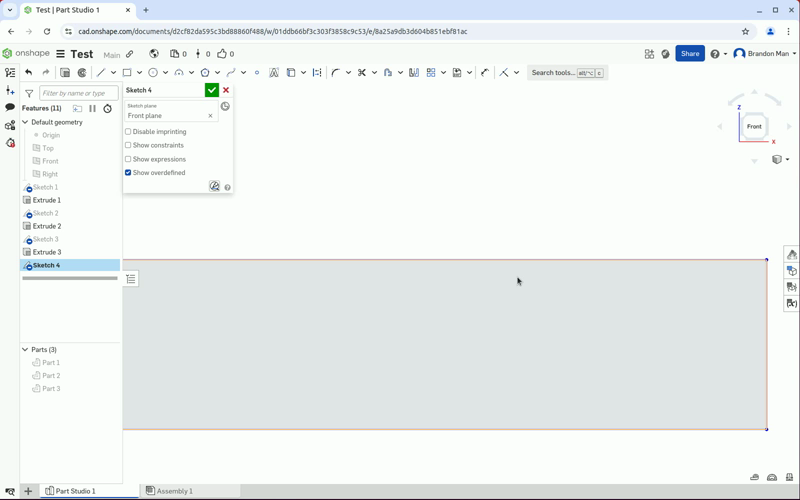
scroll(-6)
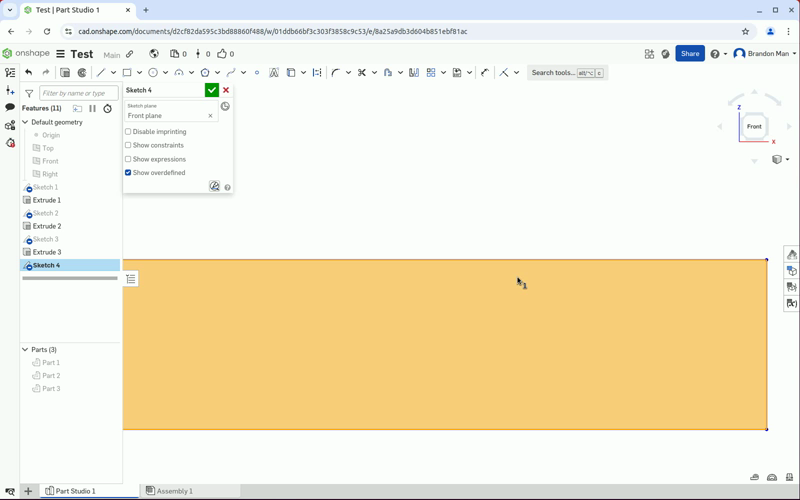
scroll(-6)
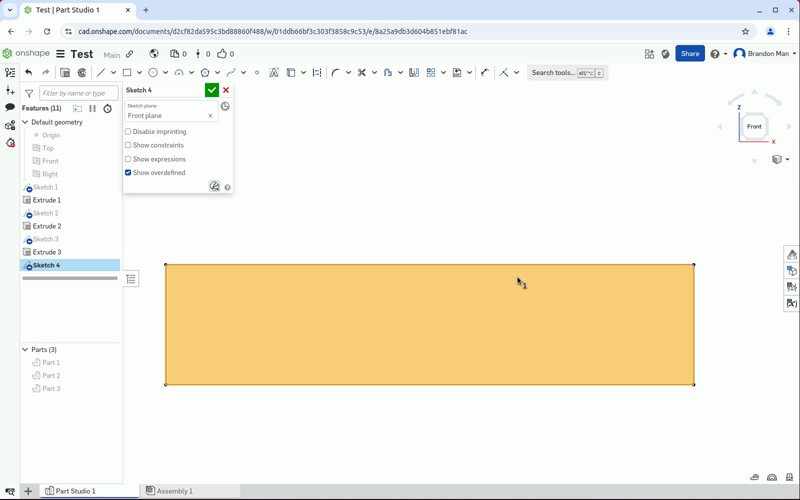
scroll(-6)
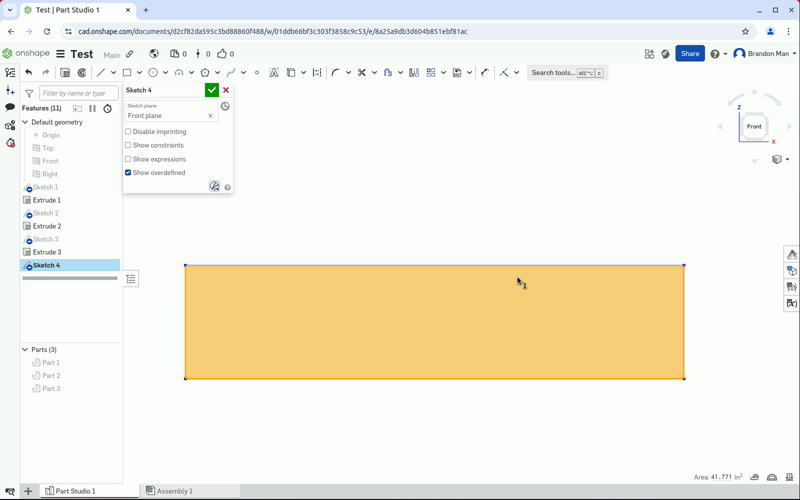
scroll(-6)
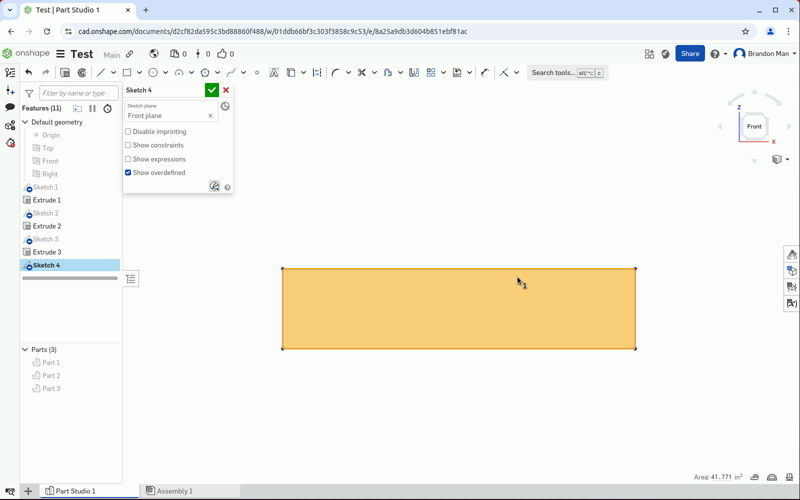
scroll(-6)
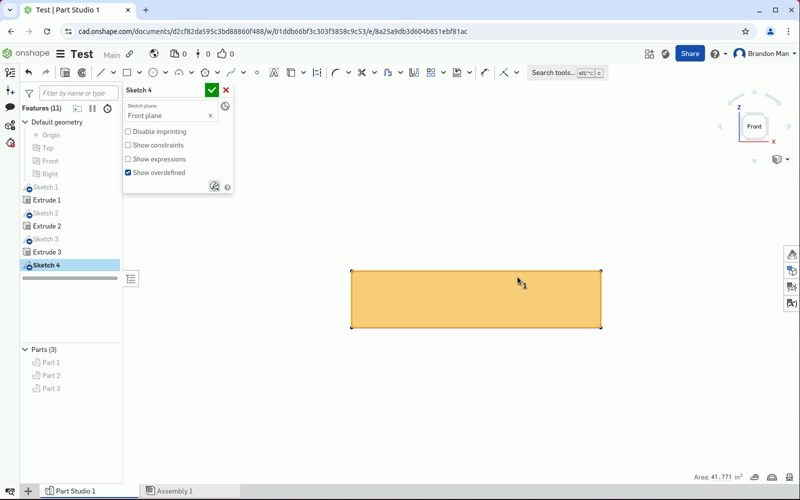
scroll(-6)
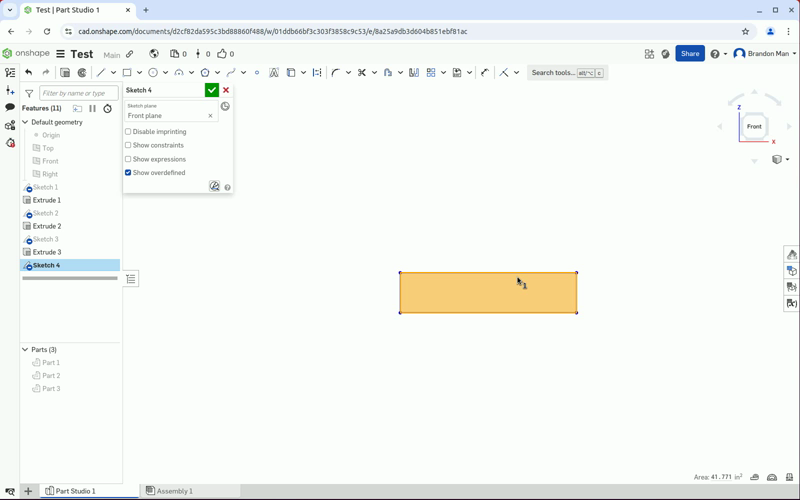
scroll(-6)
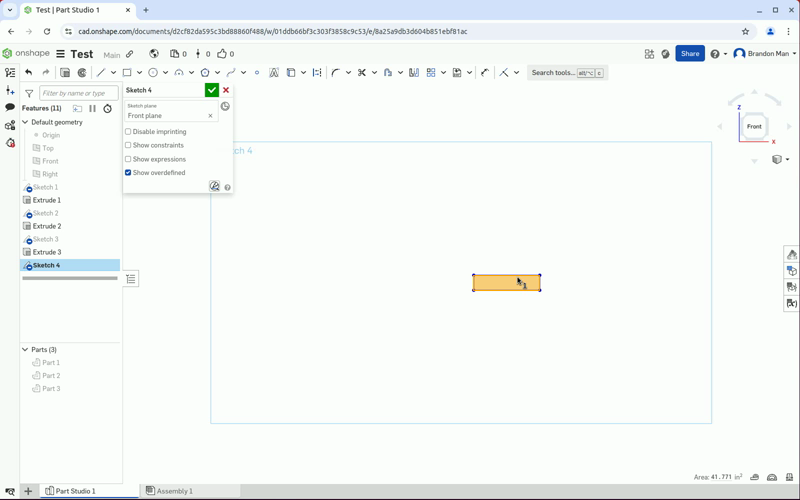
mouse_move(73, 352)
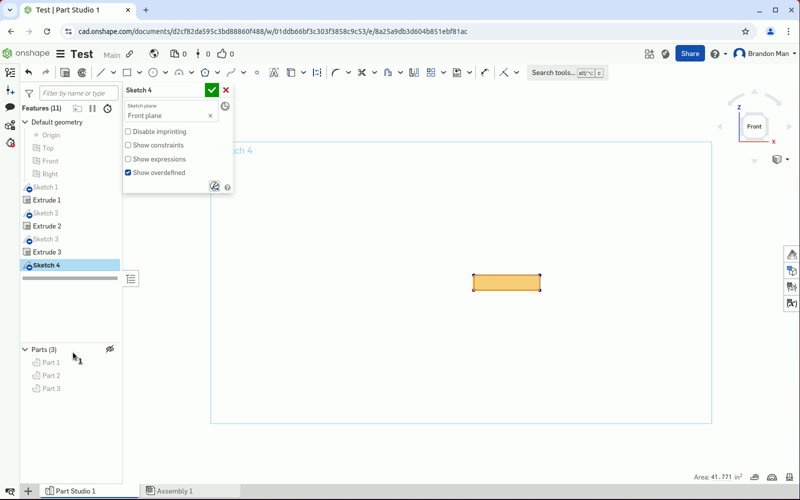
key(shift+y)
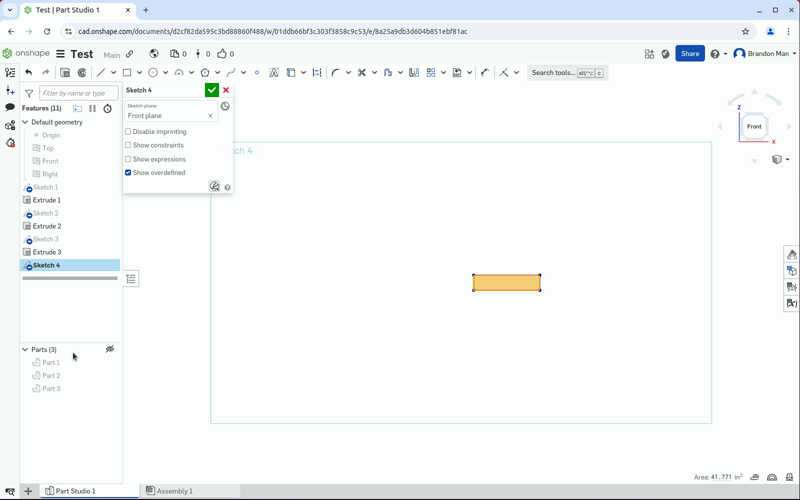
key(shift+e)
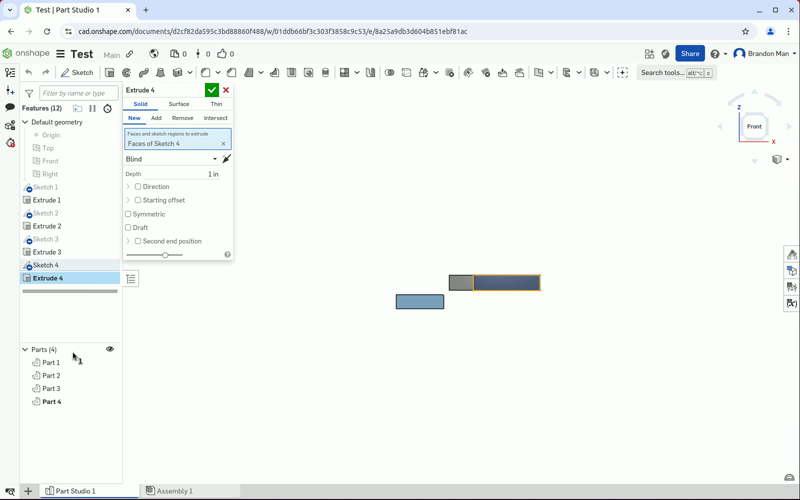
mouse_move(143, 106)
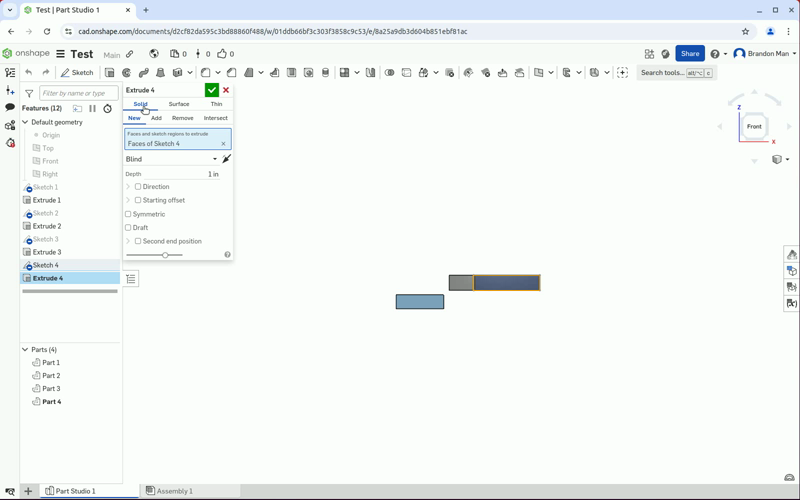
click(143, 106)
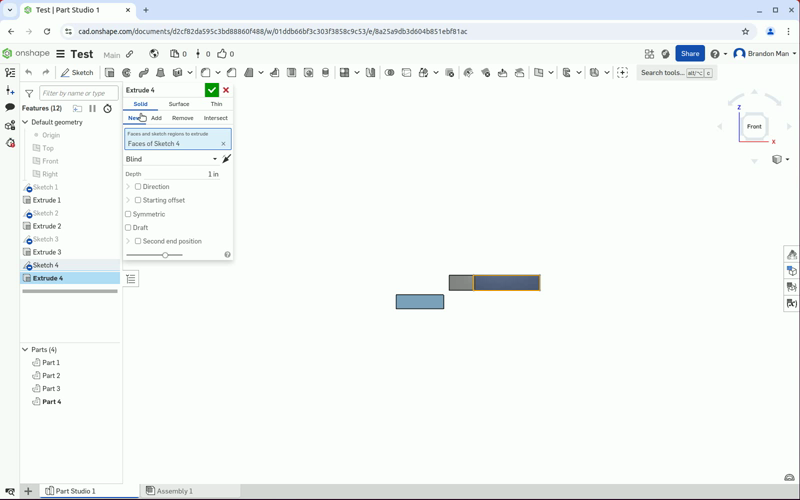
mouse_move(137, 120)
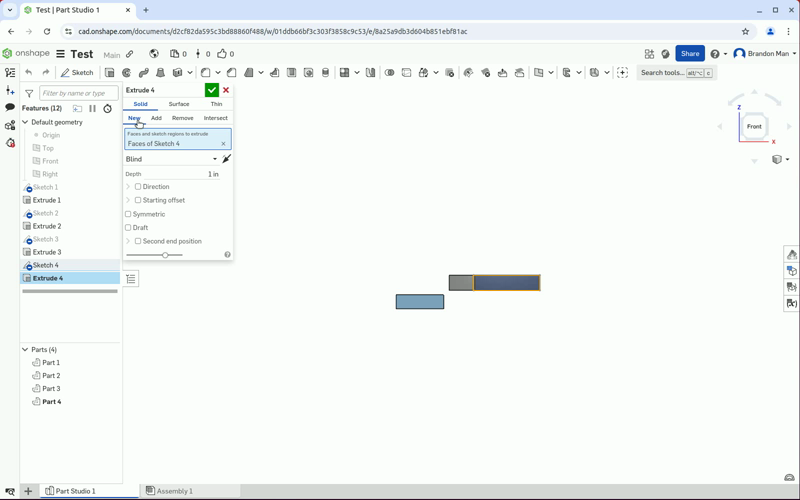
click(137, 120)
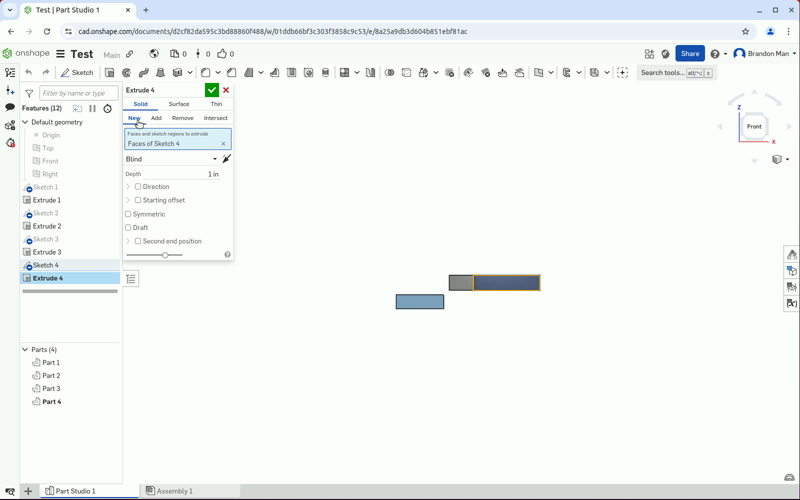
key(tab, 4)
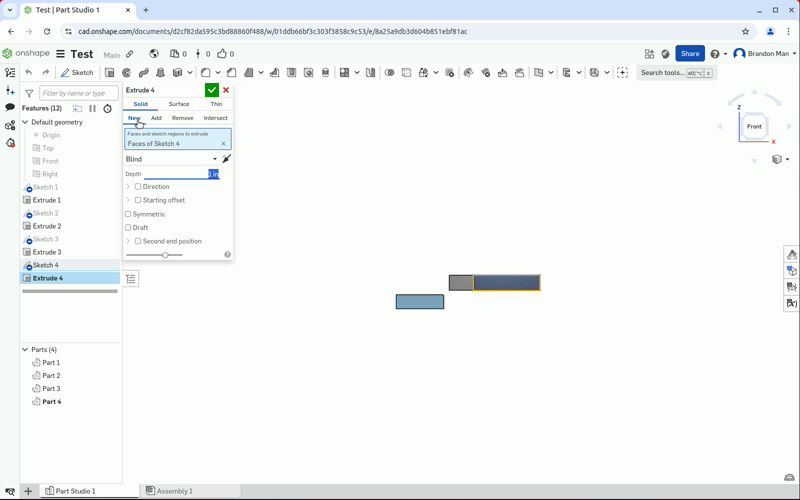
text(13.962)
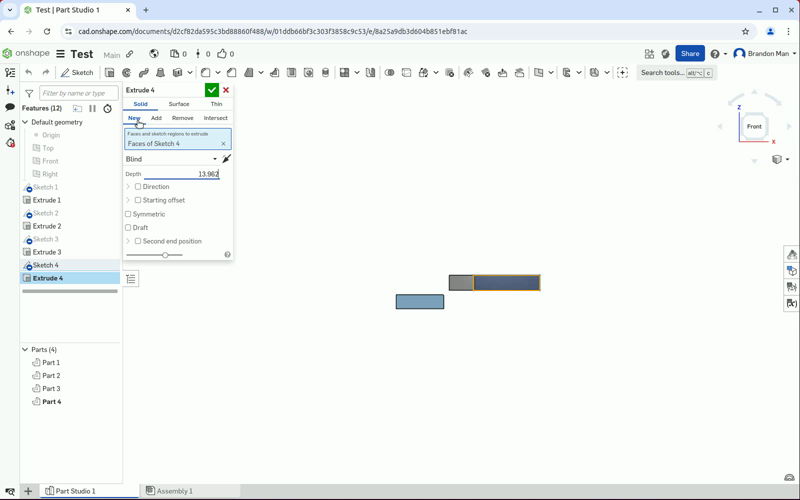
key(tab, 3)
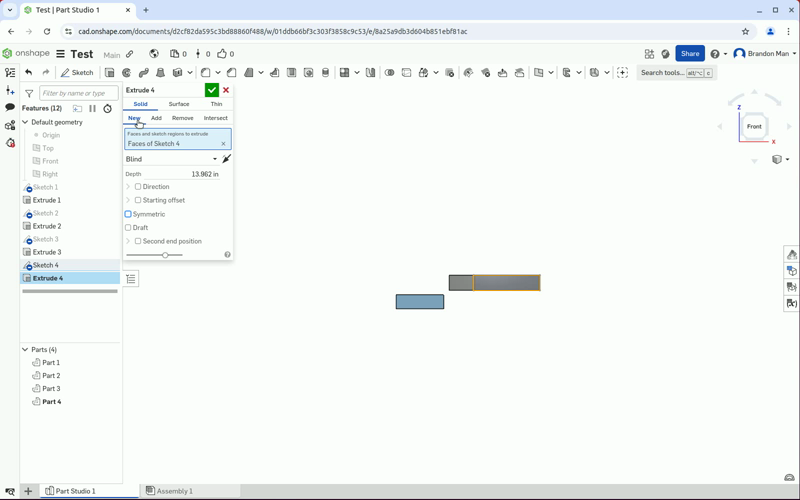
key(space)
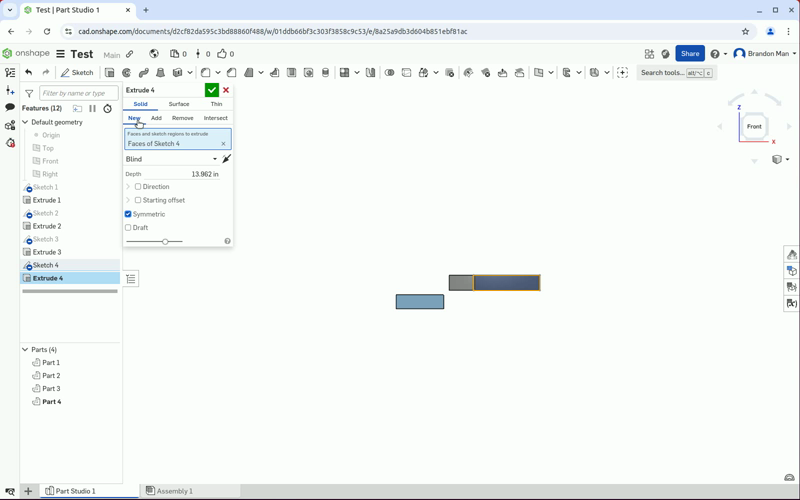
key(enter)
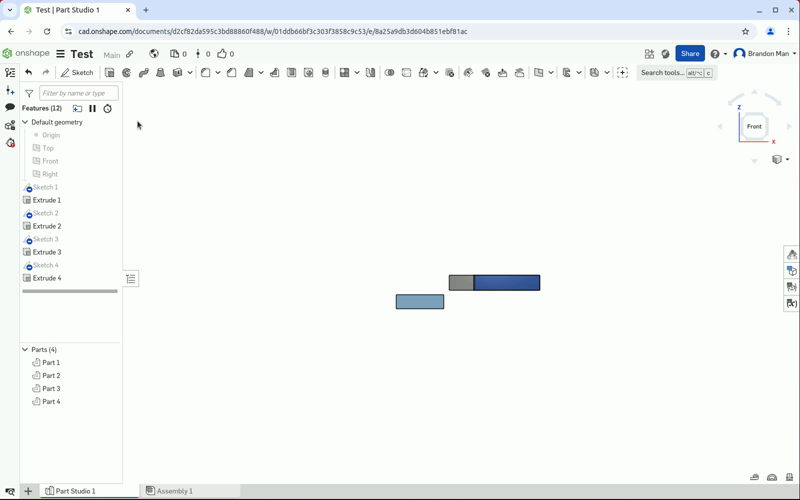
key(shift+h)
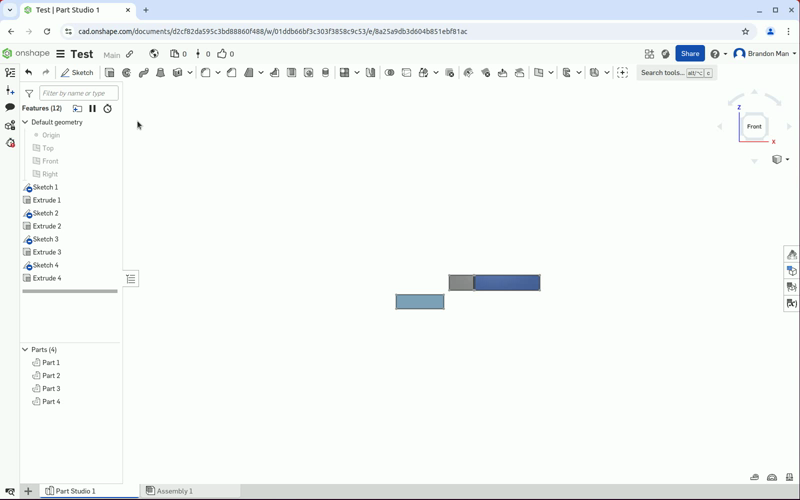
key(shift+h)
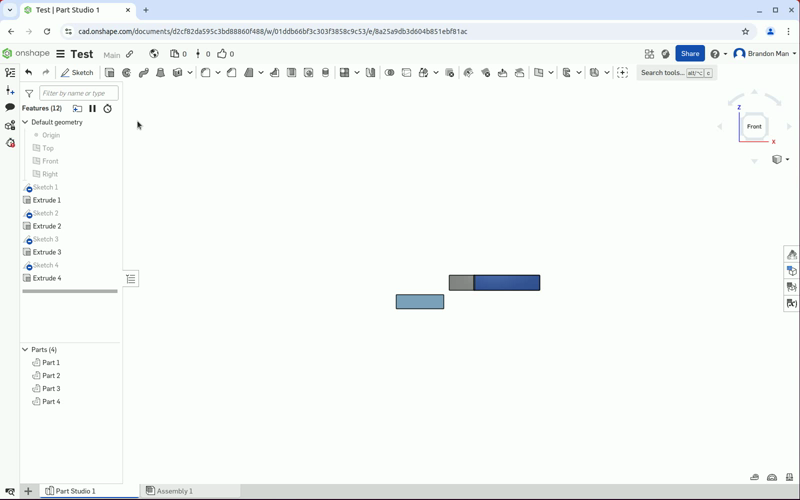
mouse_move(73, 189)
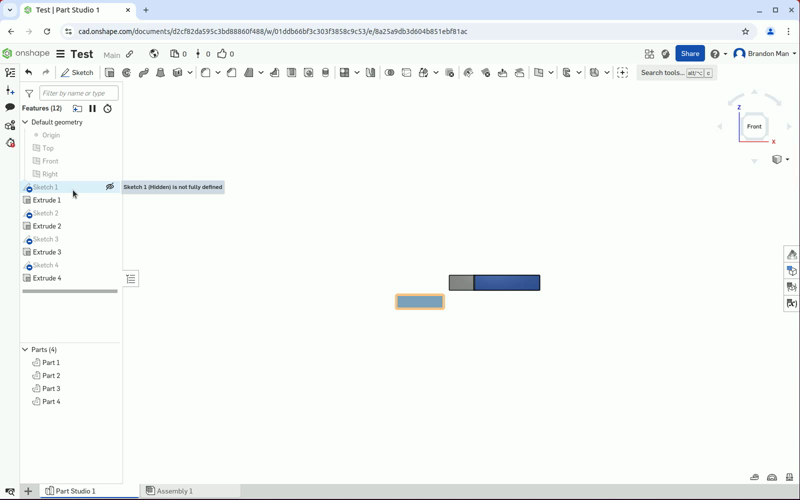
click(73, 189)
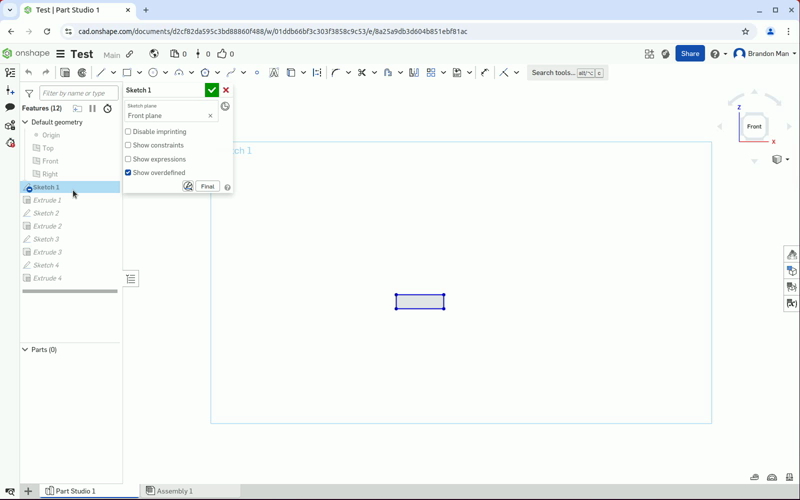
mouse_move(229, 92)
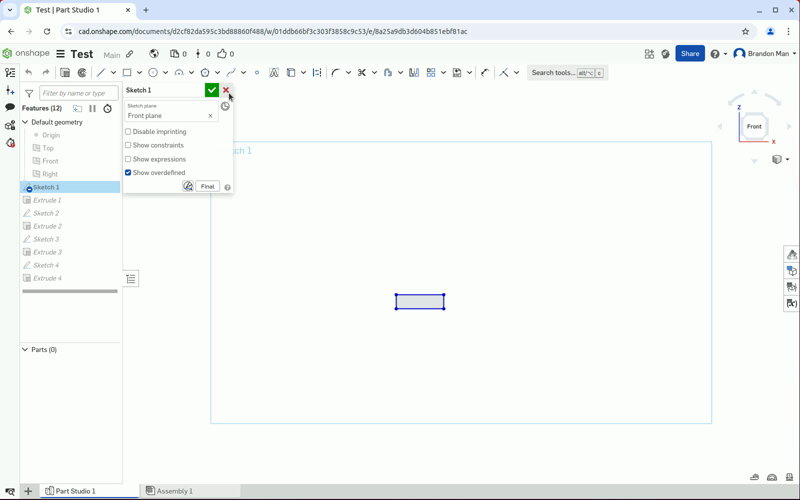
click(229, 92)
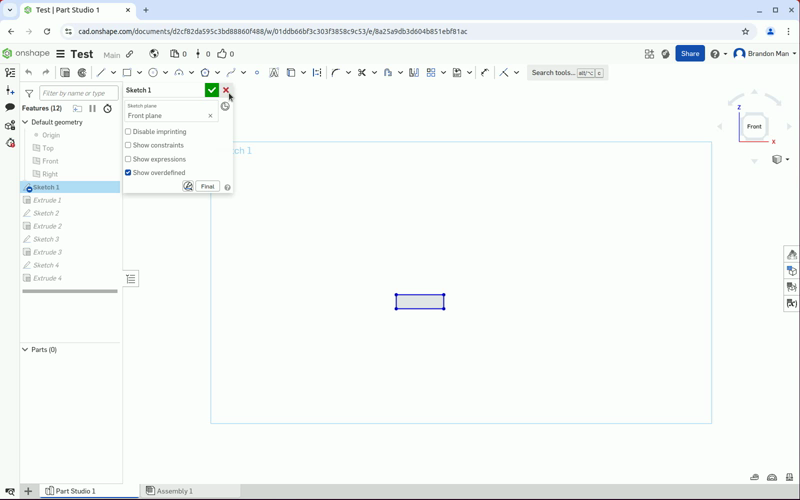
key(shift+s)
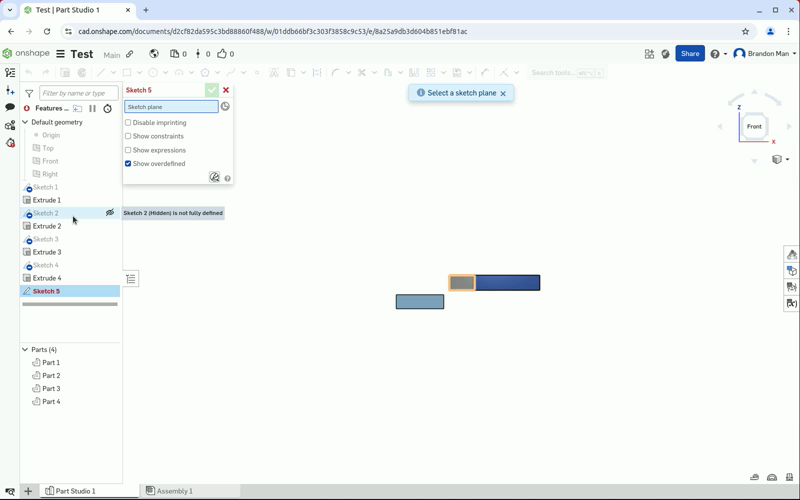
scroll(3)
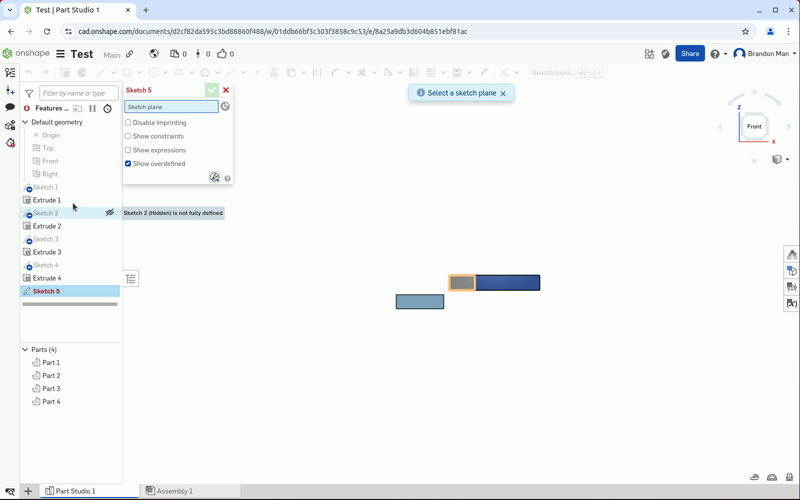
mouse_move(73, 163)
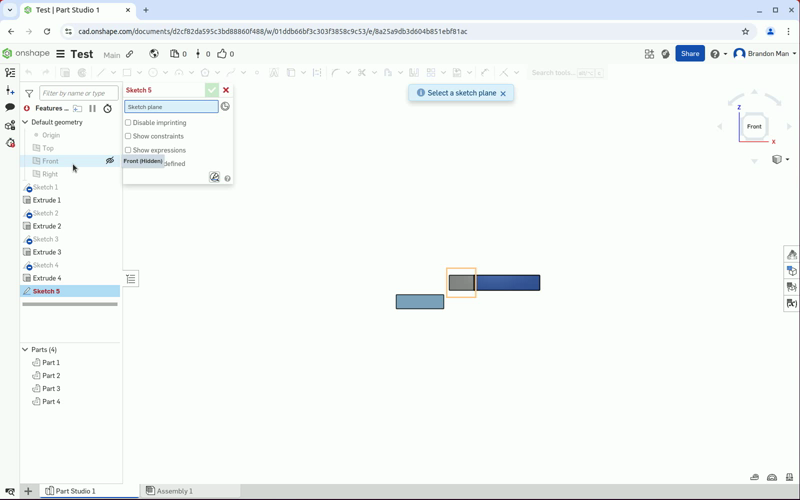
click(73, 163)
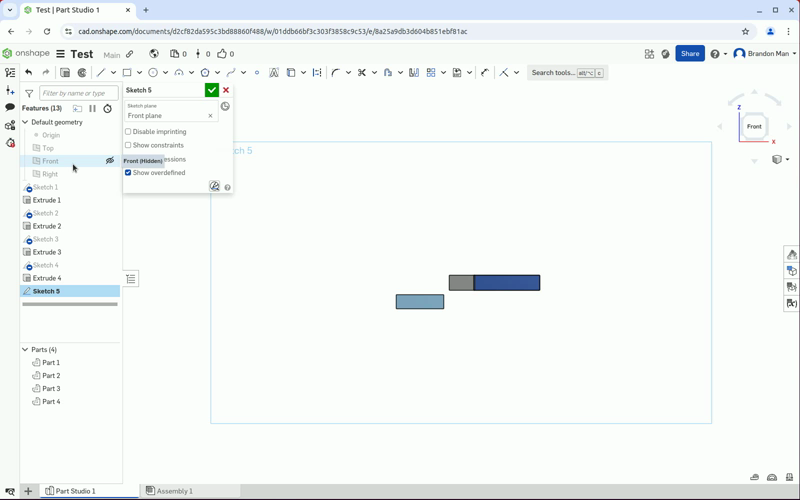
mouse_move(73, 352)
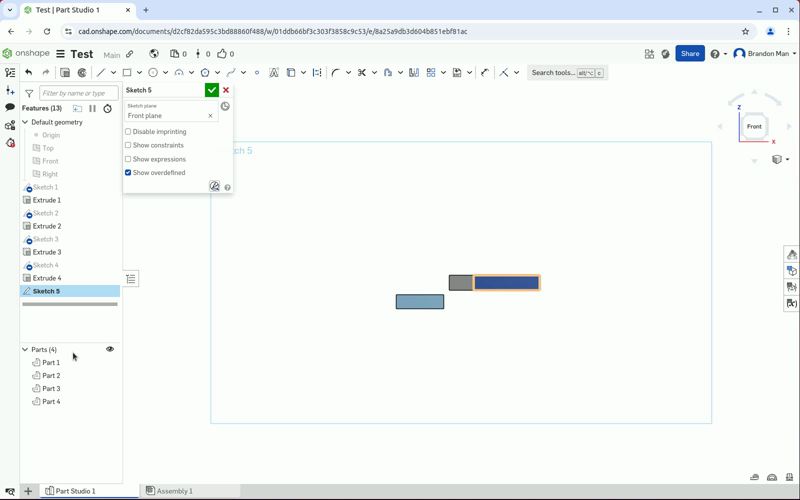
key(y)
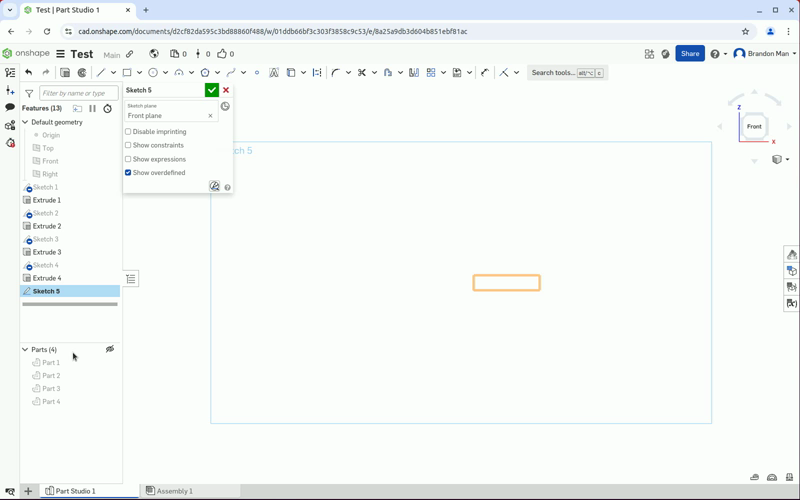
key(l)
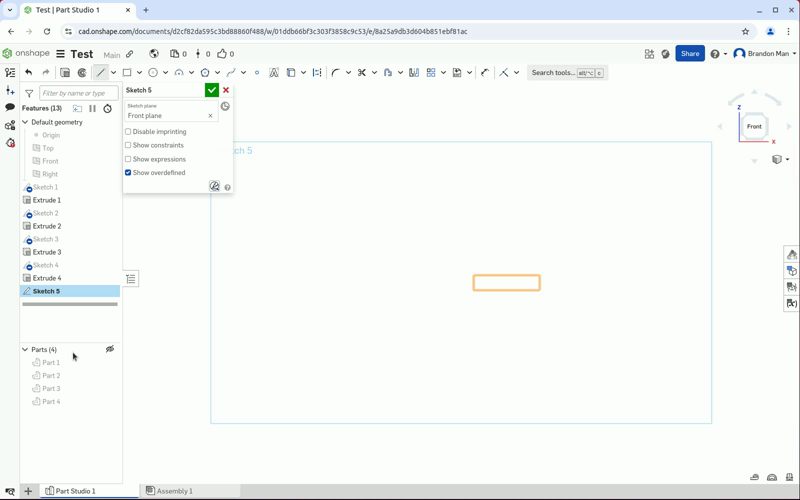
key_down(shift)
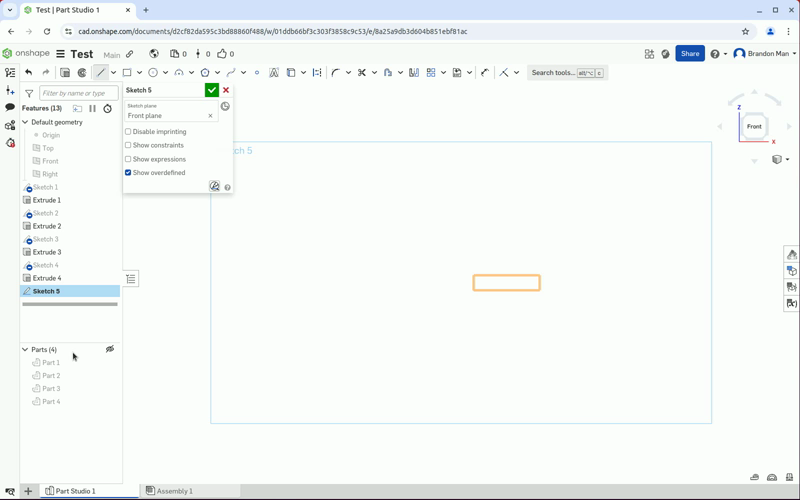
mouse_move(538, 290)
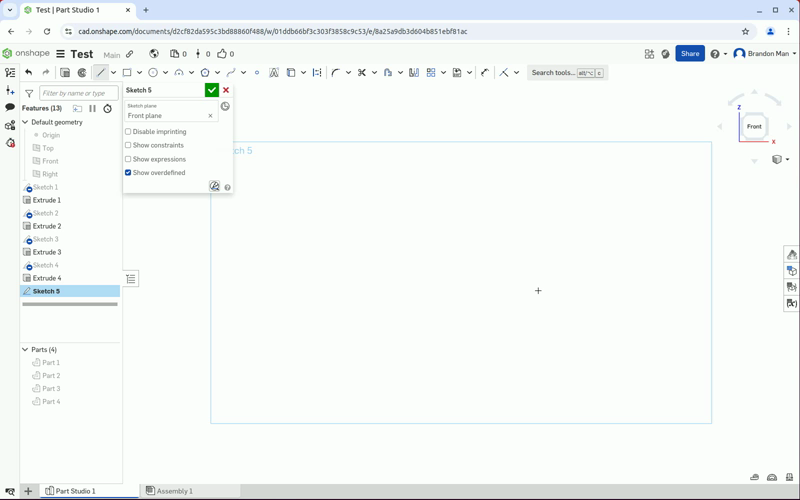
click(538, 290)
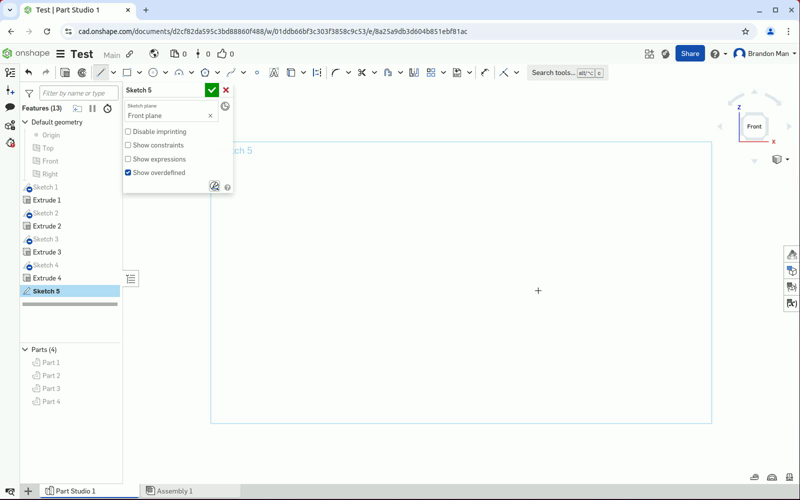
key_up(shift)
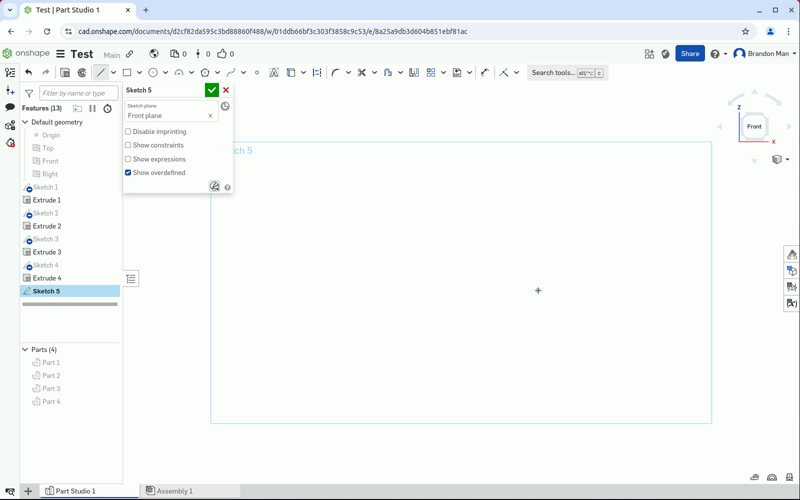
key_down(shift)
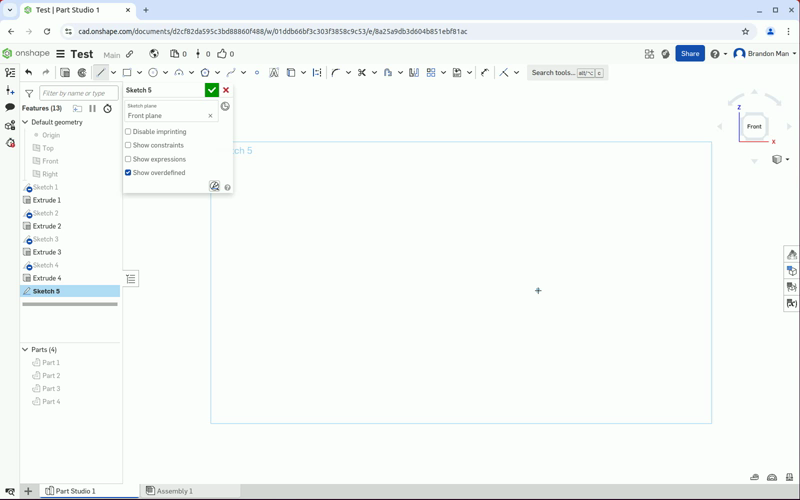
mouse_move(568, 290)
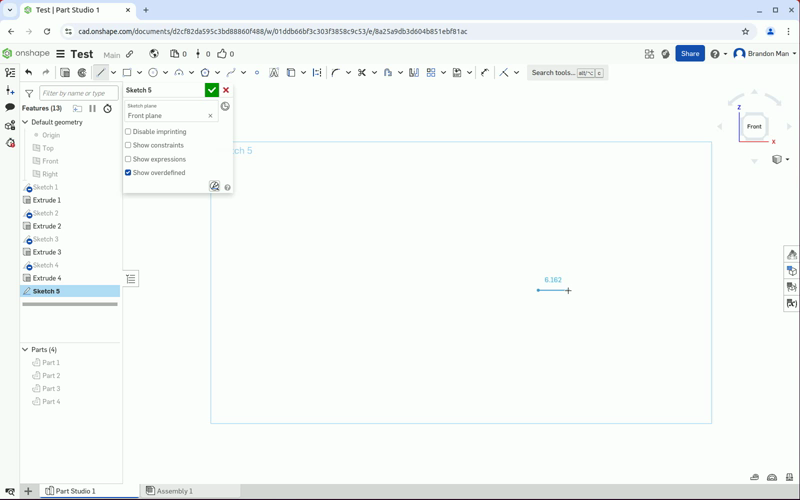
mouse_move(574, 294)
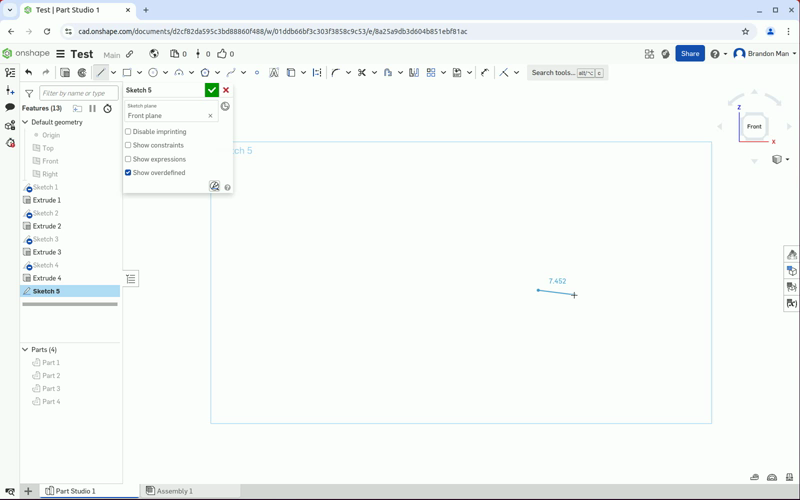
click(574, 294)
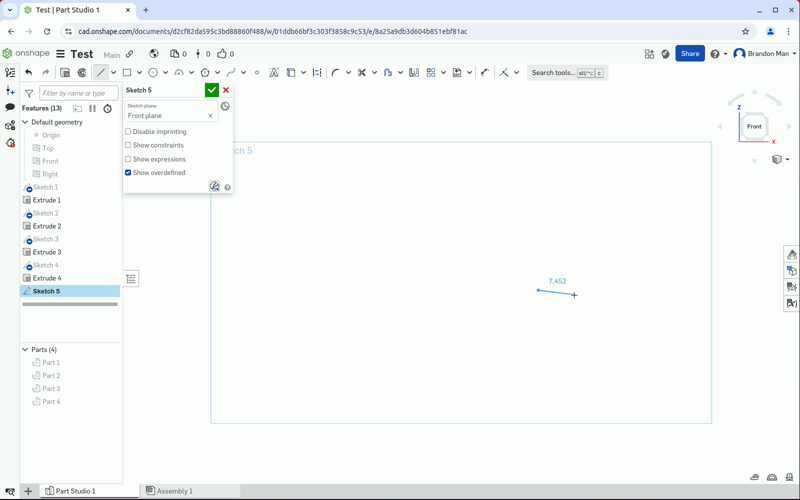
key_up(shift)
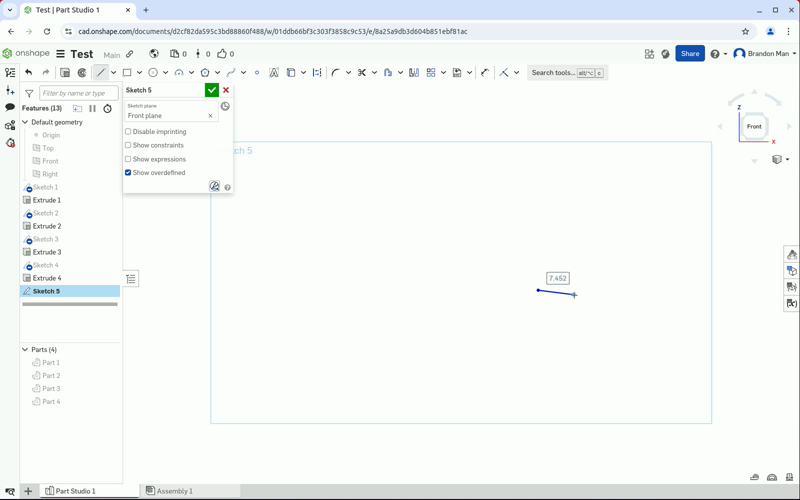
key_down(shift)
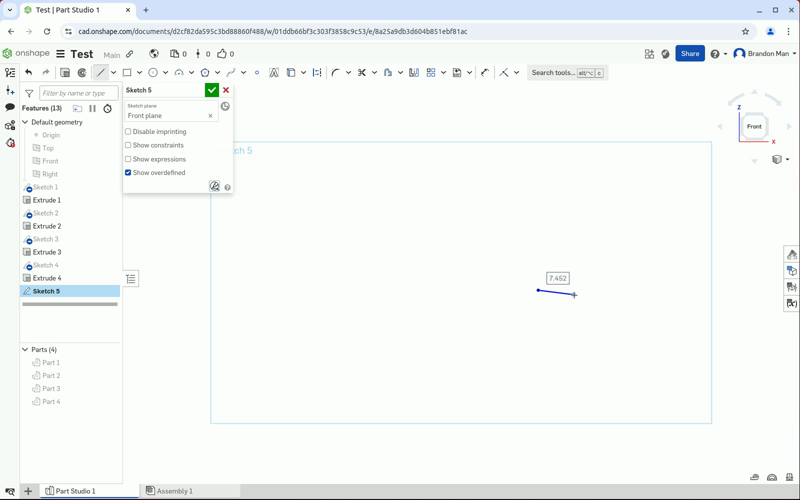
mouse_move(589, 294)
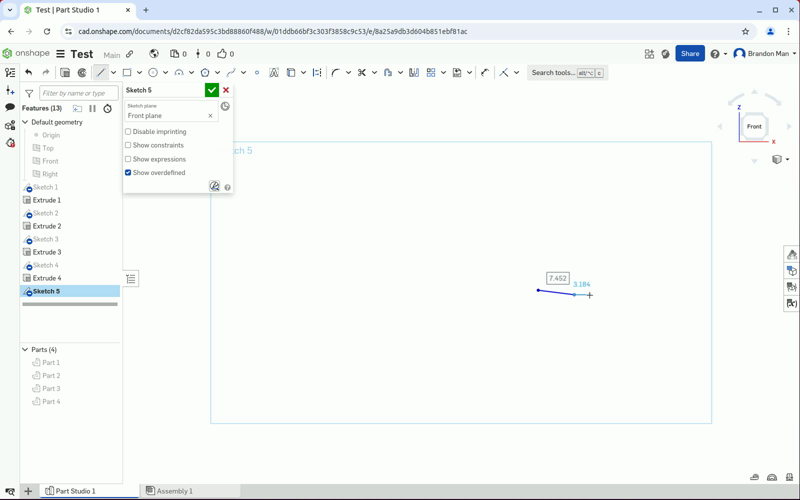
mouse_move(574, 286)
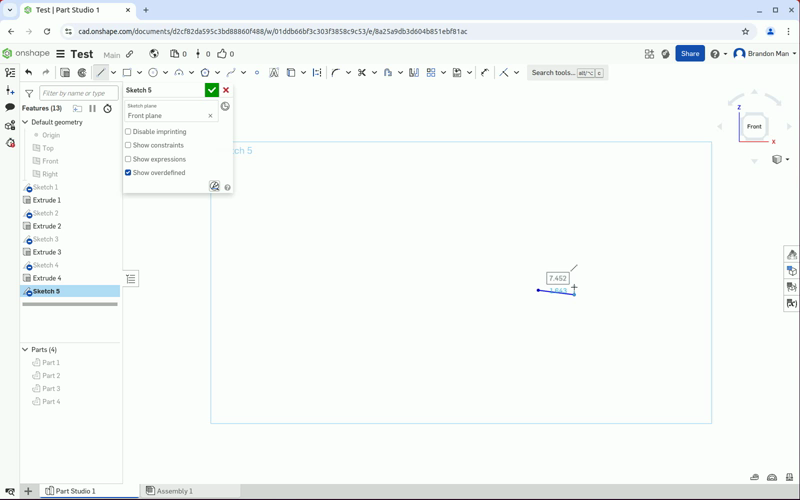
click(574, 286)
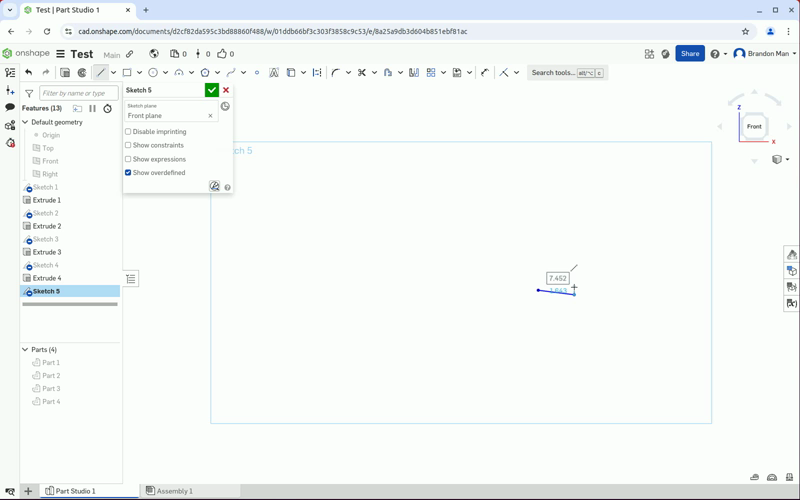
key_up(shift)
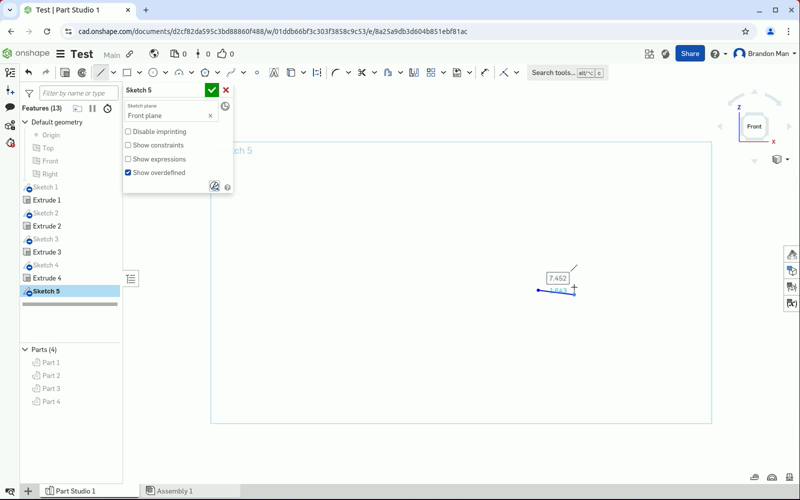
key_down(shift)
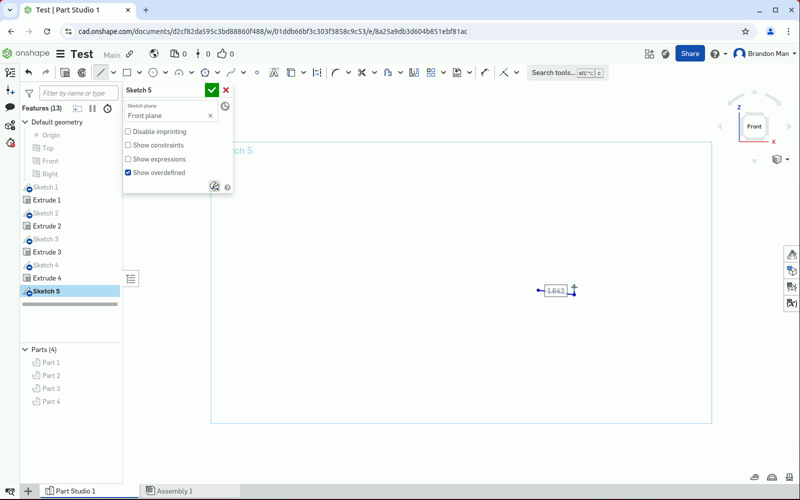
mouse_move(589, 286)
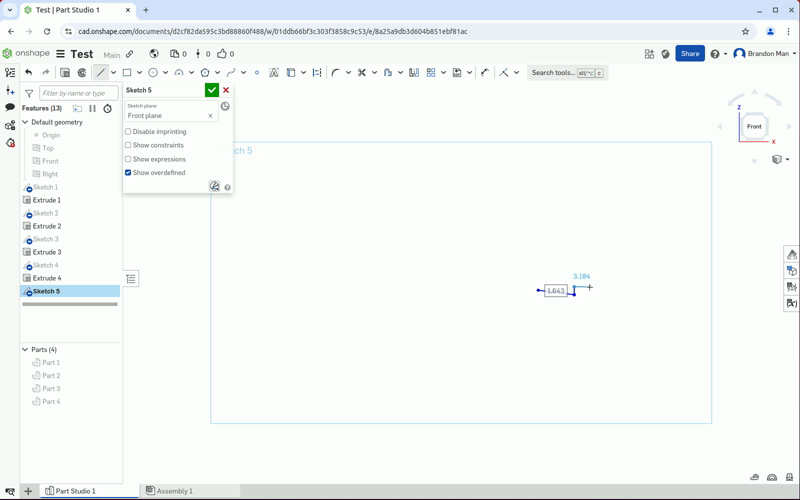
mouse_move(574, 280)
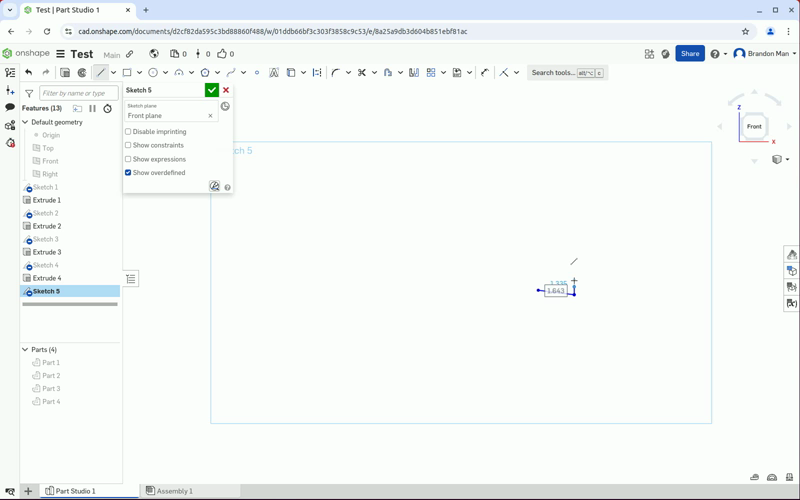
scroll(6)
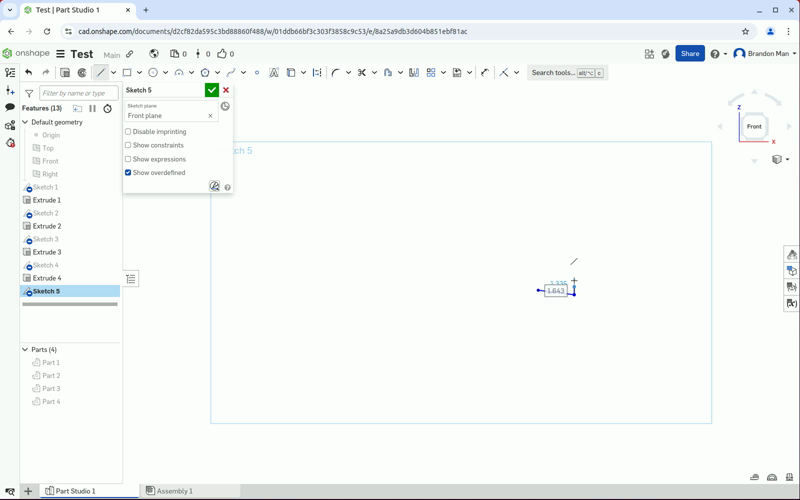
scroll(6)
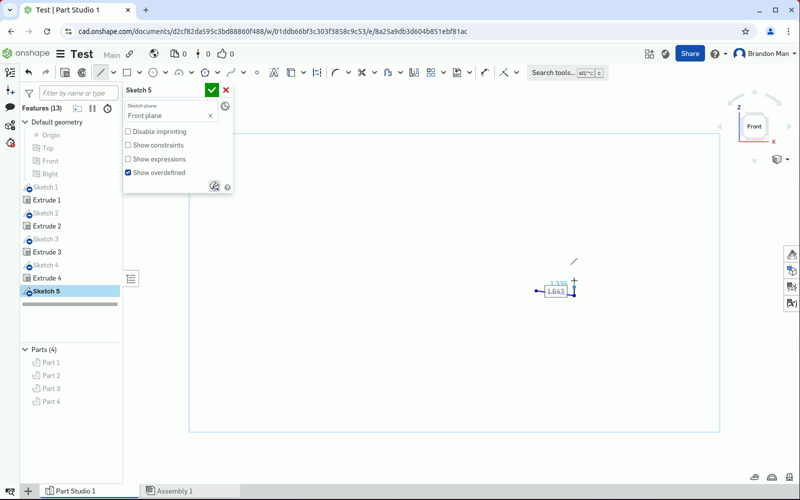
scroll(6)
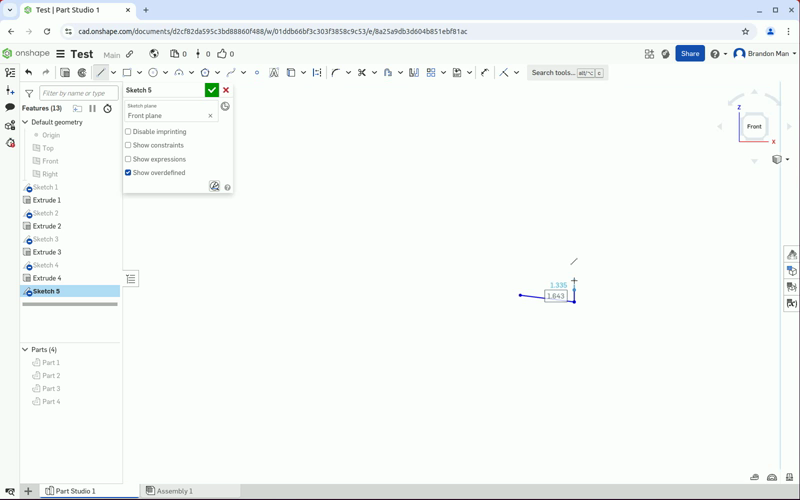
scroll(6)
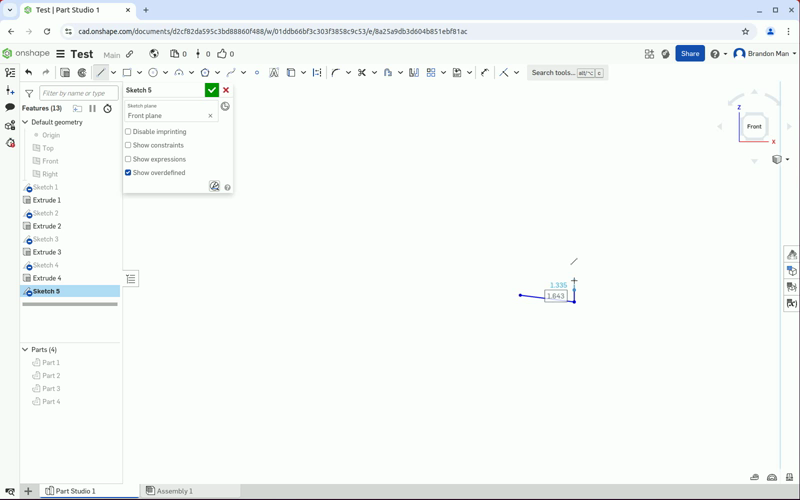
scroll(6)
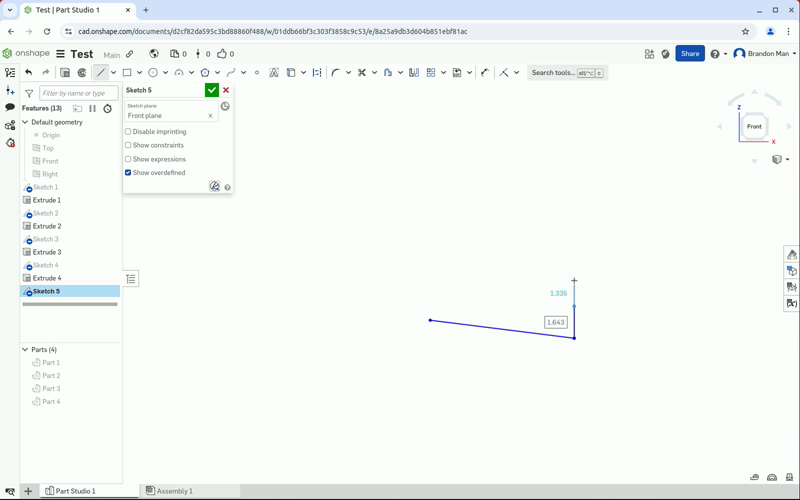
scroll(6)
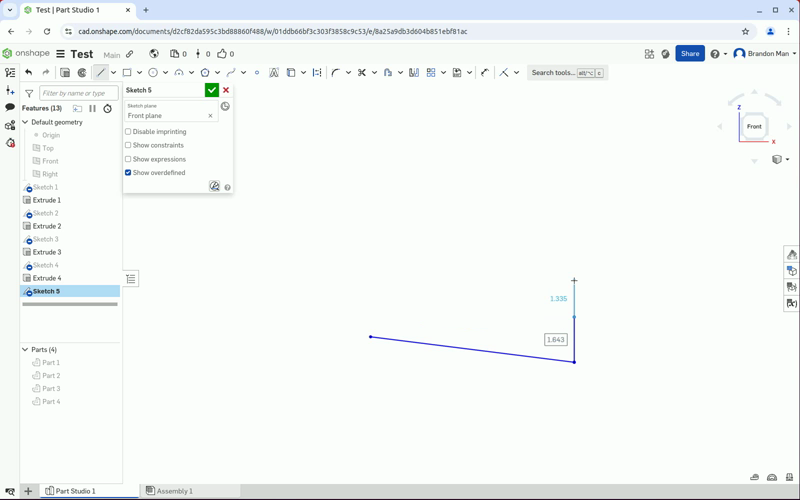
scroll(6)
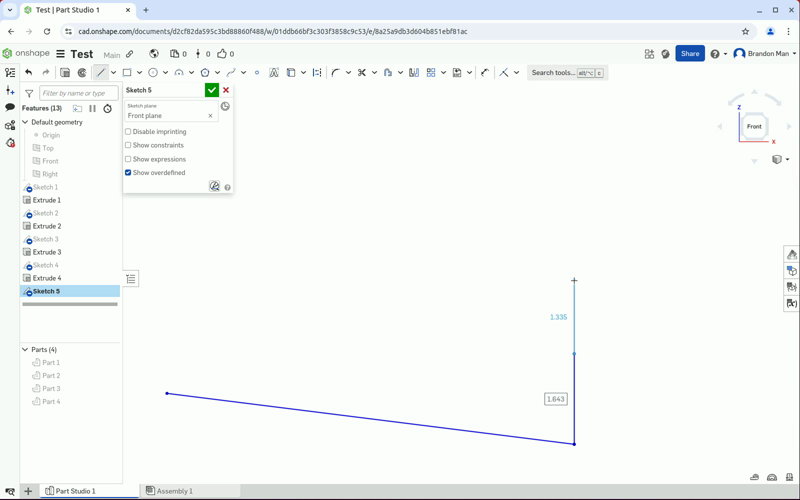
click(574, 280)
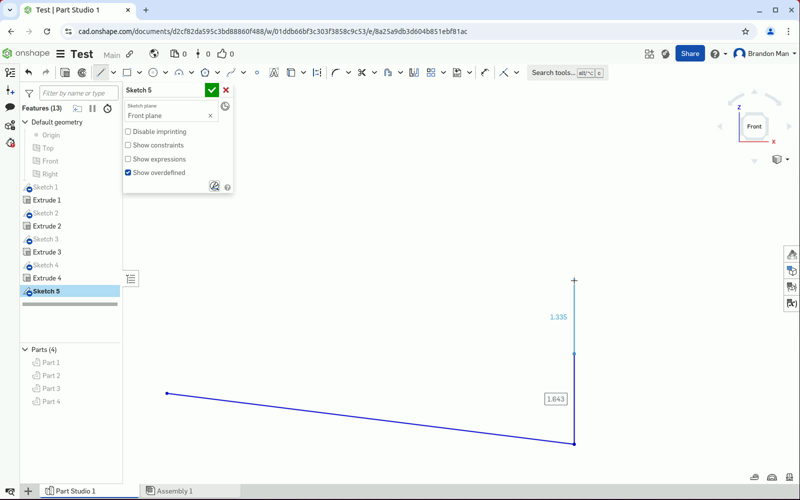
scroll(-6)
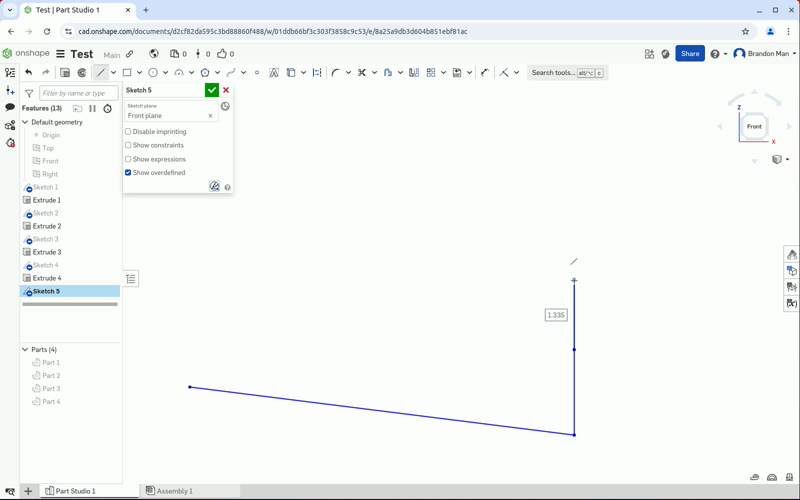
scroll(-6)
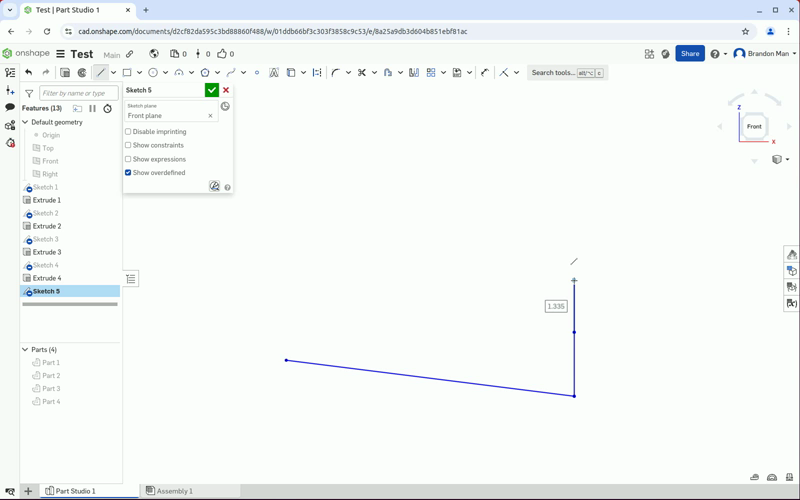
scroll(-6)
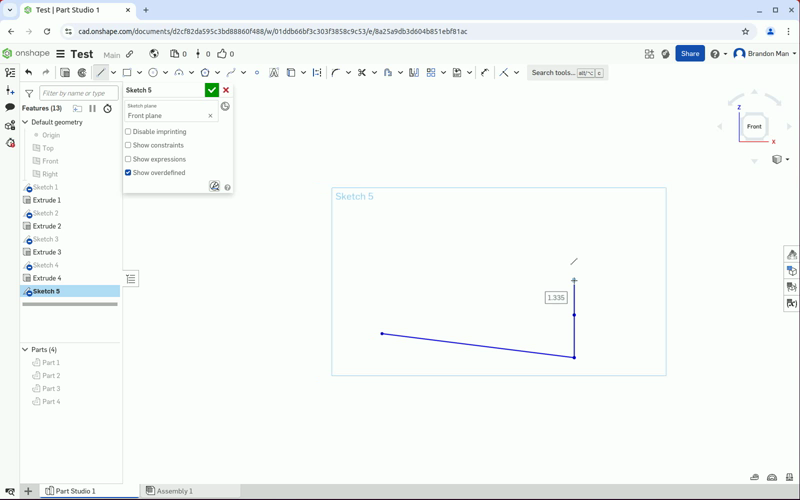
scroll(-6)
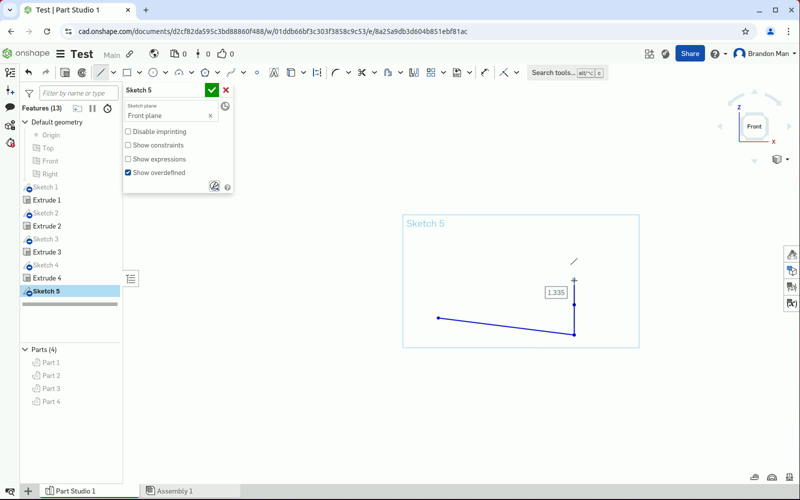
scroll(-6)
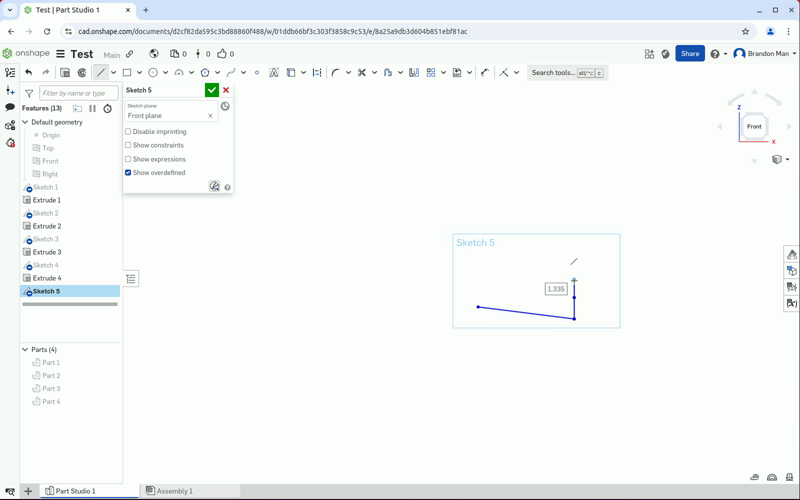
scroll(-6)
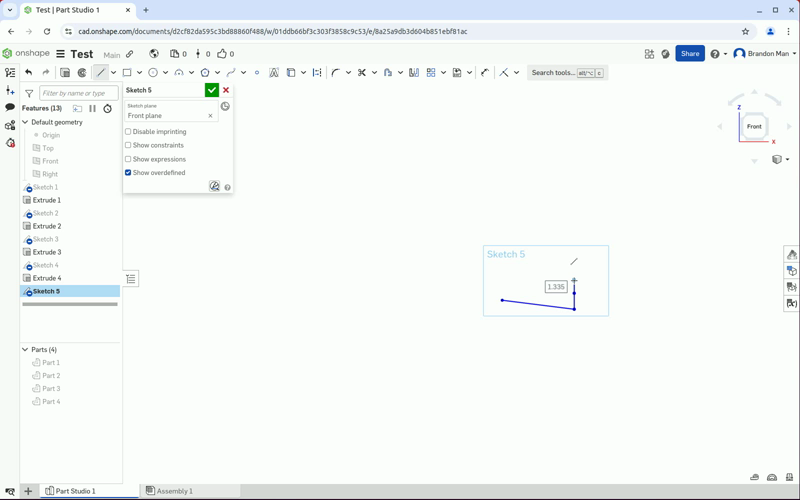
scroll(-6)
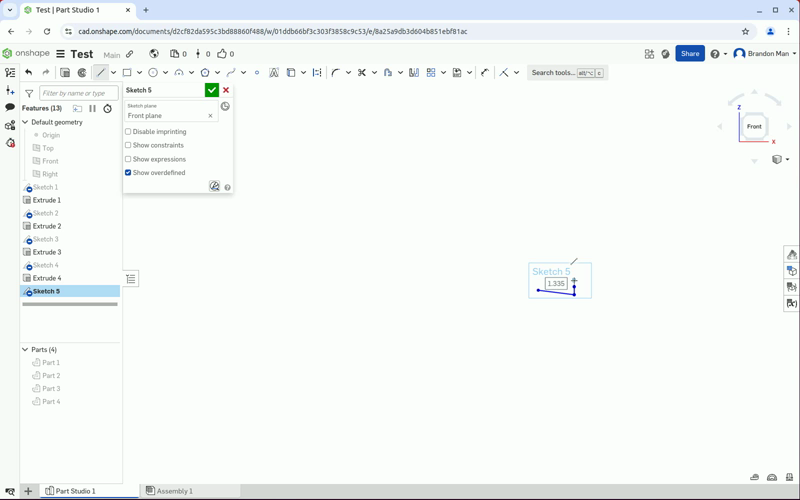
key_up(shift)
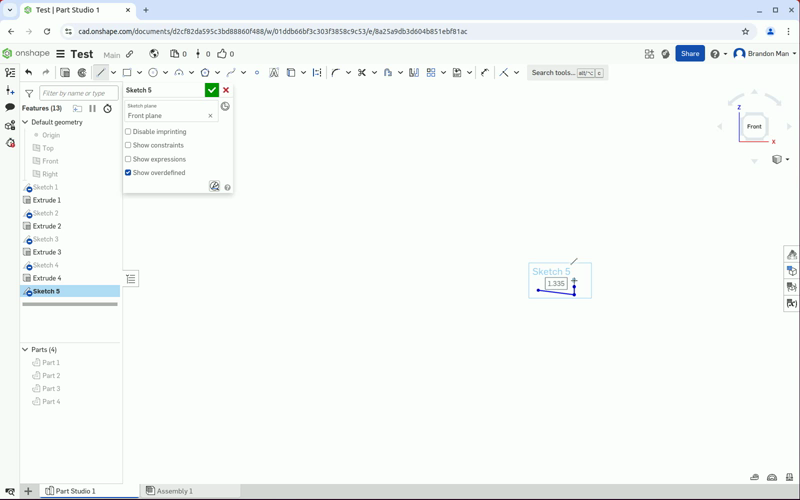
key_down(shift)
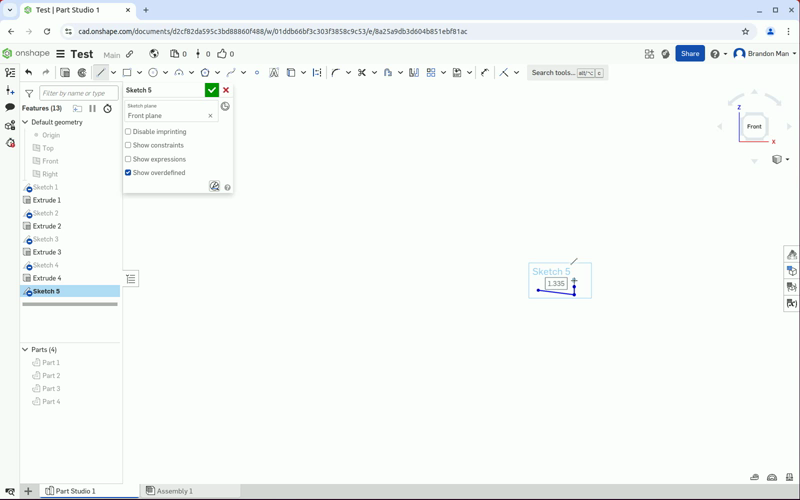
mouse_move(589, 280)
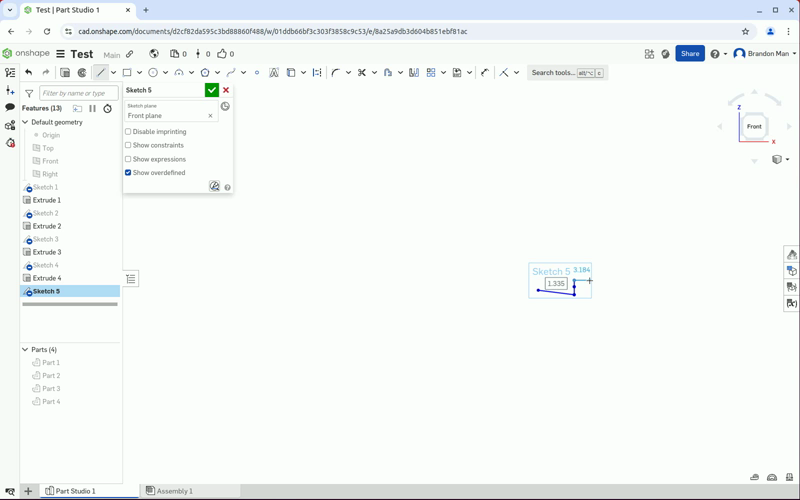
mouse_move(538, 275)
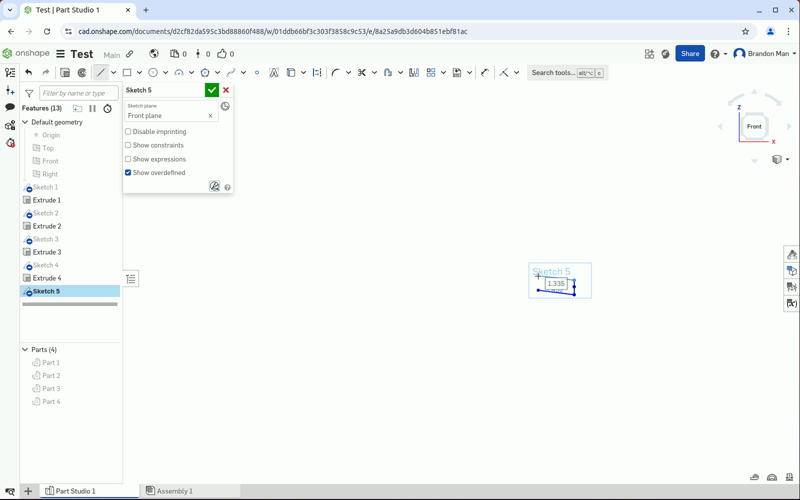
click(538, 275)
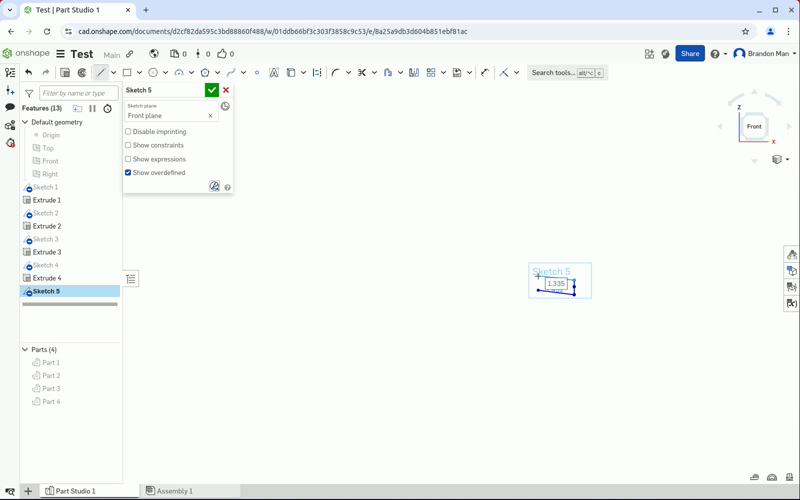
key_up(shift)
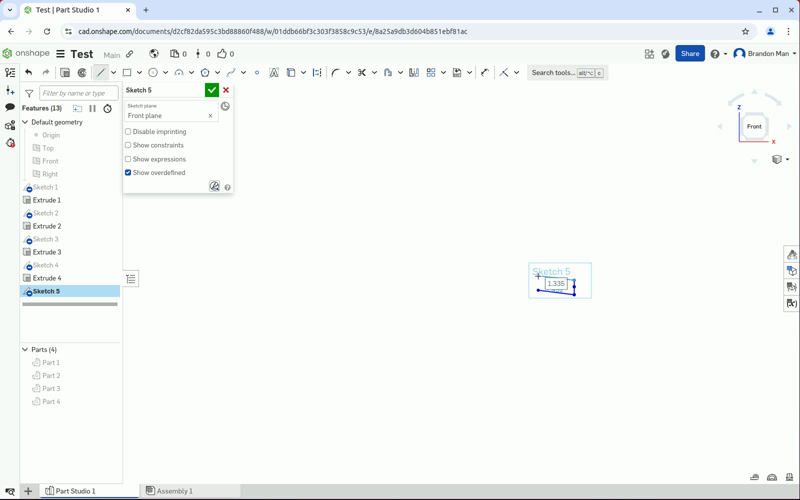
mouse_move(568, 275)
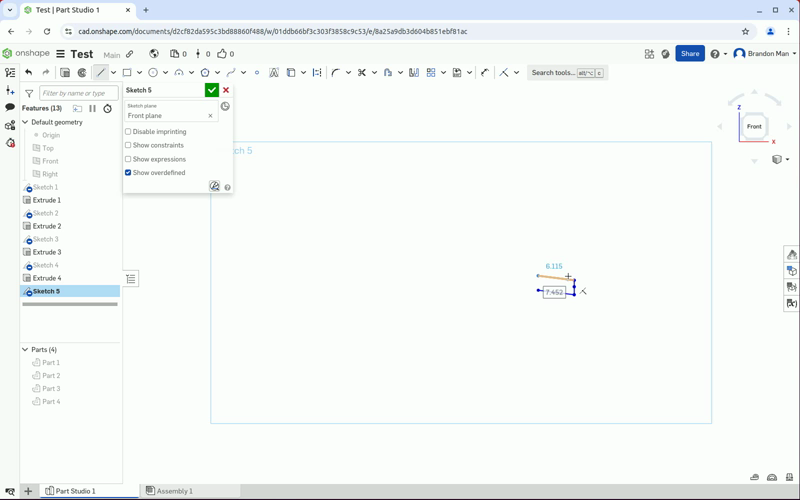
key_down(shift)
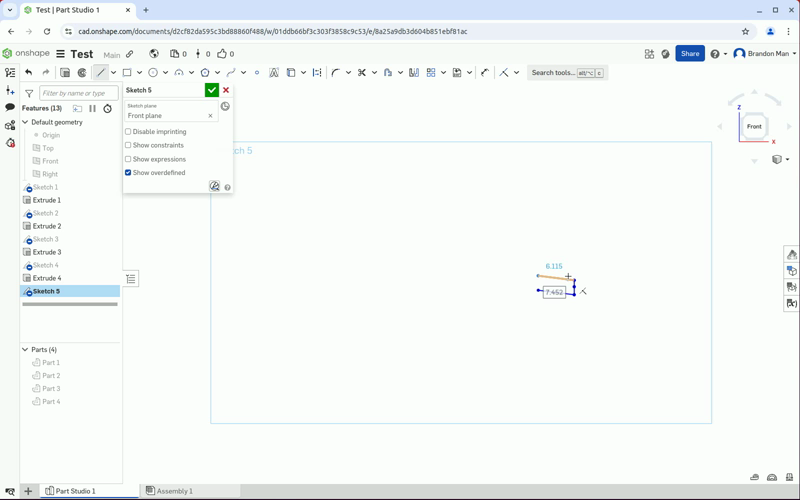
mouse_move(538, 290)
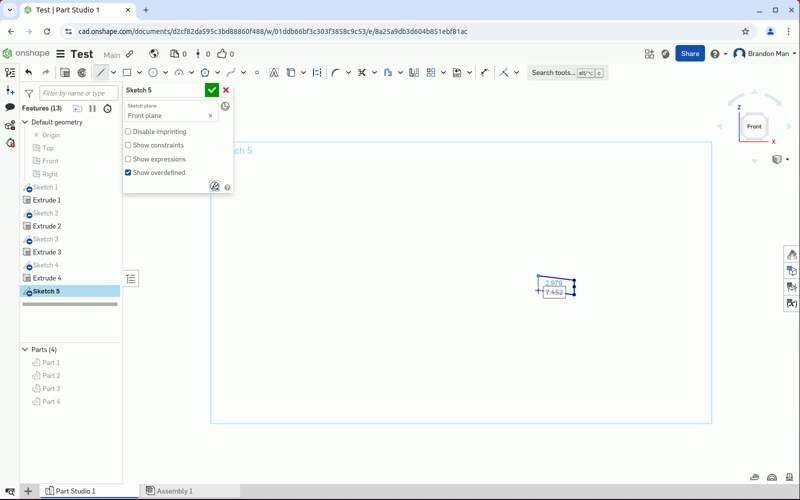
key_up(shift)
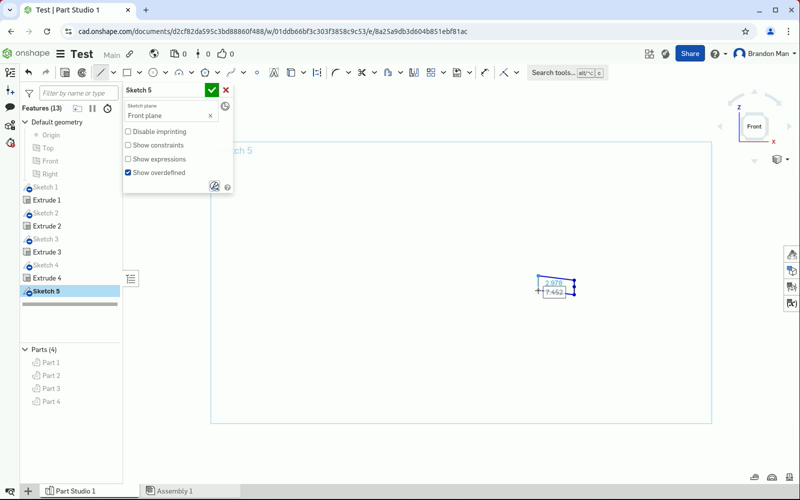
click(538, 290)
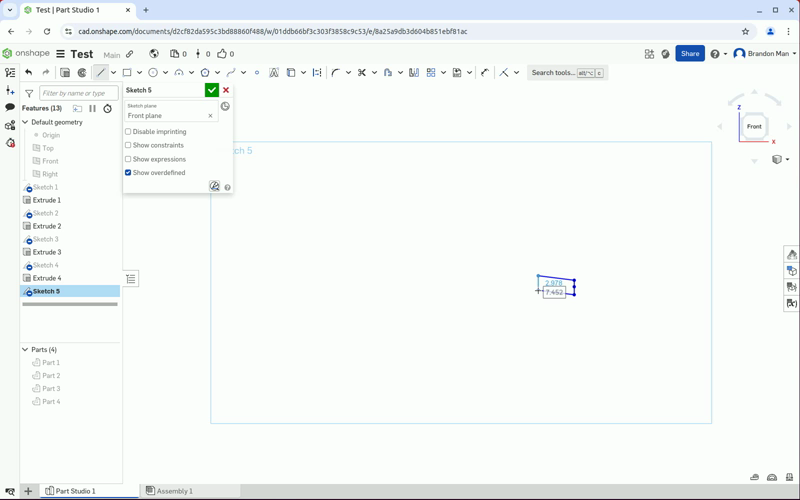
key(esc)
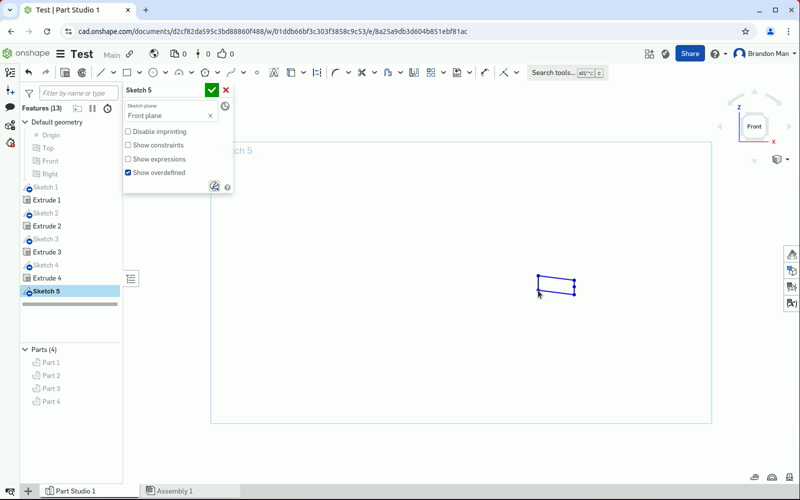
mouse_move(548, 286)
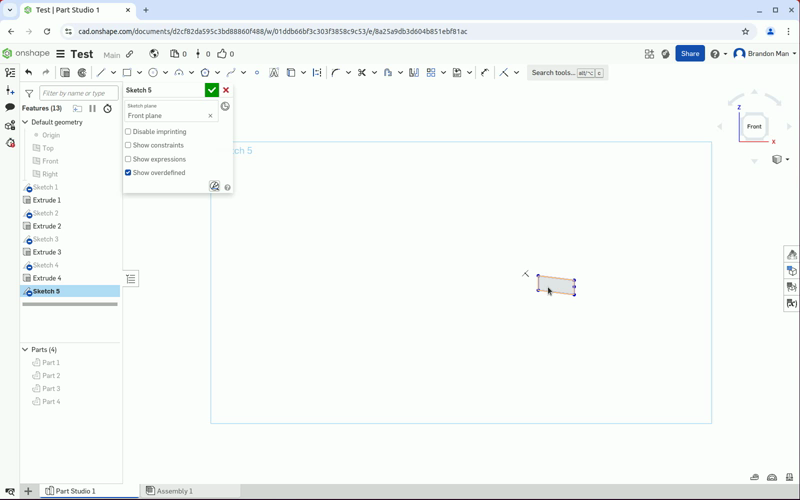
scroll(6)
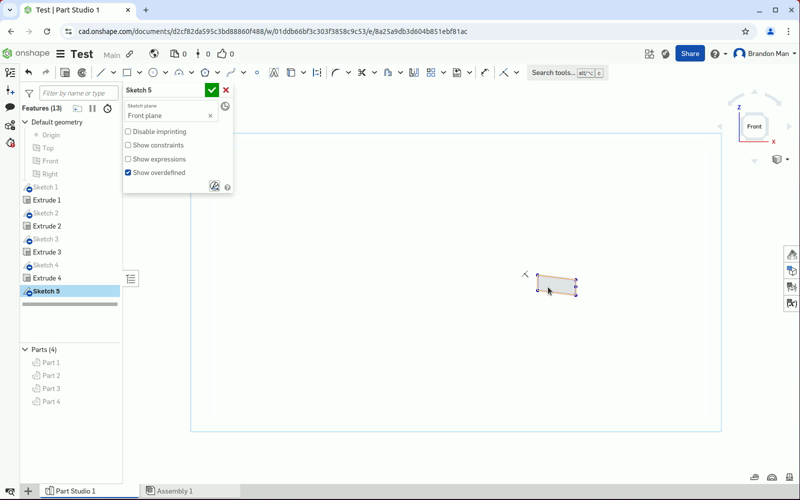
scroll(6)
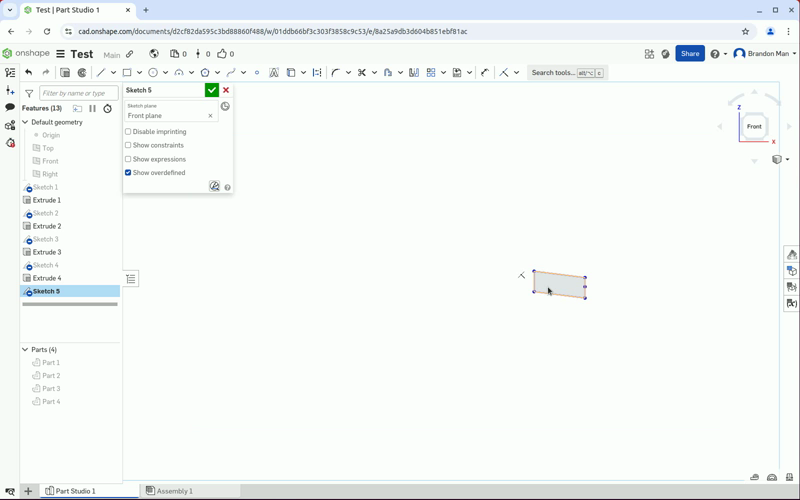
scroll(6)
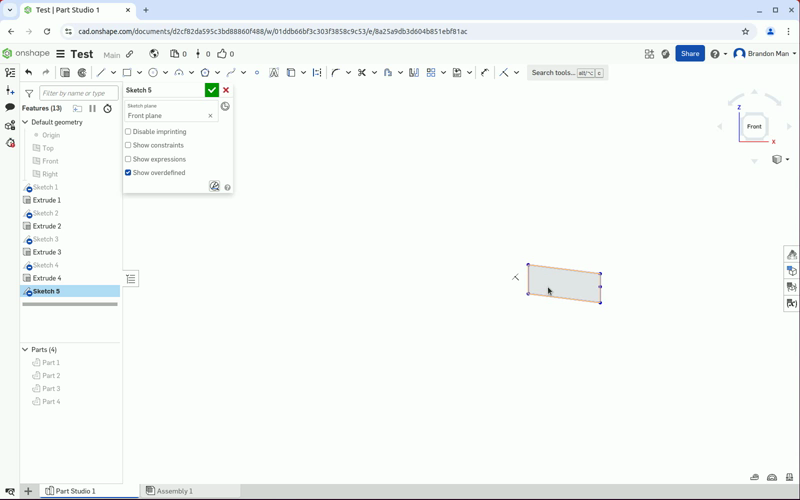
scroll(6)
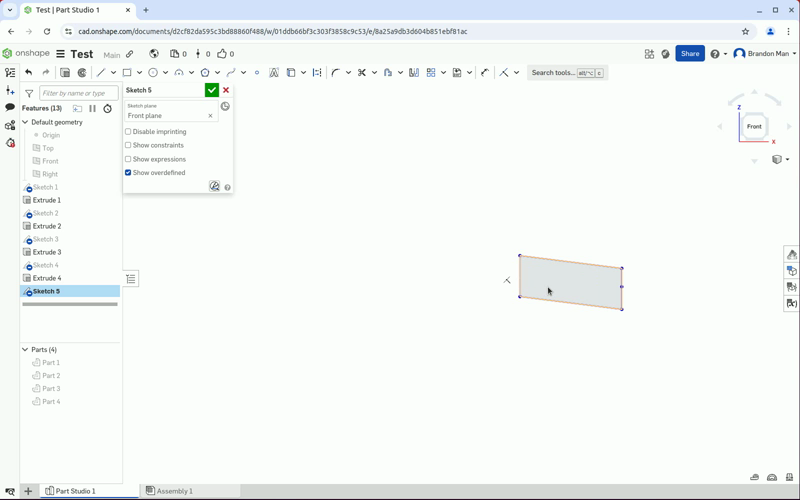
scroll(6)
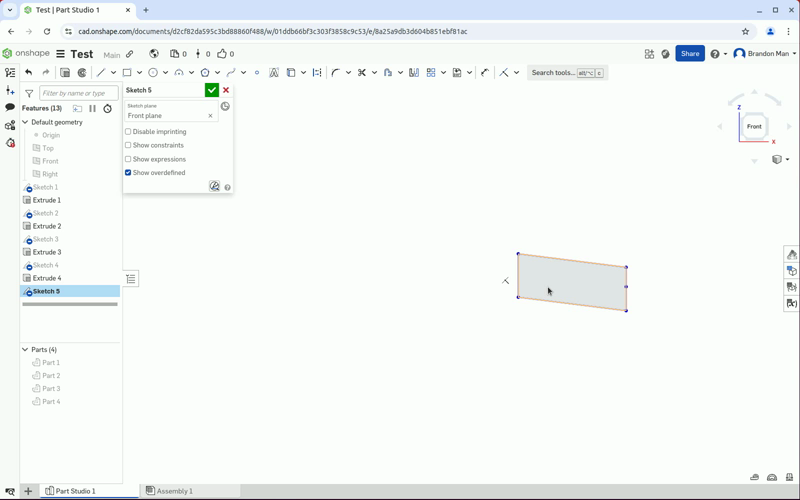
scroll(6)
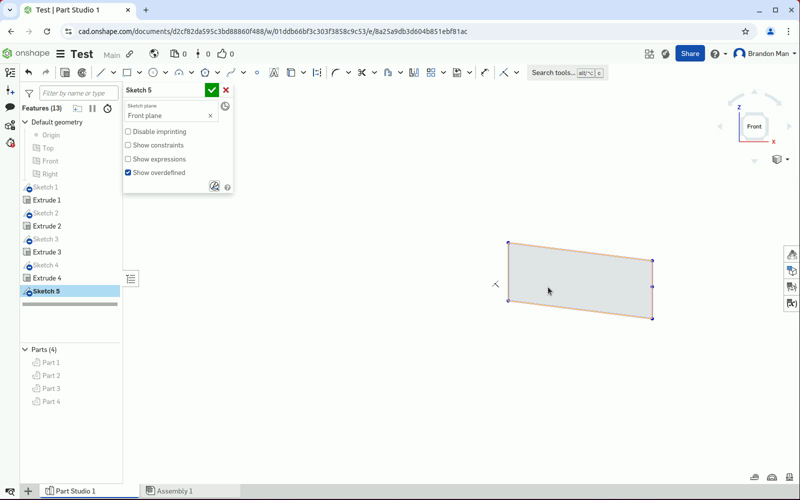
scroll(6)
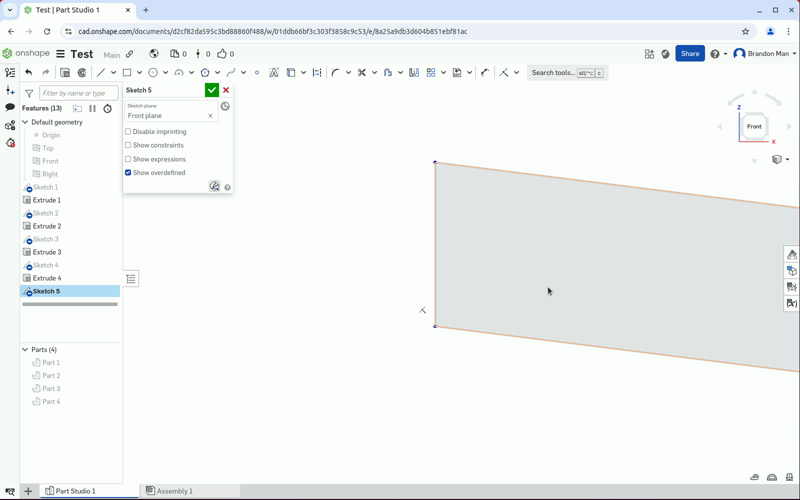
click(548, 286)
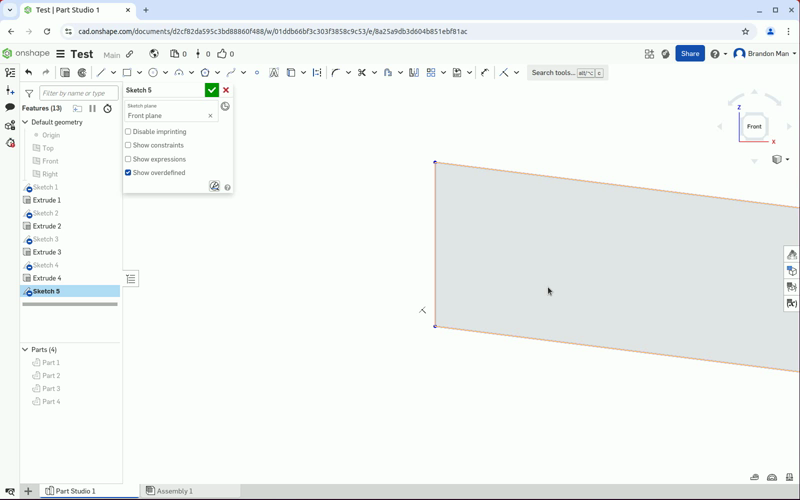
scroll(-6)
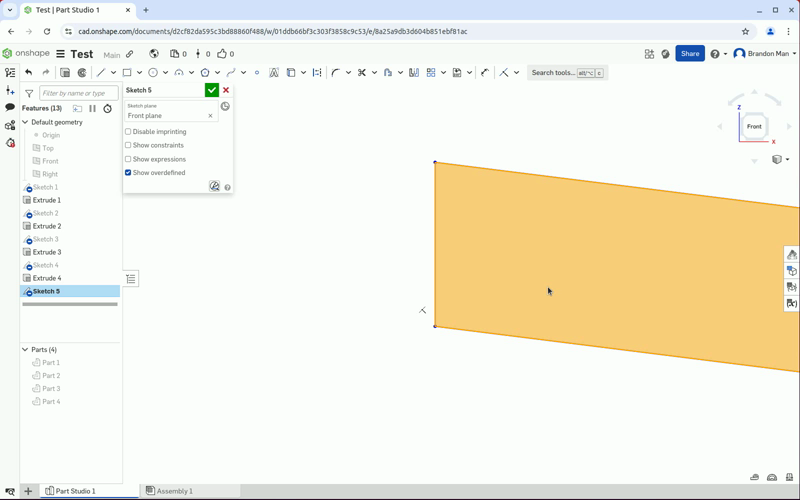
scroll(-6)
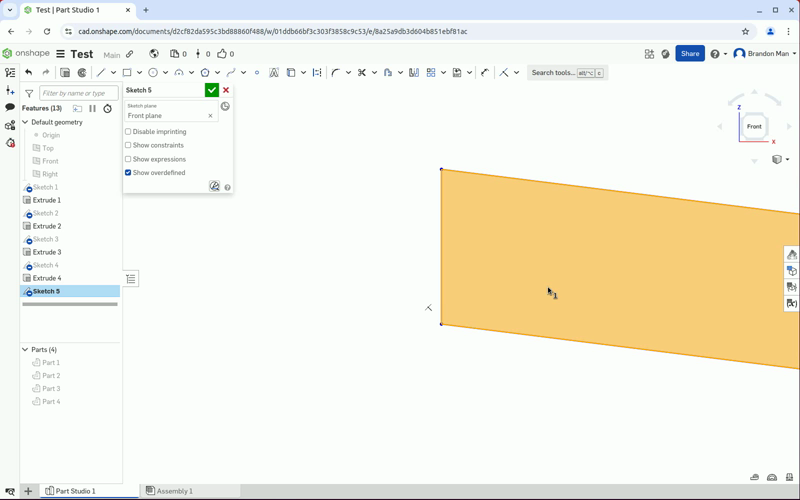
scroll(-6)
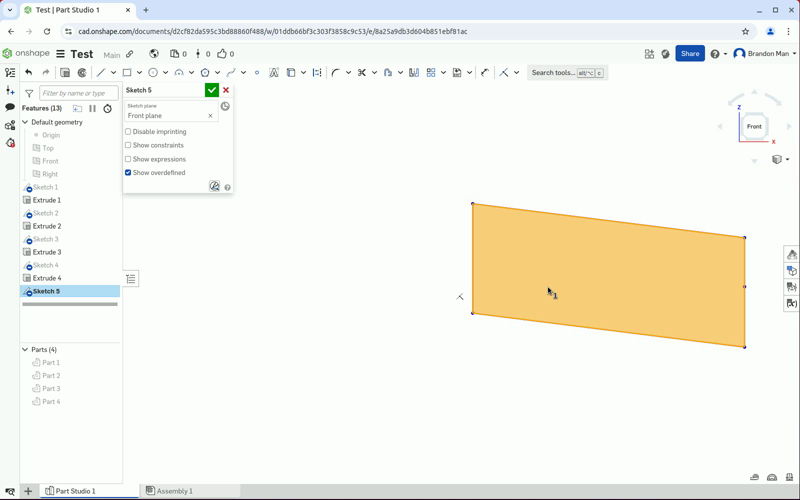
scroll(-6)
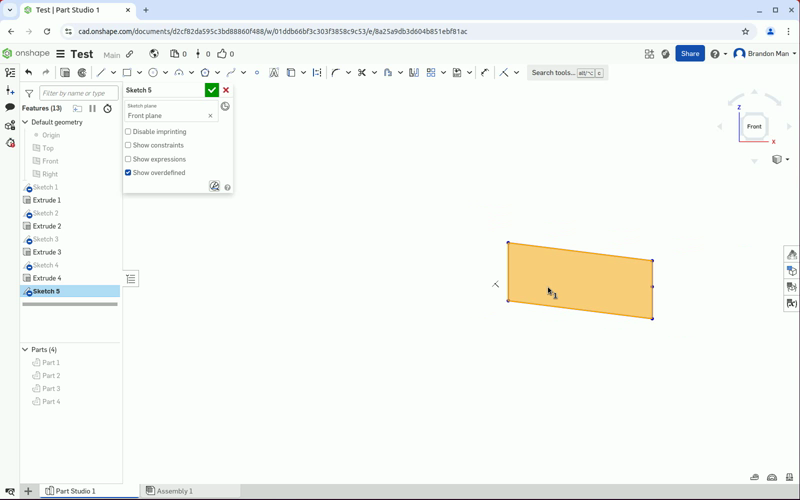
scroll(-6)
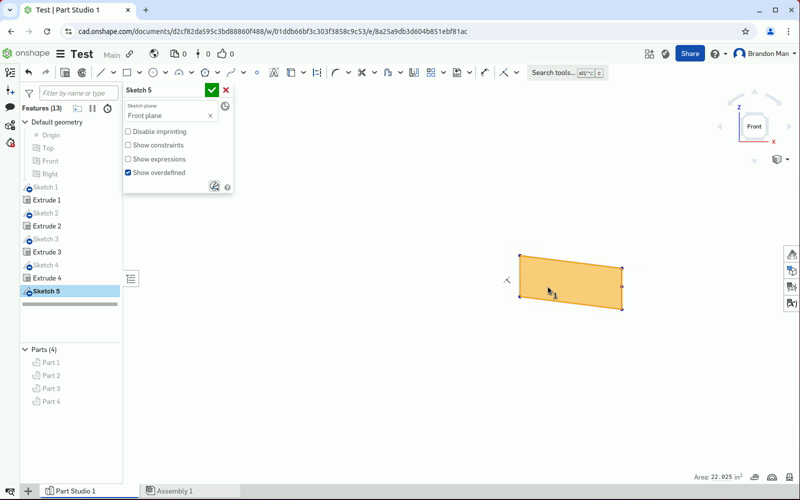
scroll(-6)
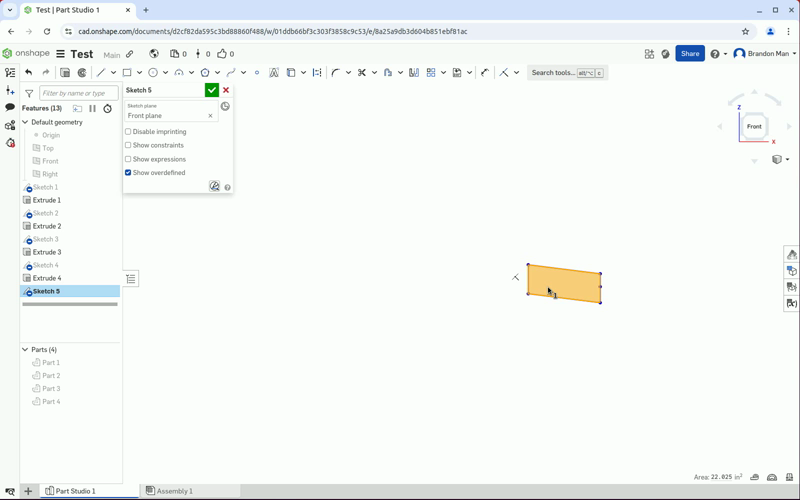
scroll(-6)
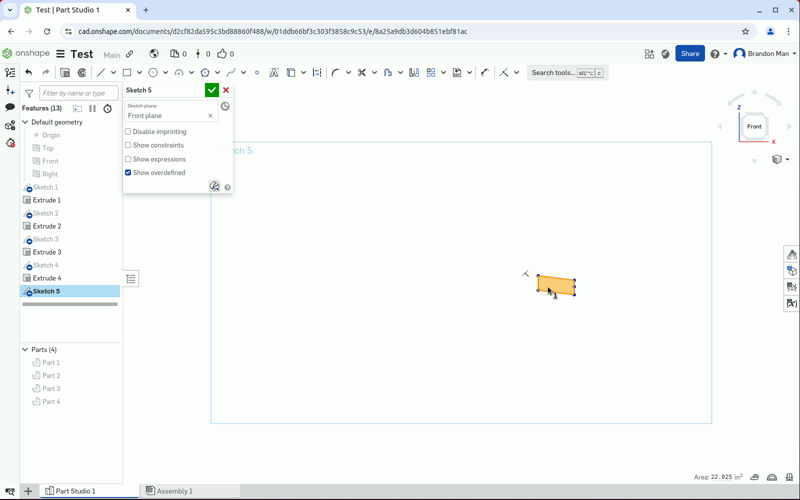
mouse_move(73, 352)
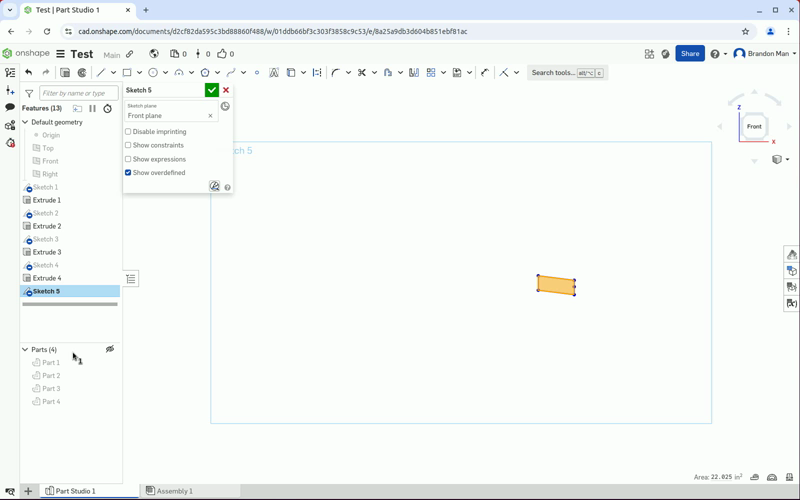
key(shift+y)
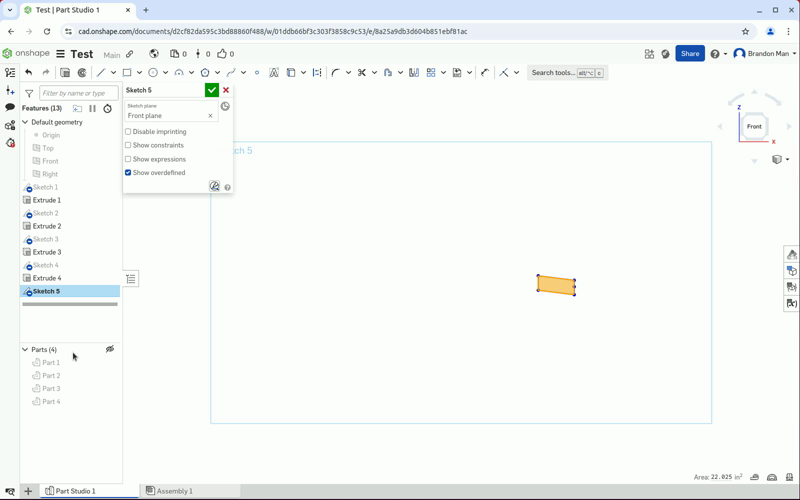
key(shift+e)
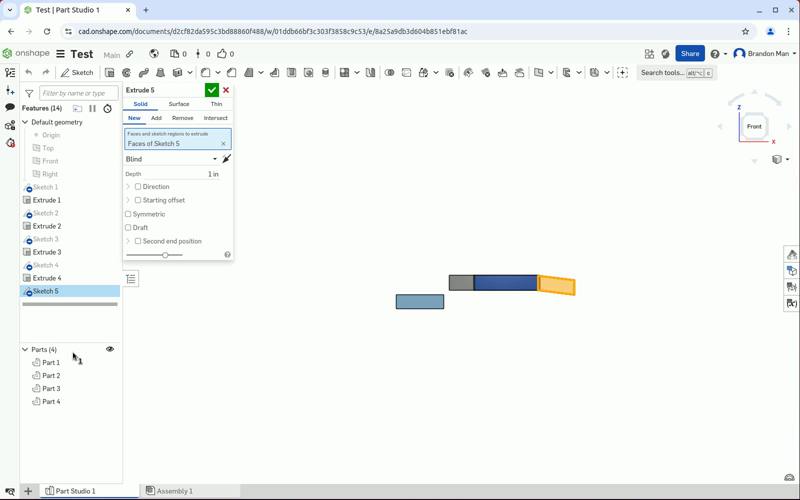
mouse_move(143, 106)
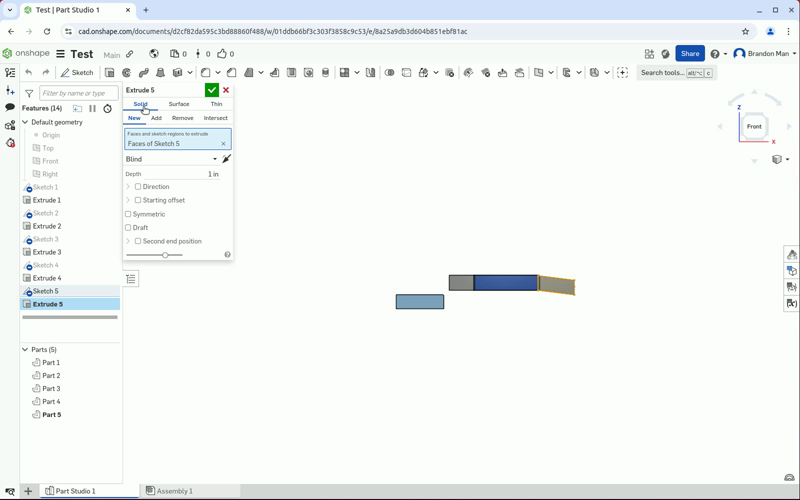
click(143, 106)
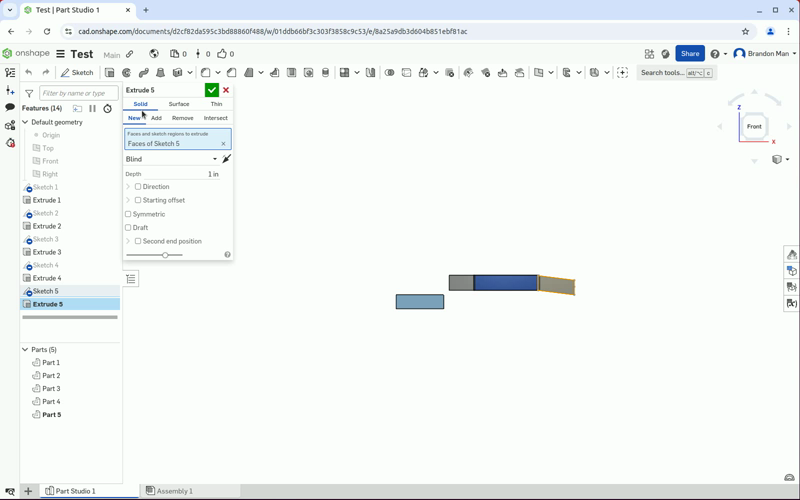
mouse_move(137, 120)
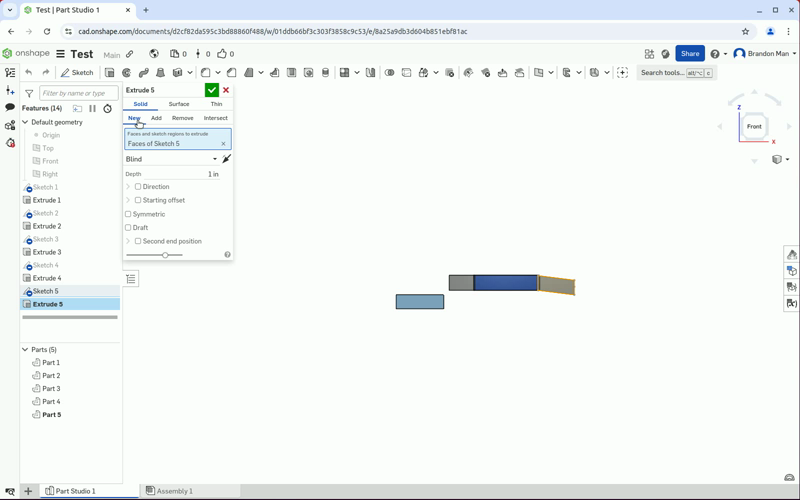
click(137, 120)
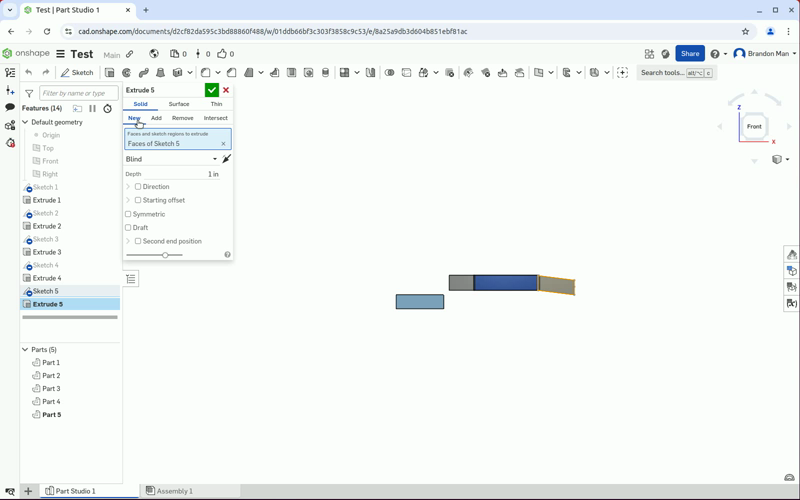
key(tab, 4)
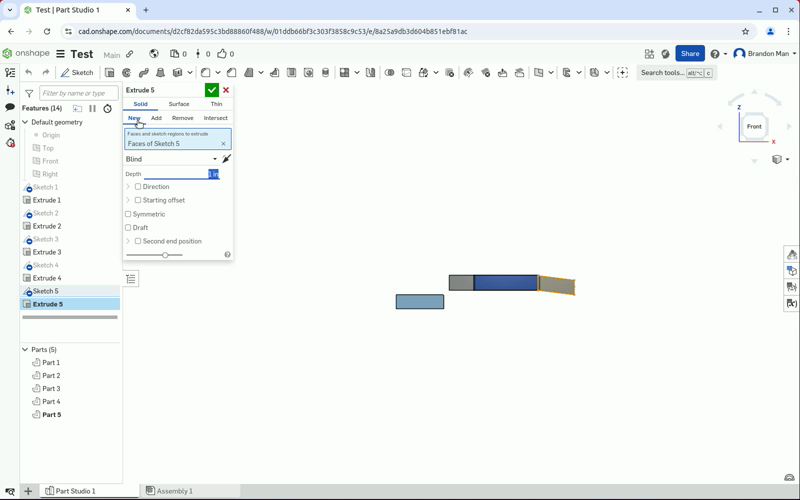
text(13.962)
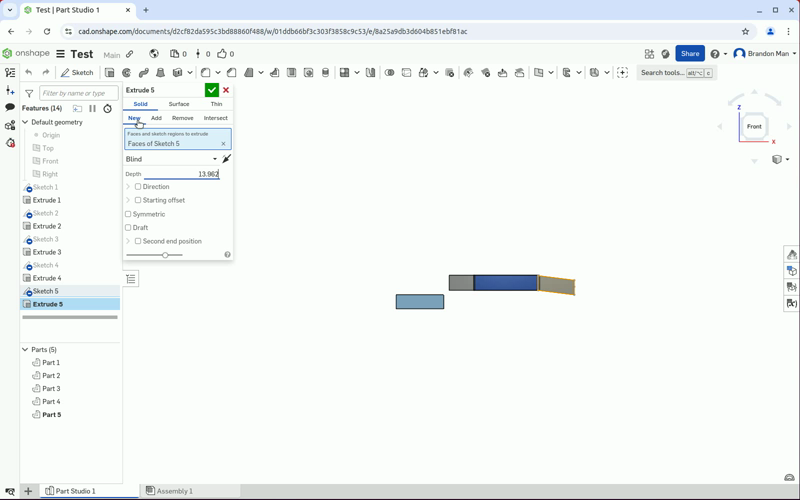
key(tab, 3)
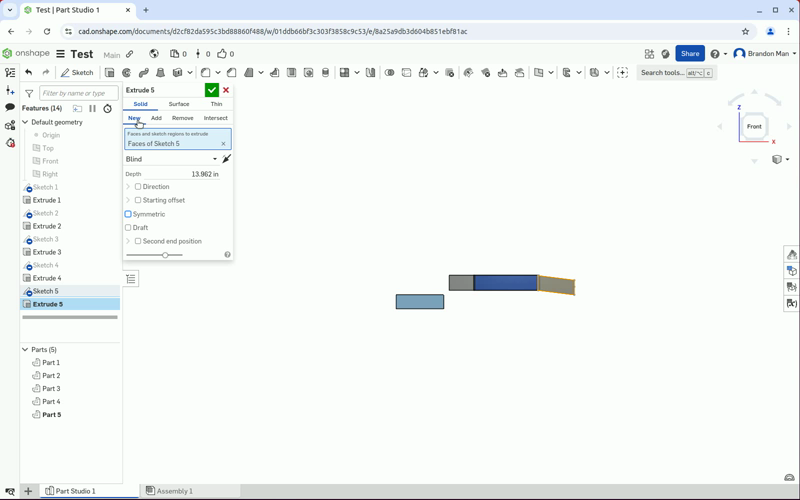
key(space)
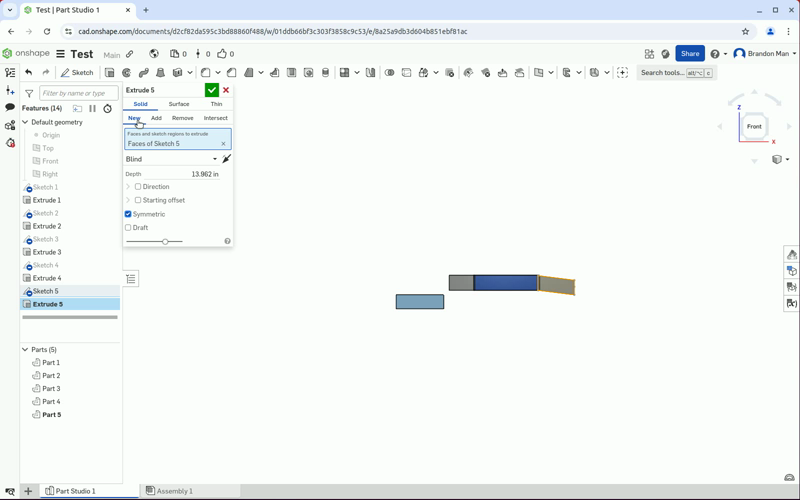
key(enter)
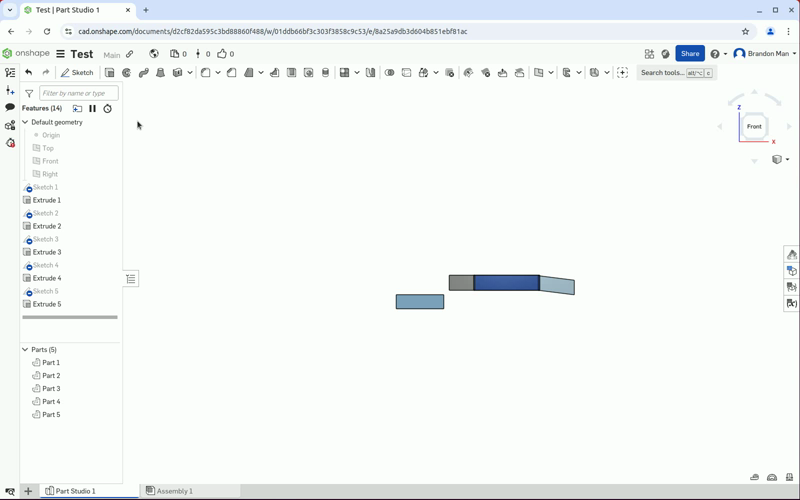
key(shift+h)
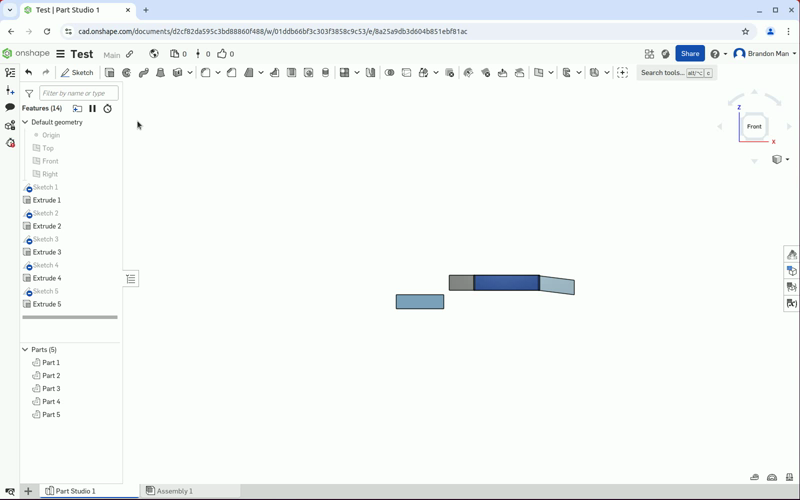
key(shift+h)
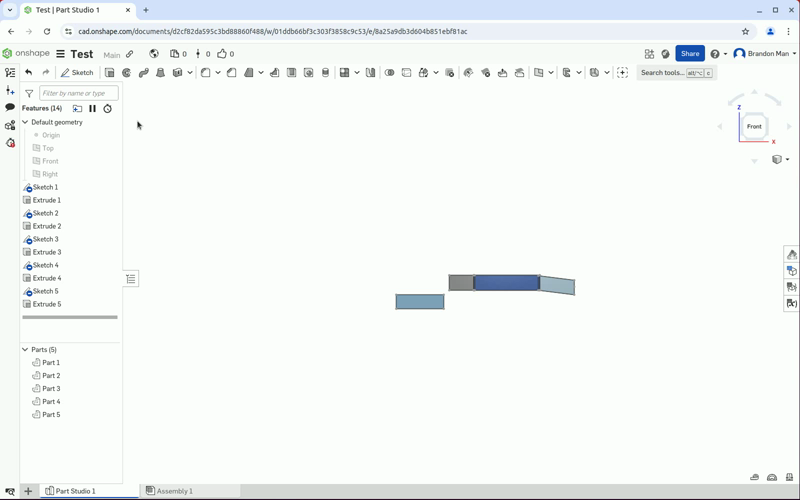
key(shift+7)
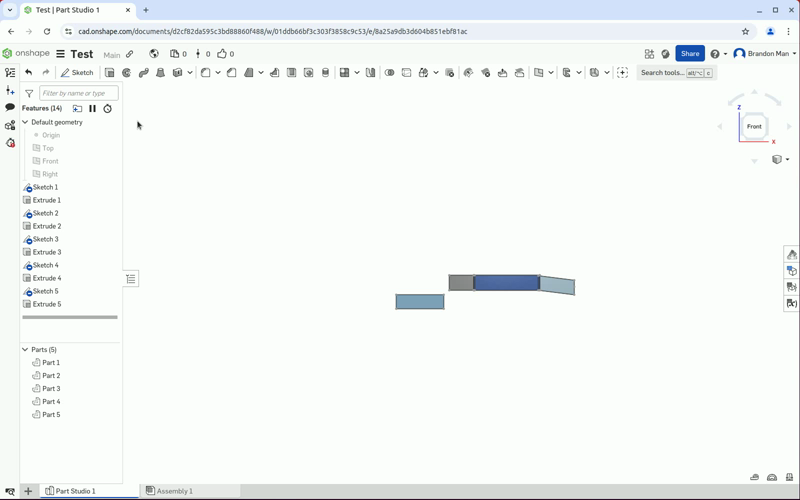
key(left, 2)
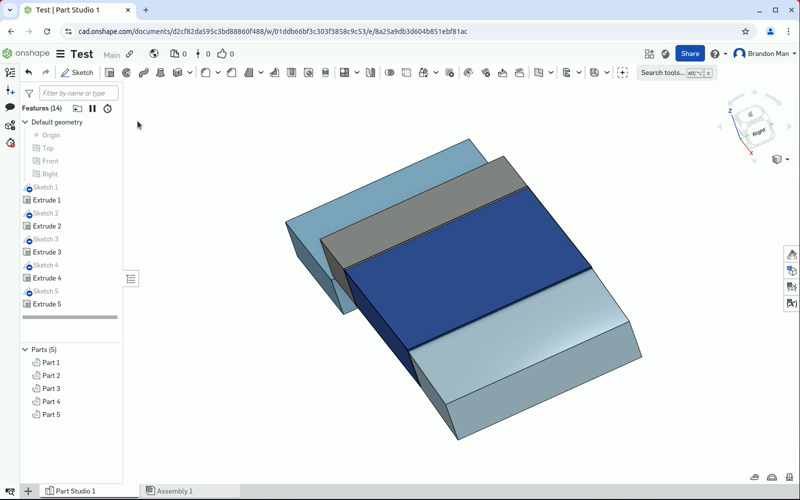
key(down, 2)
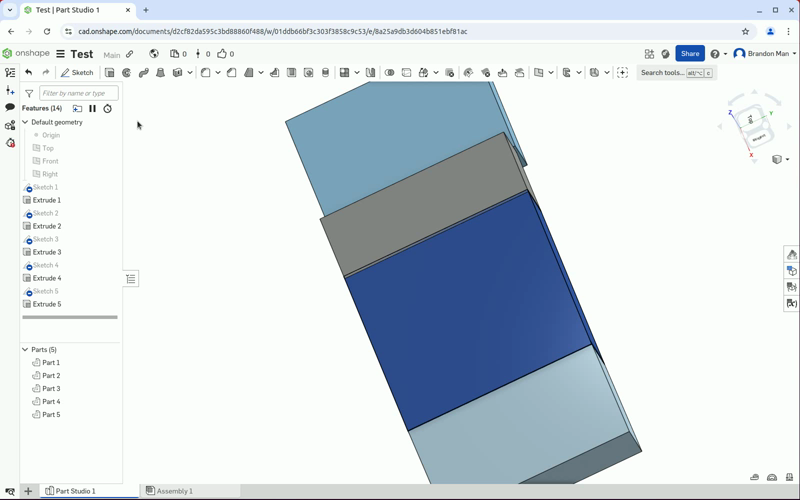
key(up, 2)
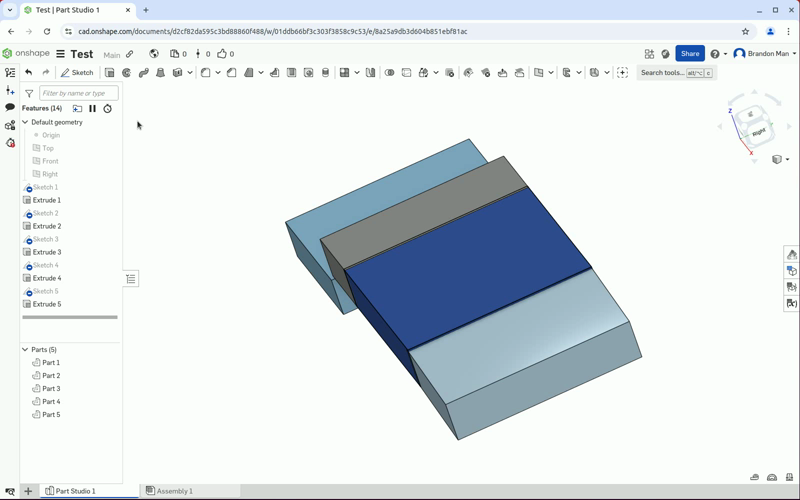
key(right, 2)
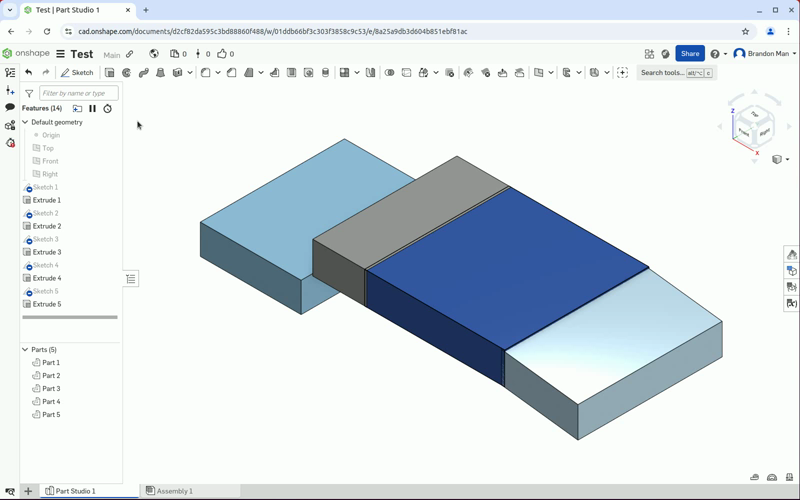
mouse_move(73, 189)
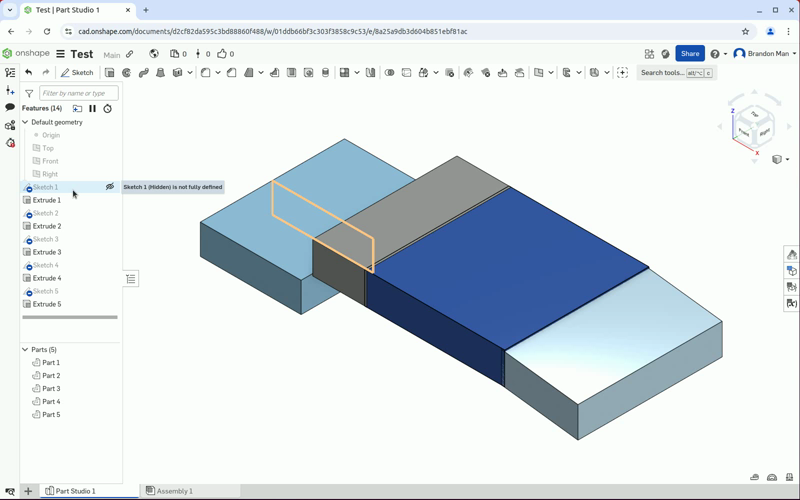
click(73, 189)